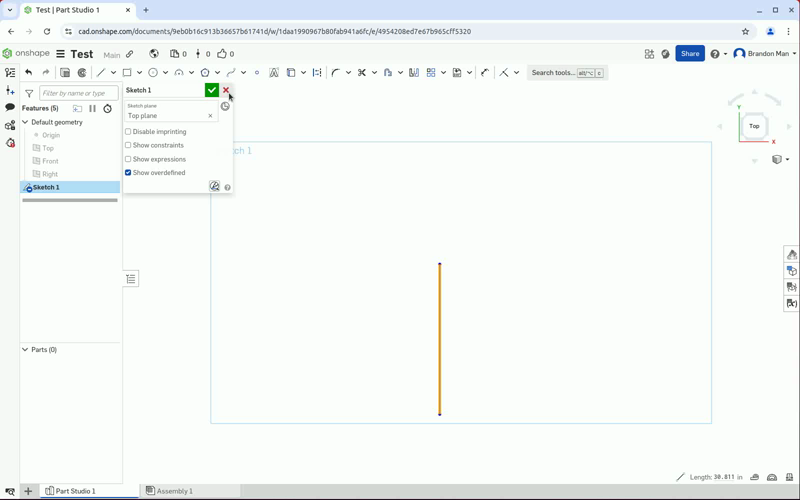
key(shift+h)
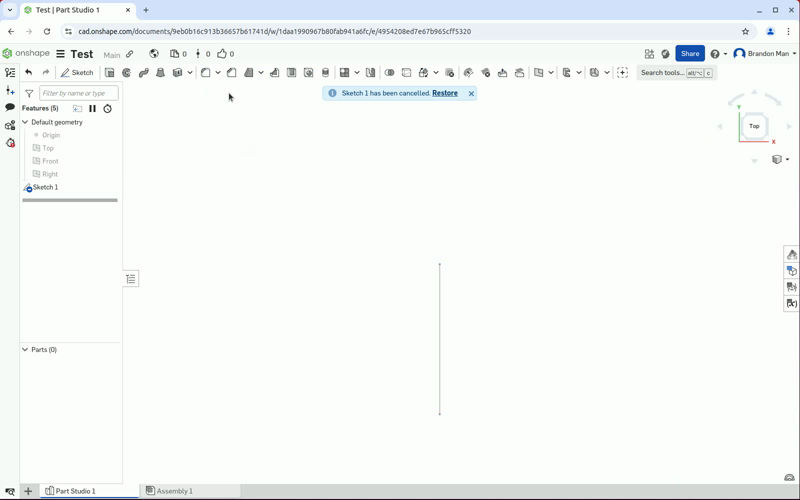
key(shift+s)
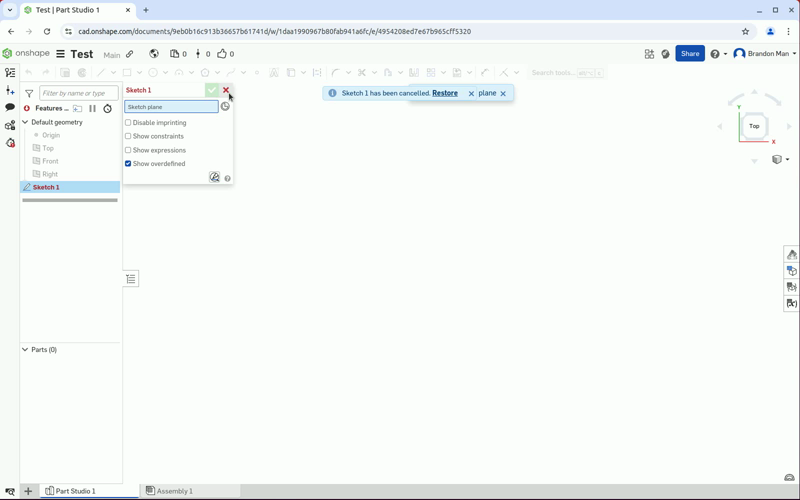
mouse_move(73, 150)
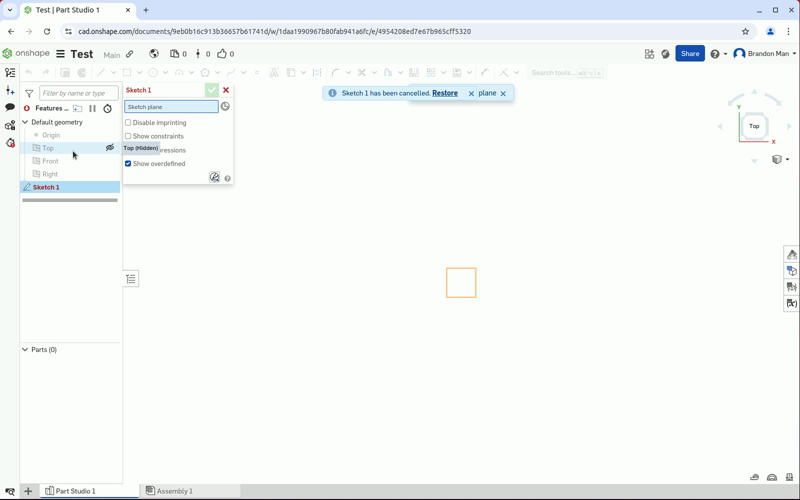
click(73, 150)
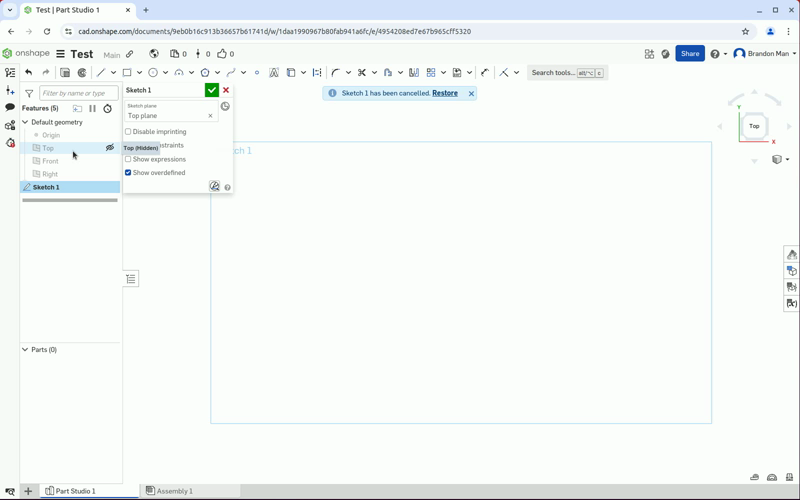
mouse_move(73, 352)
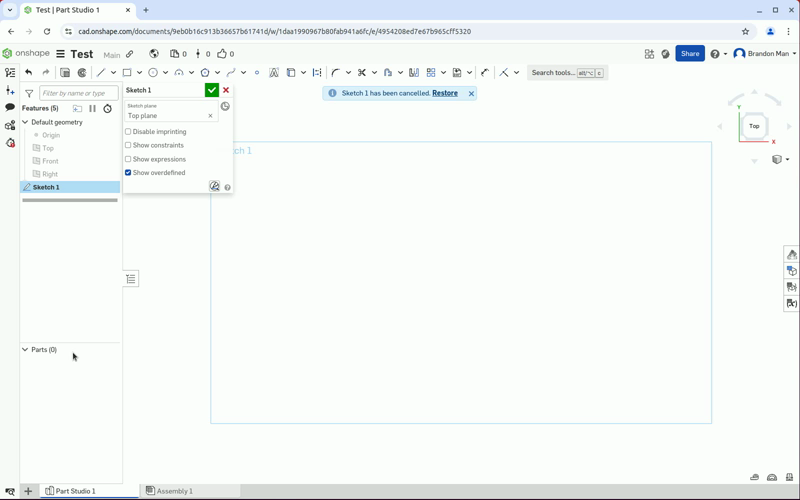
key(y)
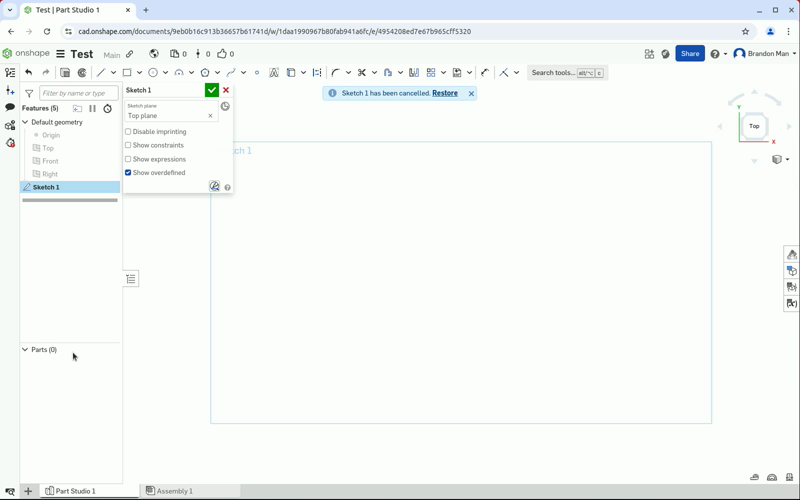
key(a)
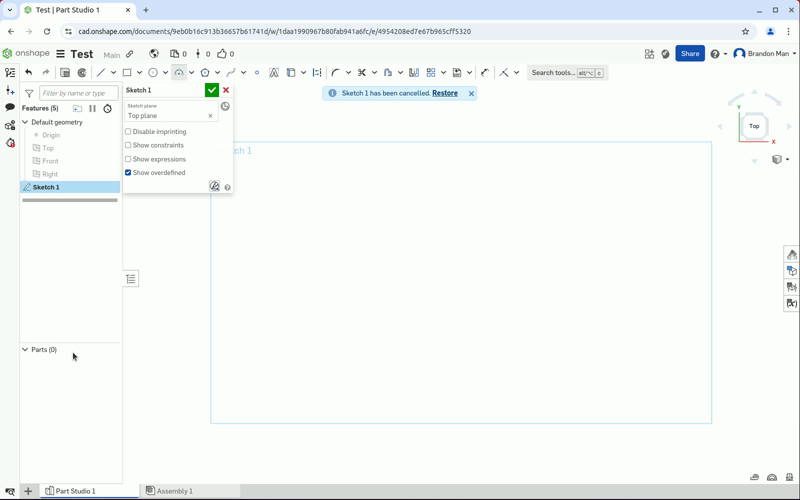
key_down(shift)
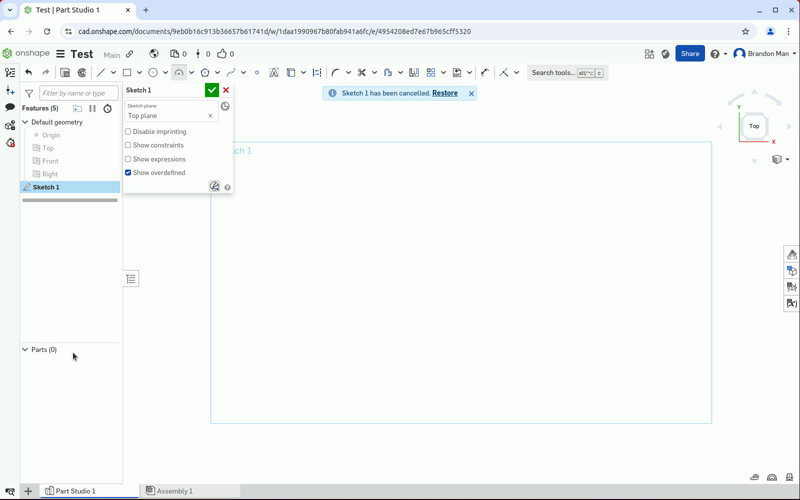
mouse_move(499, 311)
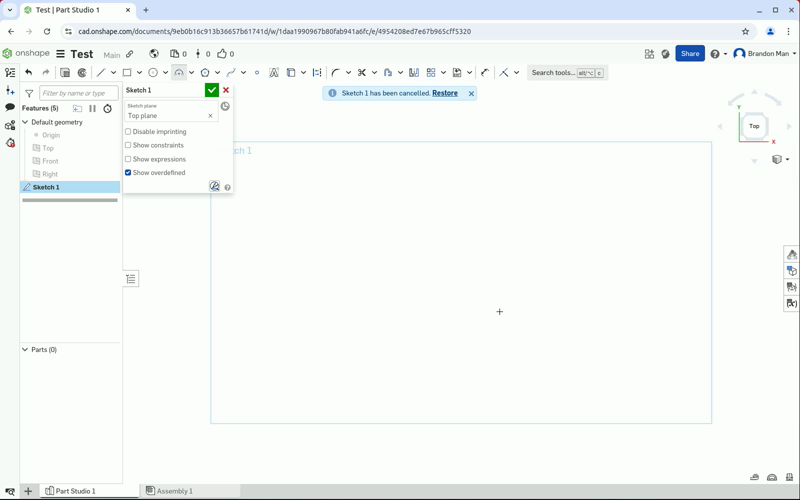
click(499, 311)
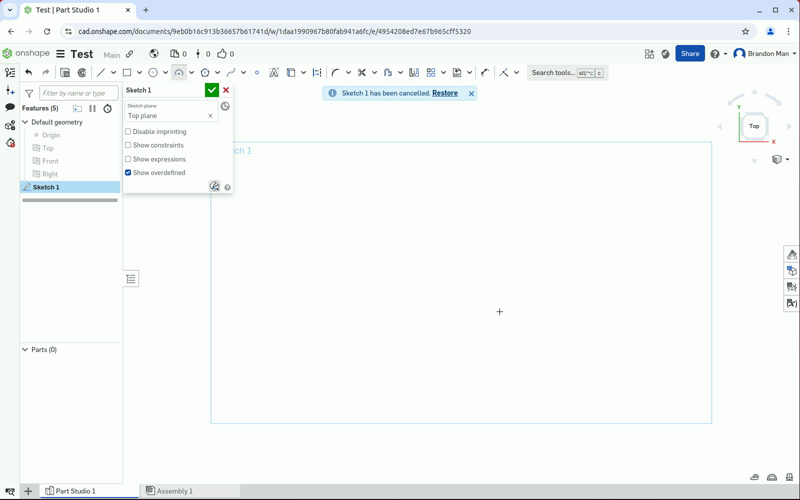
key_up(shift)
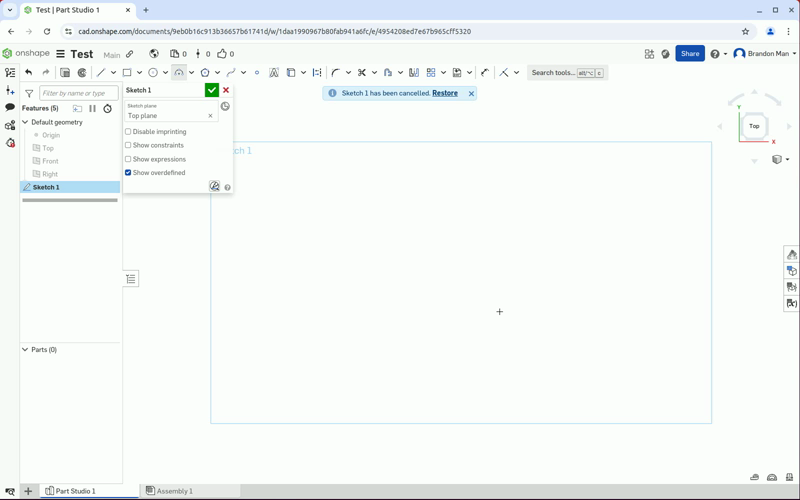
key_down(shift)
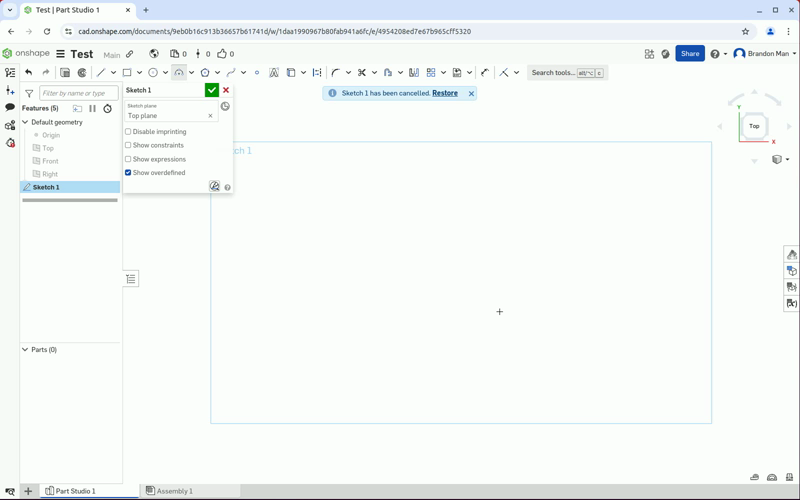
mouse_move(499, 253)
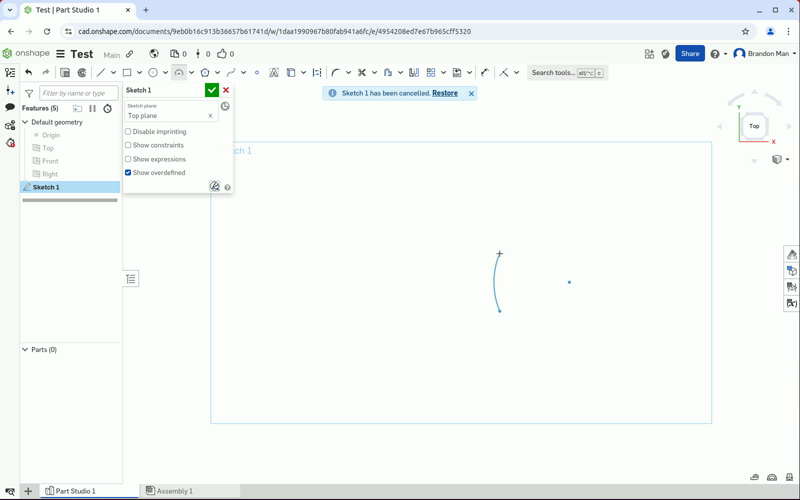
click(499, 253)
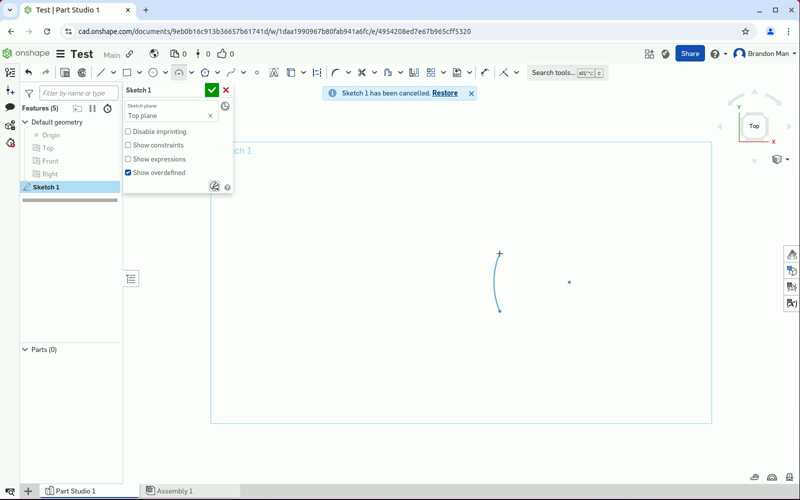
mouse_move(528, 282)
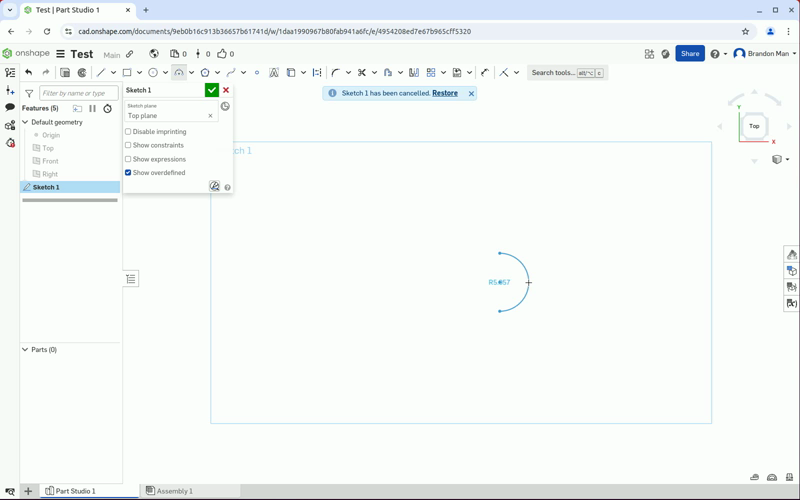
click(528, 282)
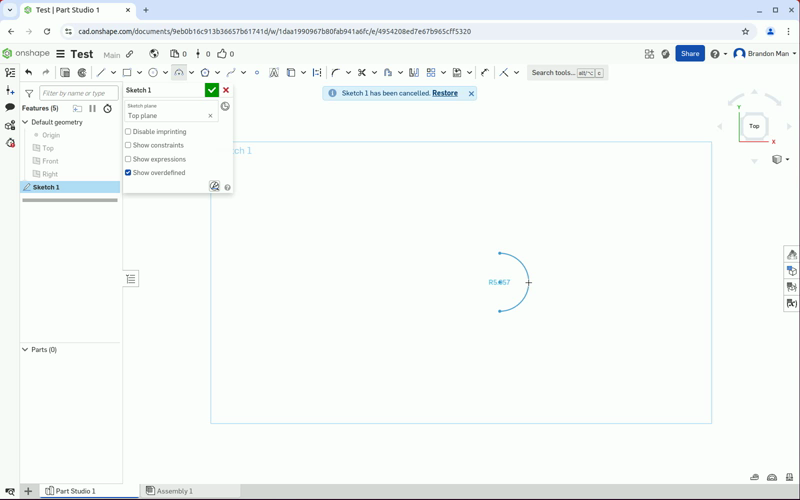
key_up(shift)
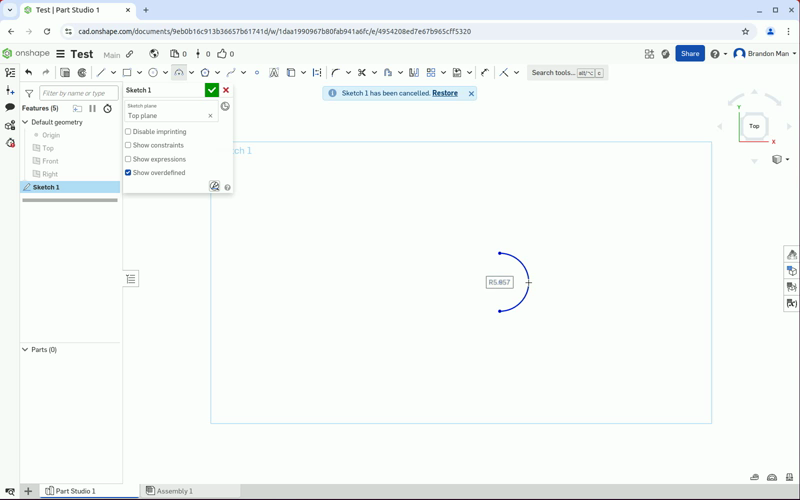
key(esc)
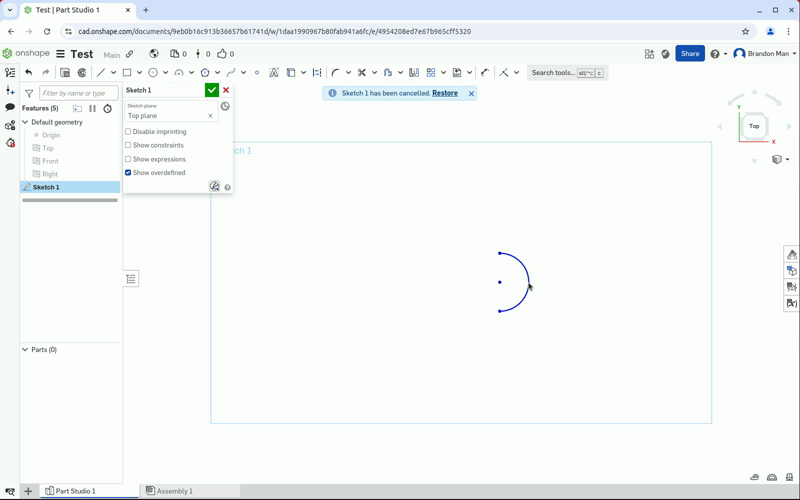
key(l)
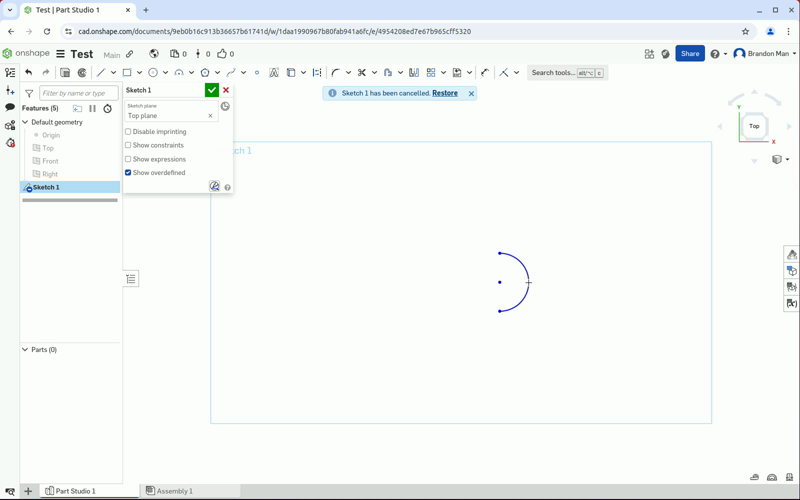
mouse_move(499, 253)
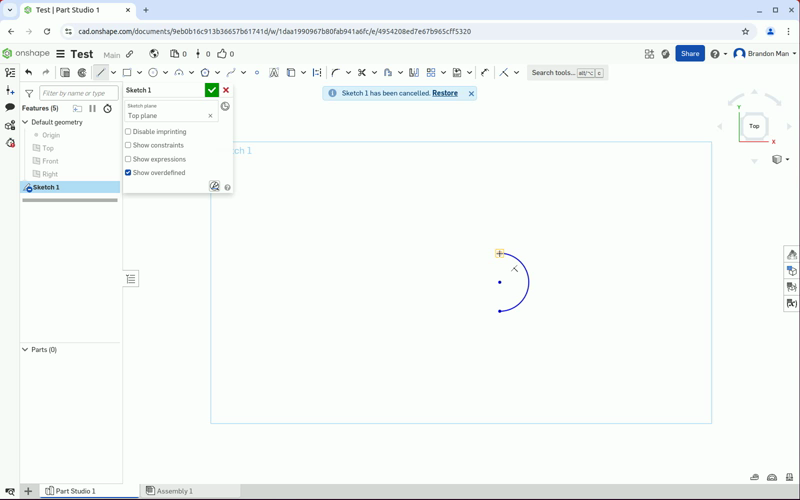
click(499, 253)
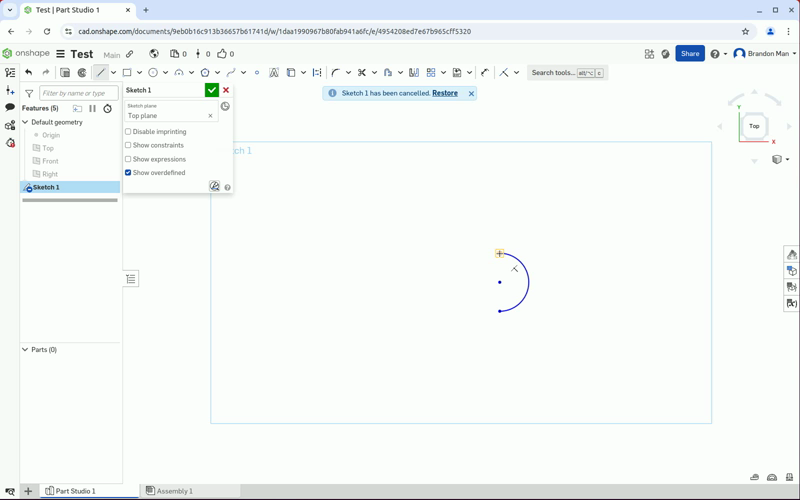
mouse_move(529, 253)
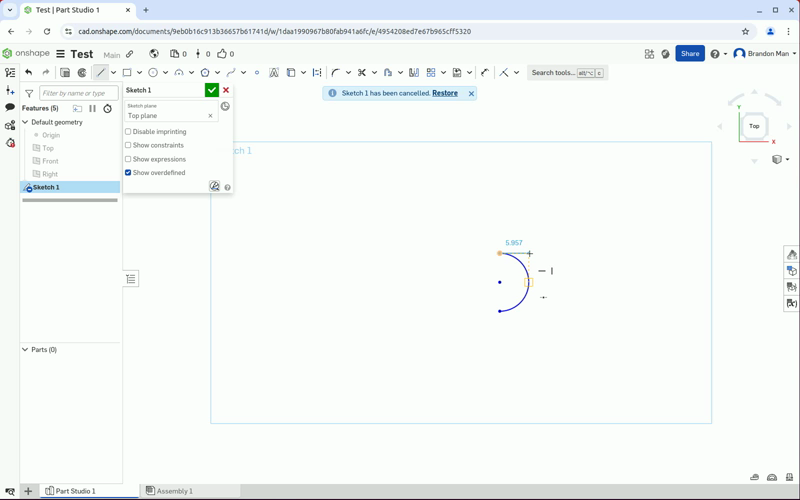
key_down(shift)
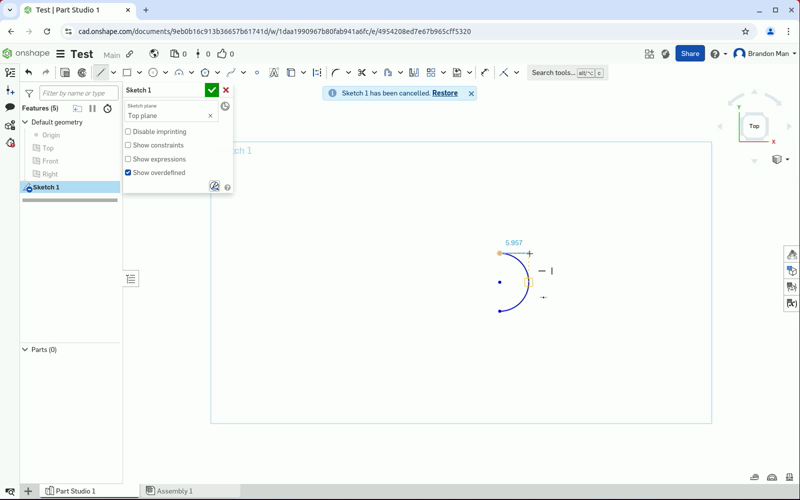
mouse_move(499, 311)
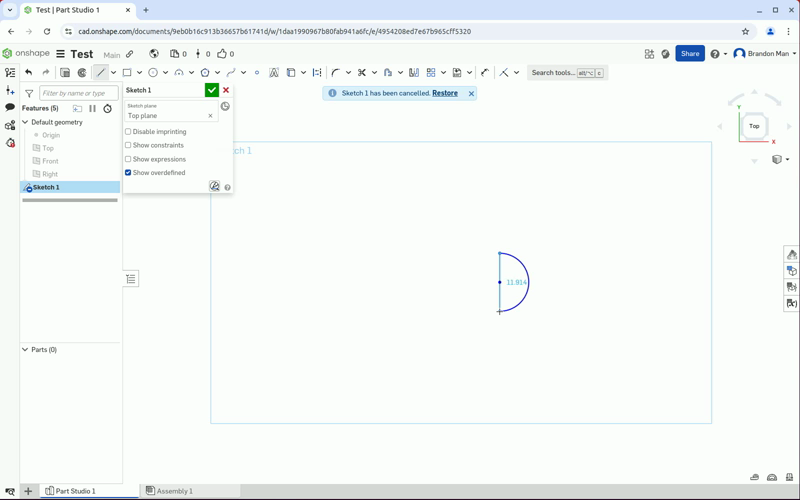
key_up(shift)
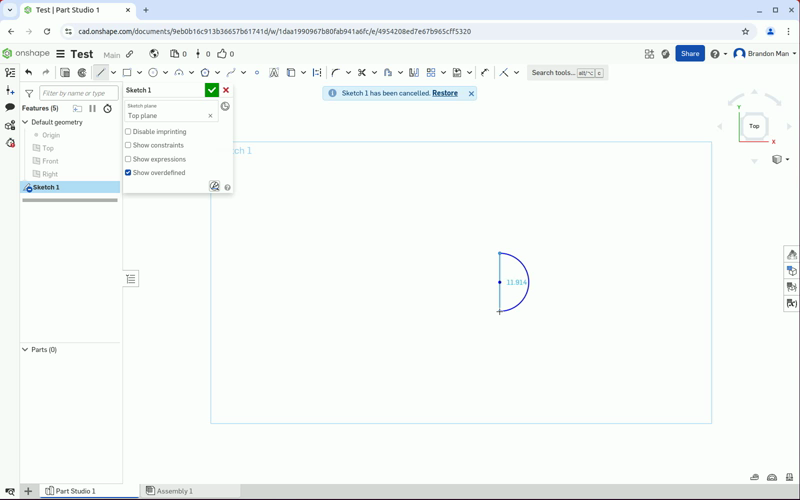
click(499, 311)
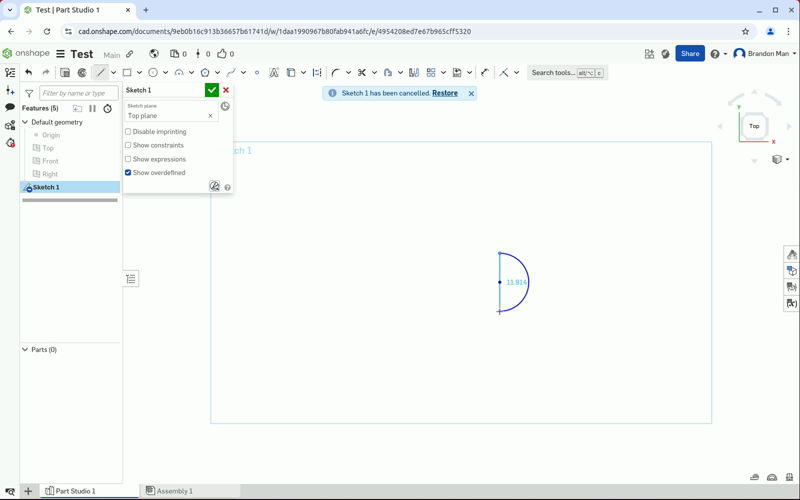
key(esc)
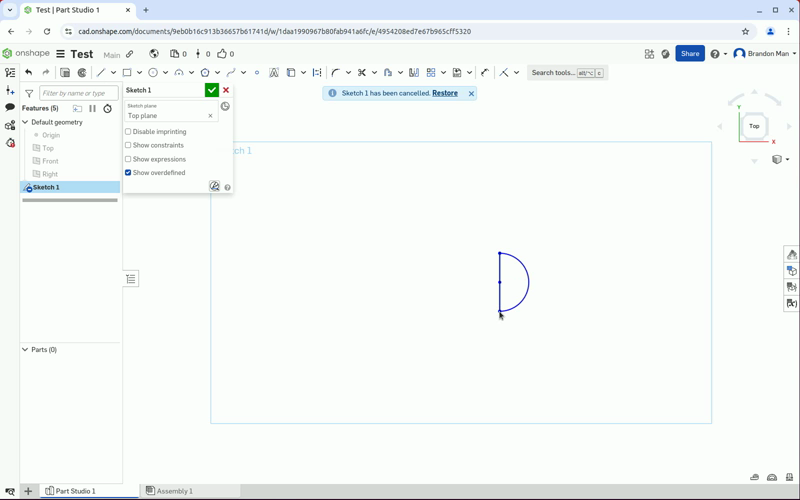
mouse_move(506, 281)
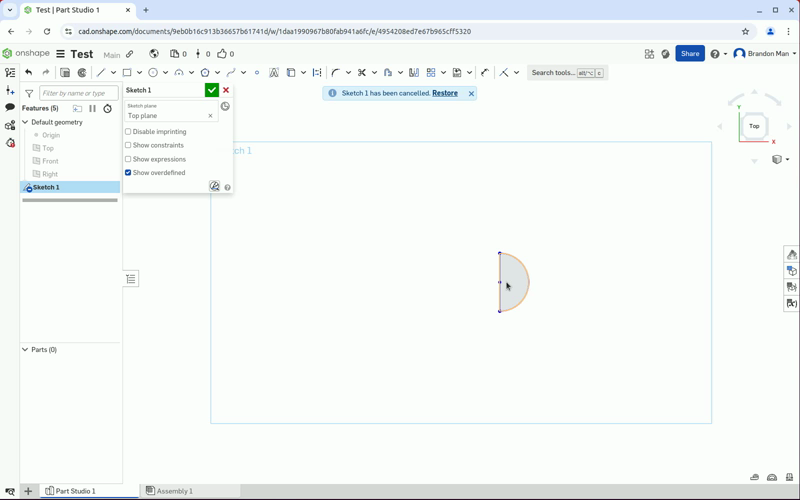
scroll(6)
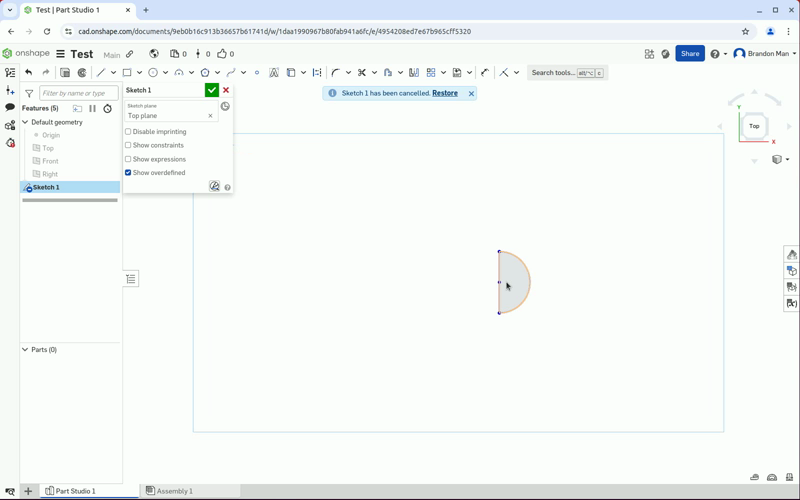
scroll(6)
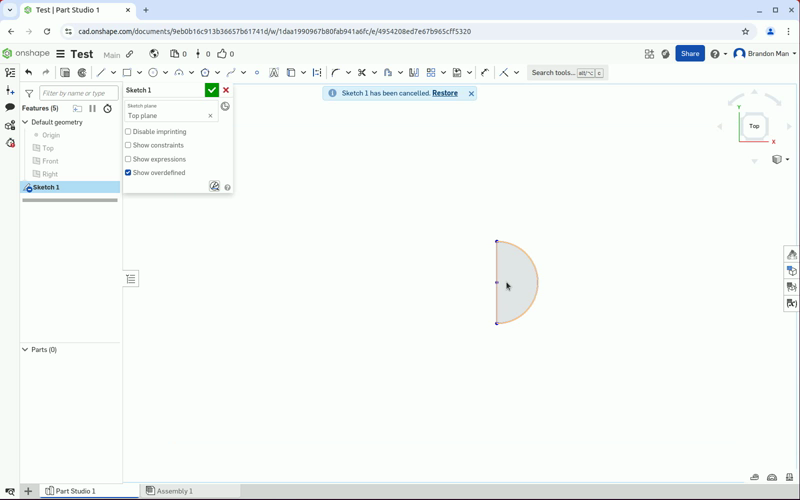
scroll(6)
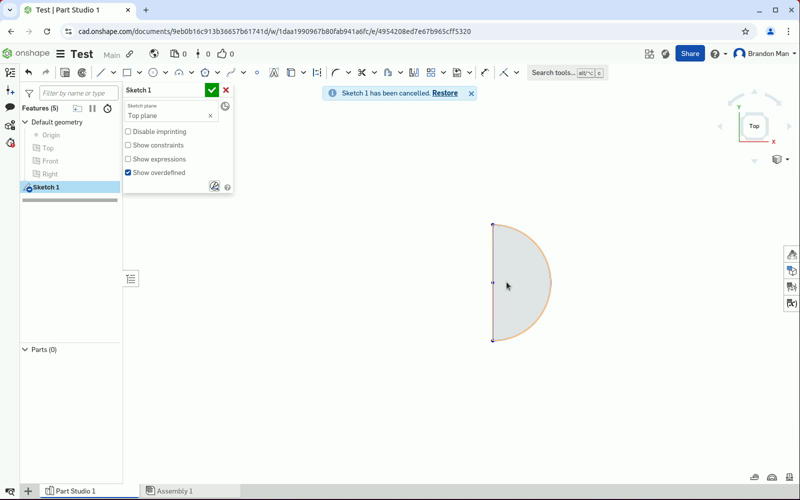
scroll(6)
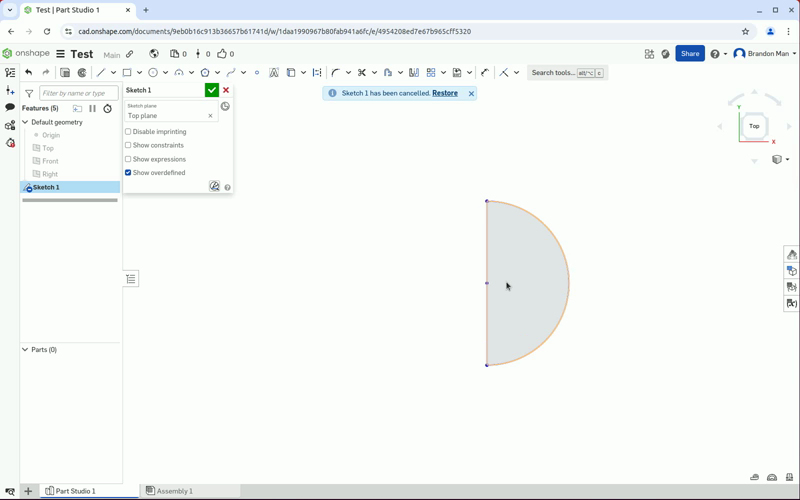
scroll(6)
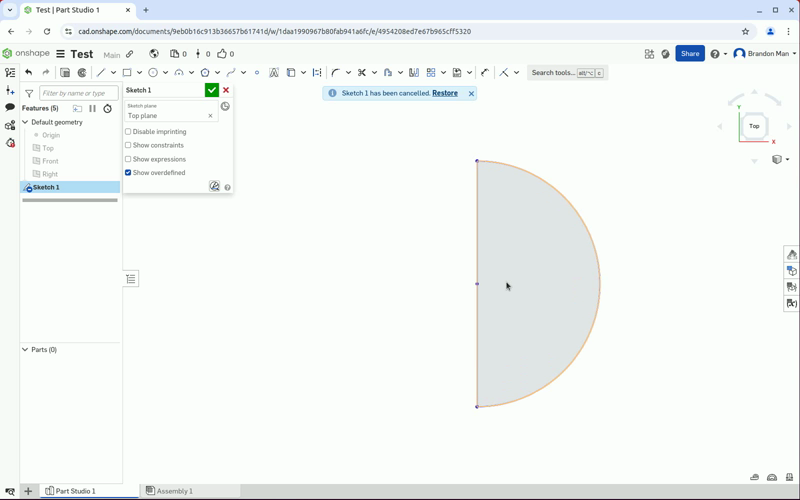
scroll(6)
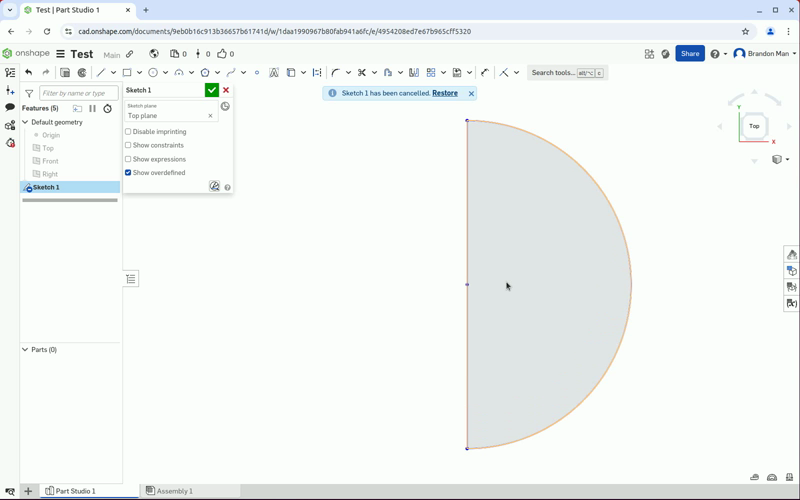
scroll(6)
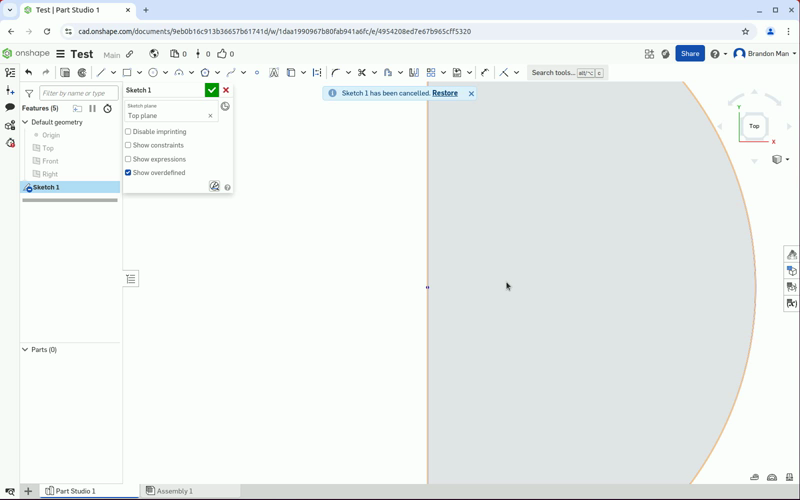
click(506, 281)
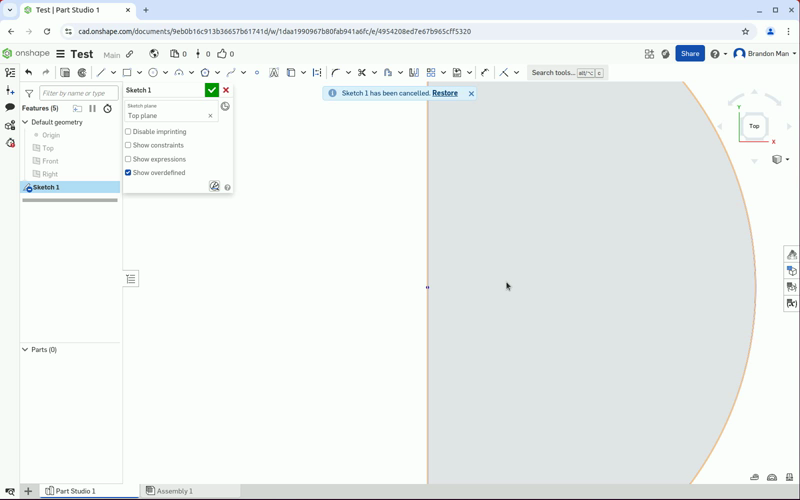
scroll(-6)
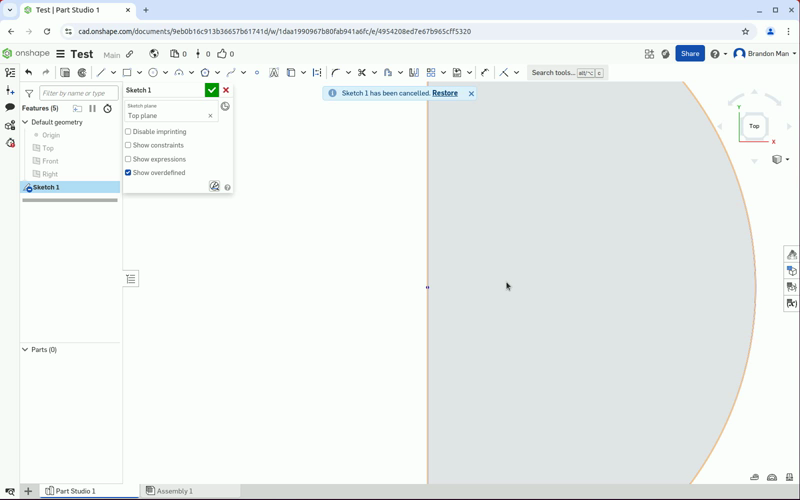
scroll(-6)
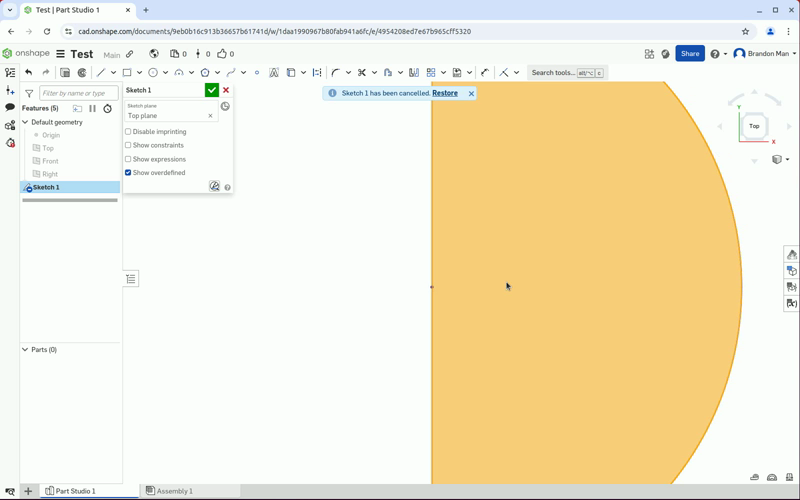
scroll(-6)
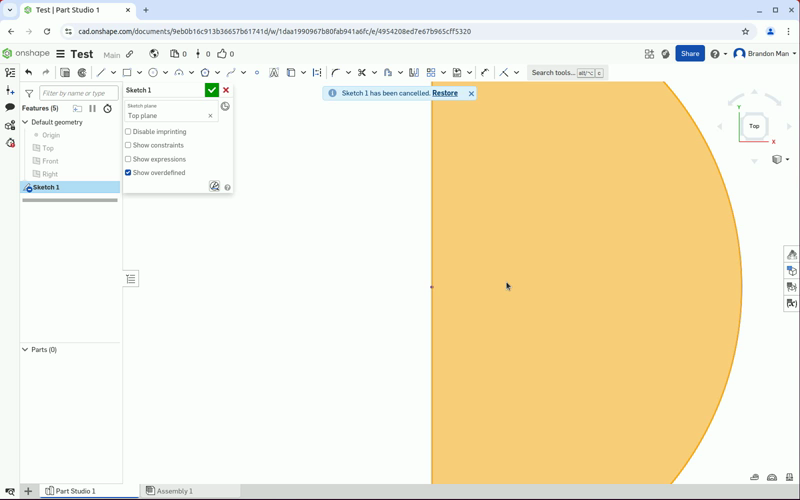
scroll(-6)
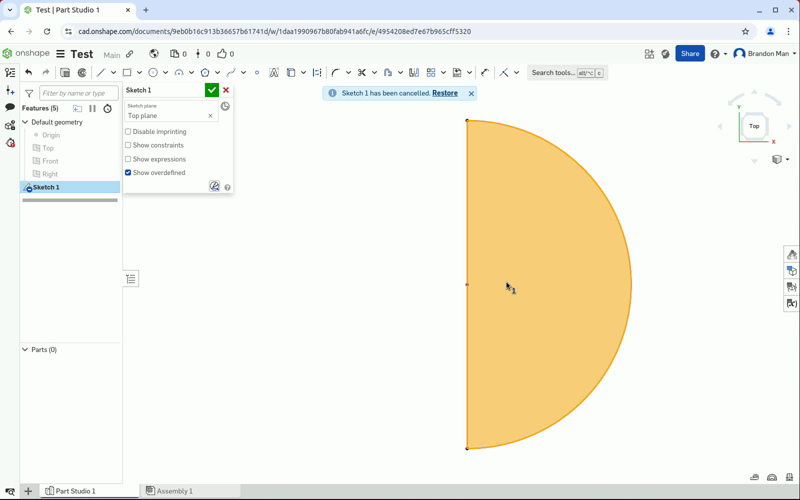
scroll(-6)
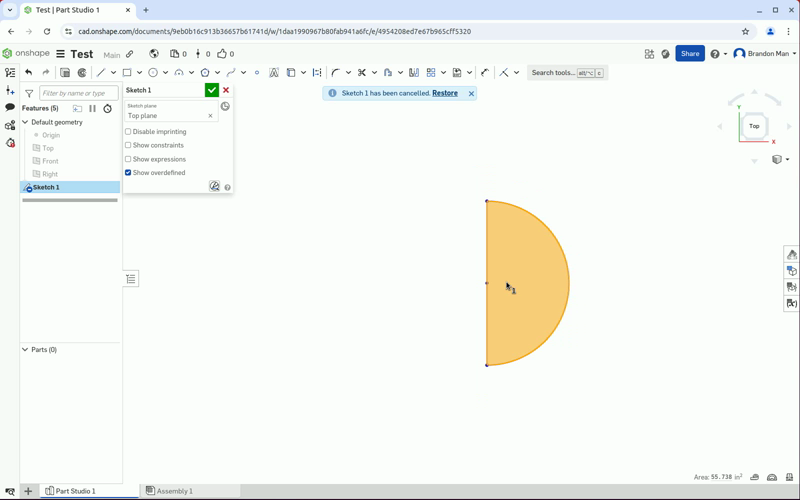
scroll(-6)
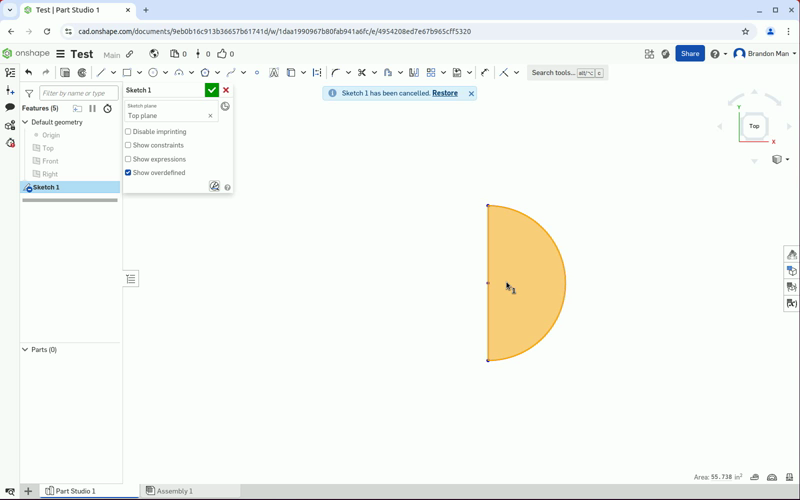
scroll(-6)
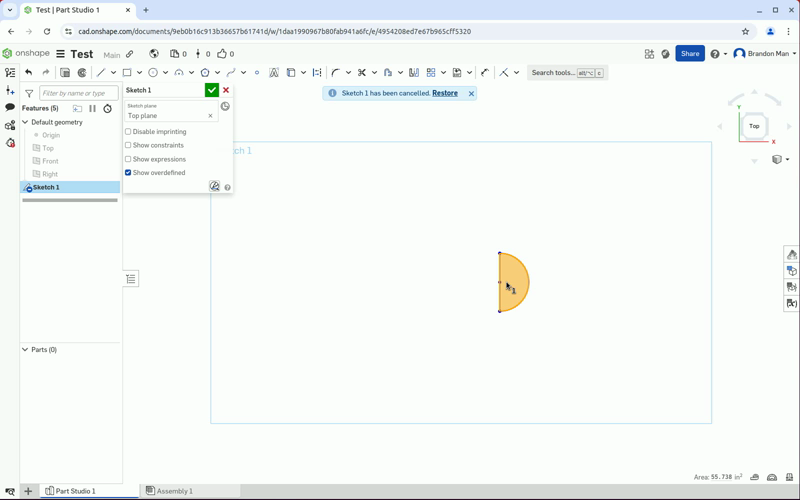
mouse_move(73, 352)
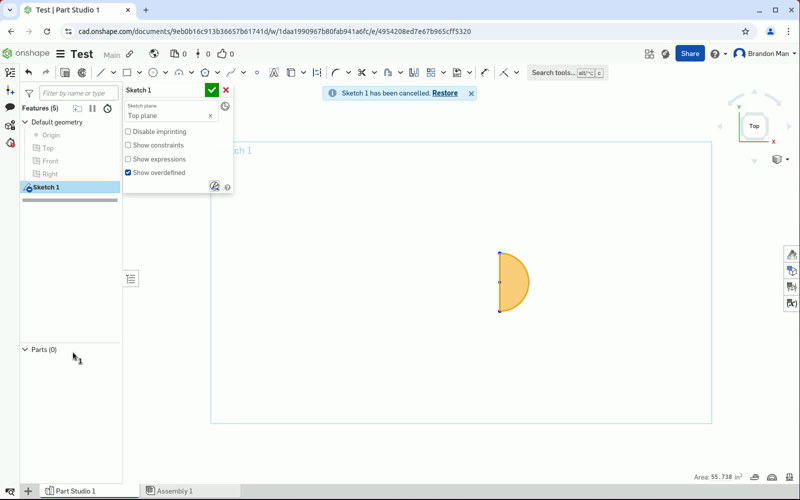
key(shift+y)
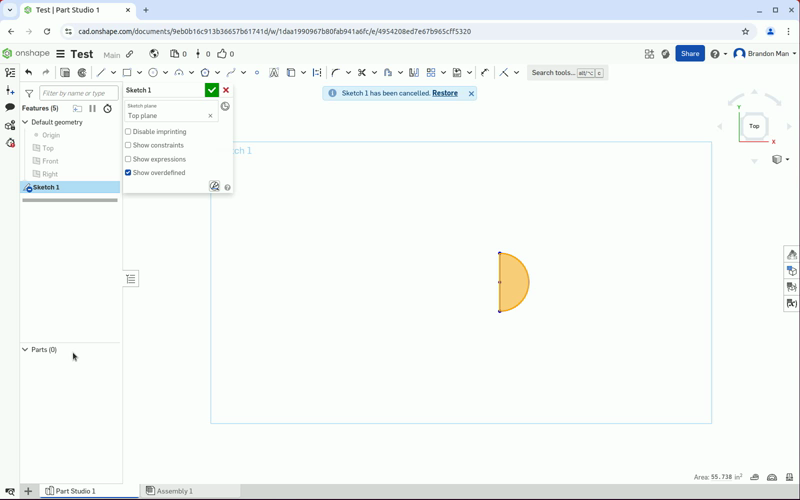
key(shift+e)
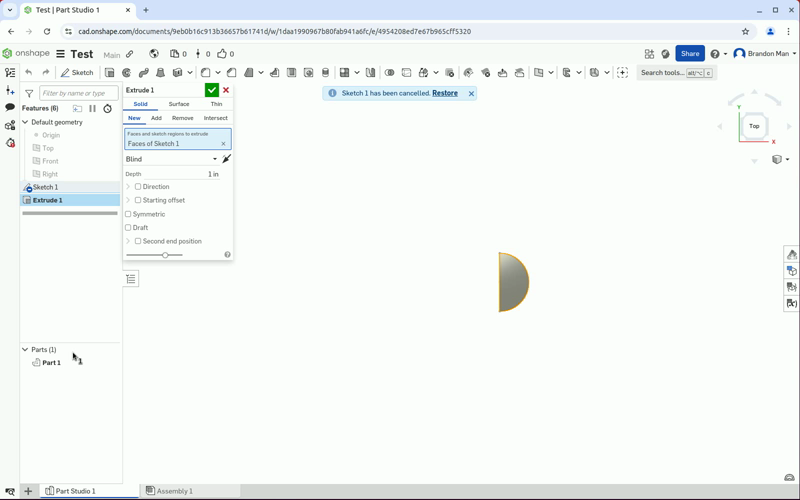
mouse_move(143, 106)
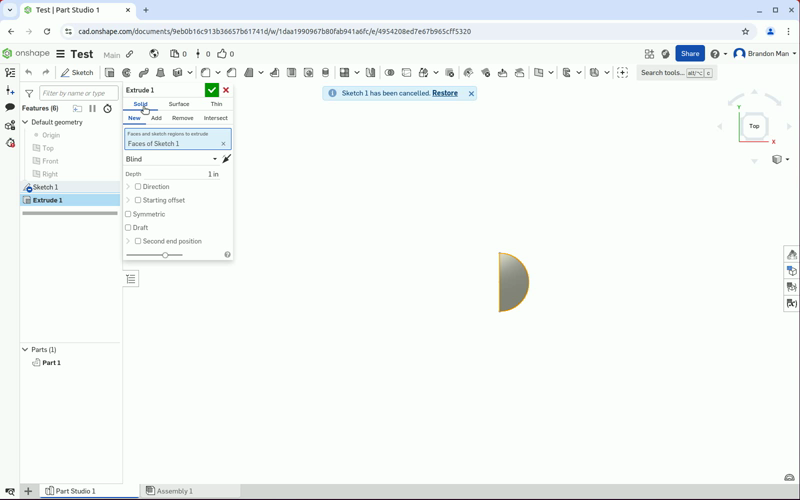
click(143, 106)
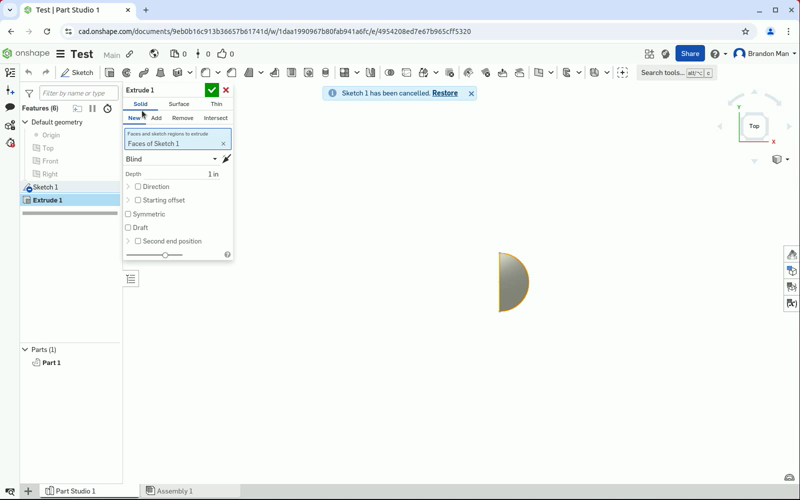
mouse_move(137, 120)
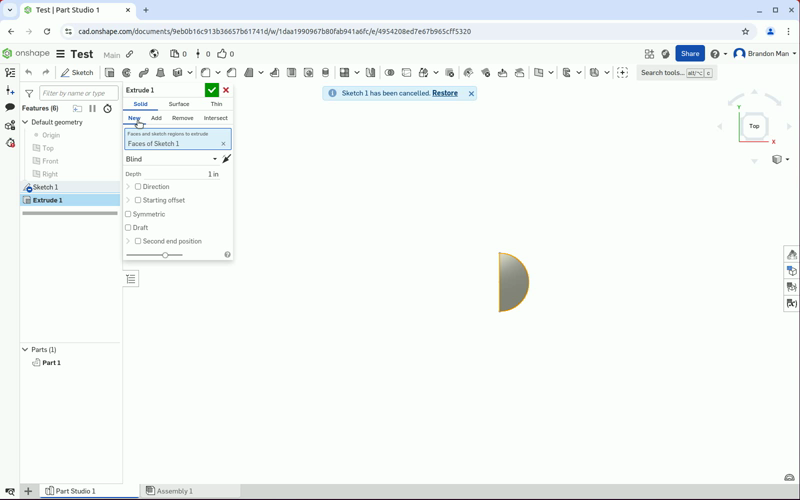
click(137, 120)
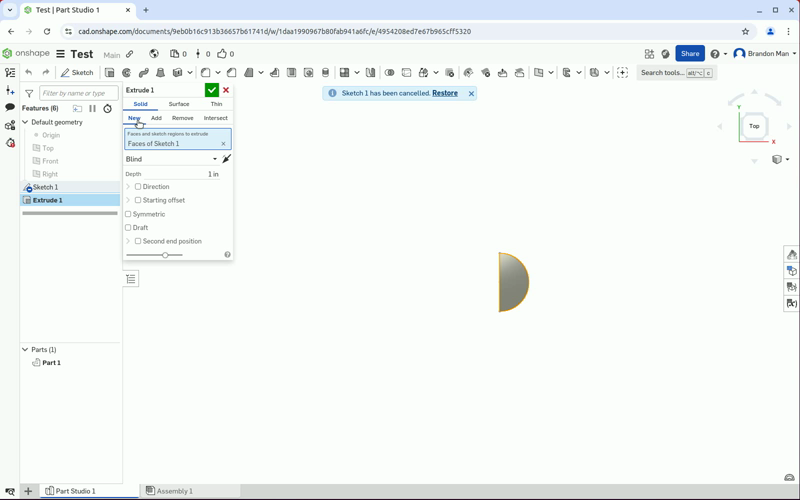
key(tab, 4)
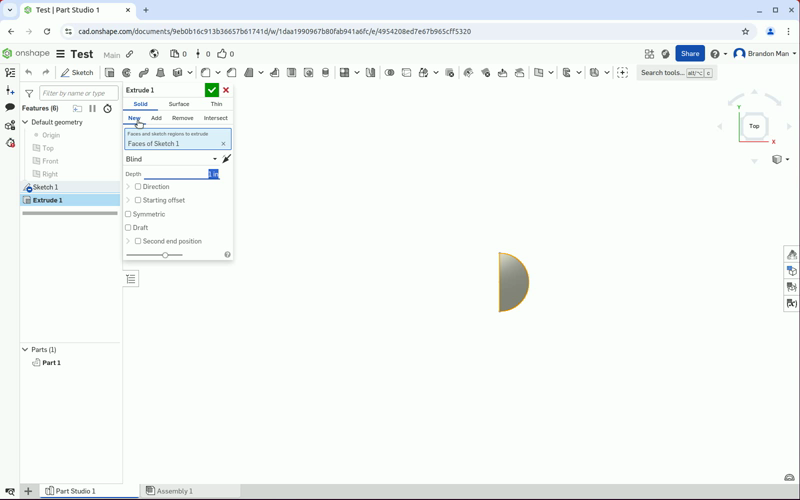
text(1.926)
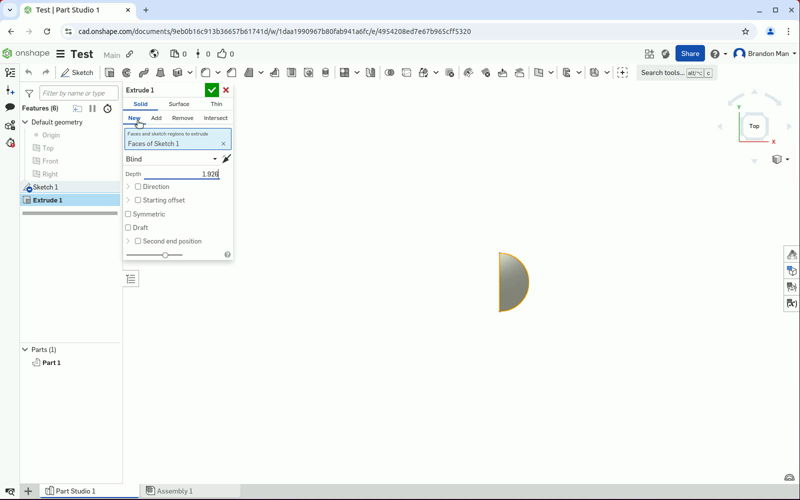
key(enter)
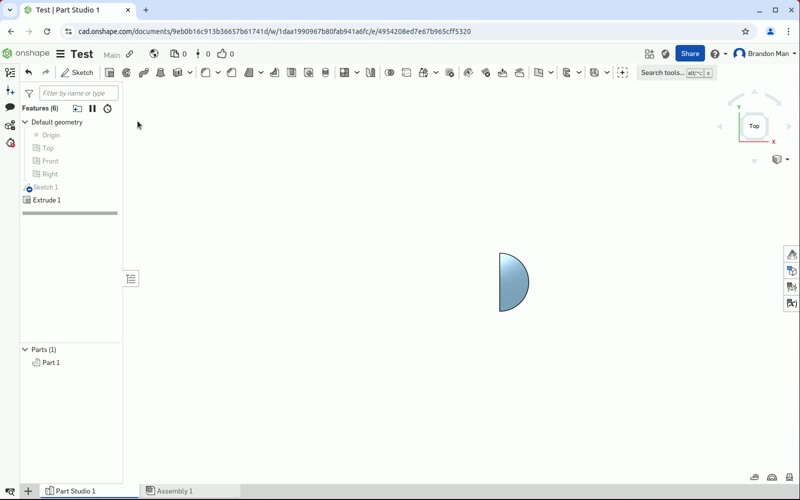
key(shift+h)
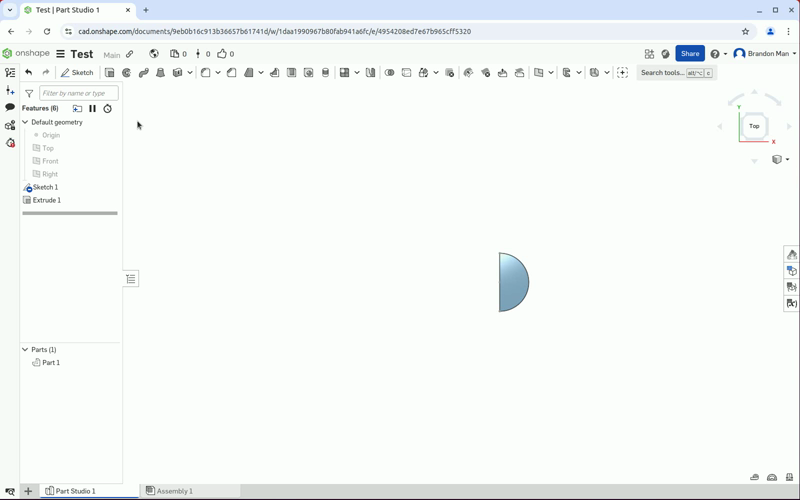
key(shift+h)
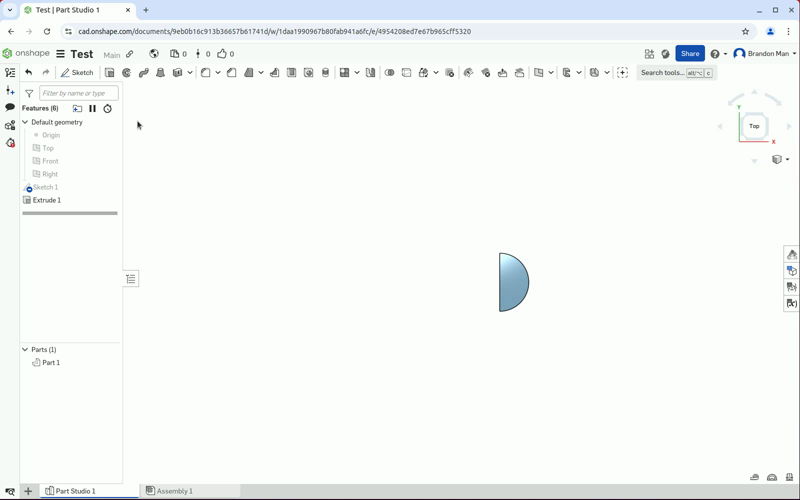
mouse_move(73, 189)
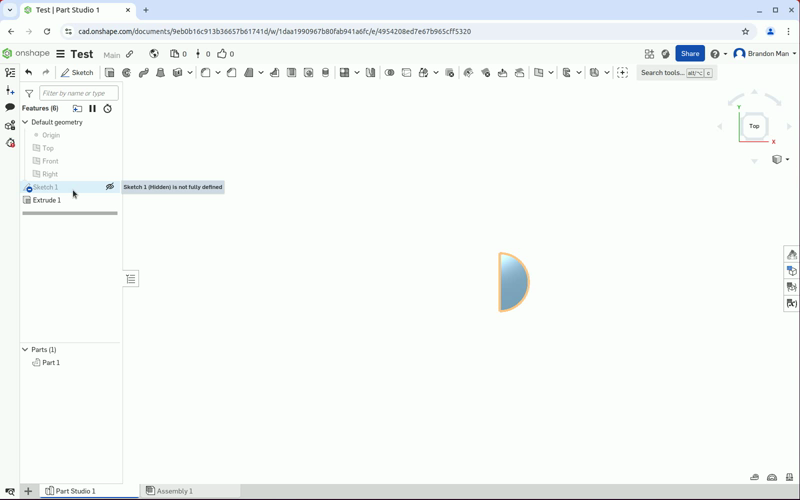
click(73, 189)
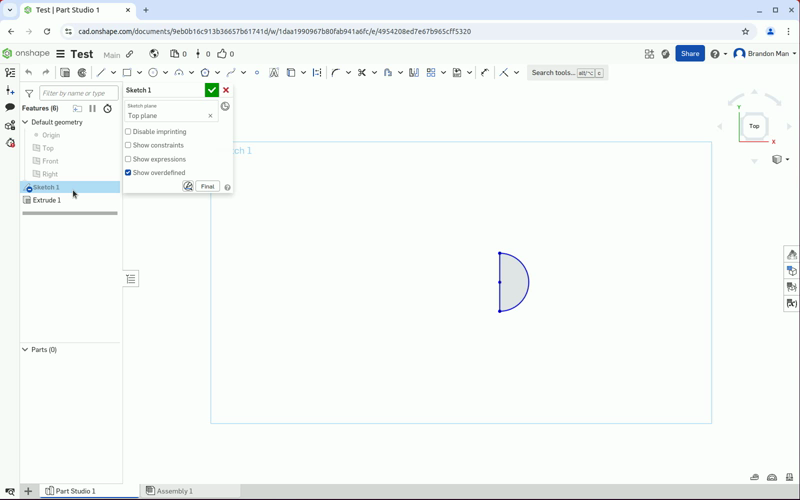
mouse_move(229, 92)
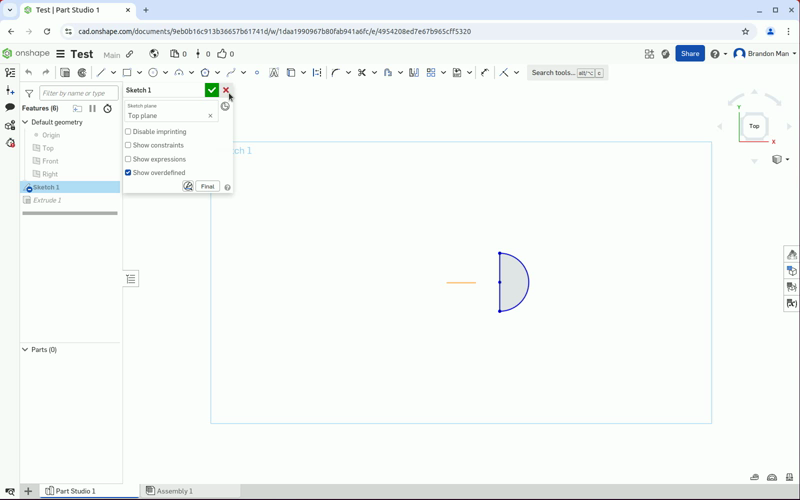
click(229, 92)
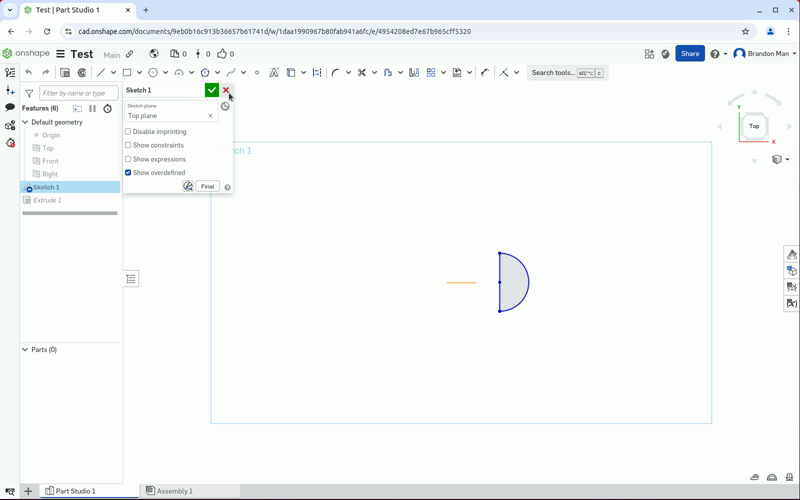
key(shift+s)
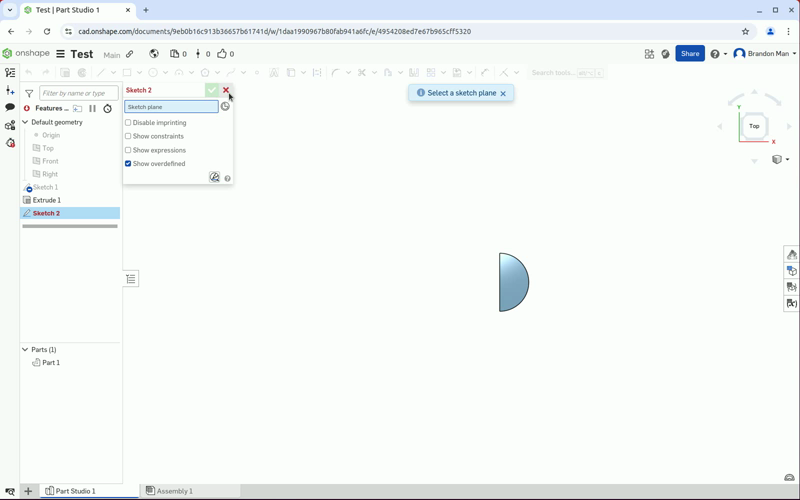
mouse_move(73, 150)
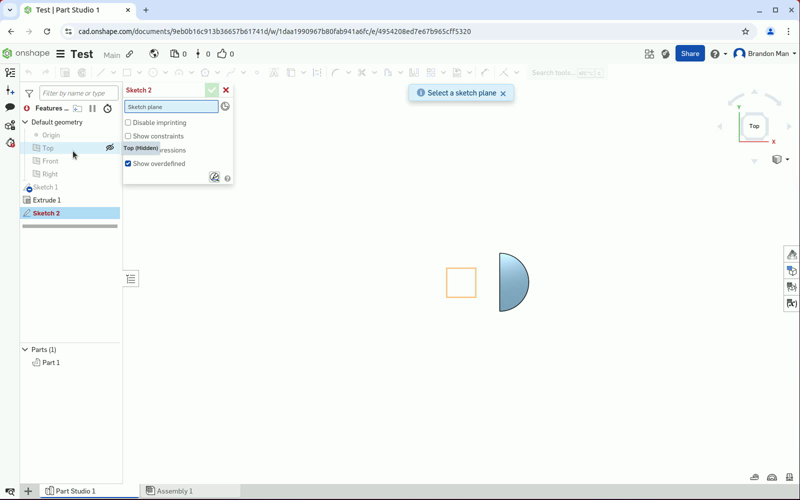
click(73, 150)
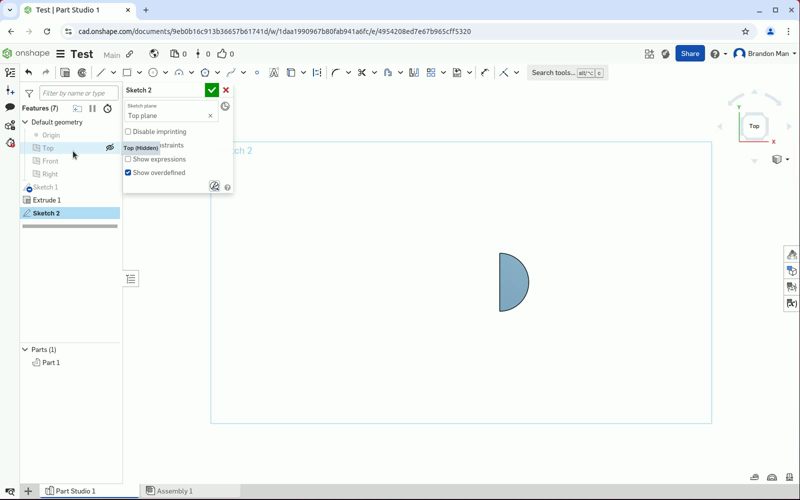
mouse_move(73, 352)
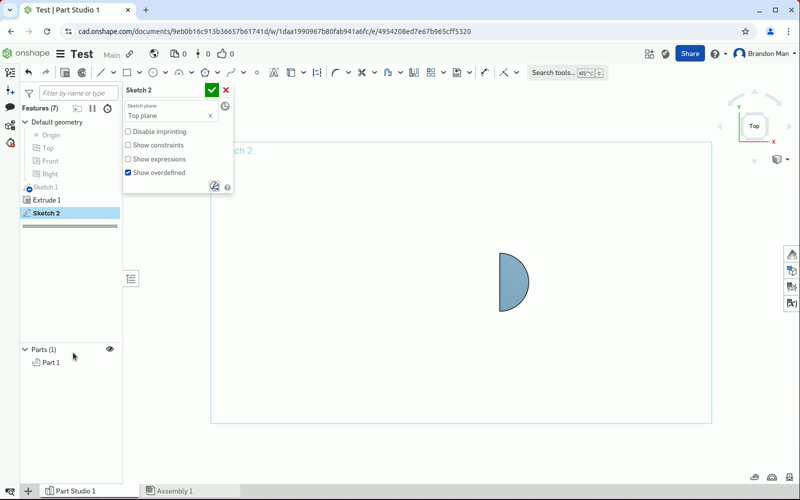
key(y)
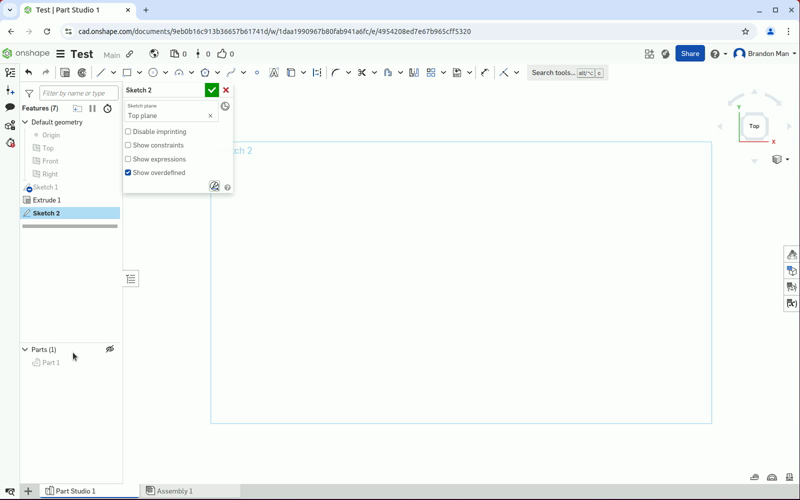
key(l)
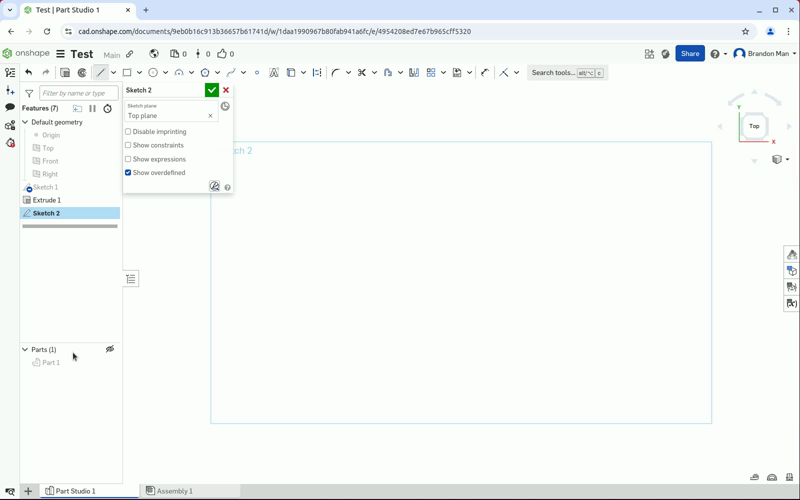
key_down(shift)
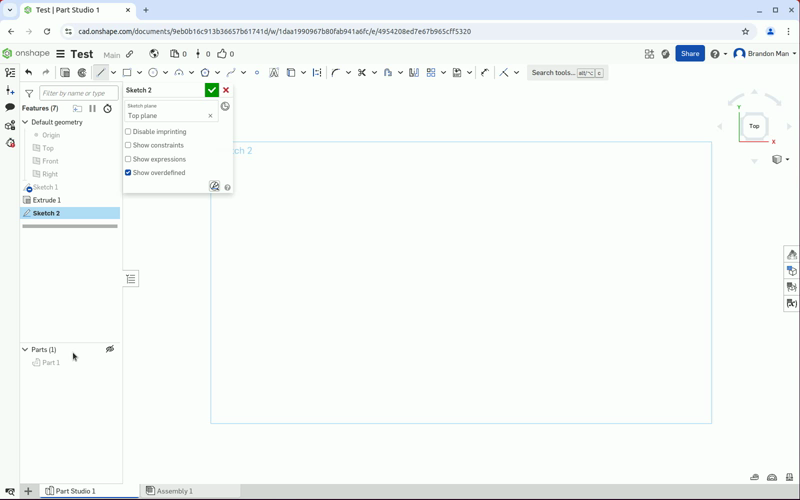
mouse_move(422, 311)
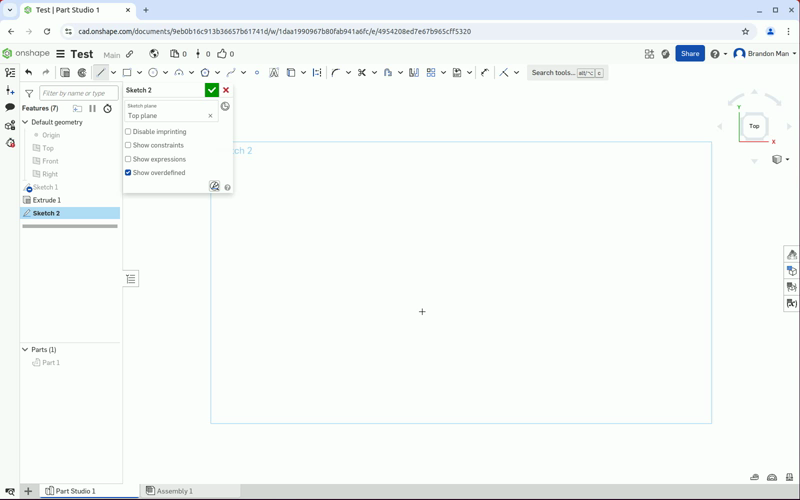
click(422, 311)
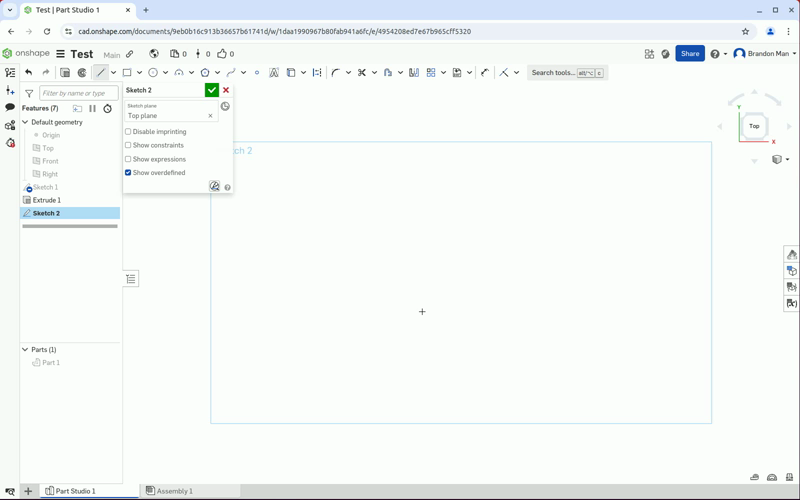
key_up(shift)
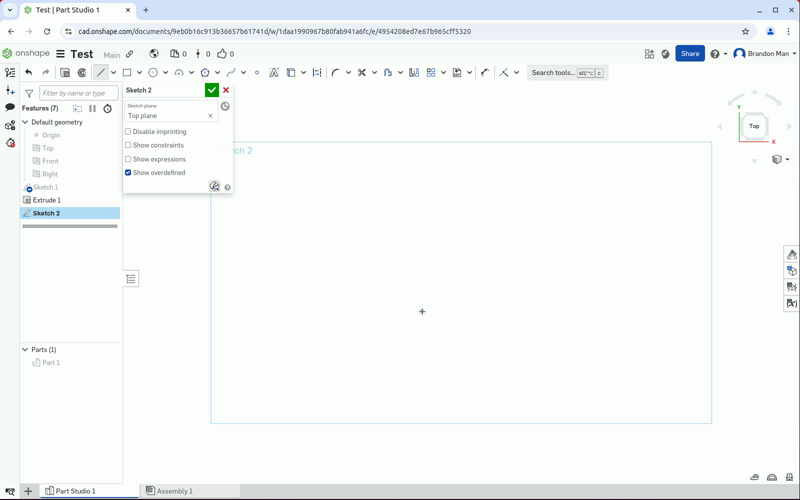
key_down(shift)
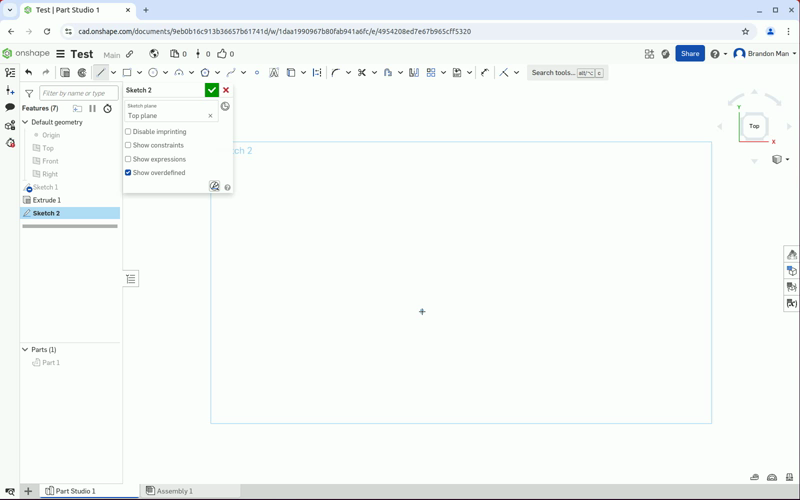
mouse_move(452, 311)
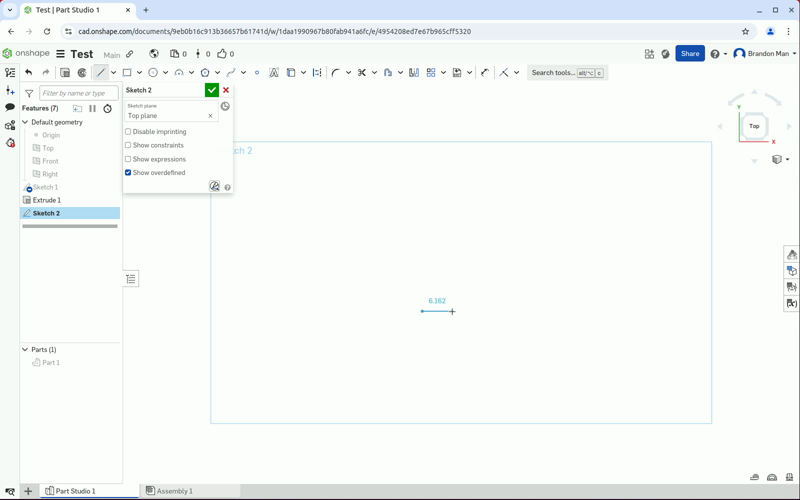
mouse_move(422, 253)
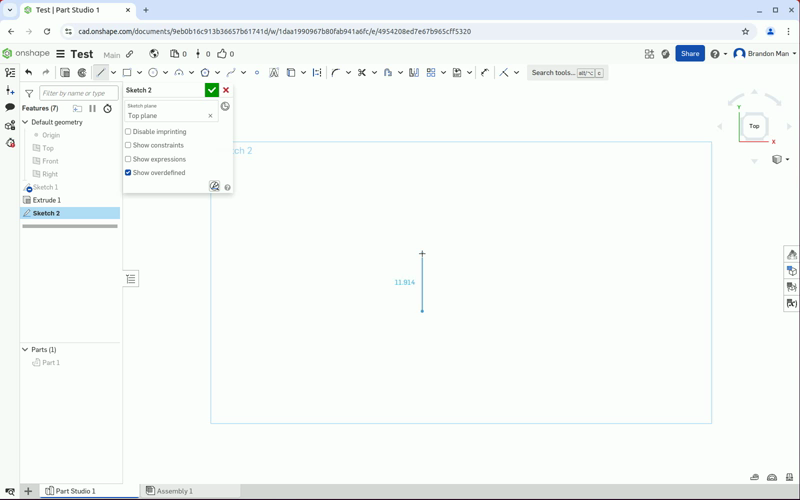
click(422, 253)
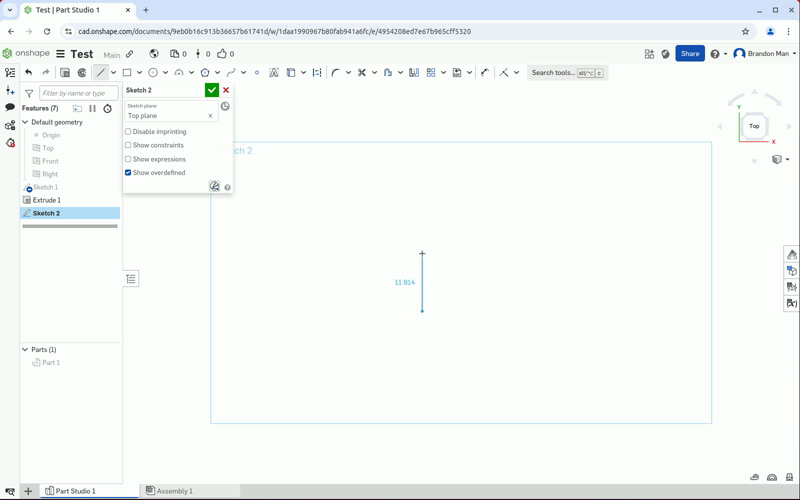
key_up(shift)
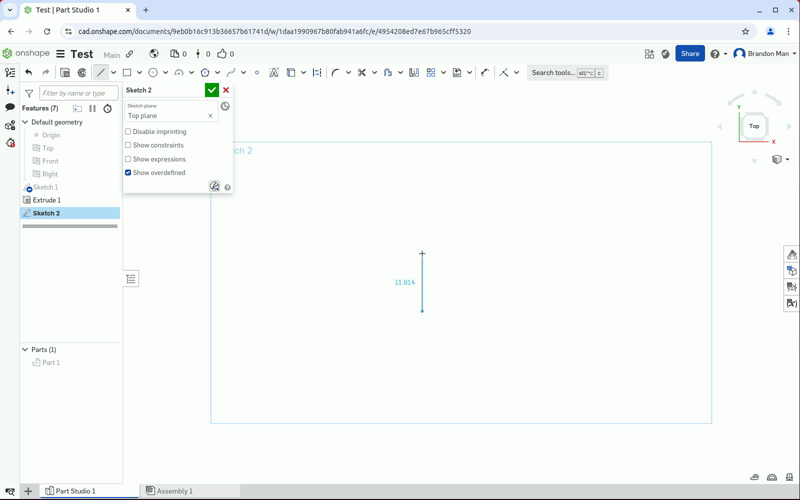
key(esc)
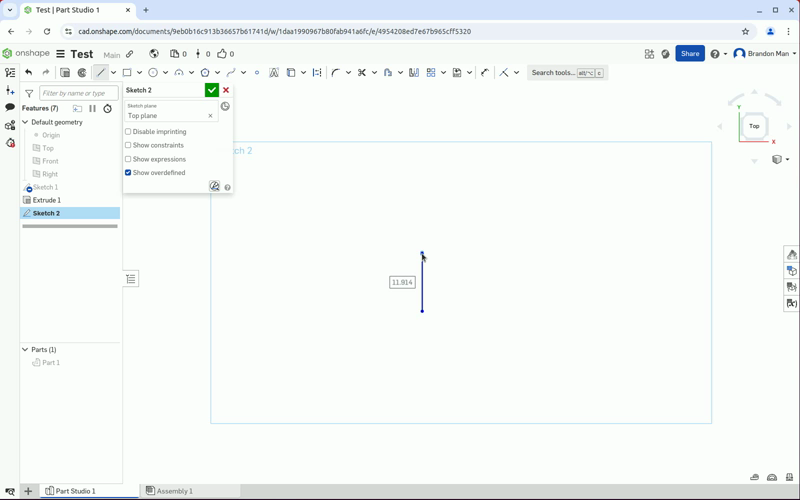
key(a)
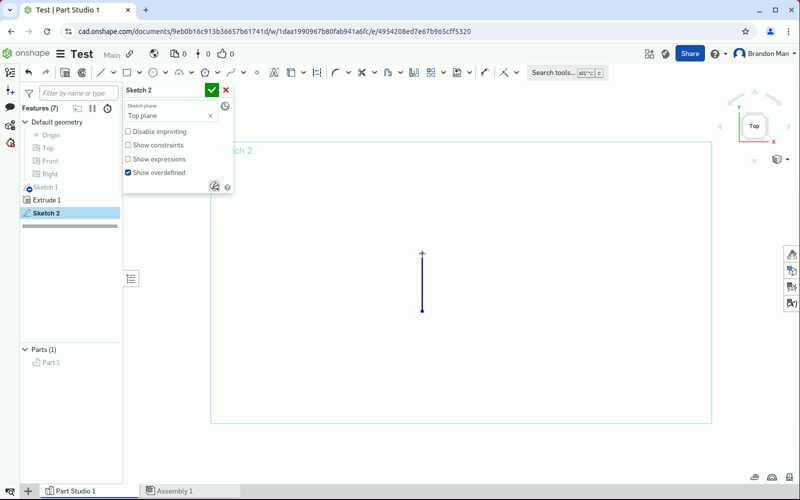
mouse_move(422, 253)
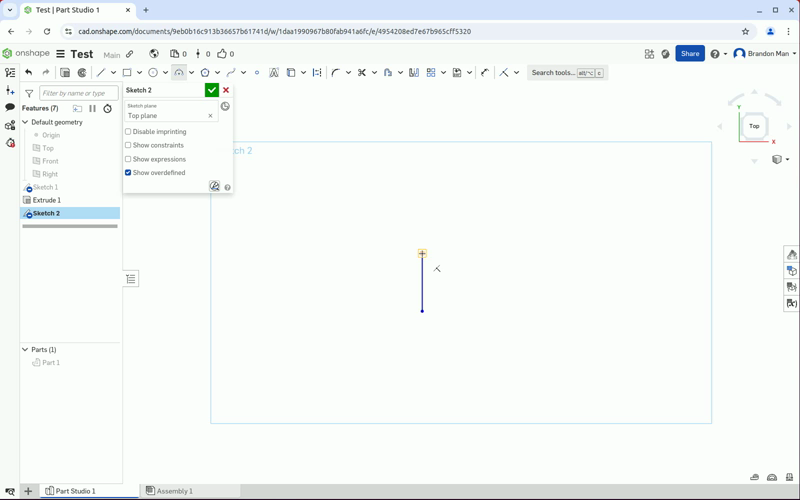
click(422, 253)
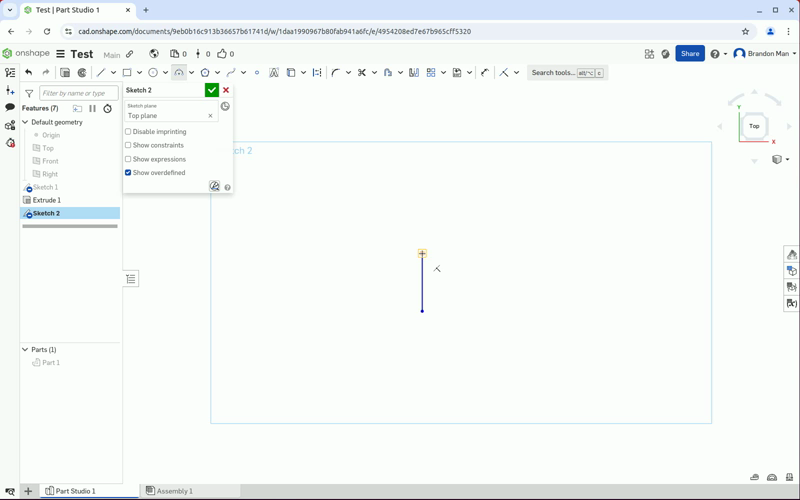
mouse_move(422, 311)
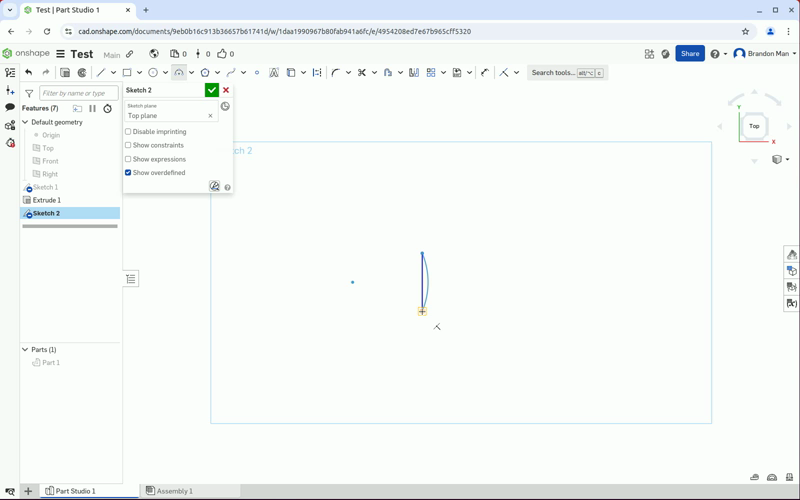
click(422, 311)
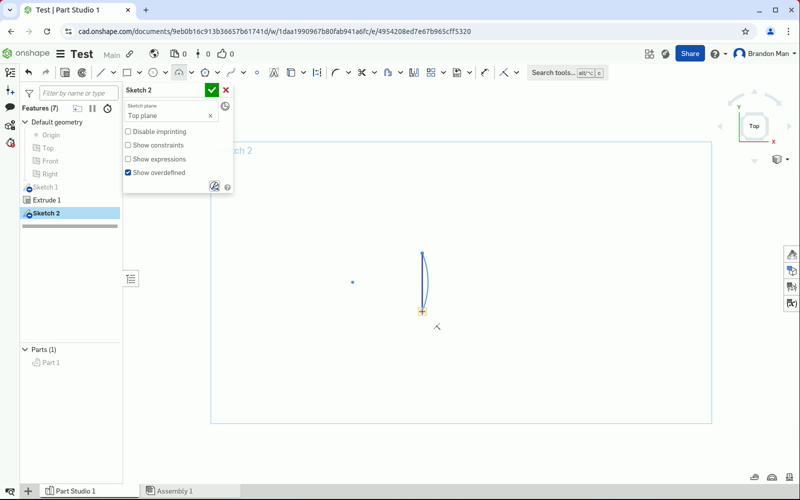
key_down(shift)
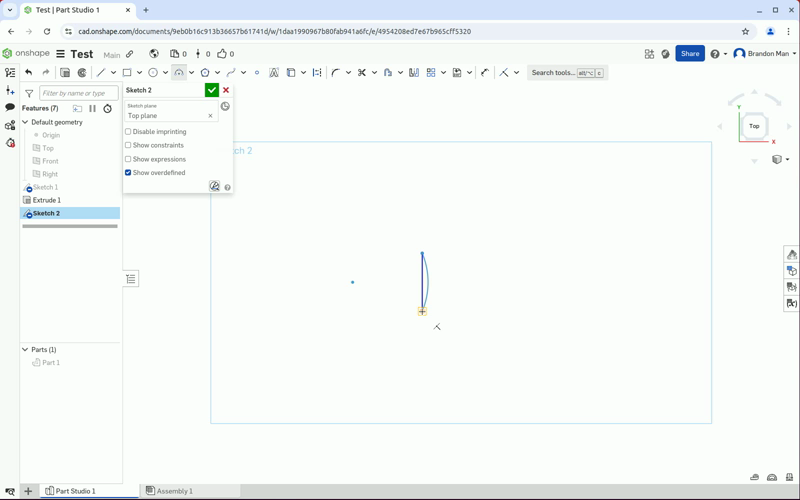
mouse_move(392, 282)
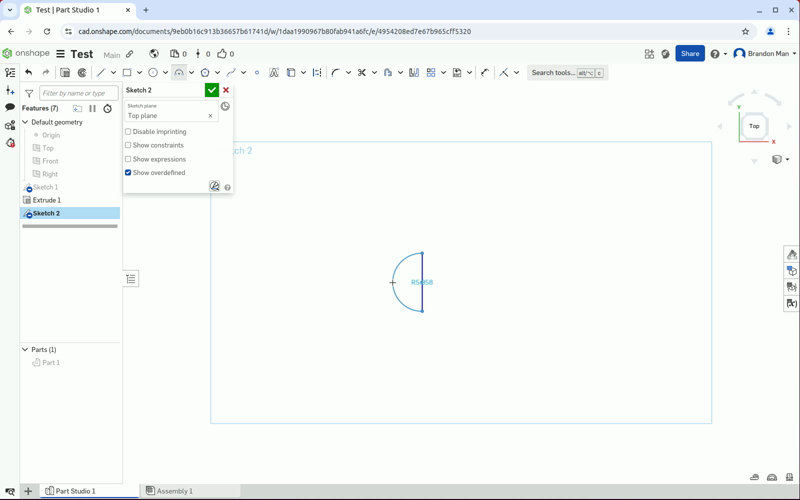
click(392, 282)
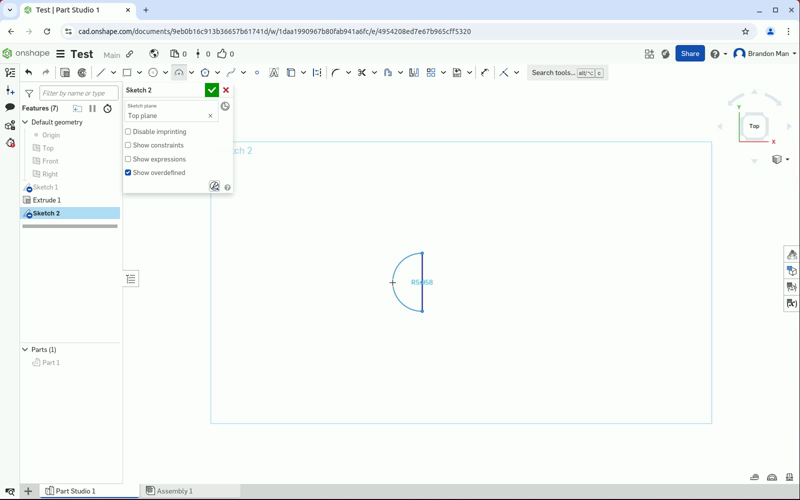
key_up(shift)
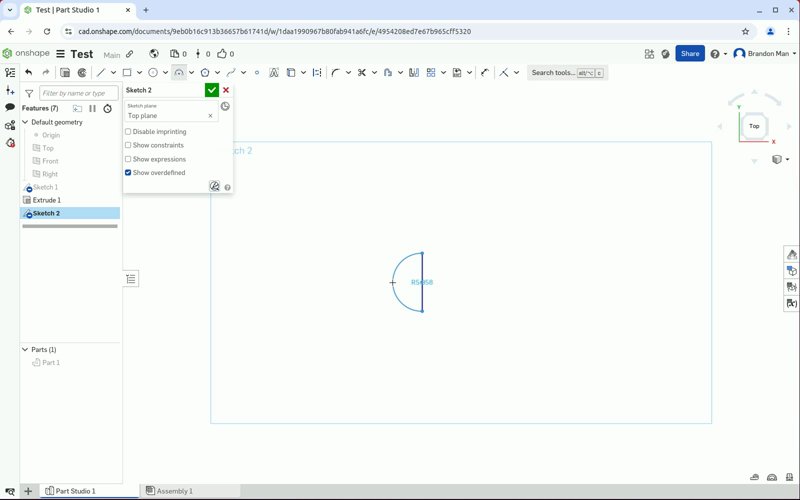
key(esc)
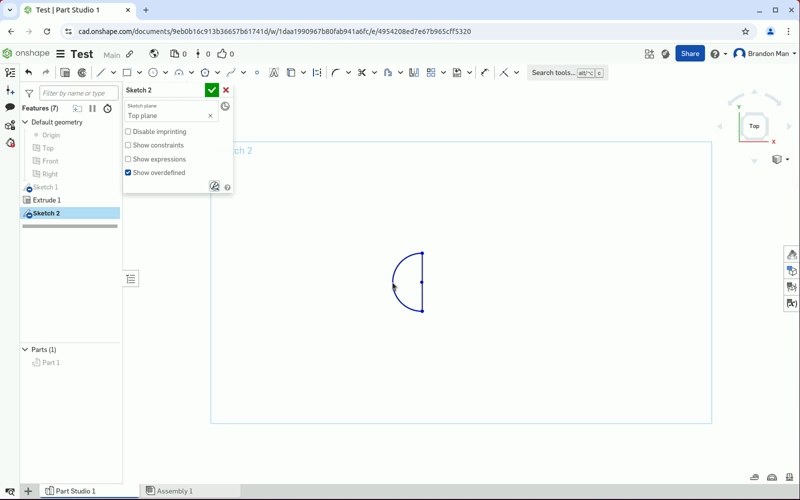
mouse_move(402, 291)
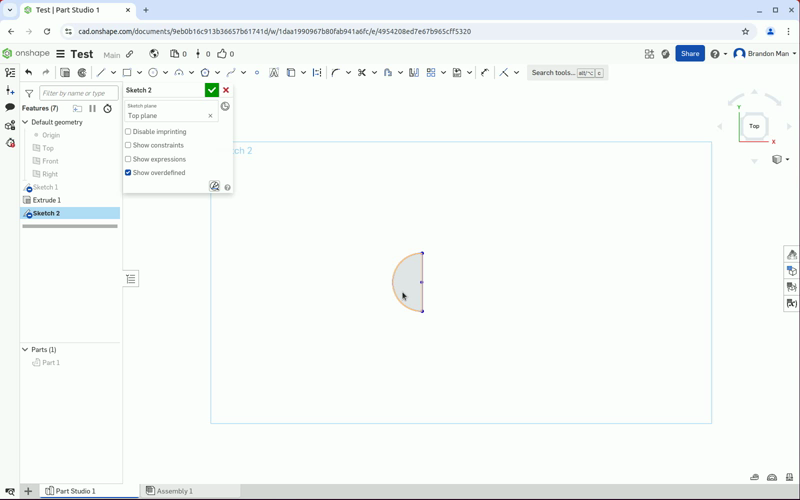
scroll(6)
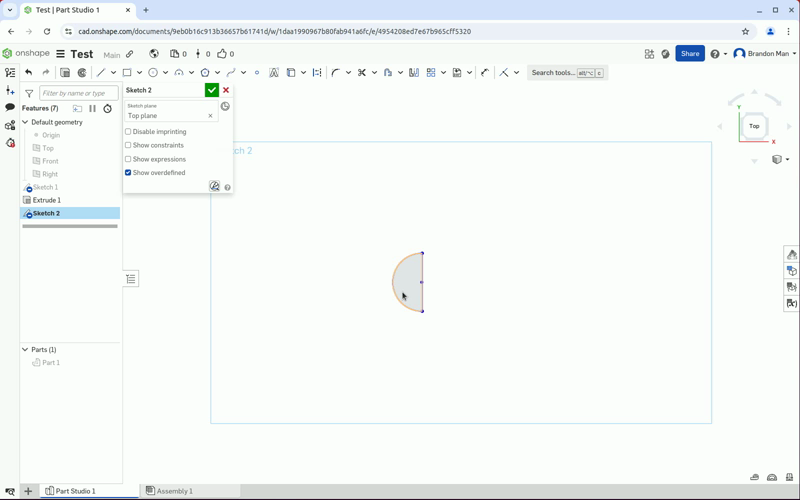
scroll(6)
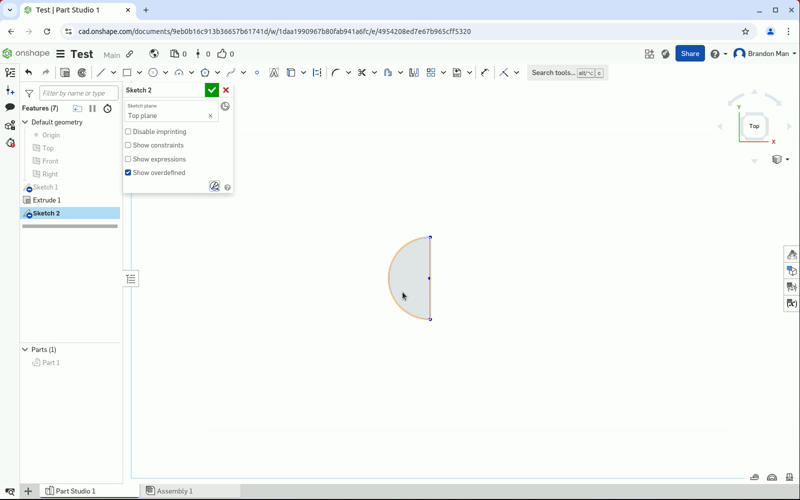
scroll(6)
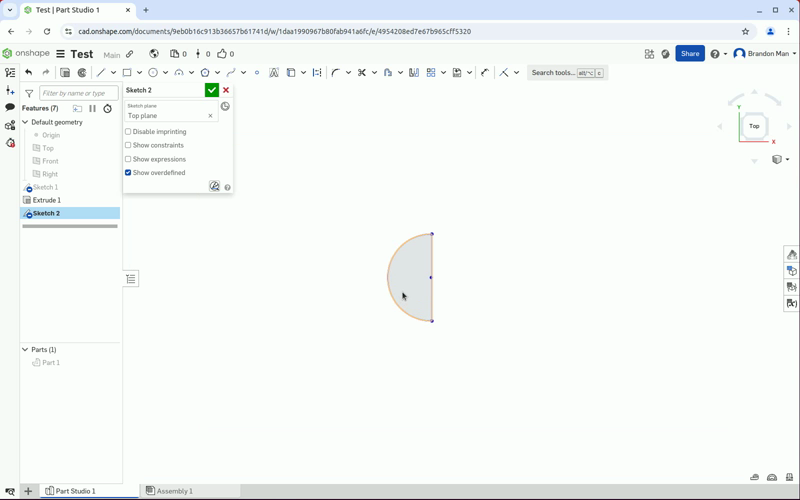
scroll(6)
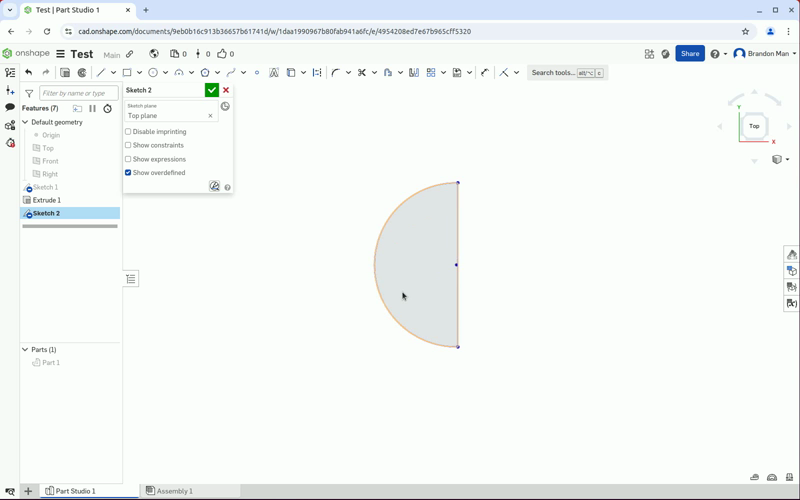
scroll(6)
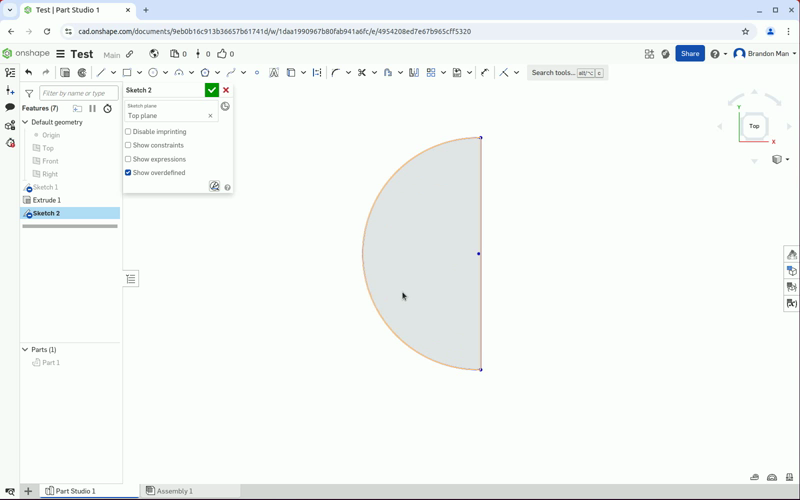
scroll(6)
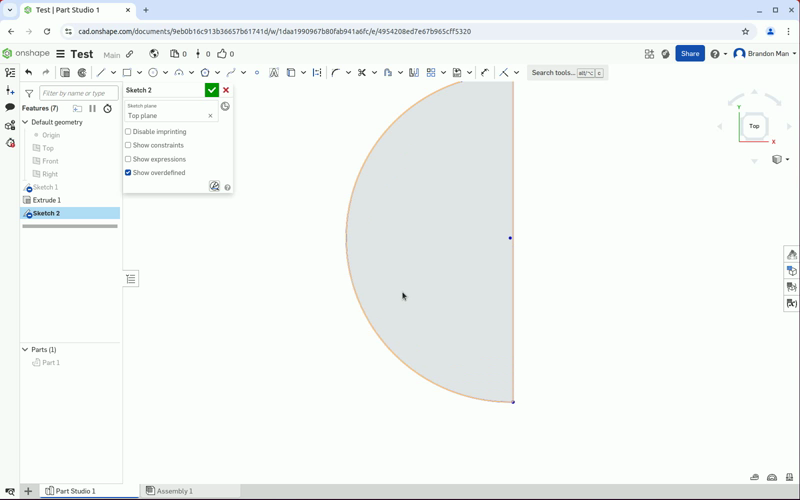
scroll(6)
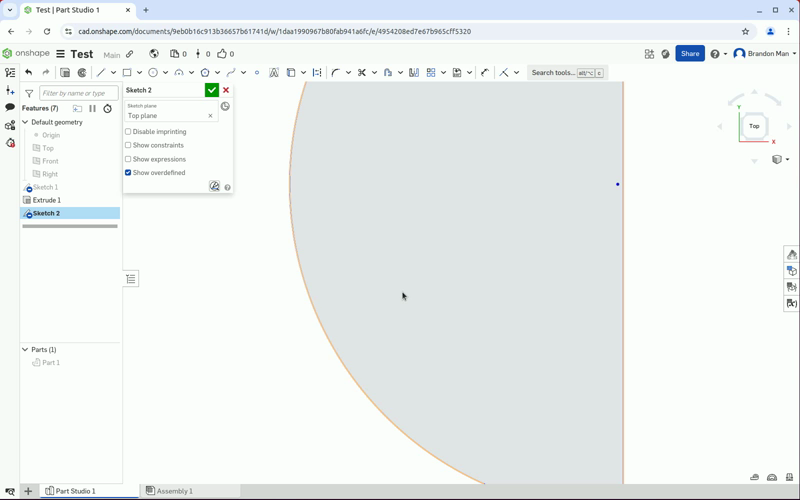
click(402, 291)
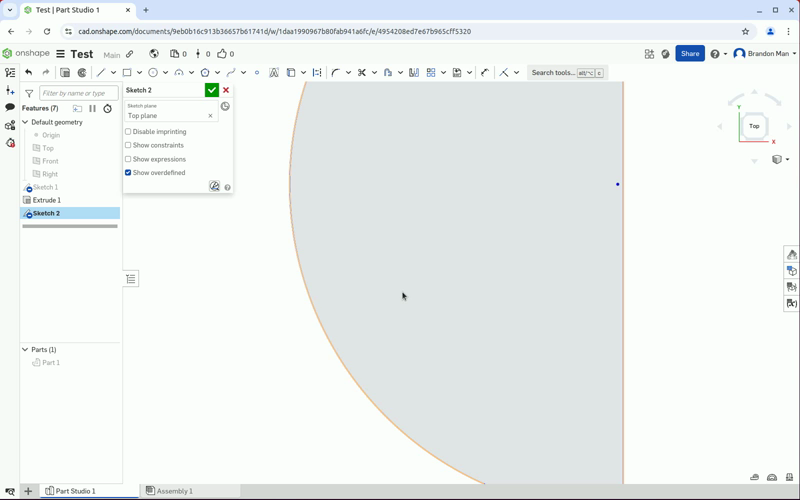
scroll(-6)
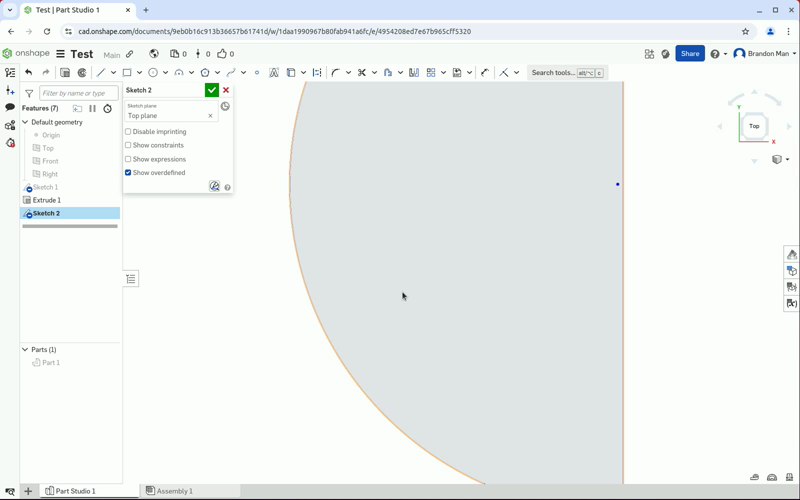
scroll(-6)
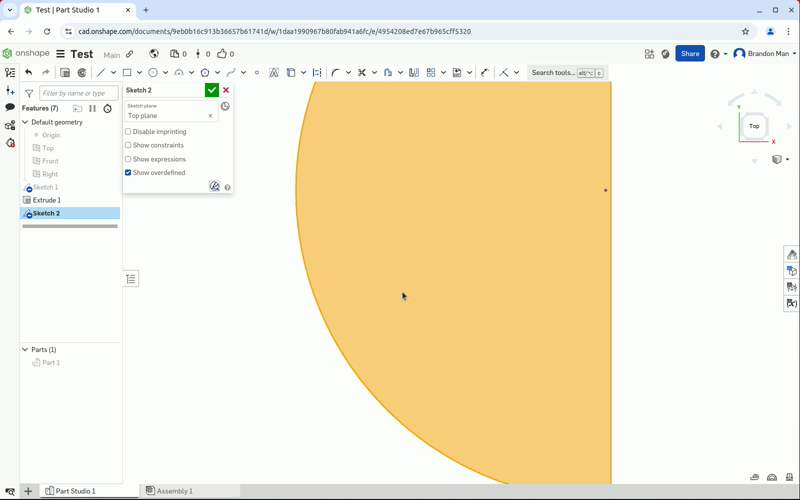
scroll(-6)
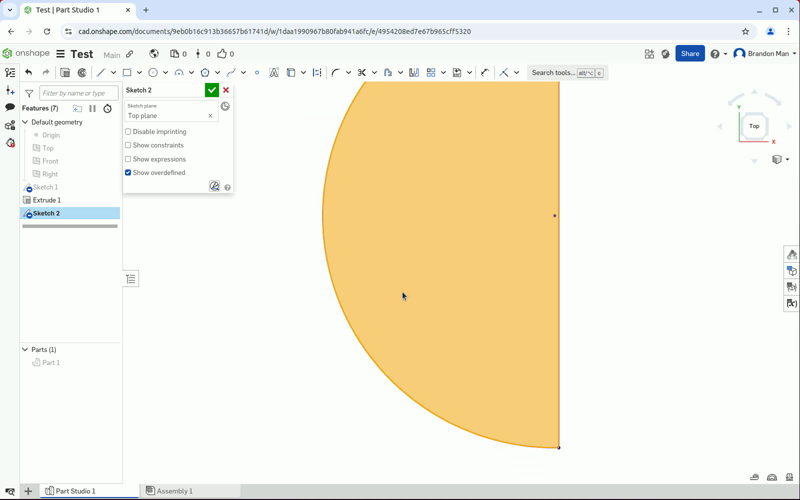
scroll(-6)
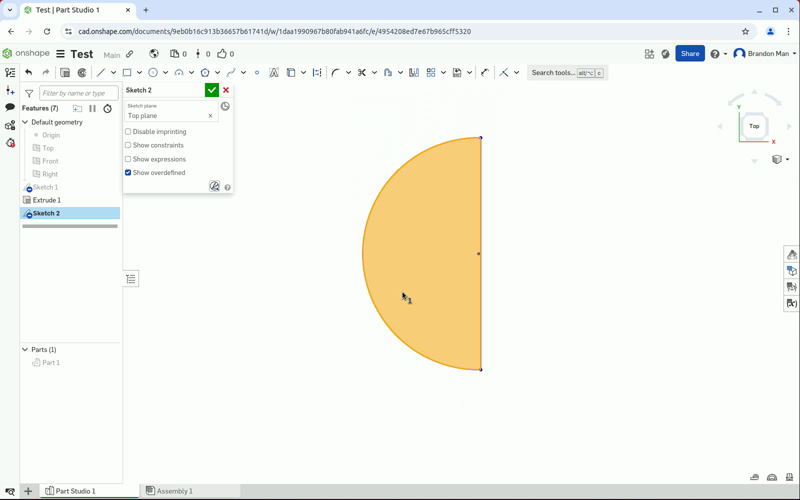
scroll(-6)
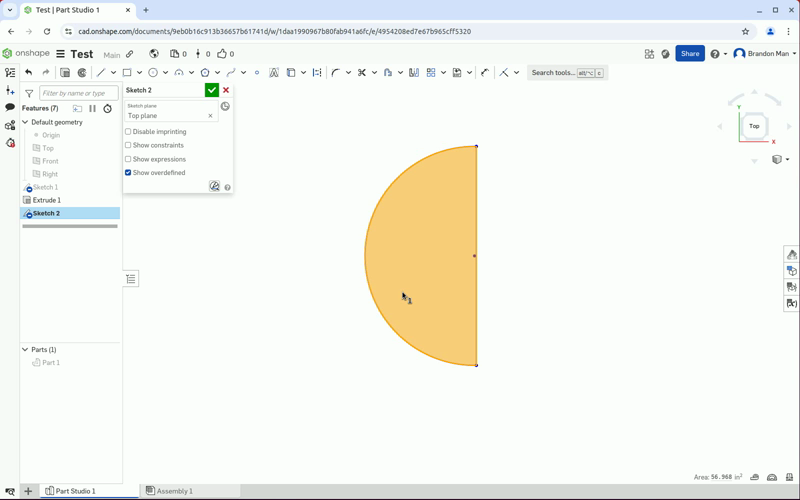
scroll(-6)
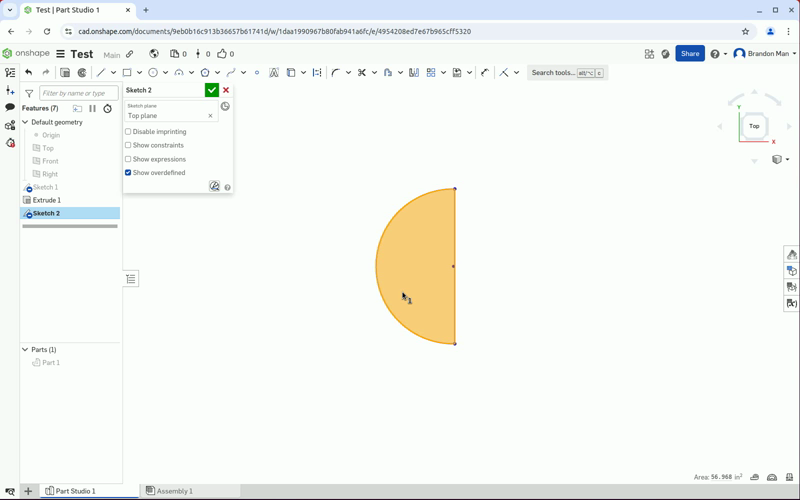
scroll(-6)
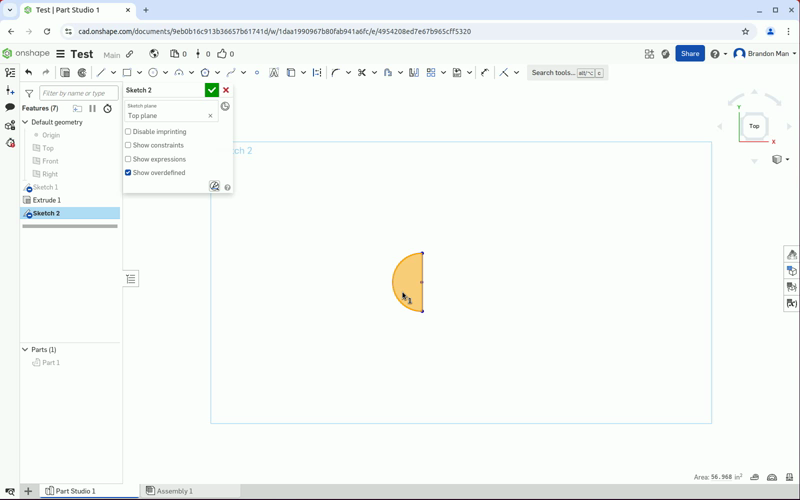
mouse_move(73, 352)
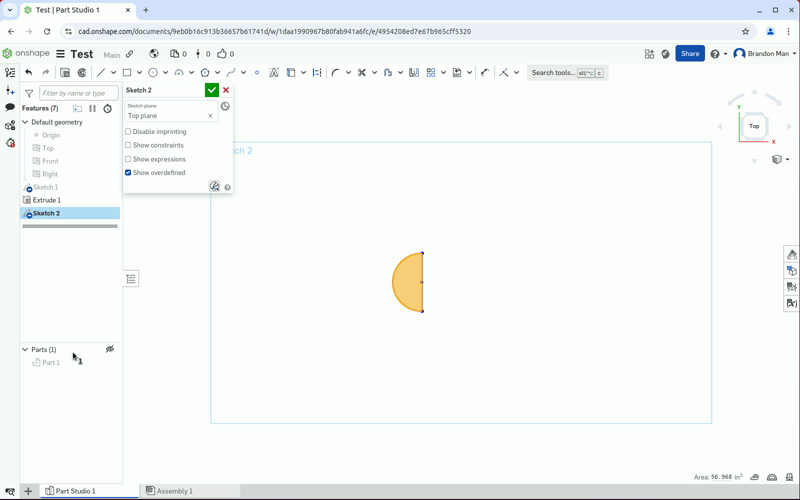
key(shift+y)
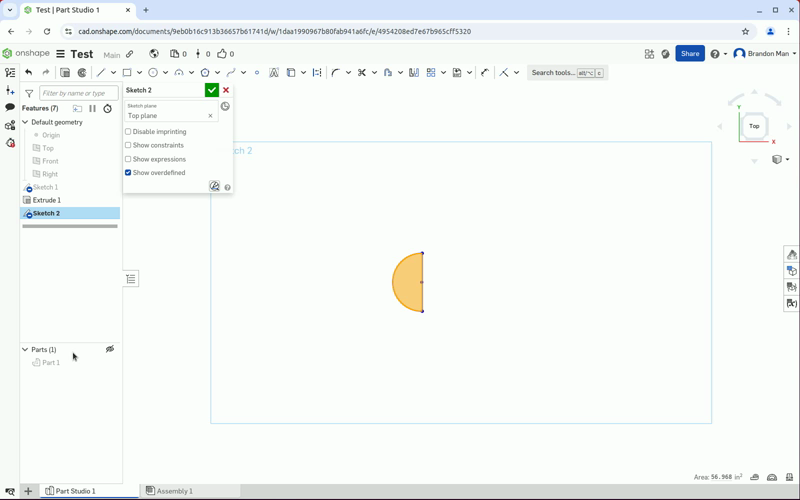
key(shift+e)
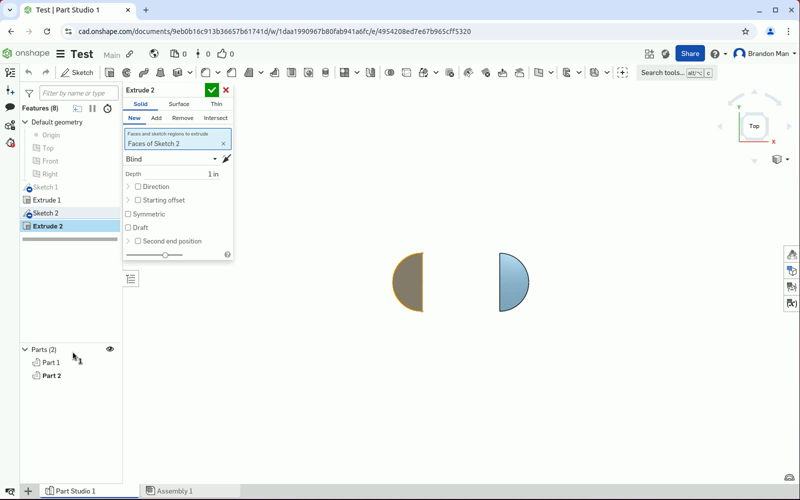
mouse_move(143, 106)
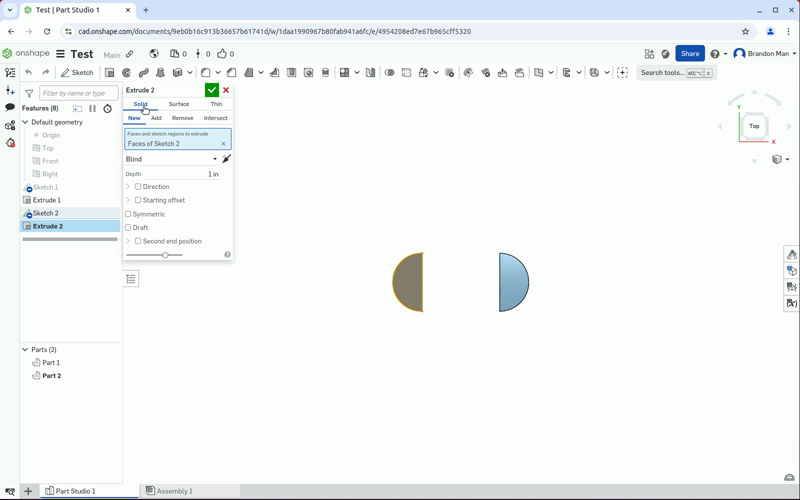
click(143, 106)
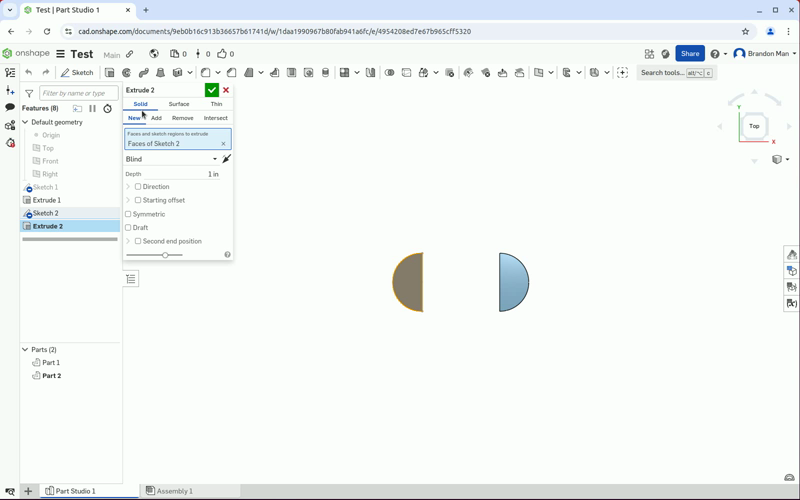
mouse_move(137, 120)
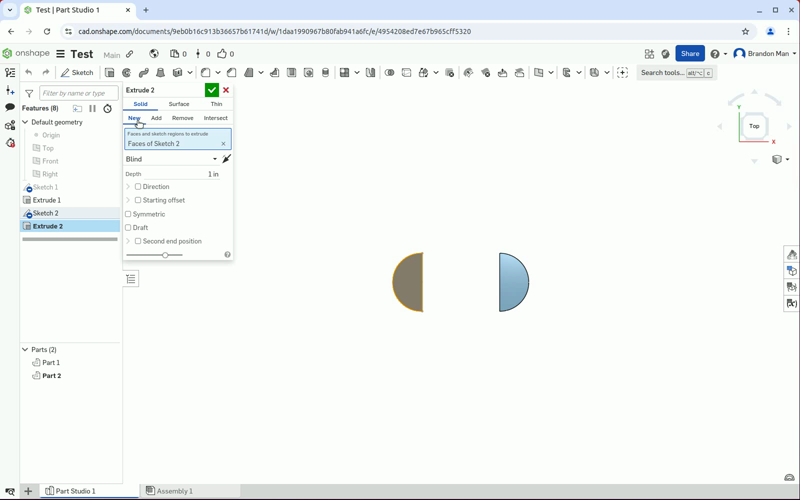
click(137, 120)
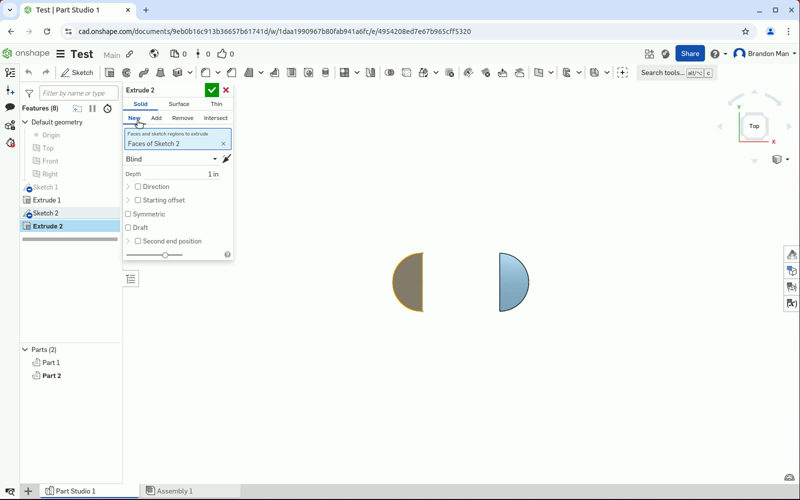
key(tab, 4)
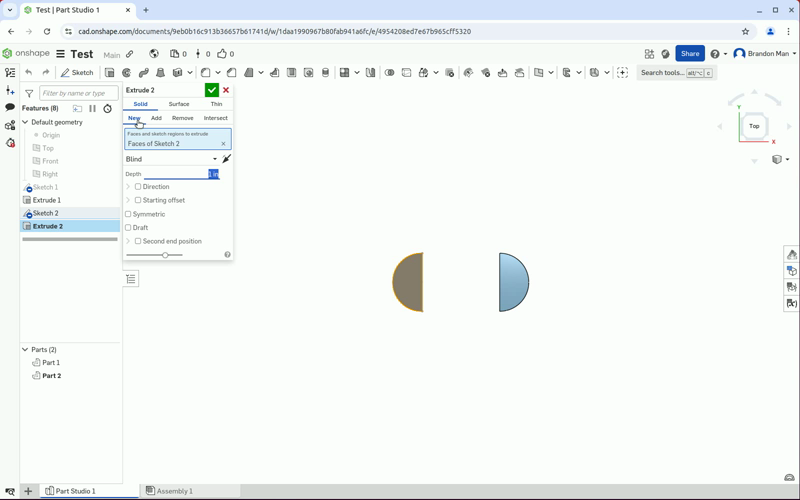
text(1.926)
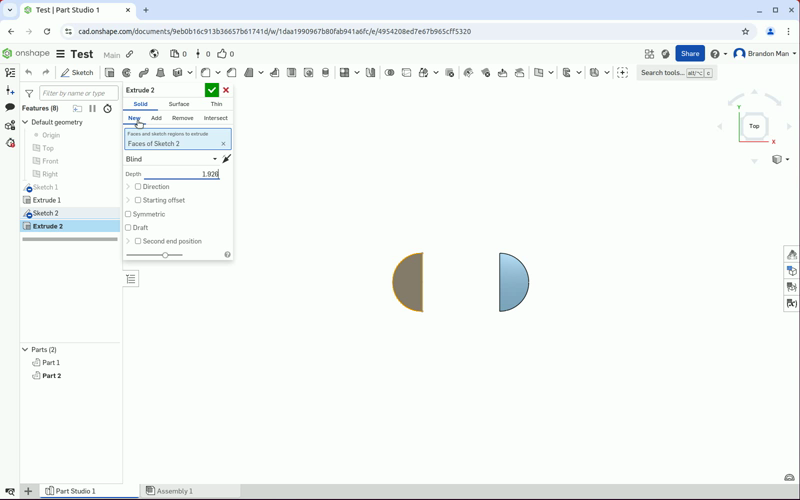
key(enter)
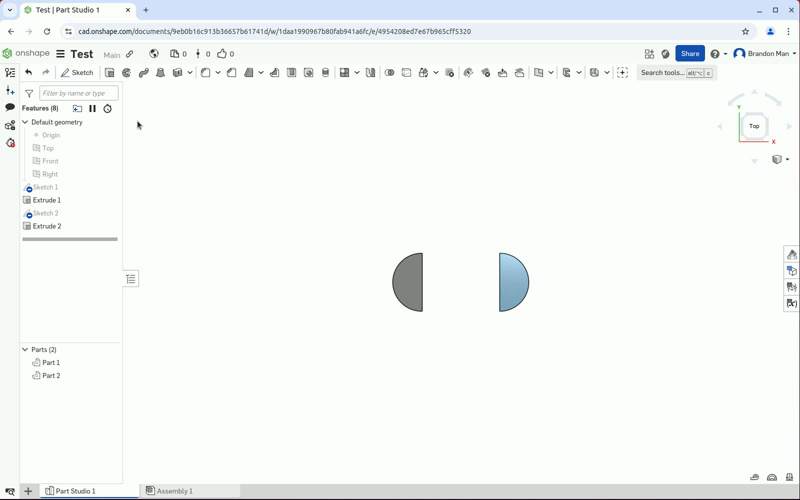
key(shift+h)
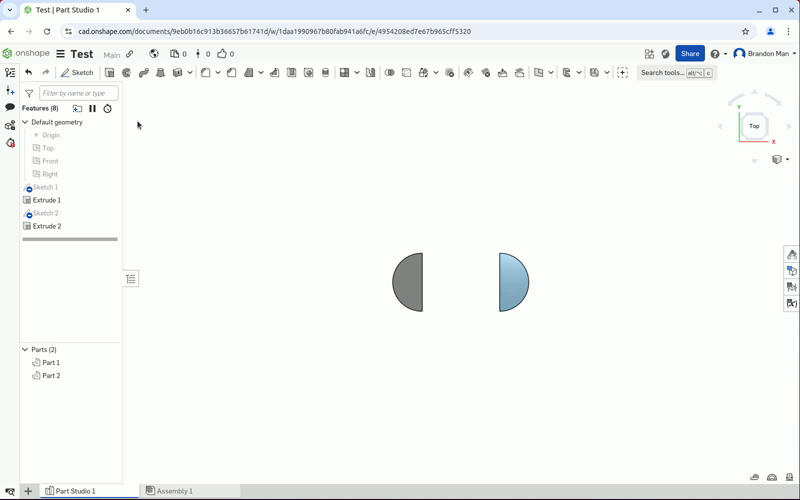
key(shift+h)
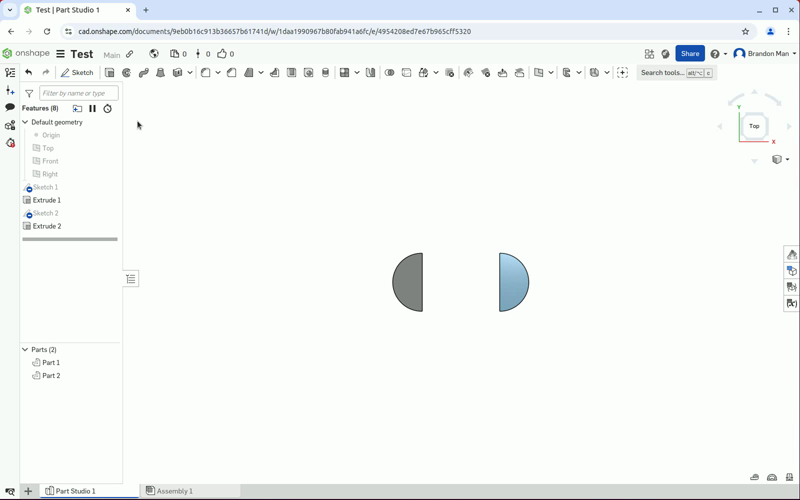
mouse_move(73, 189)
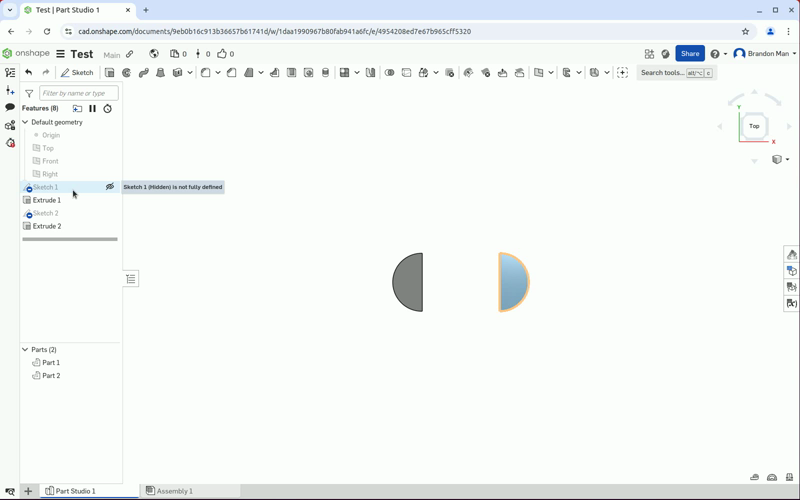
click(73, 189)
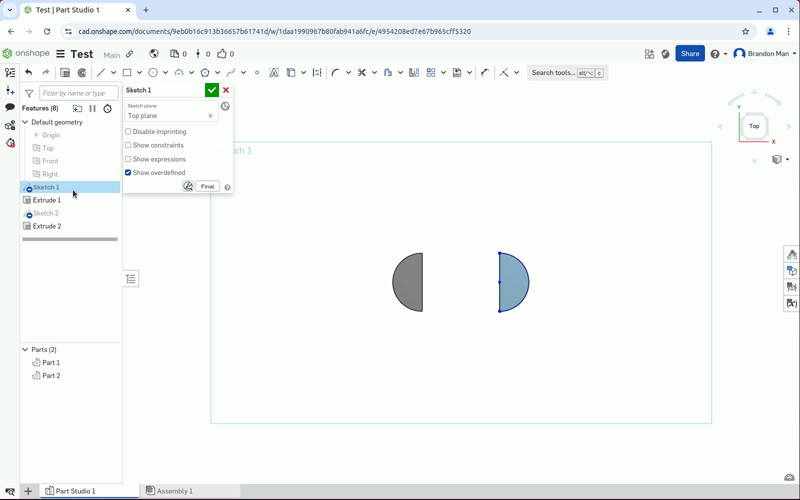
mouse_move(229, 92)
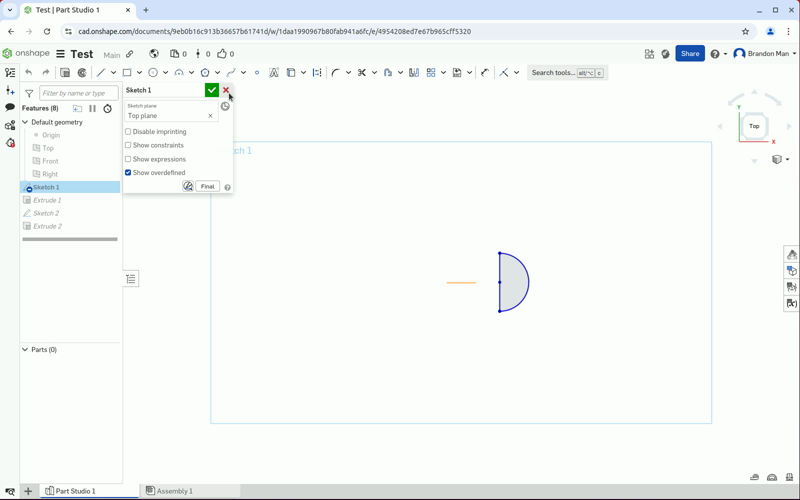
click(229, 92)
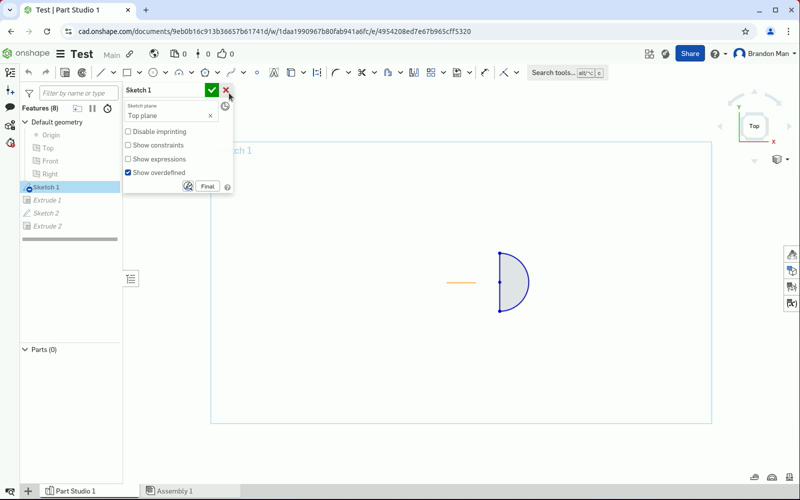
key(shift+s)
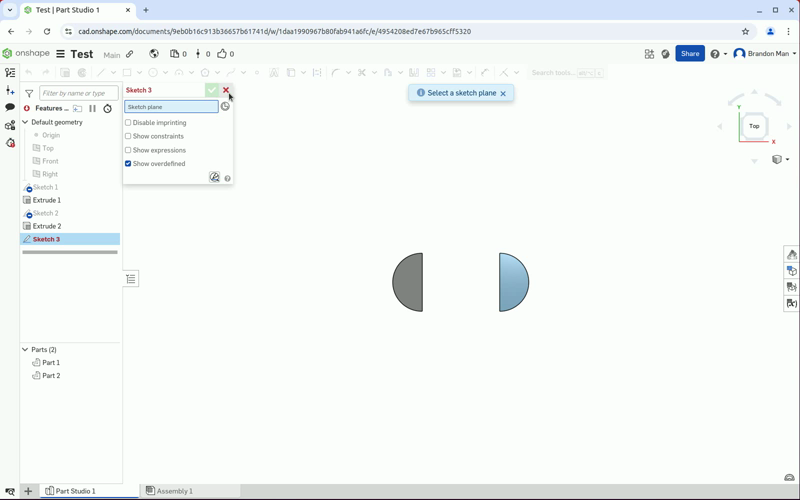
mouse_move(73, 150)
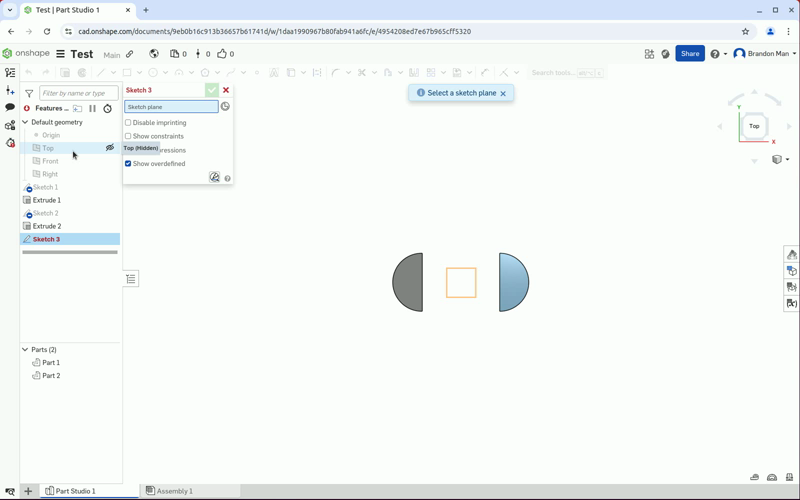
click(73, 150)
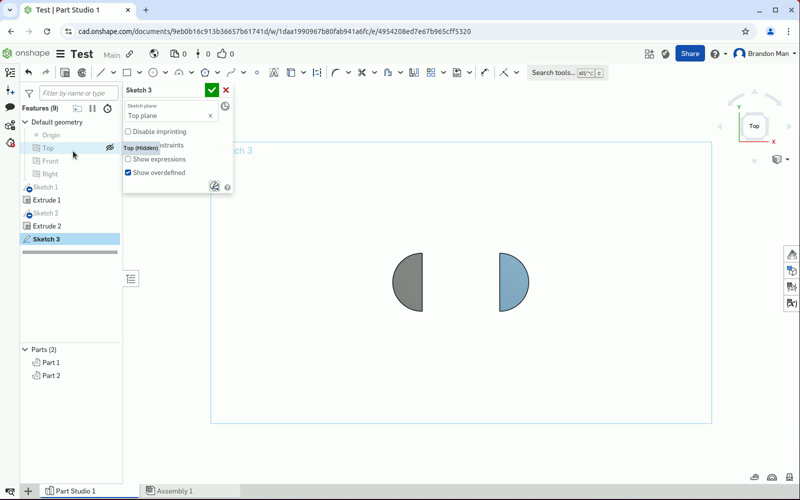
mouse_move(73, 352)
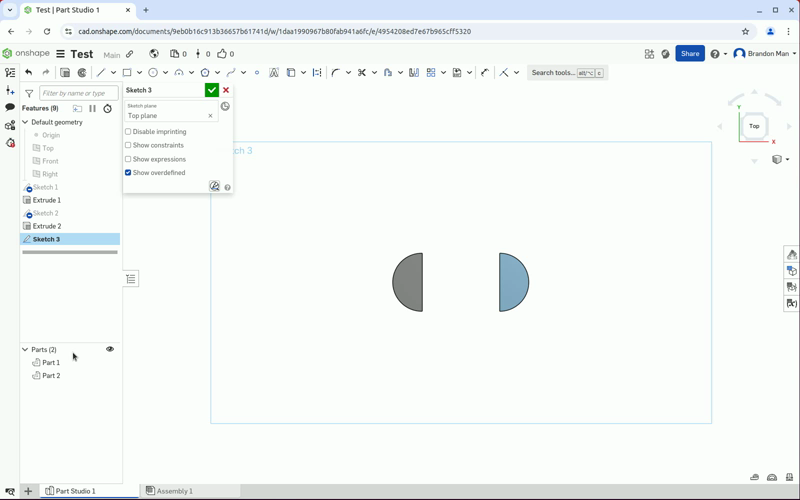
key(y)
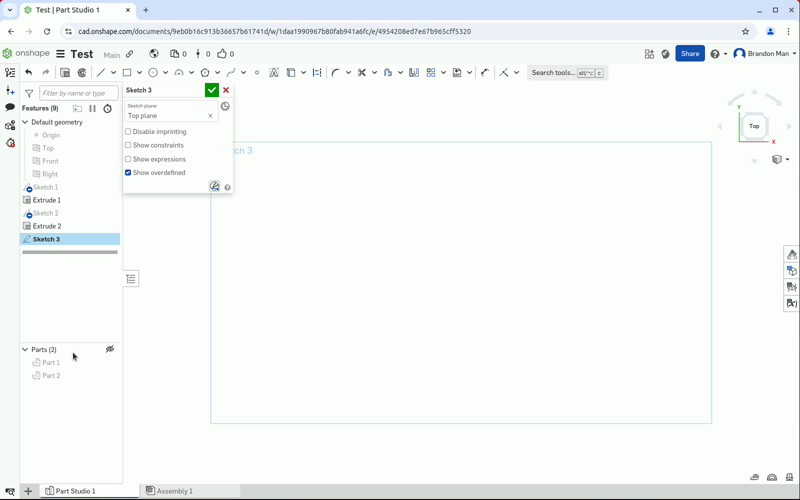
key(l)
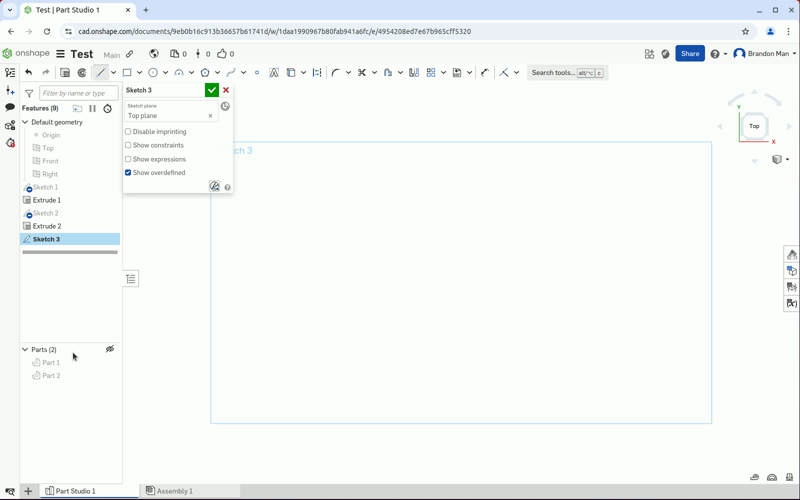
key_down(shift)
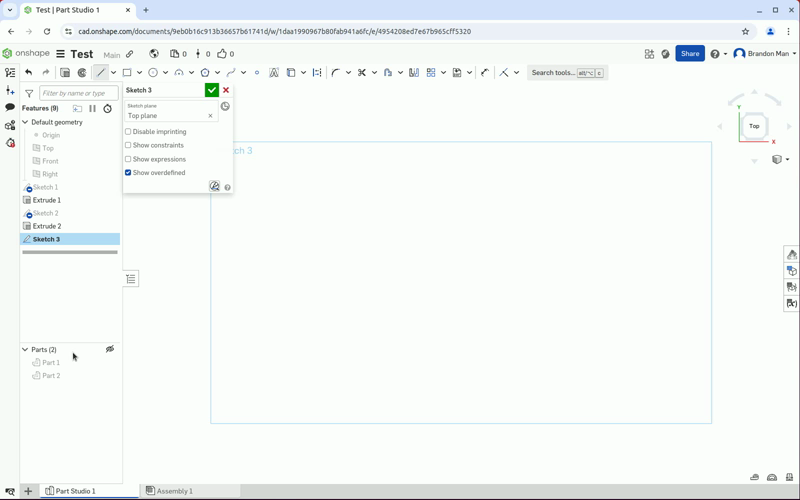
mouse_move(422, 311)
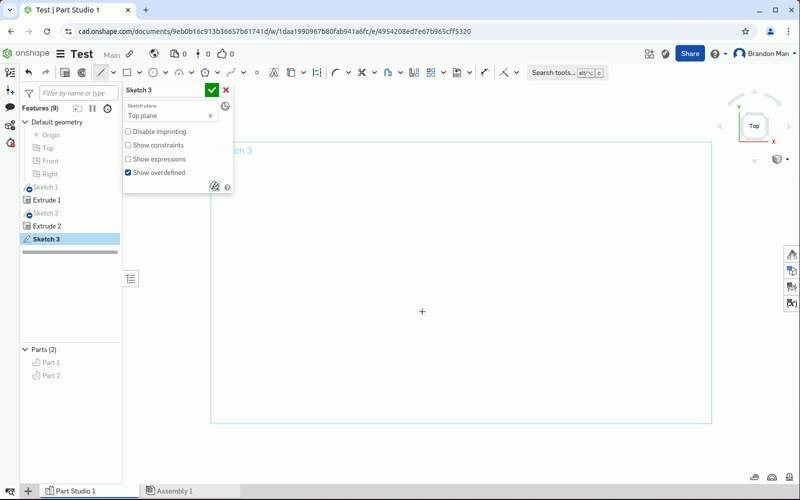
click(422, 311)
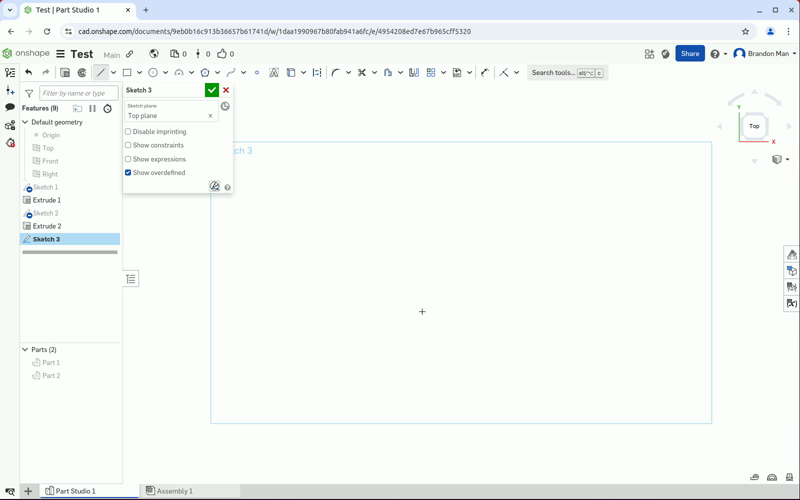
key_up(shift)
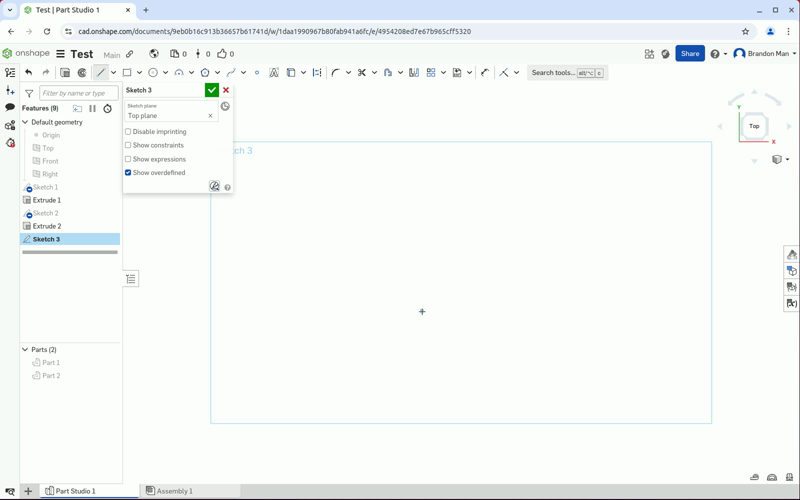
key_down(shift)
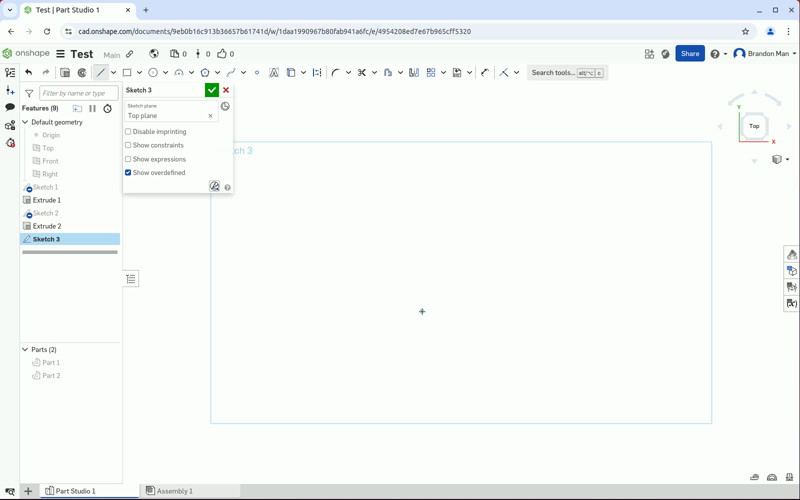
mouse_move(498, 311)
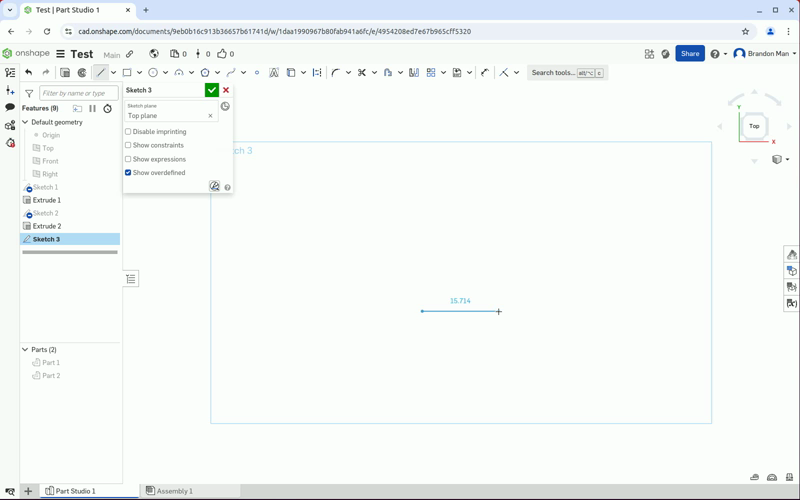
click(498, 311)
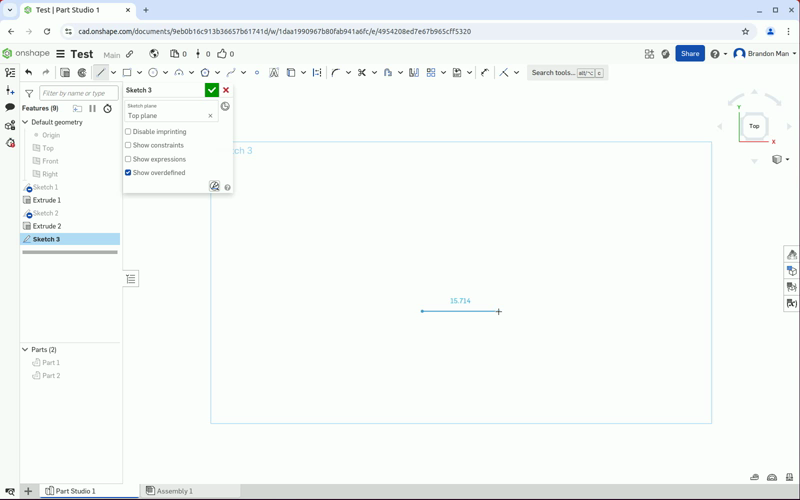
key_up(shift)
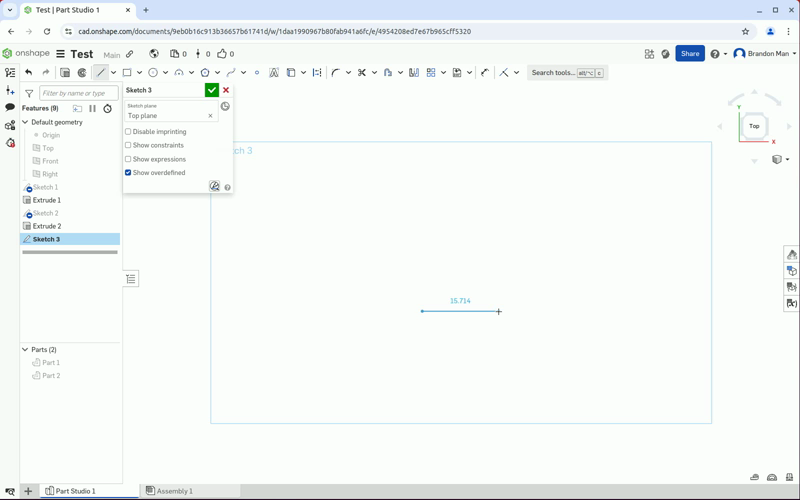
key(esc)
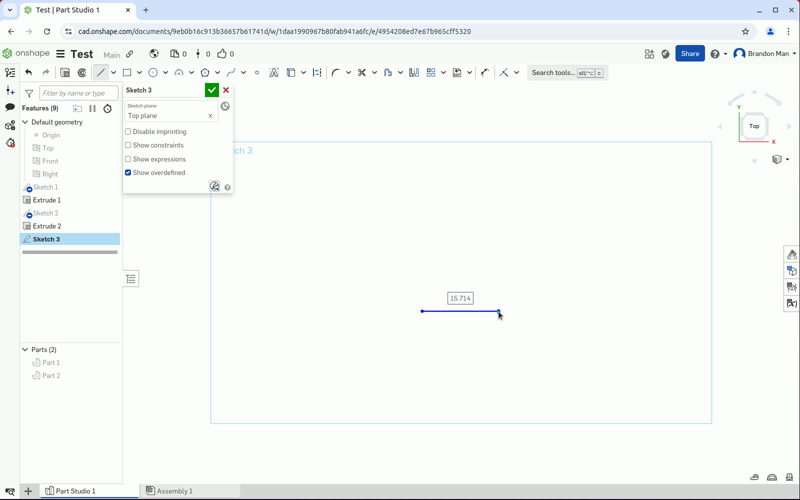
key(a)
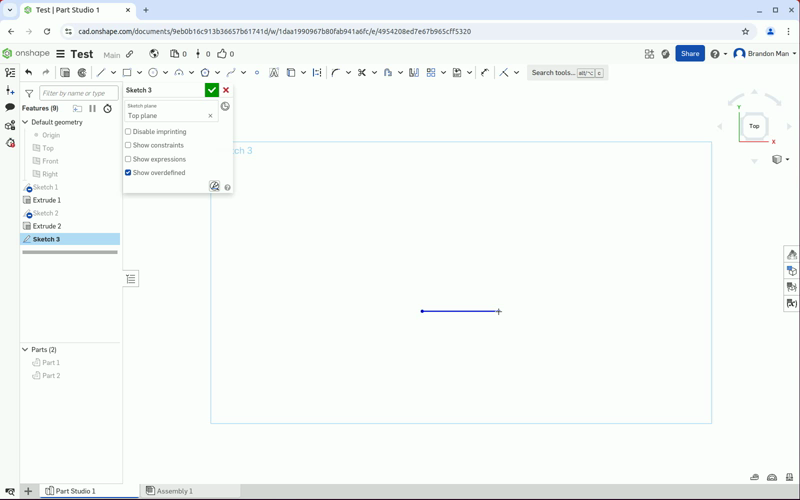
mouse_move(498, 311)
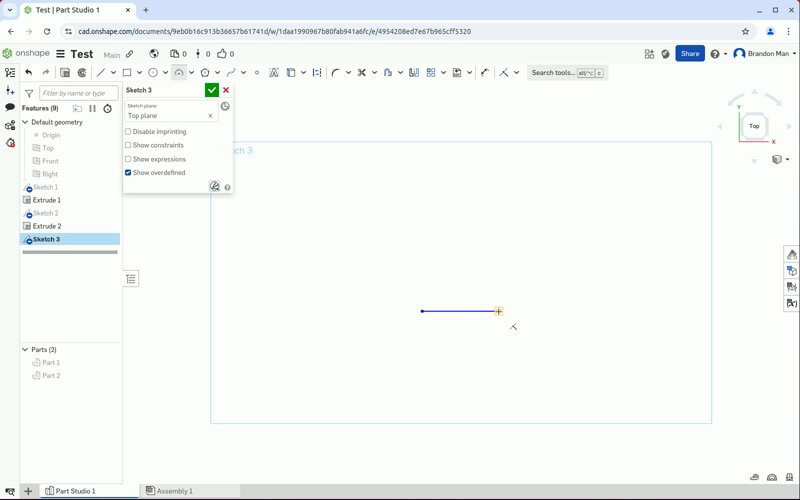
click(498, 311)
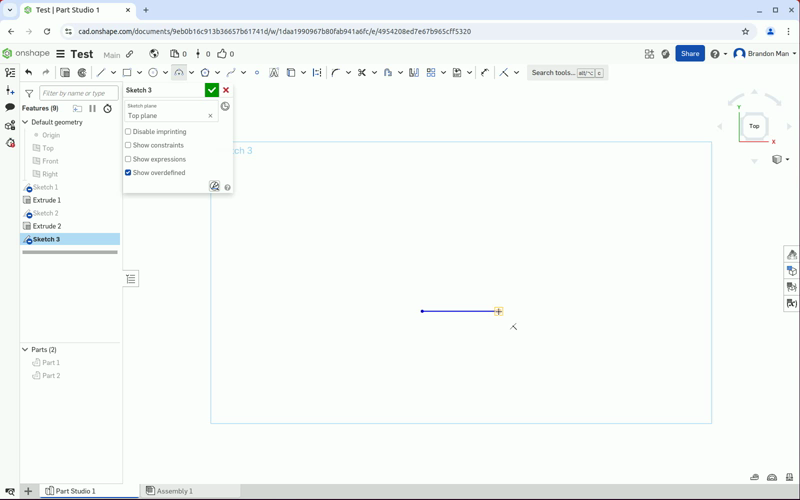
key_down(shift)
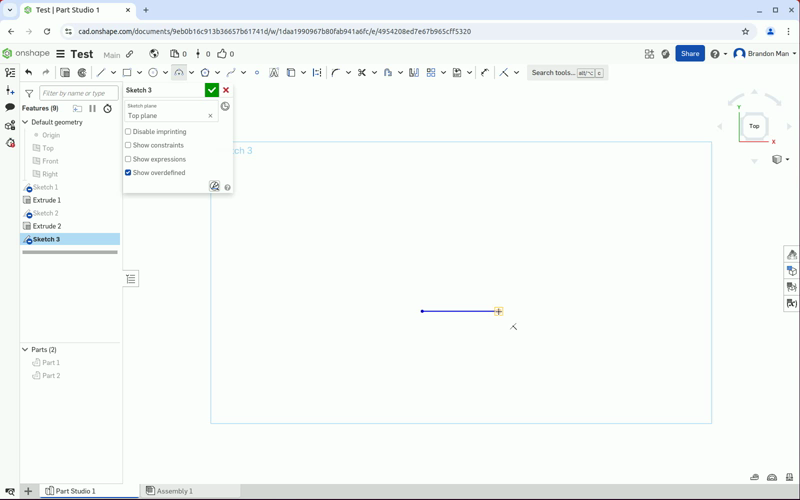
mouse_move(498, 253)
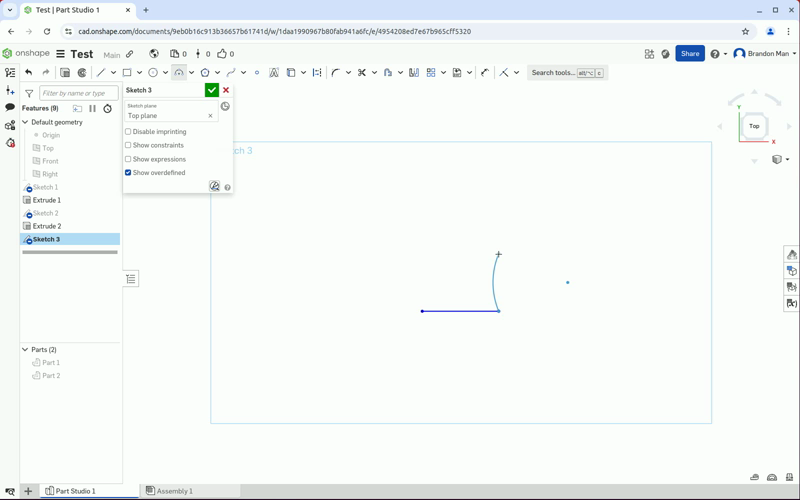
click(498, 253)
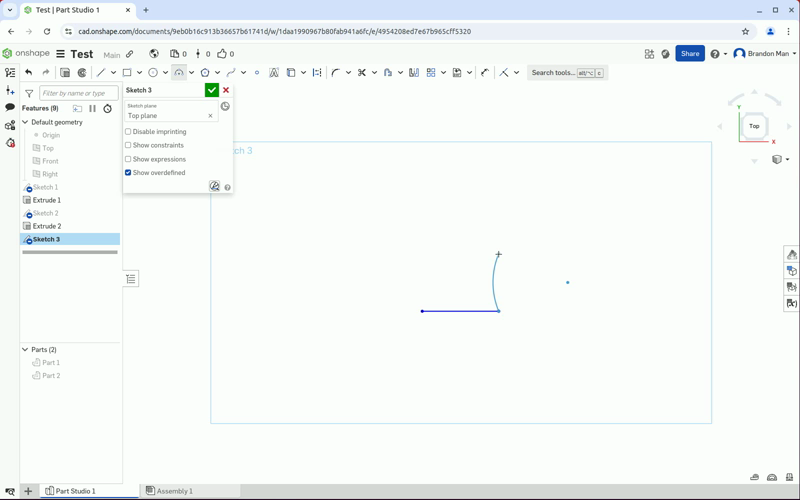
mouse_move(470, 282)
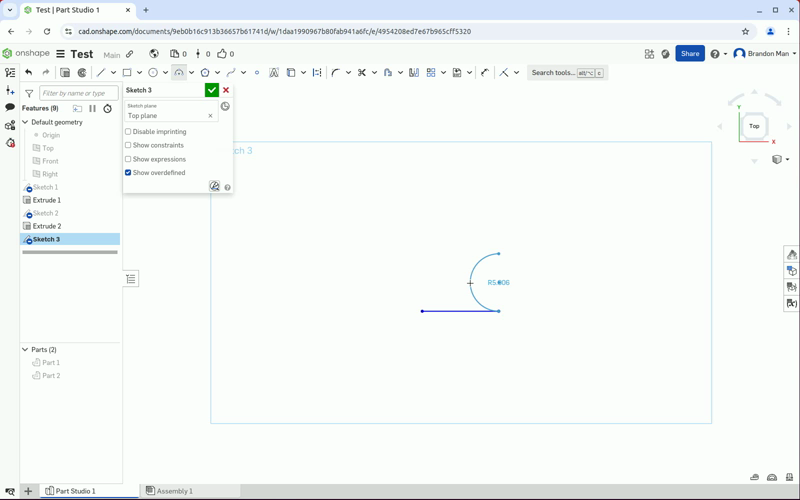
click(470, 282)
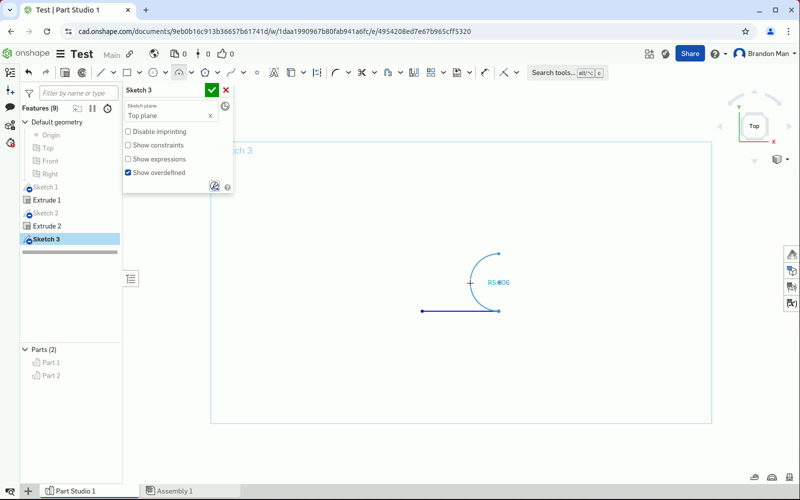
key_up(shift)
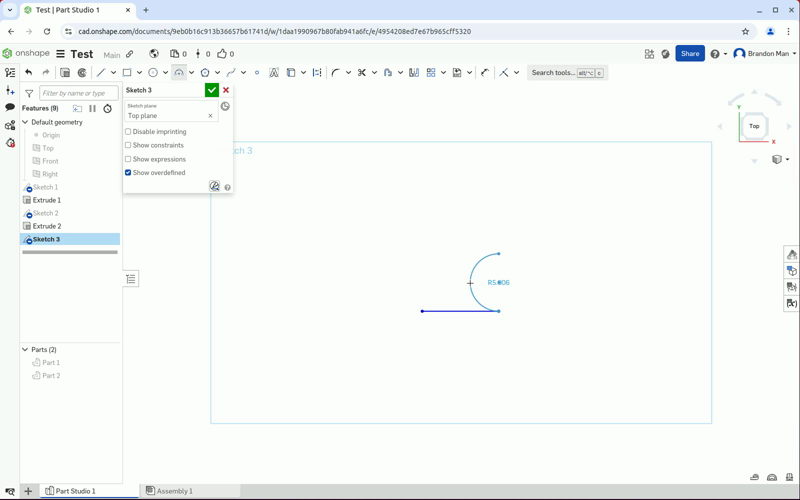
key(esc)
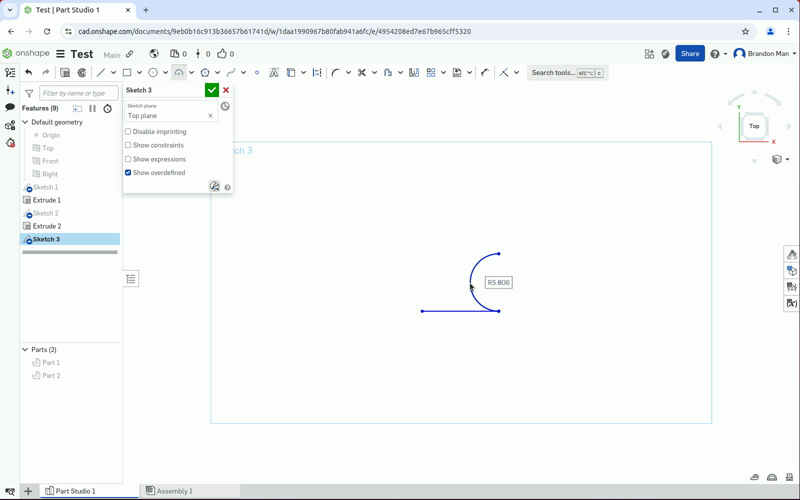
key(l)
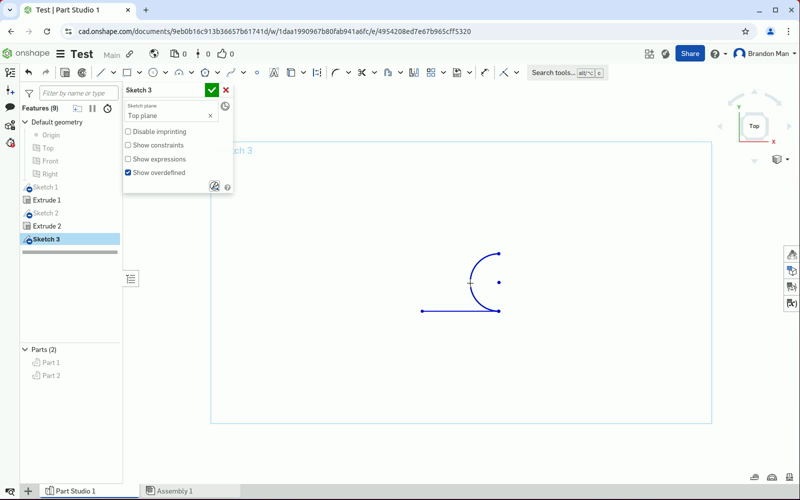
mouse_move(498, 253)
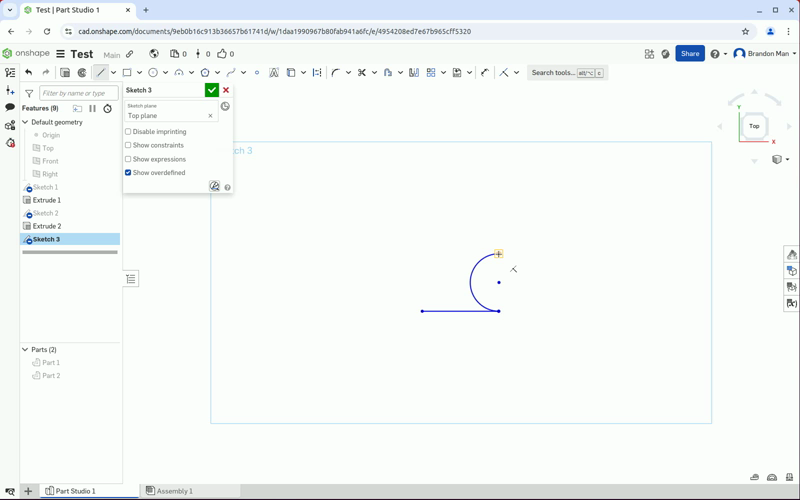
click(498, 253)
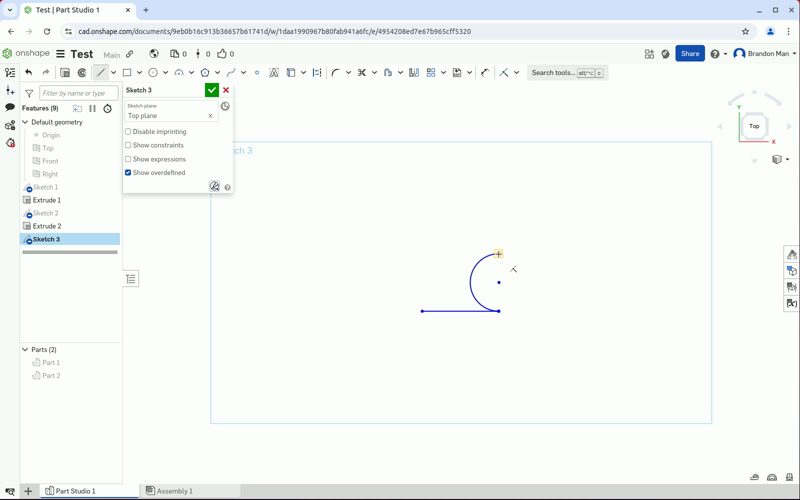
key_down(shift)
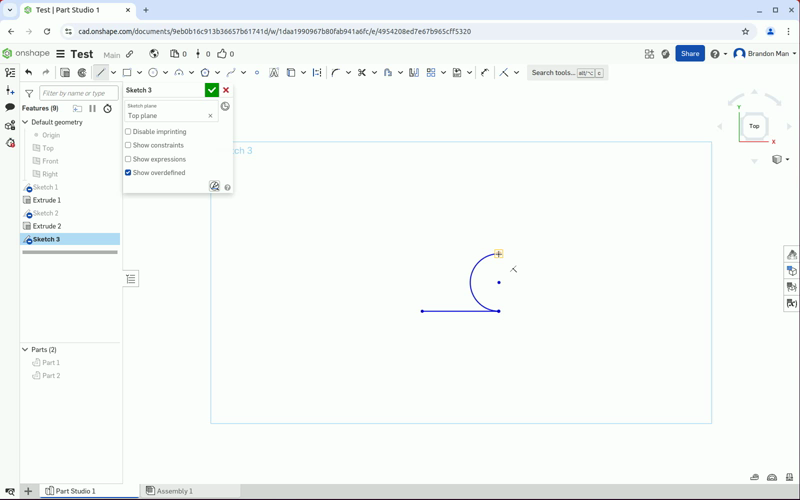
mouse_move(422, 253)
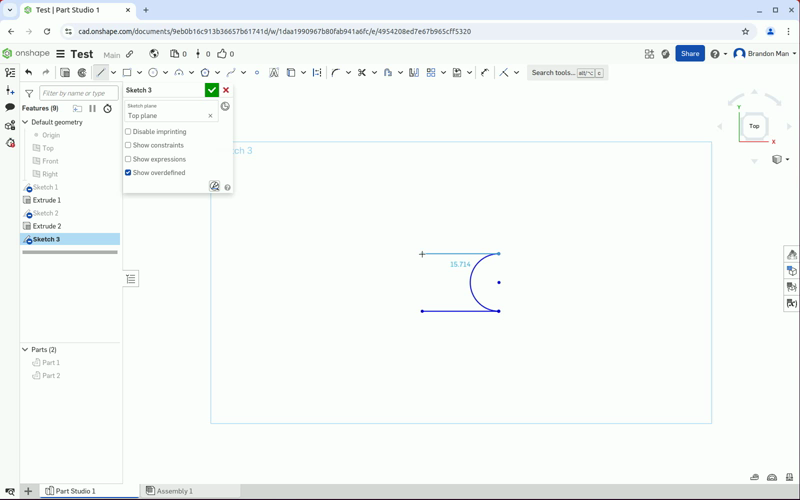
click(422, 253)
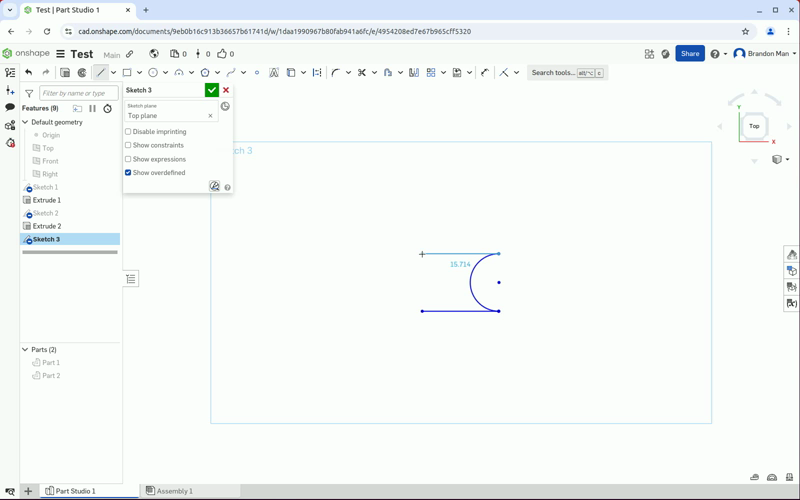
key_up(shift)
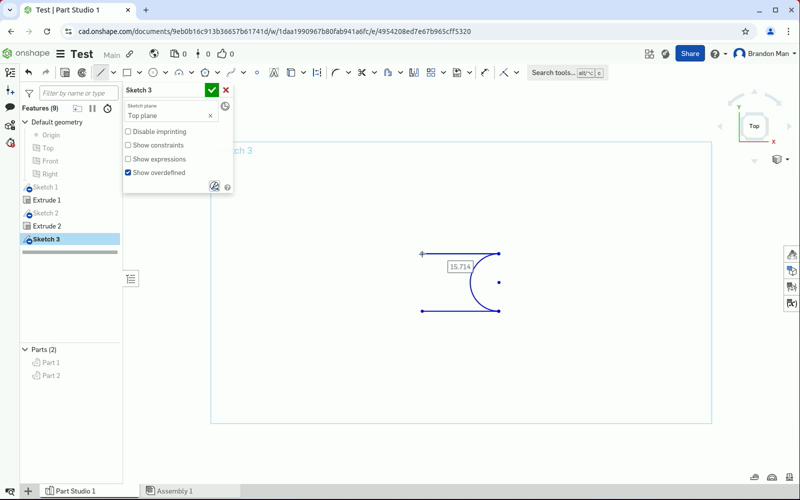
key(esc)
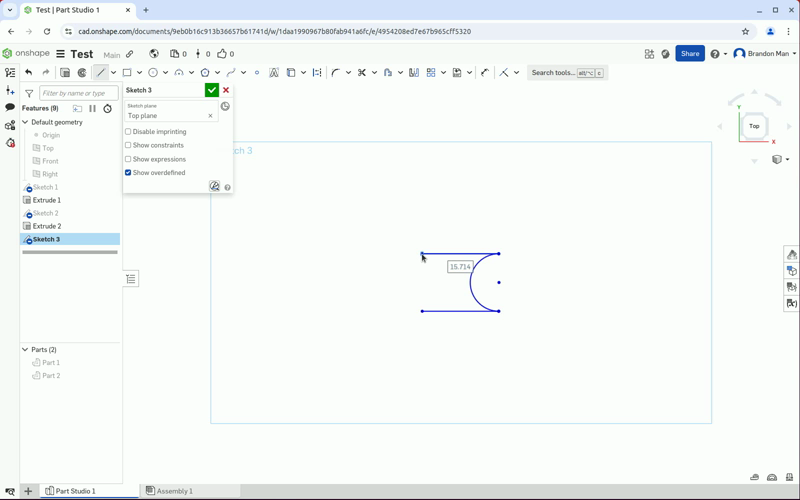
key(a)
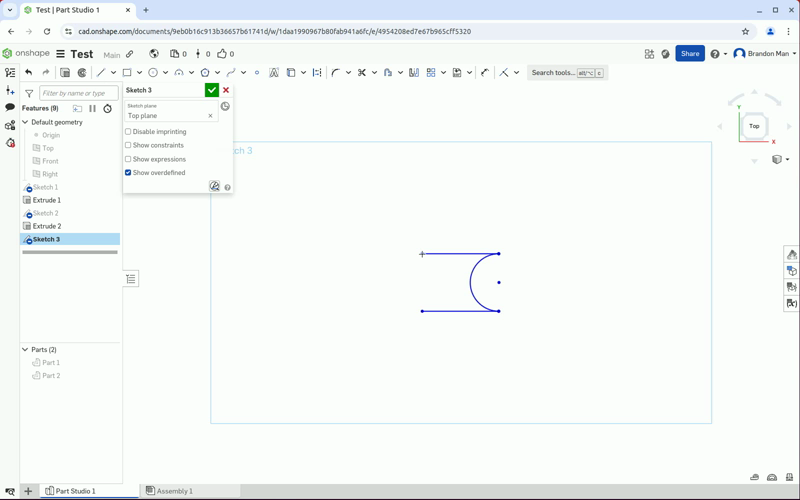
mouse_move(422, 253)
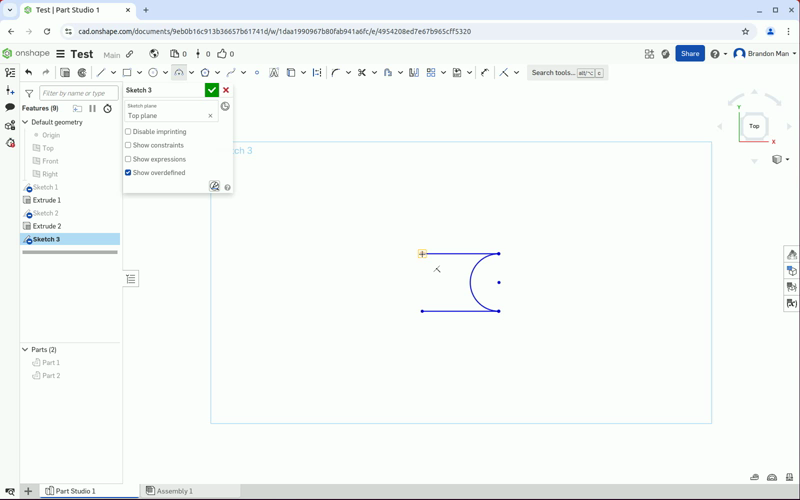
click(422, 253)
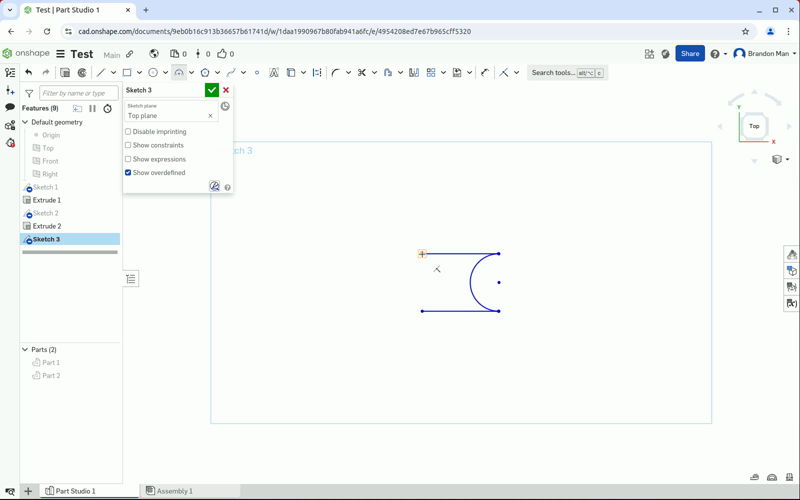
mouse_move(422, 311)
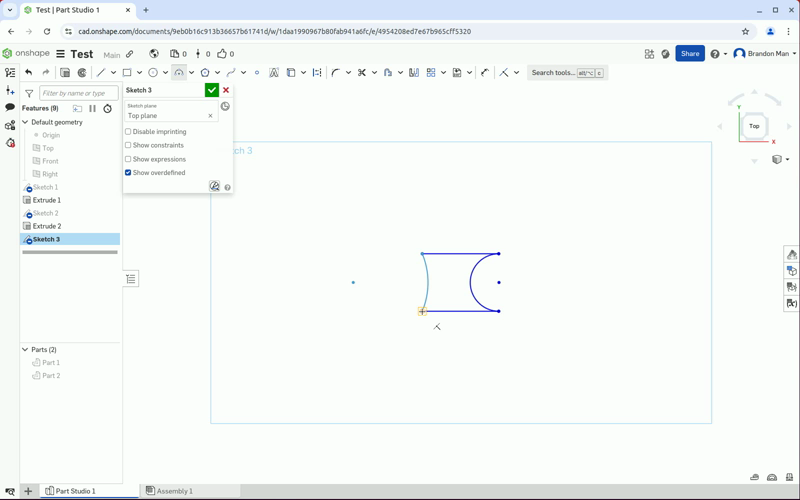
click(422, 311)
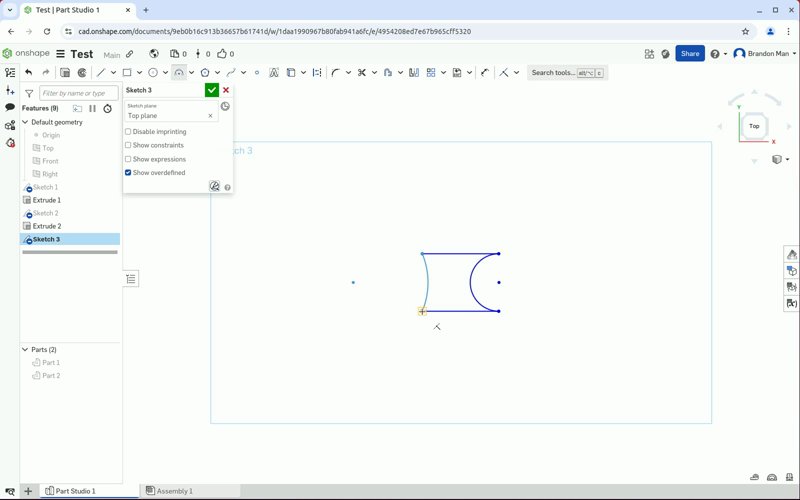
key_down(shift)
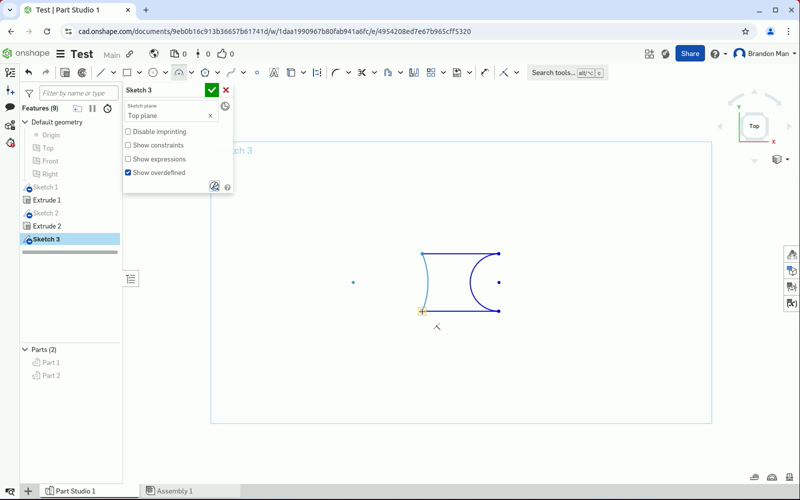
mouse_move(450, 282)
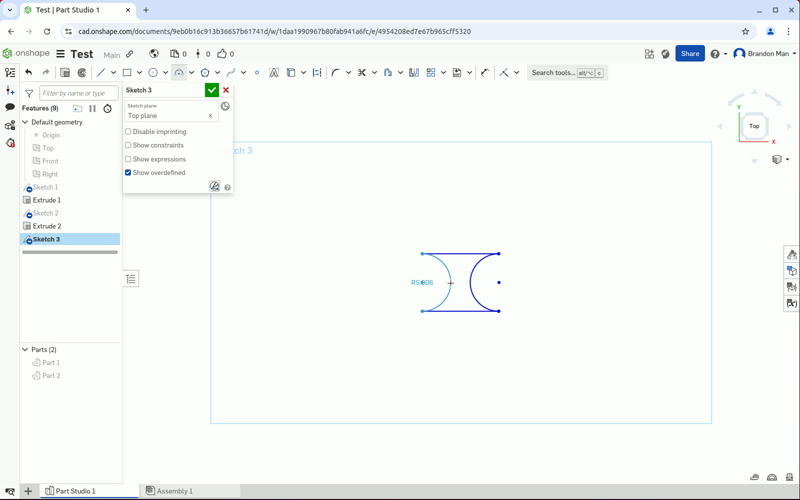
click(450, 282)
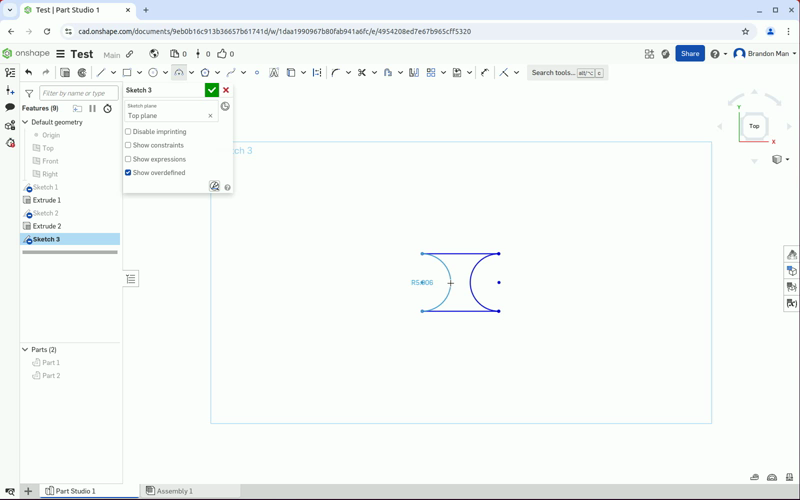
key_up(shift)
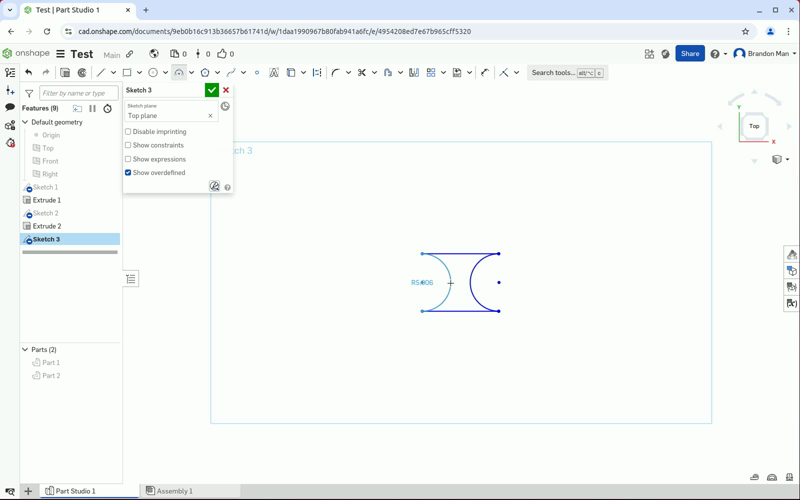
key(esc)
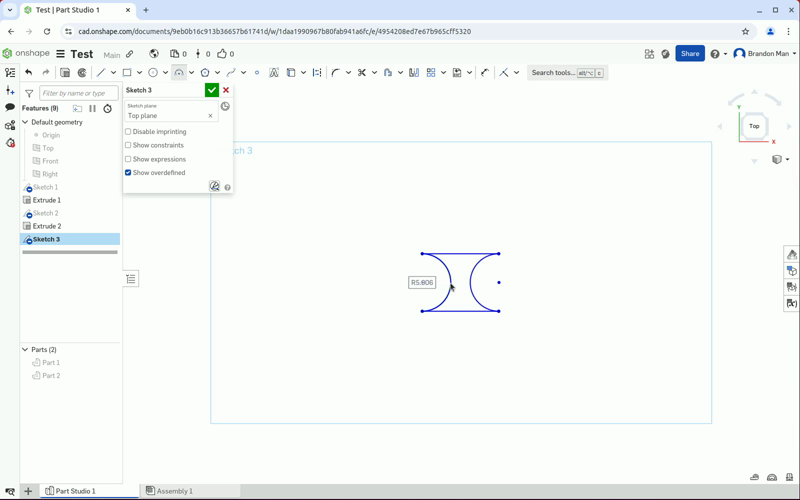
mouse_move(490, 264)
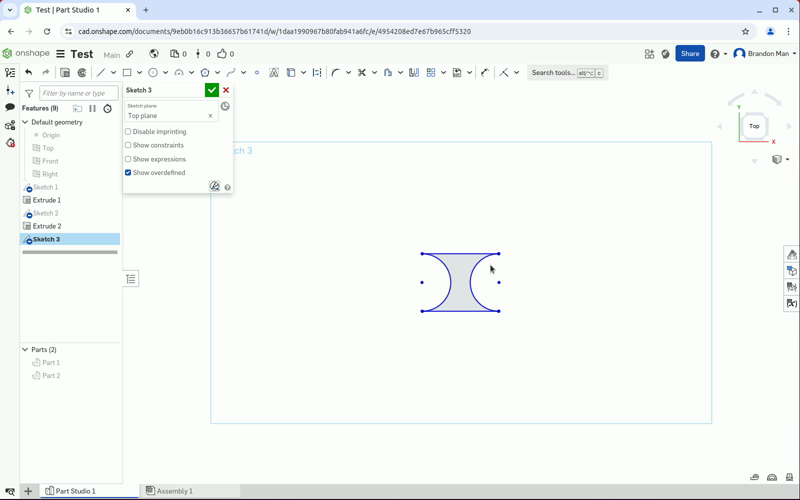
scroll(6)
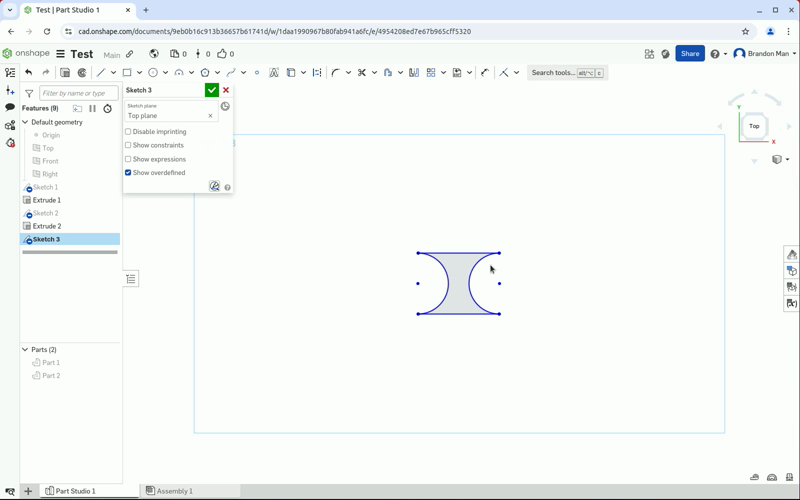
scroll(6)
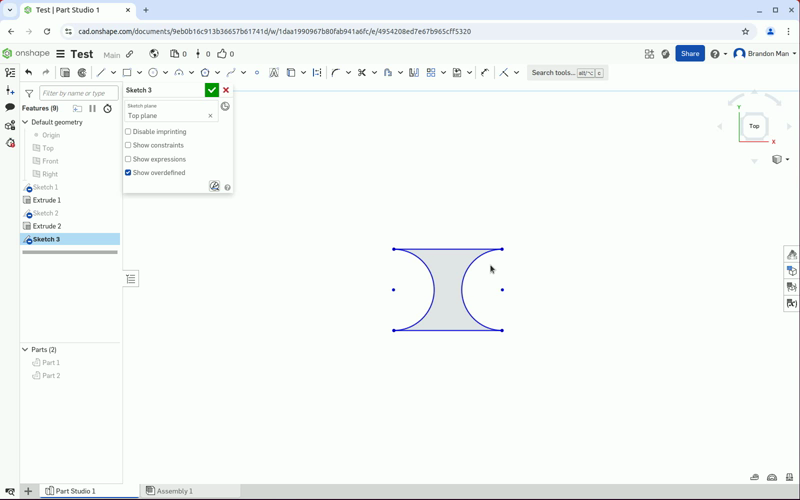
scroll(6)
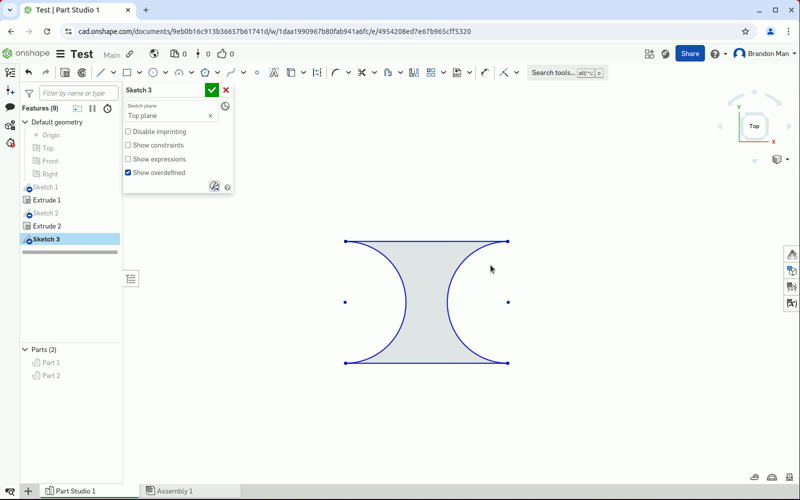
scroll(6)
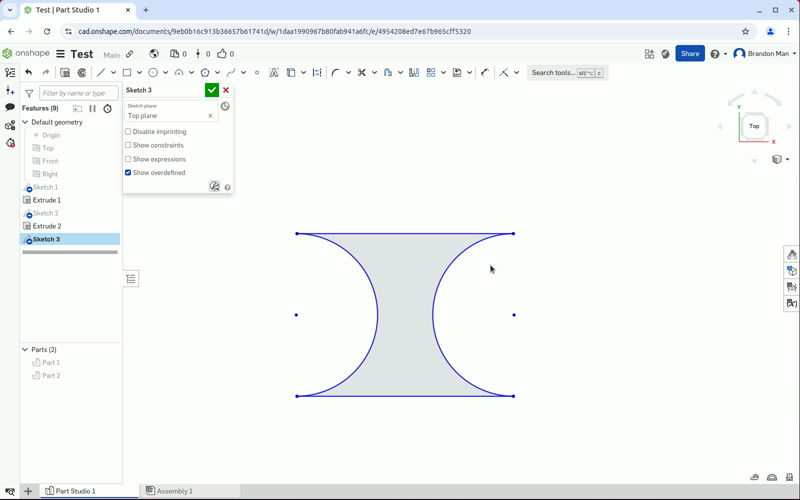
scroll(6)
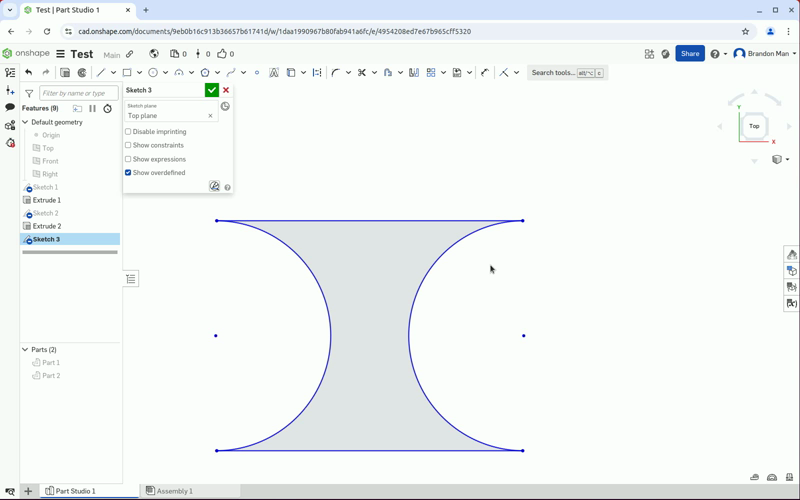
scroll(6)
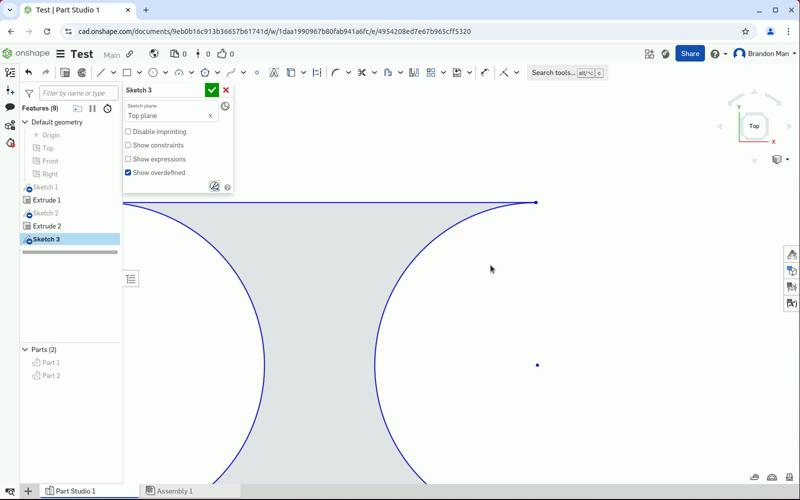
scroll(6)
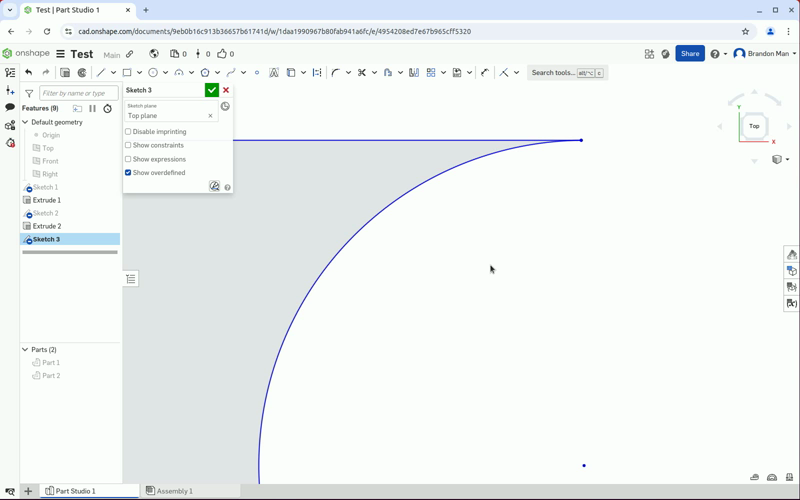
click(490, 264)
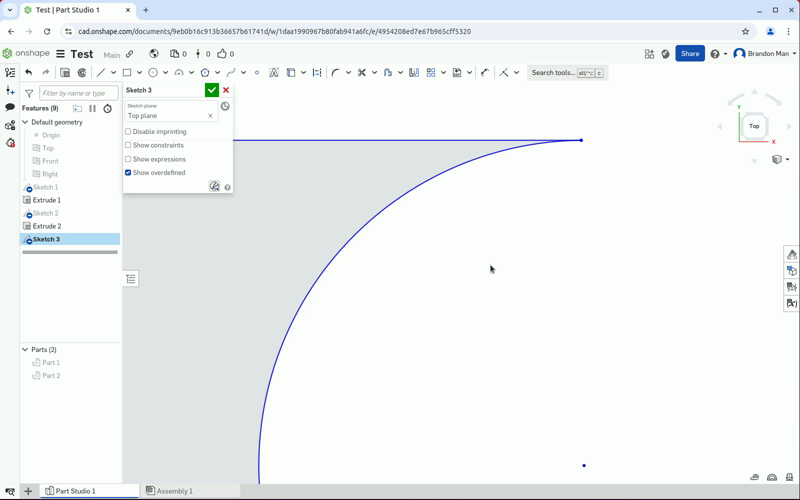
scroll(-6)
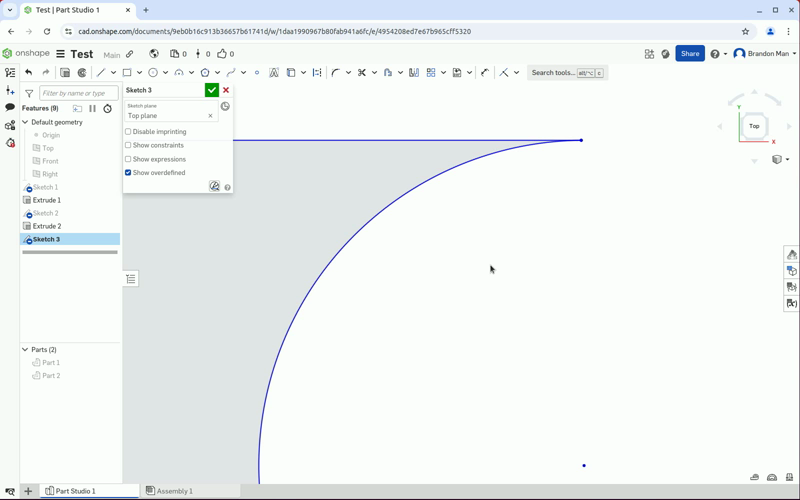
scroll(-6)
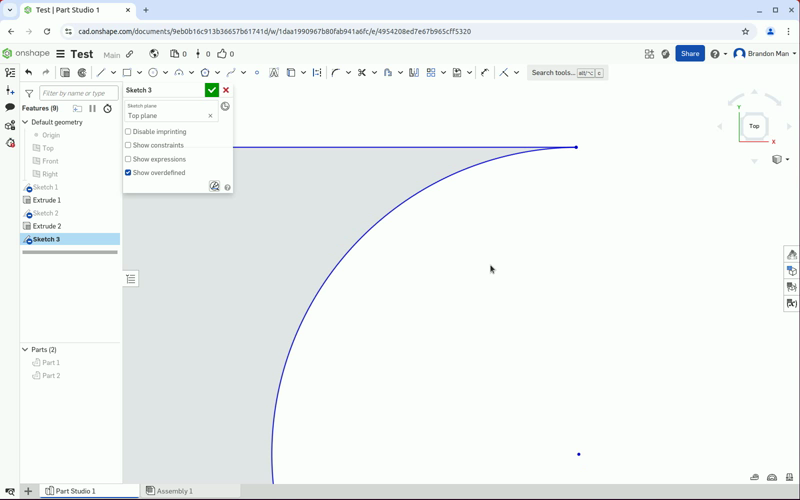
scroll(-6)
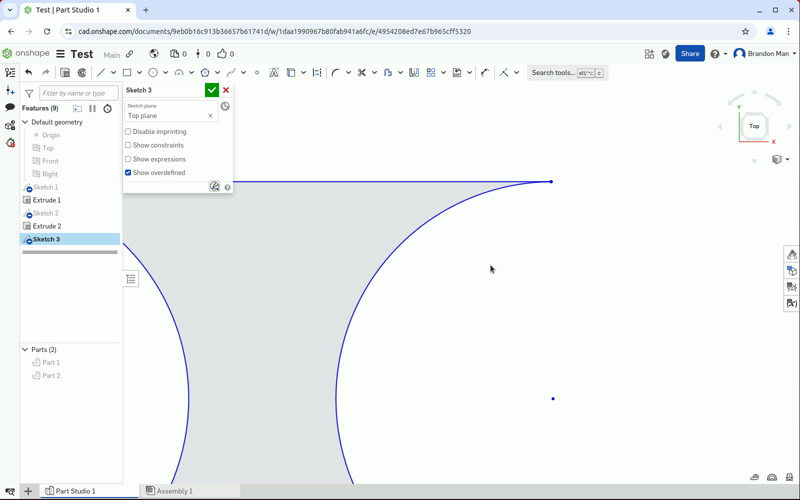
scroll(-6)
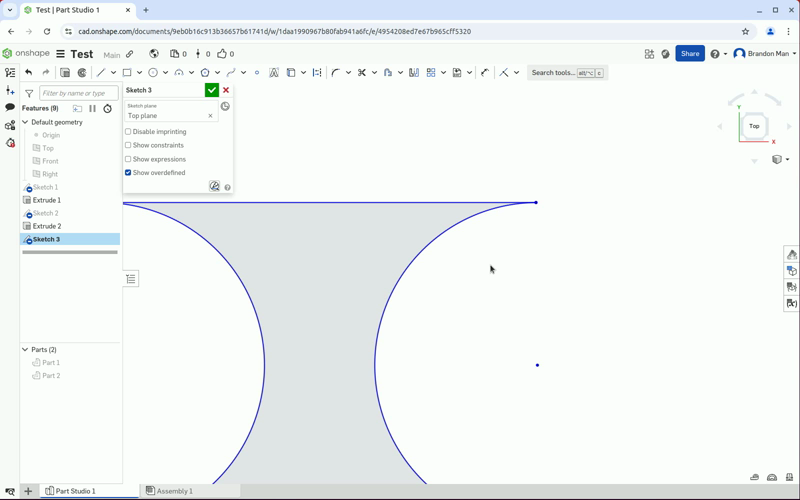
scroll(-6)
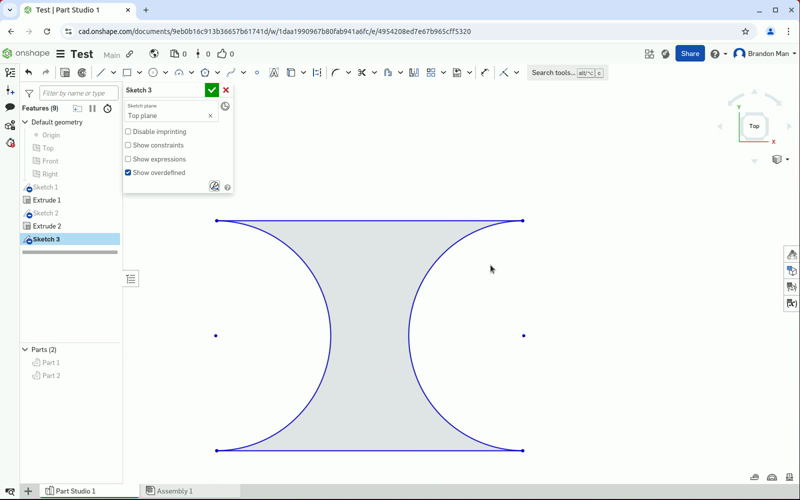
scroll(-6)
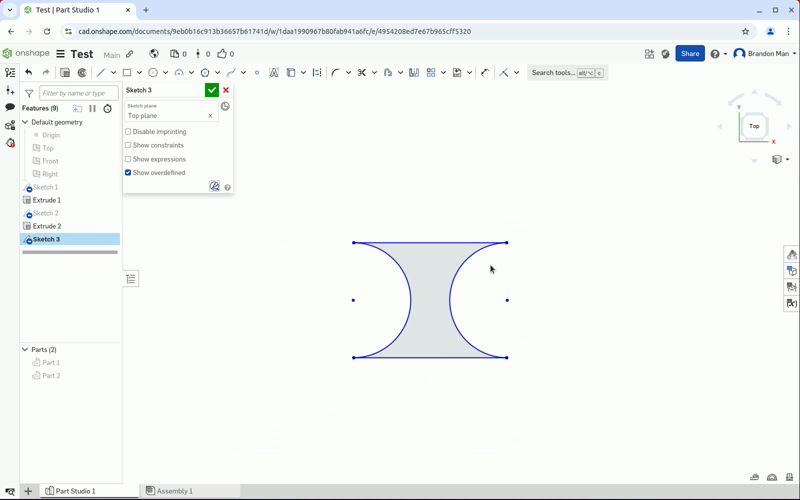
scroll(-6)
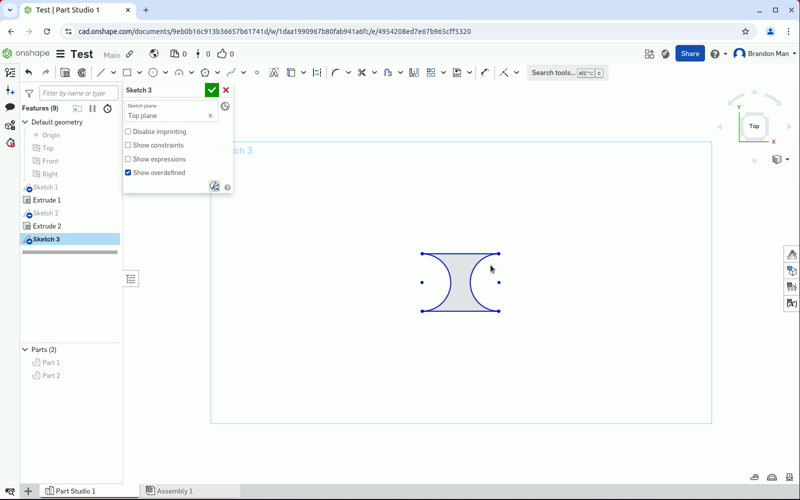
mouse_move(73, 352)
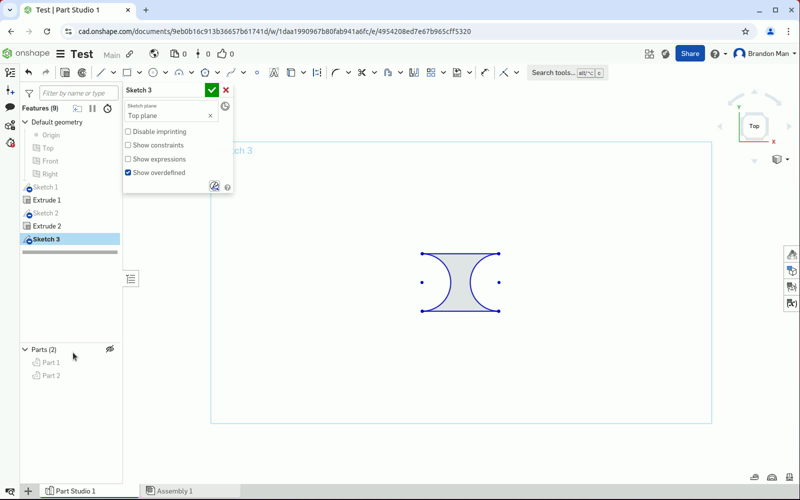
key(shift+y)
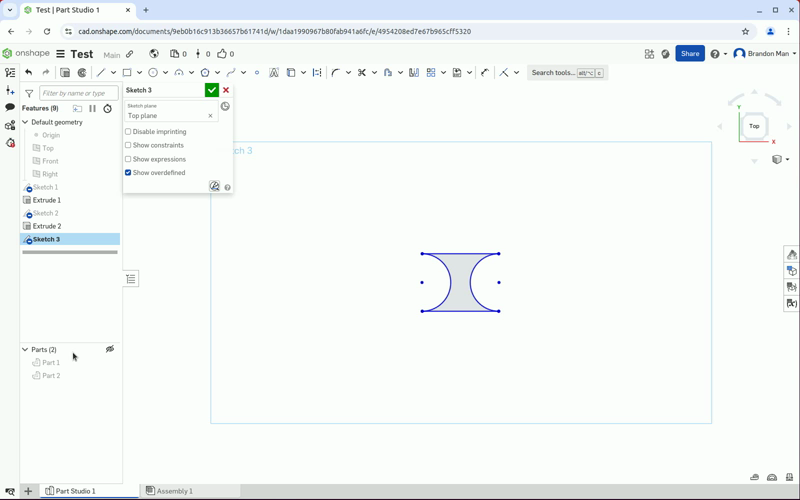
key(shift+e)
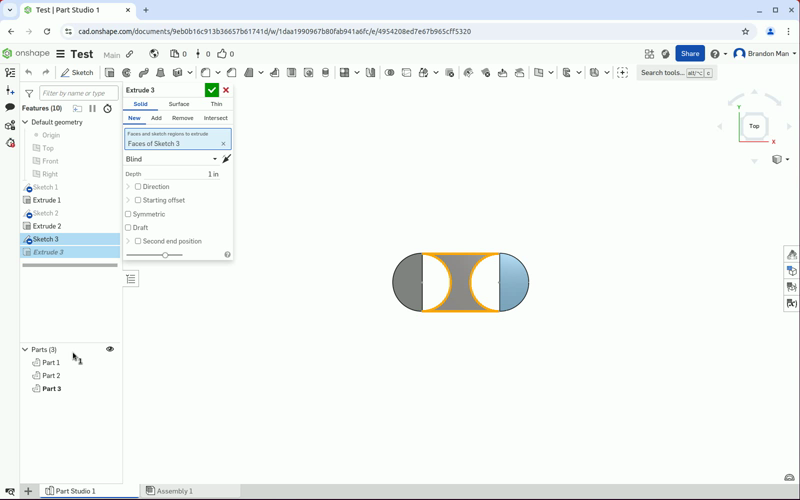
mouse_move(143, 106)
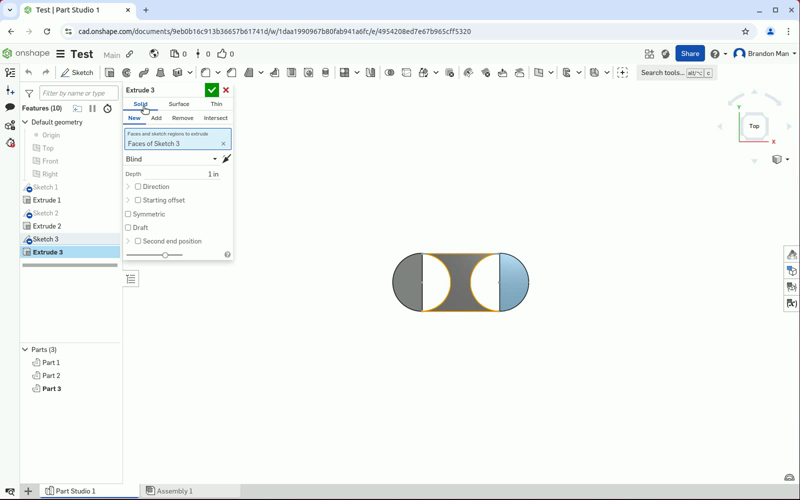
click(143, 106)
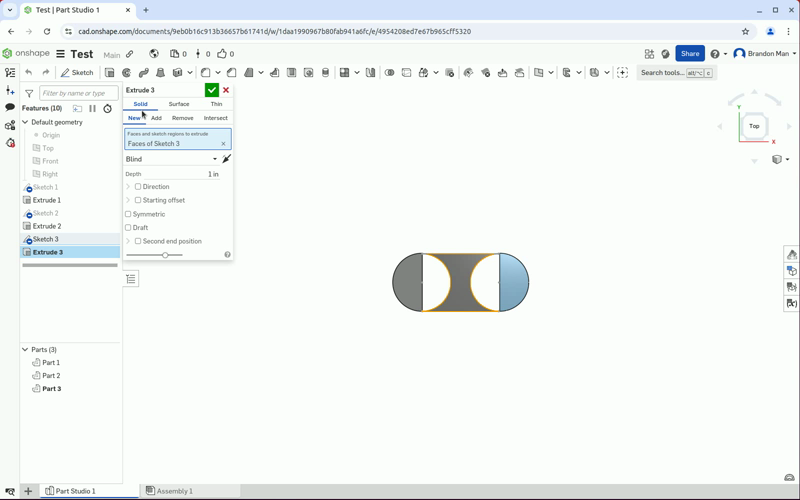
mouse_move(137, 120)
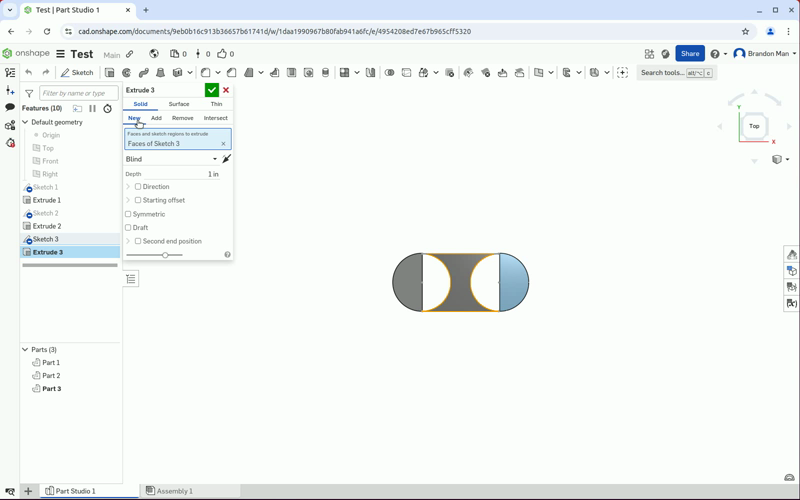
click(137, 120)
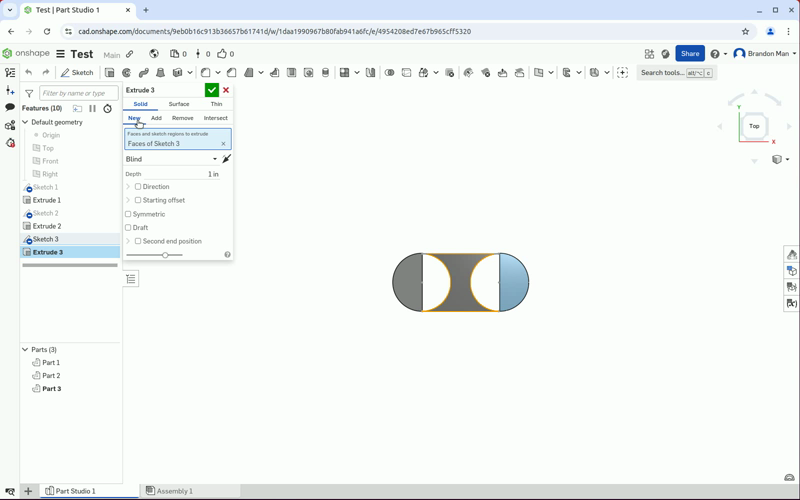
key(tab, 4)
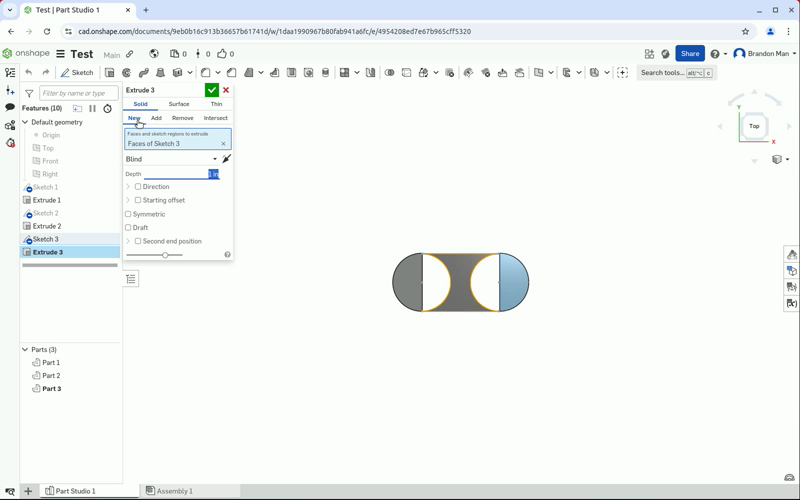
text(1.926)
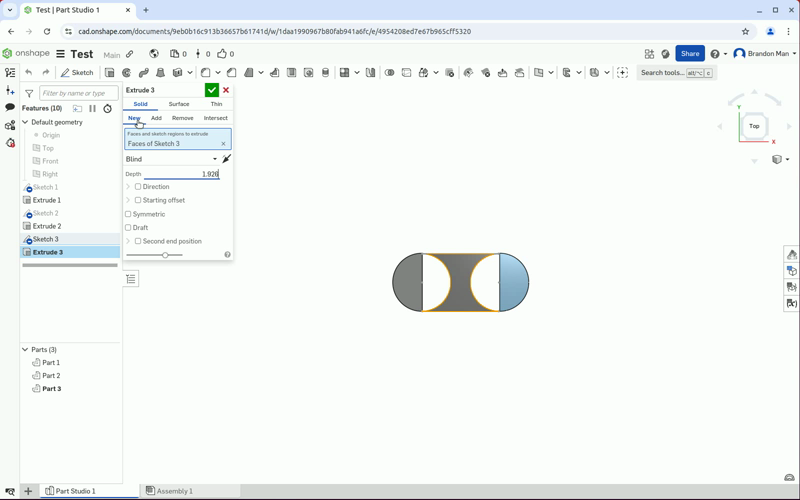
key(enter)
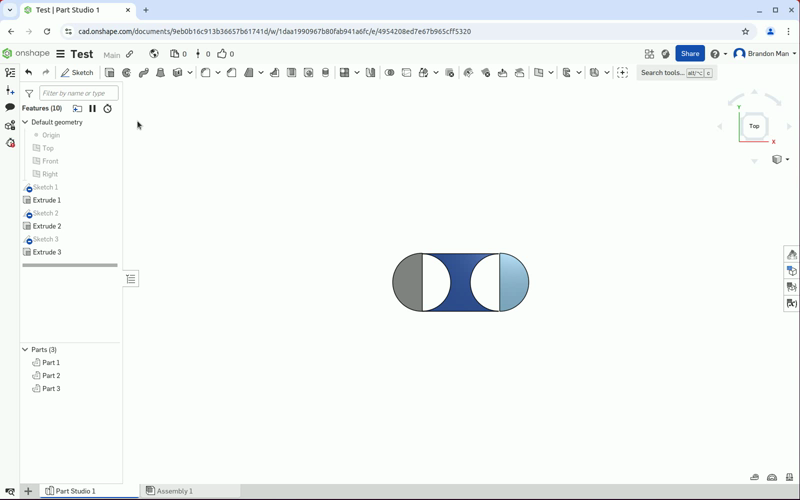
key(shift+h)
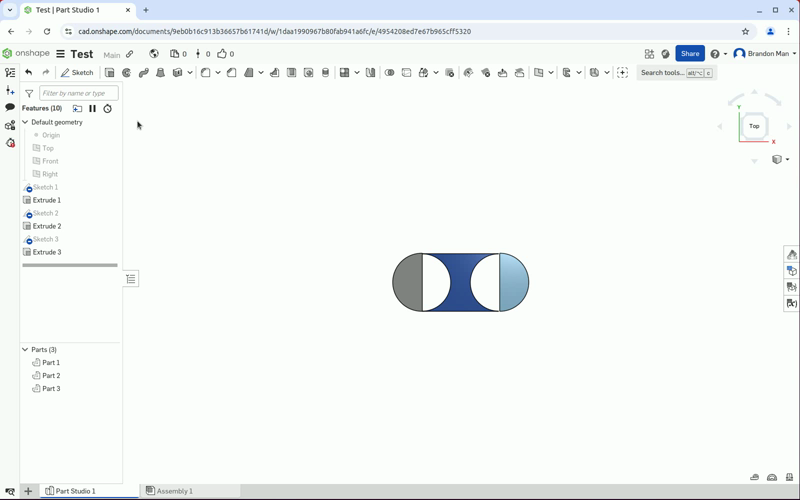
key(shift+h)
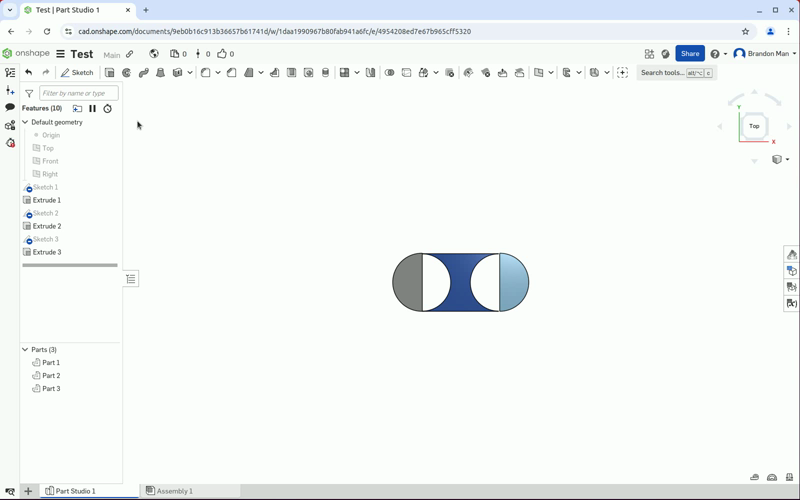
mouse_move(73, 189)
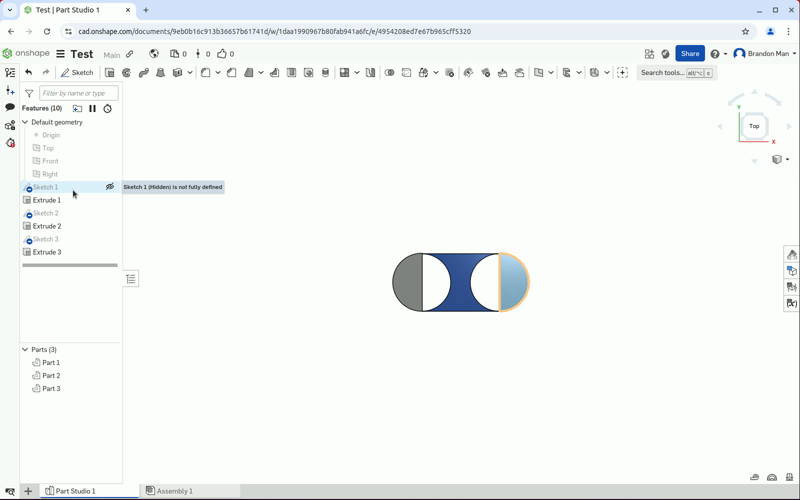
click(73, 189)
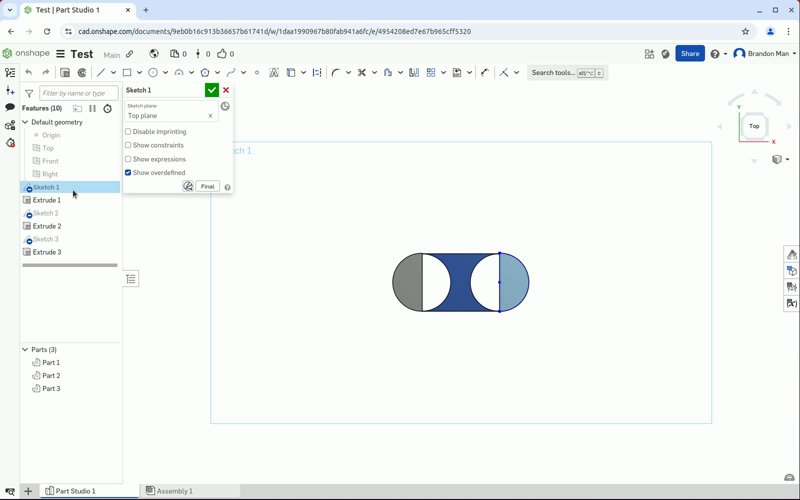
mouse_move(229, 92)
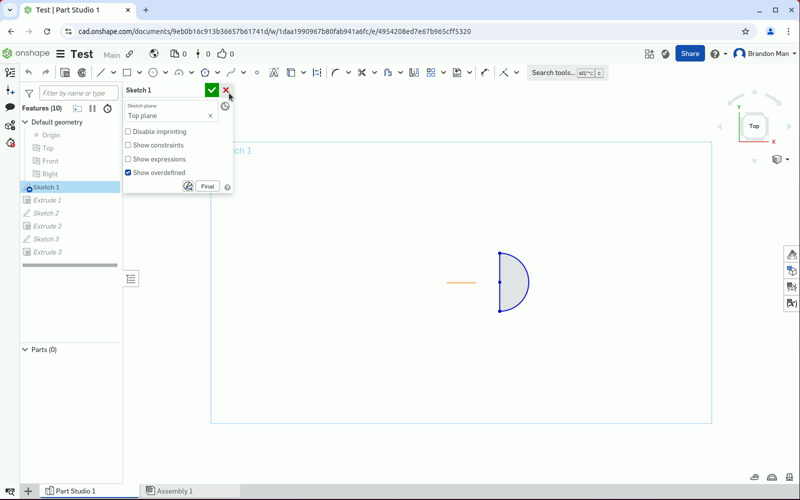
click(229, 92)
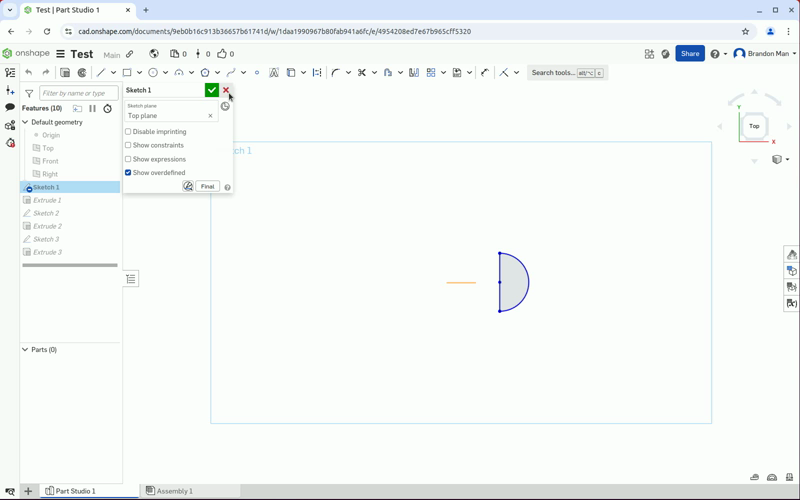
key(shift+s)
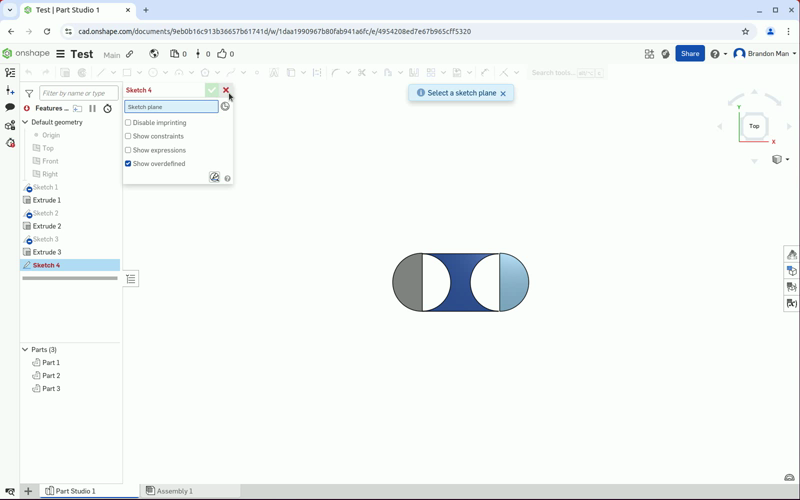
mouse_move(73, 150)
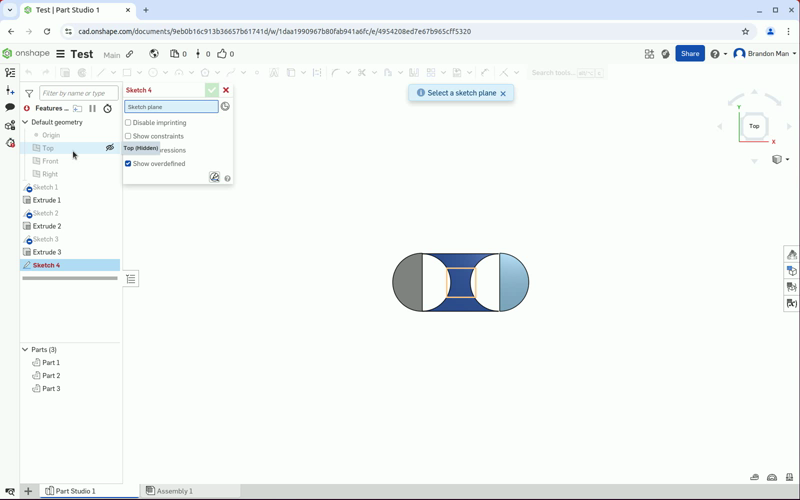
click(73, 150)
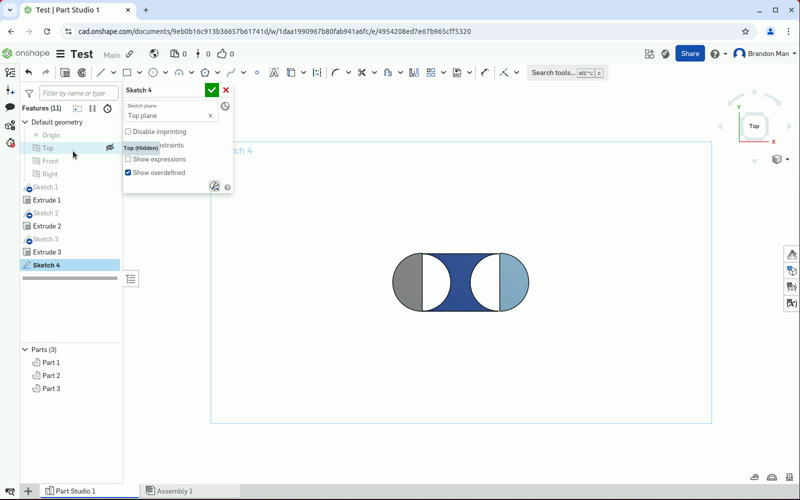
mouse_move(73, 352)
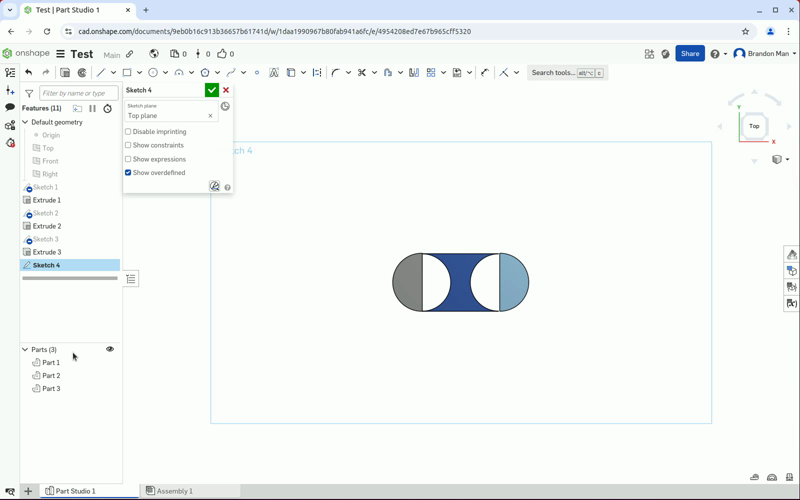
key(y)
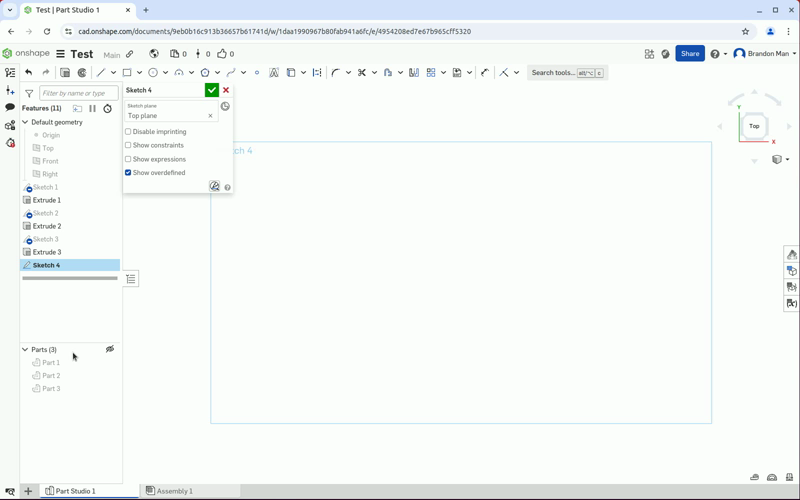
key(l)
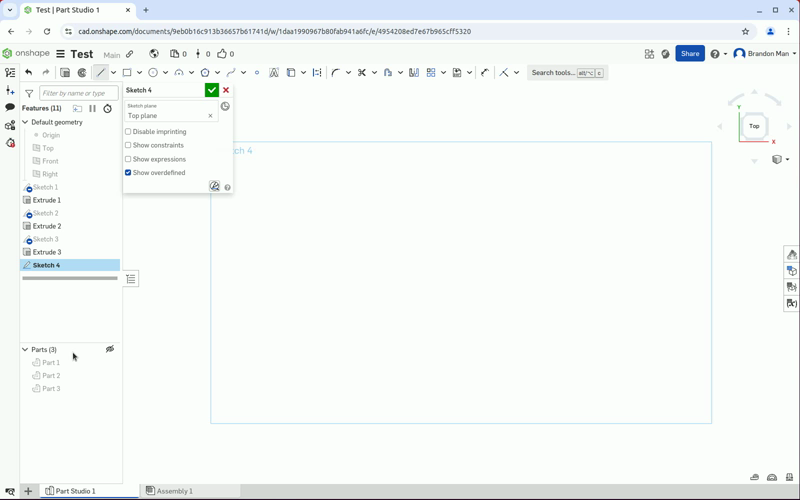
key_down(shift)
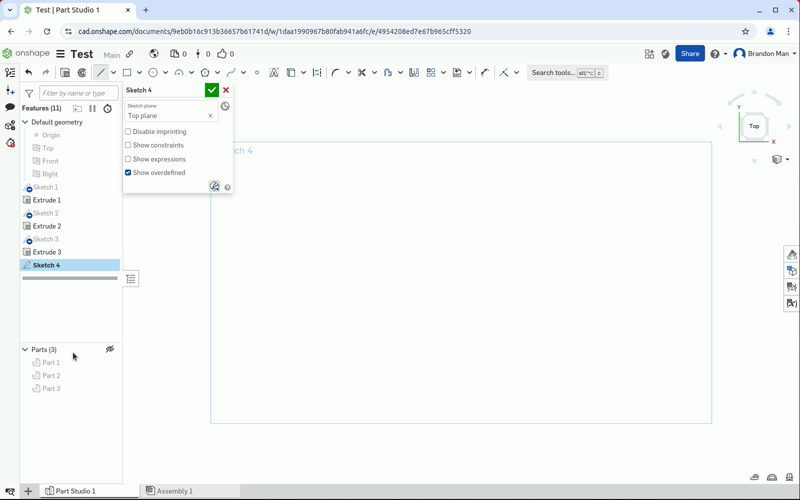
mouse_move(499, 311)
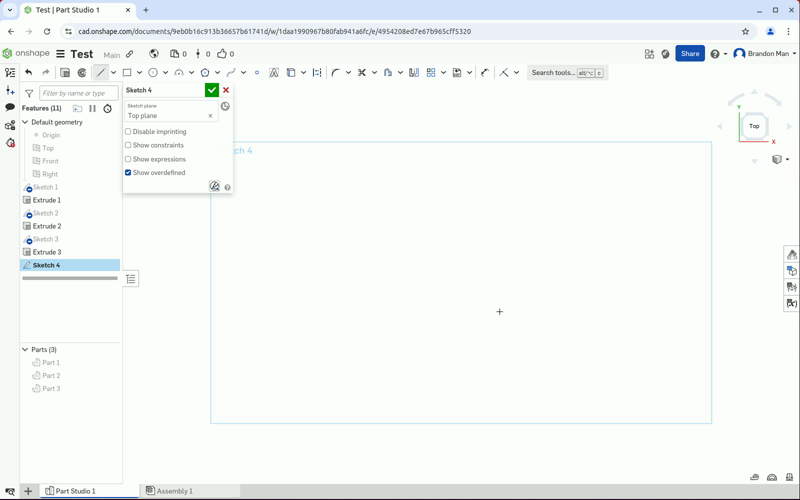
click(499, 311)
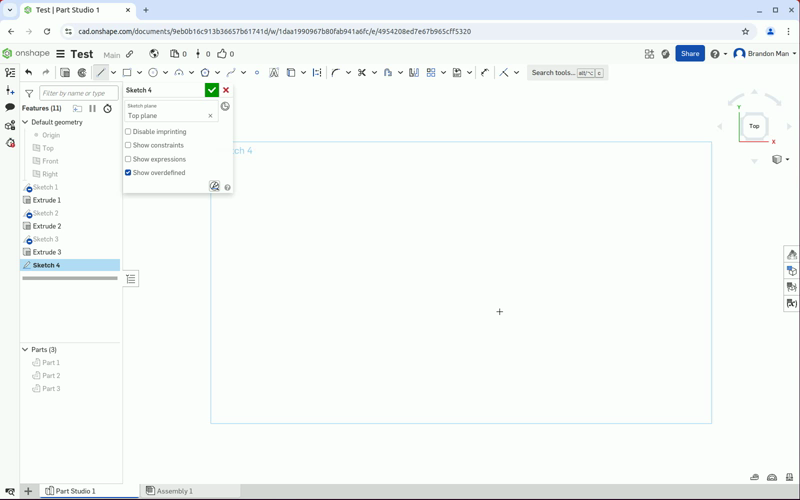
key_up(shift)
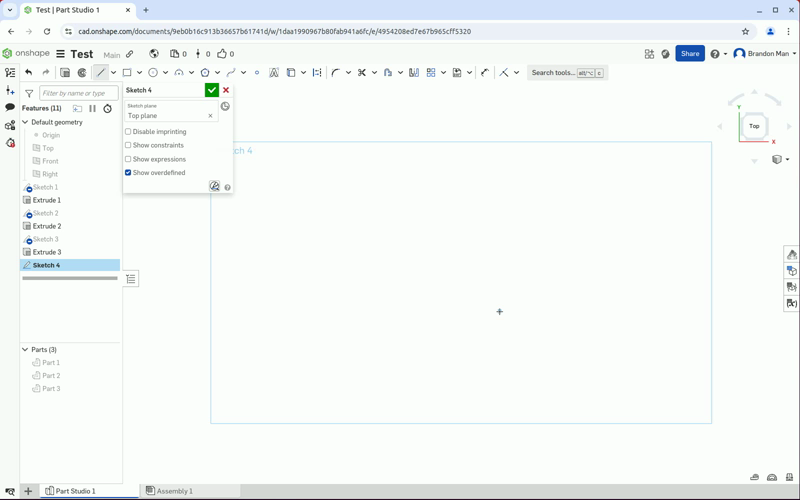
key_down(shift)
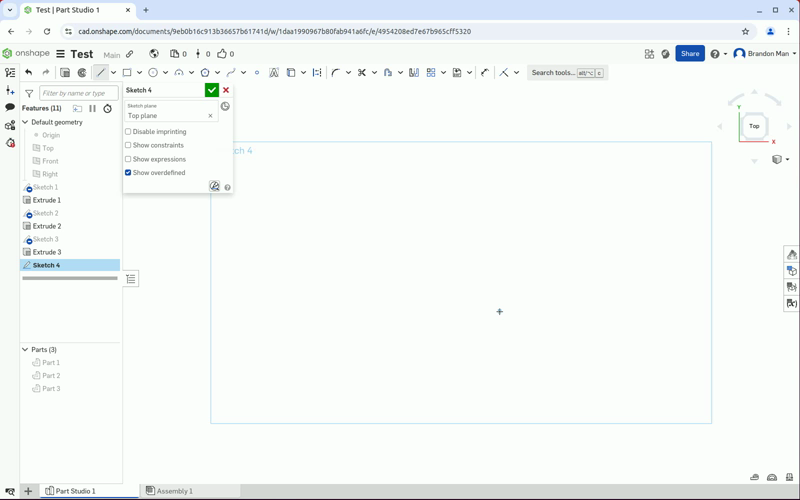
mouse_move(529, 311)
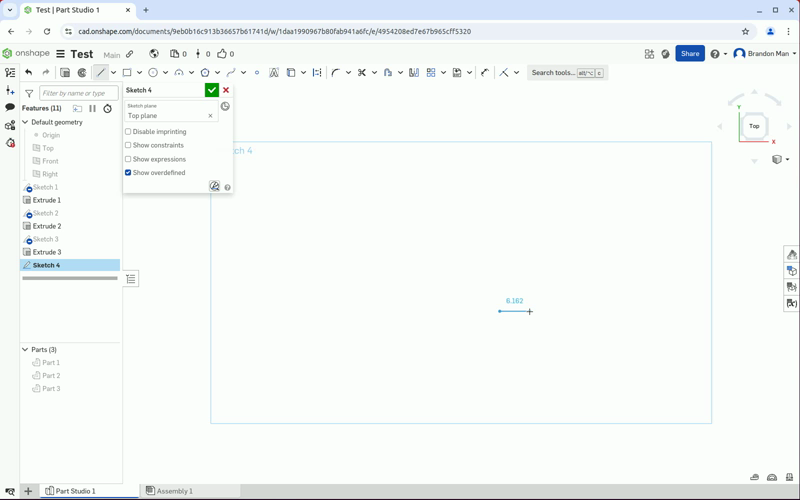
mouse_move(499, 253)
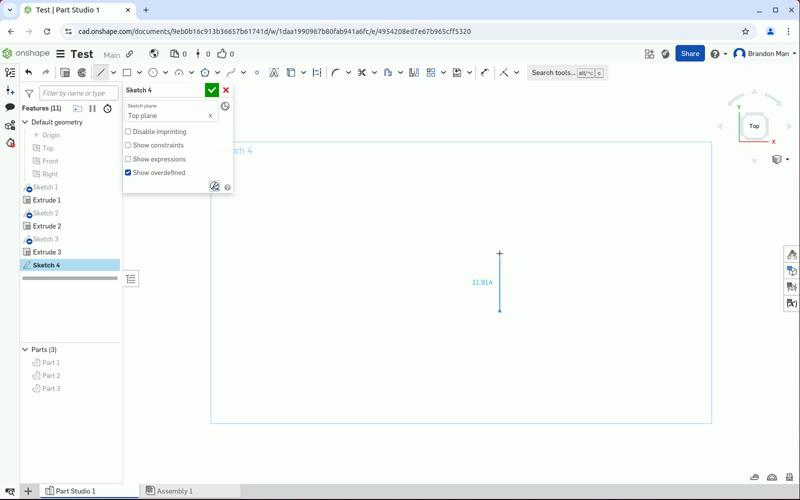
click(499, 253)
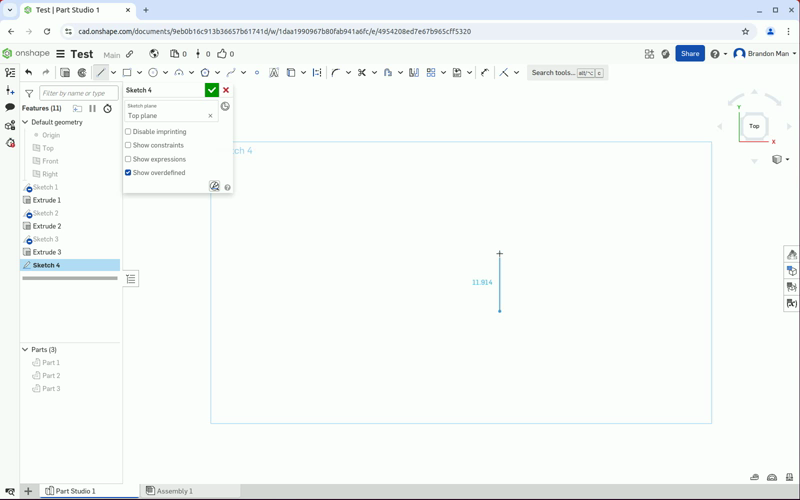
key_up(shift)
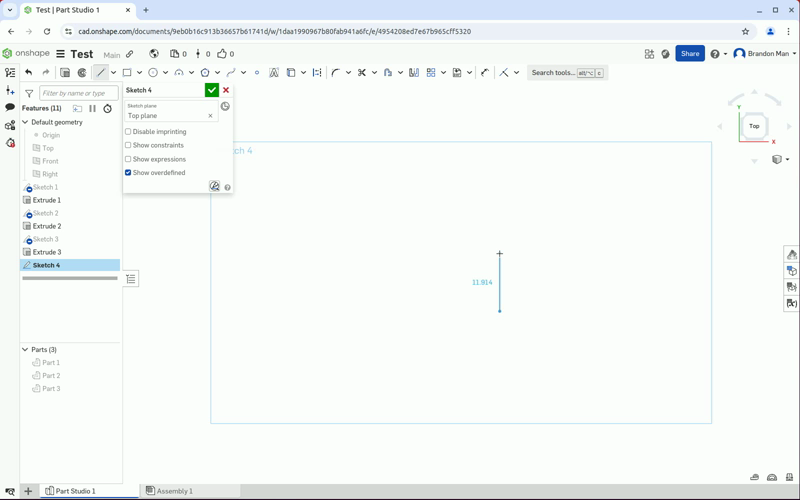
key(esc)
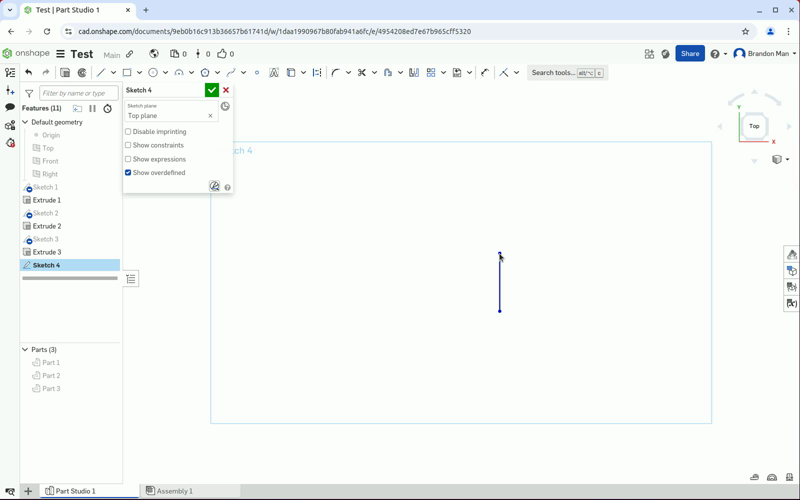
key(a)
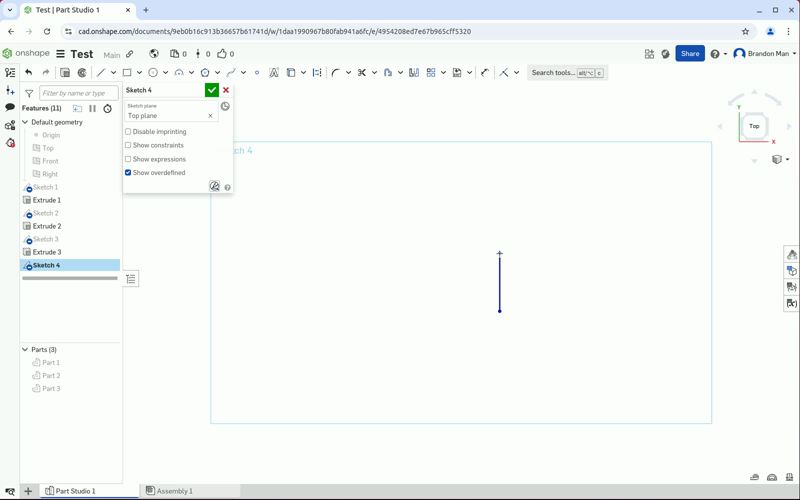
mouse_move(499, 253)
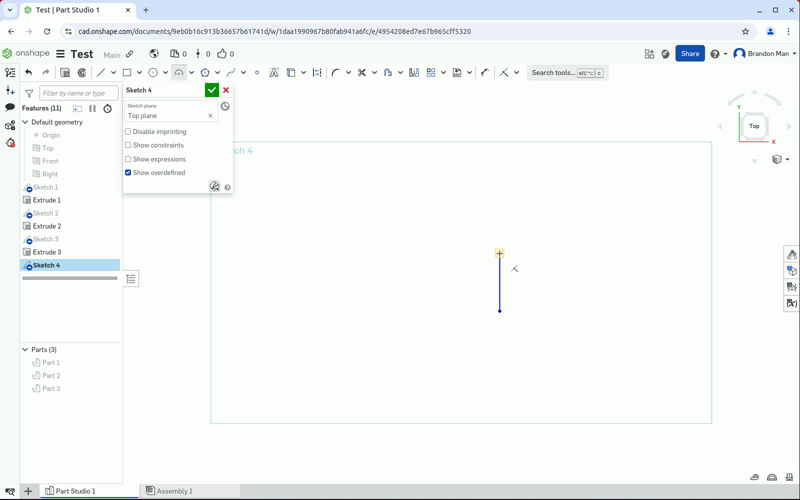
click(499, 253)
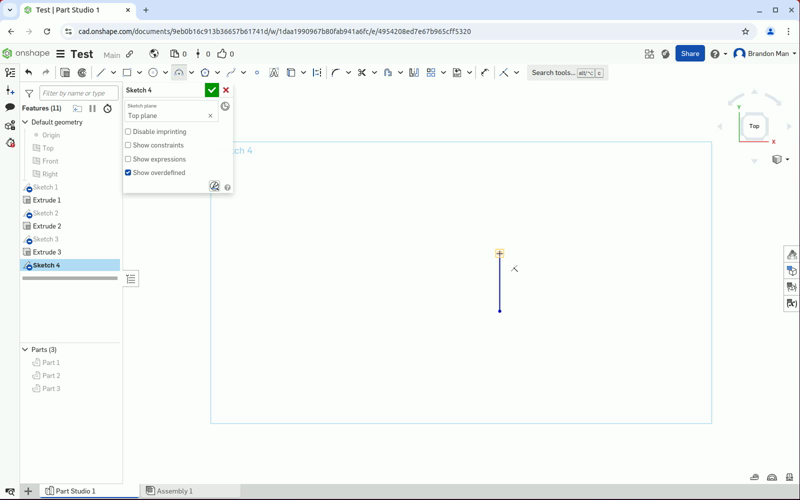
mouse_move(499, 311)
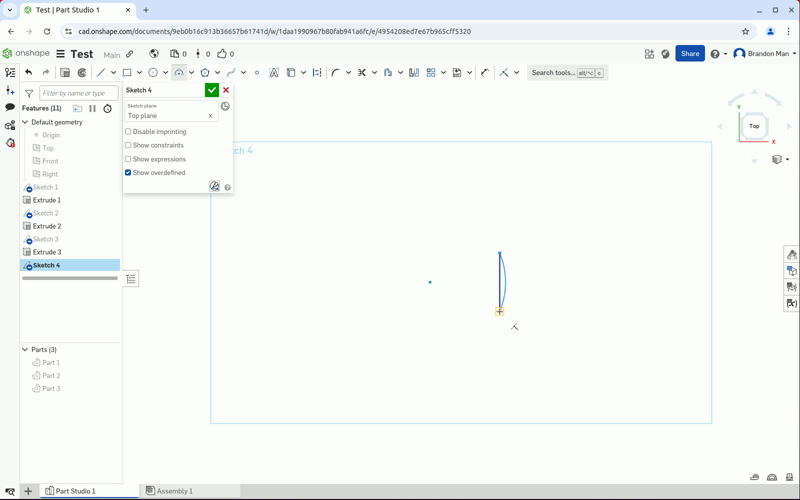
click(499, 311)
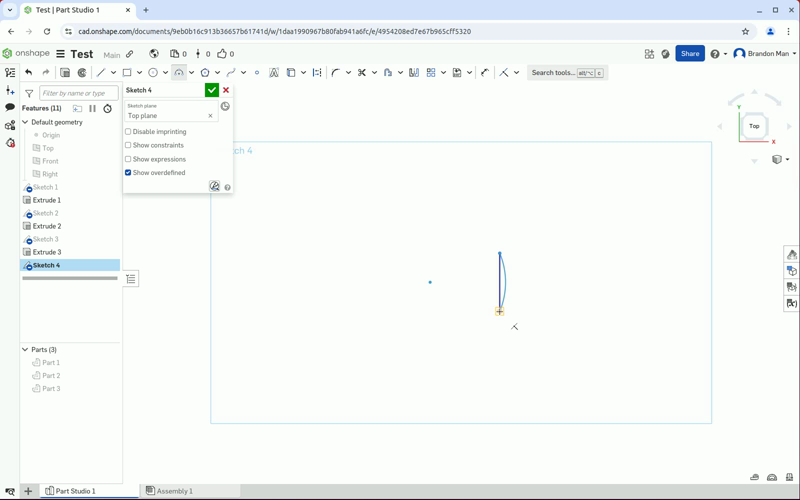
key_down(shift)
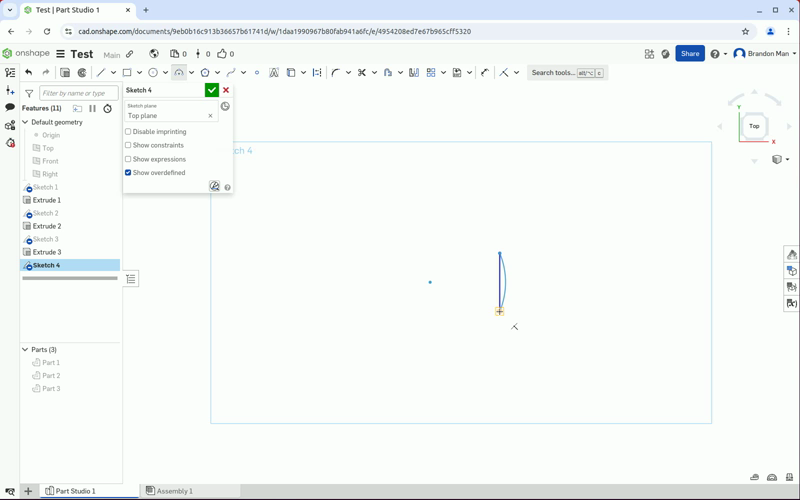
mouse_move(470, 282)
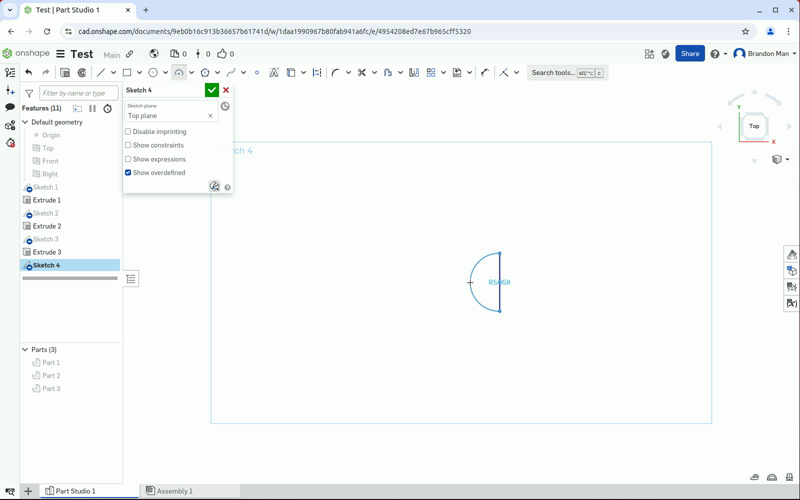
click(470, 282)
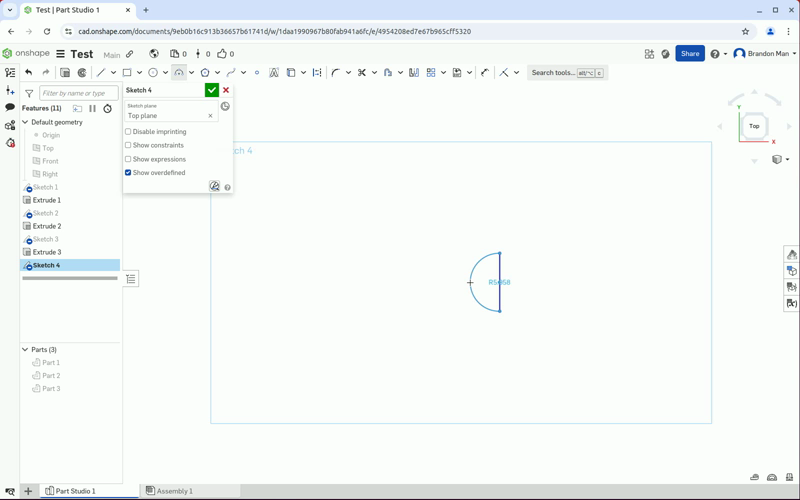
key_up(shift)
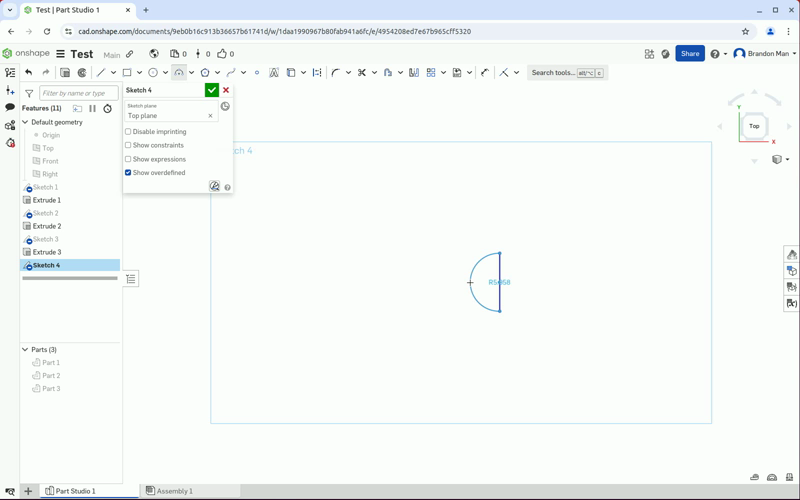
key(esc)
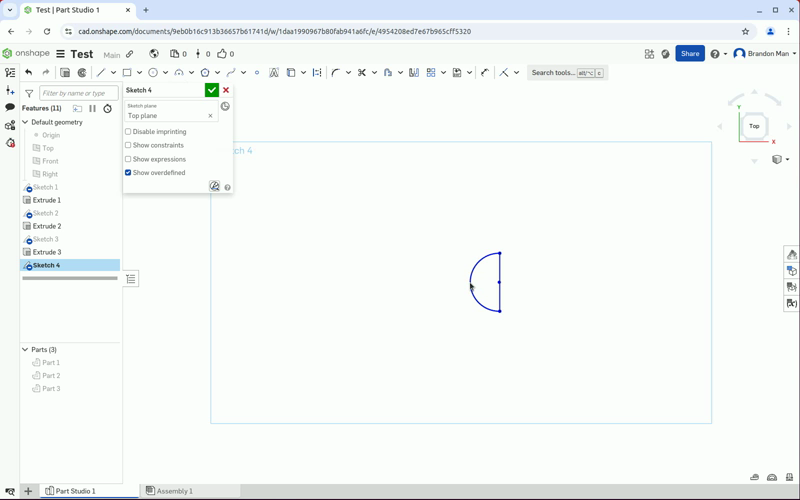
mouse_move(491, 292)
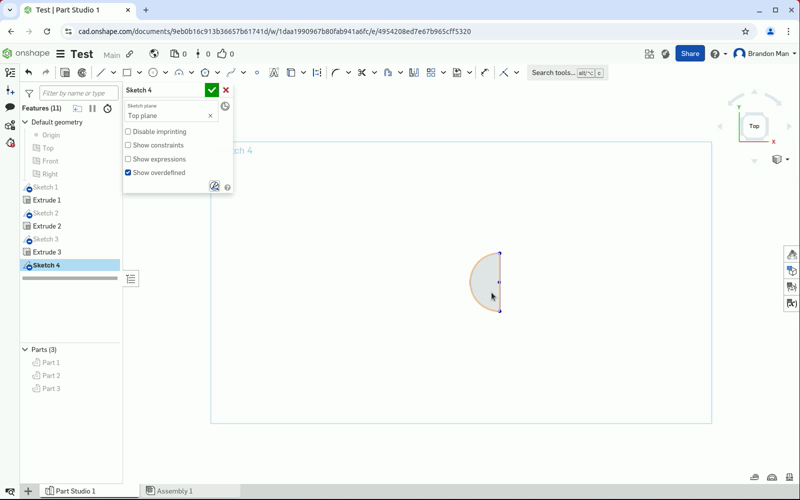
scroll(6)
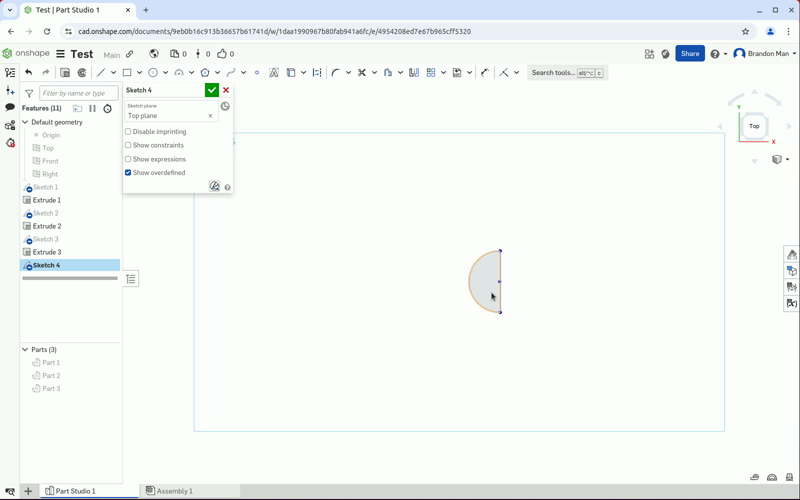
scroll(6)
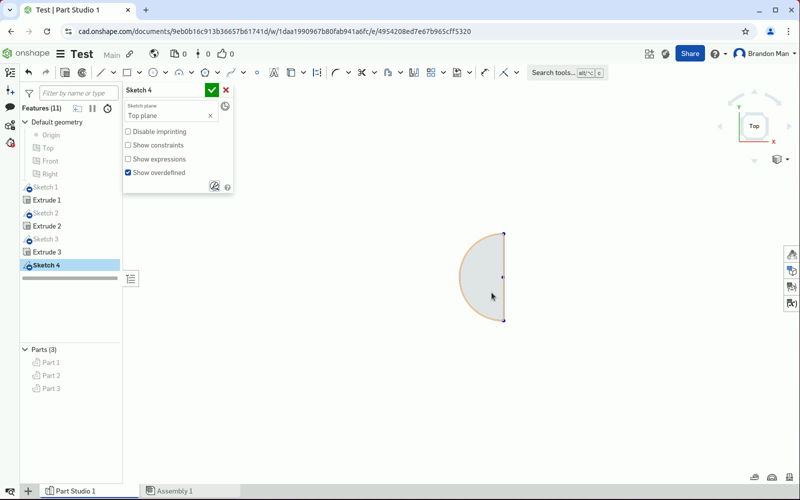
scroll(6)
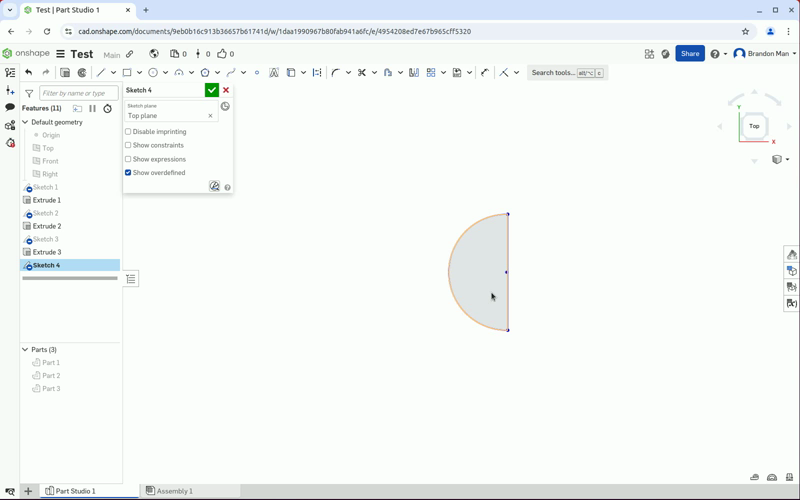
scroll(6)
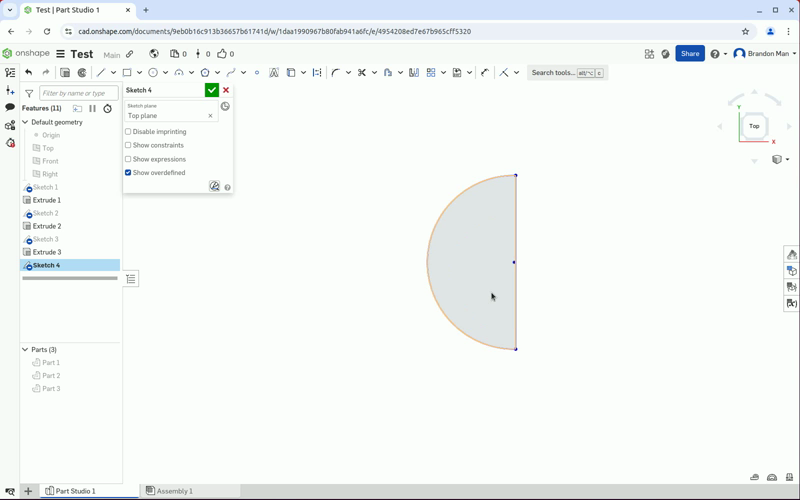
scroll(6)
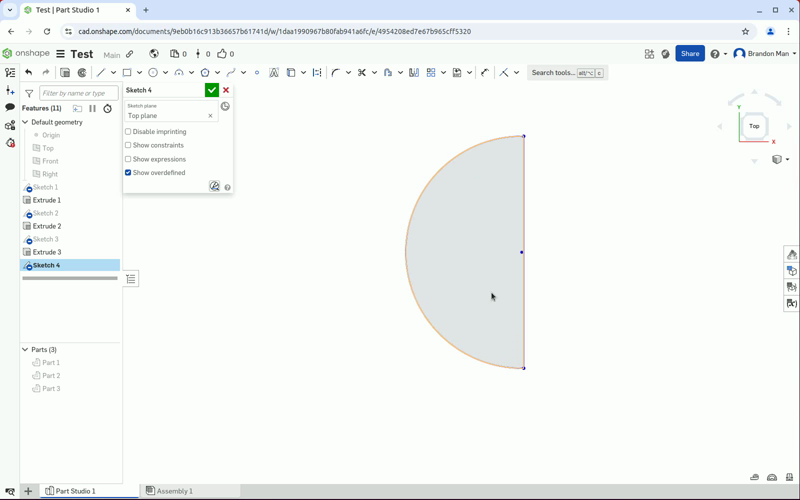
scroll(6)
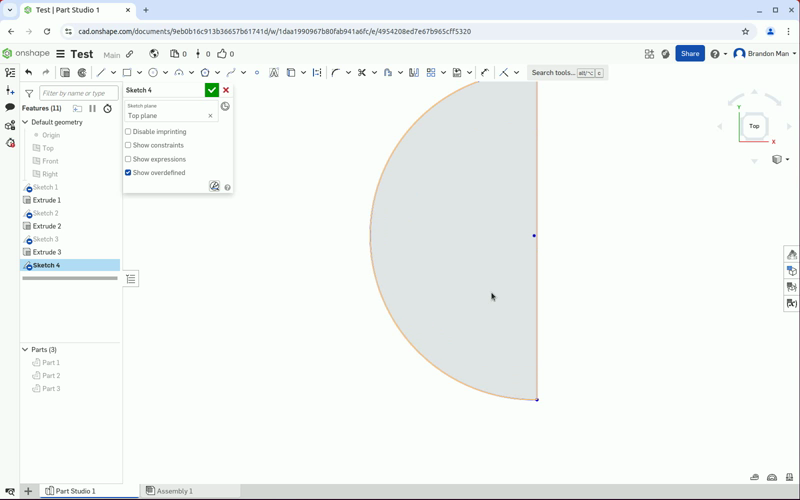
scroll(6)
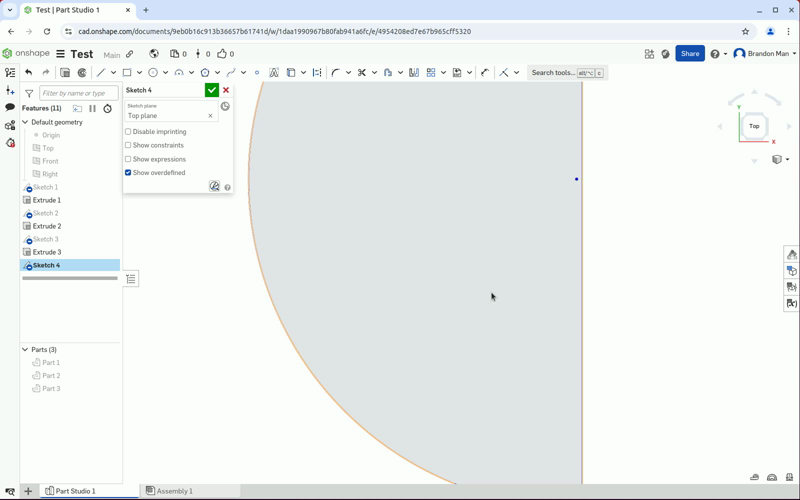
click(491, 292)
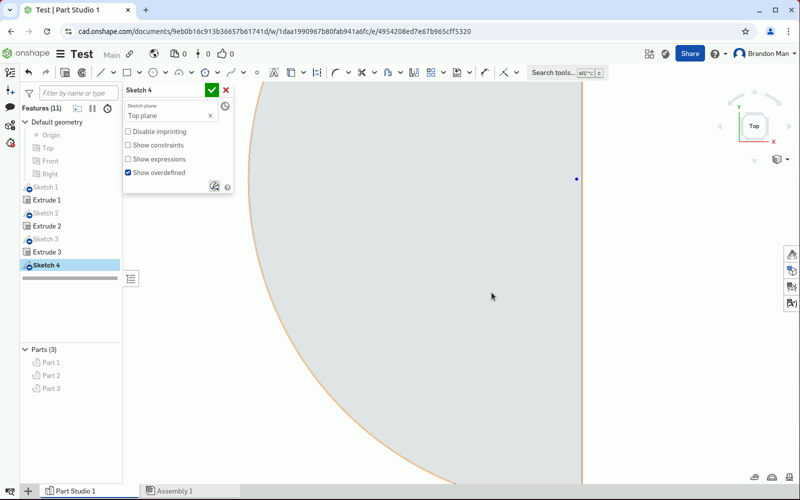
scroll(-6)
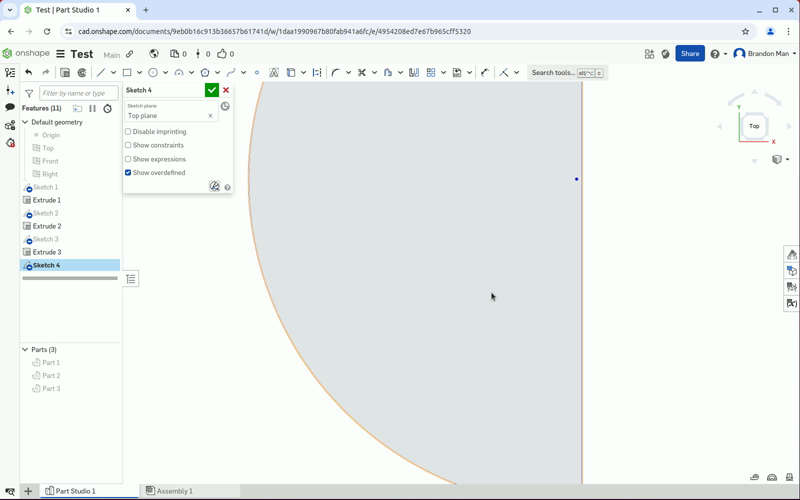
scroll(-6)
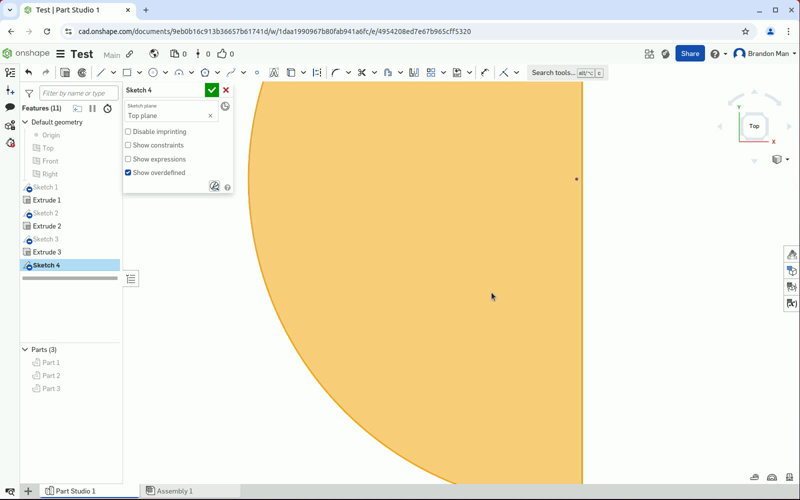
scroll(-6)
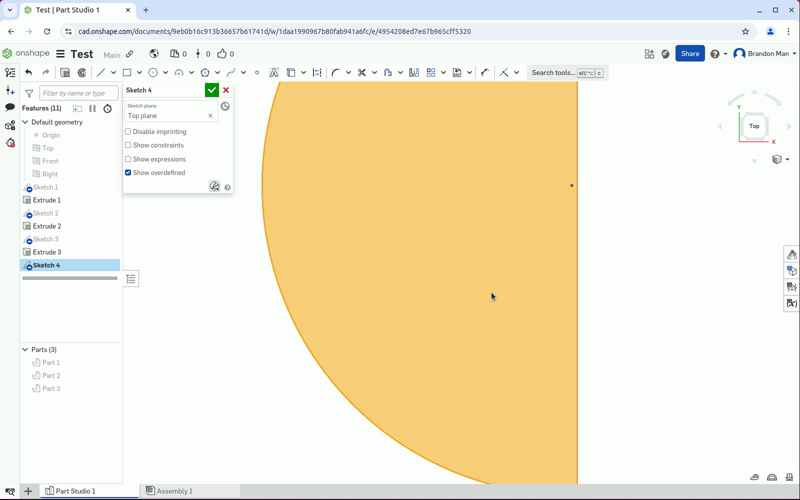
scroll(-6)
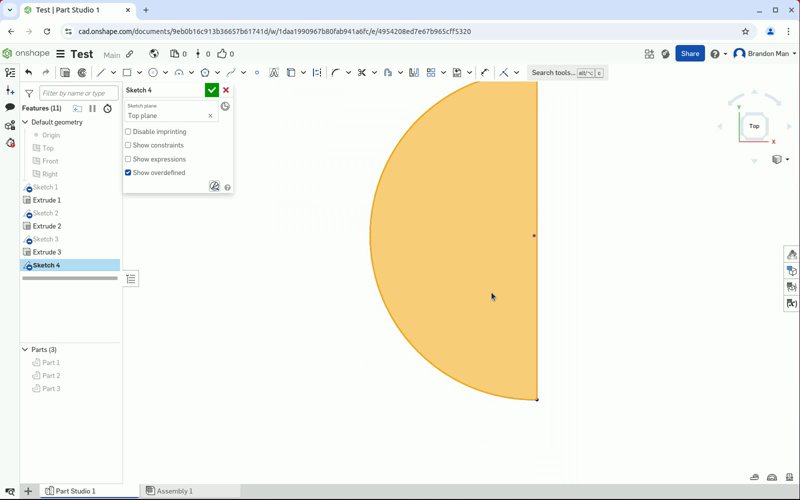
scroll(-6)
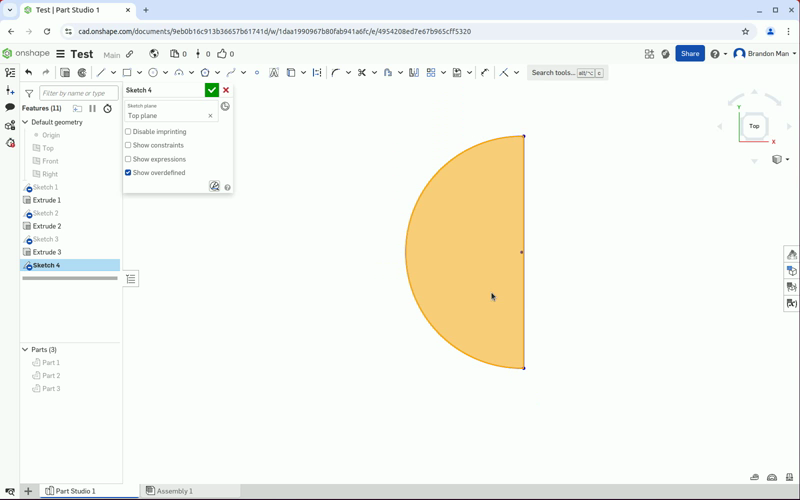
scroll(-6)
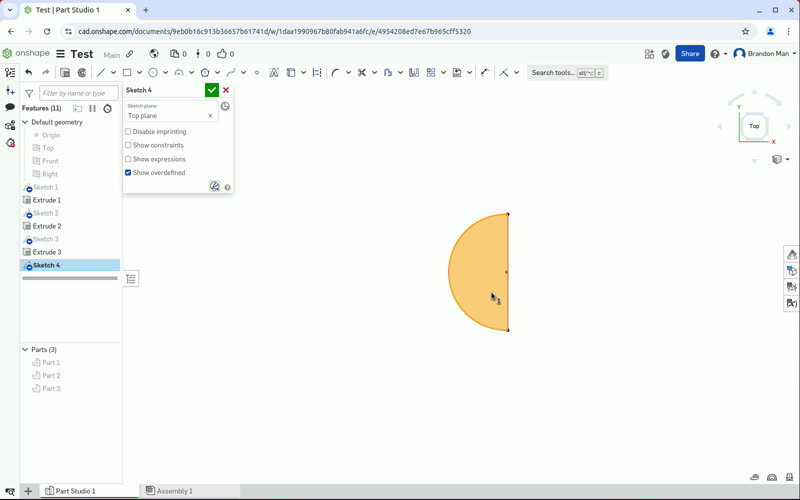
scroll(-6)
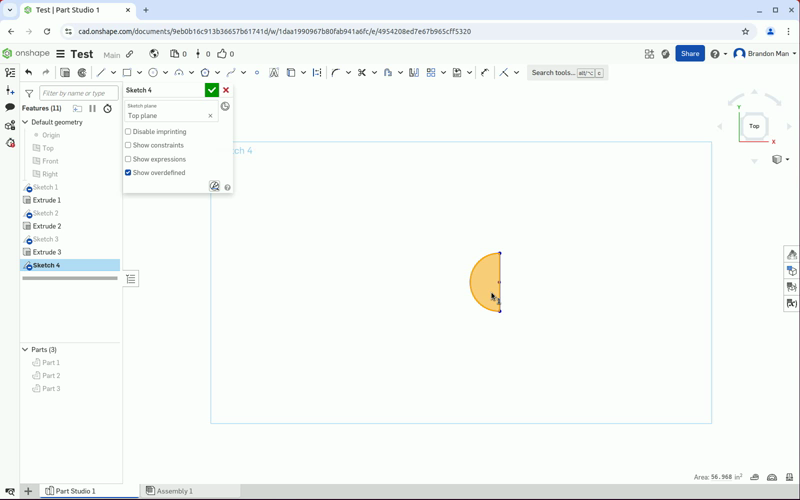
mouse_move(73, 352)
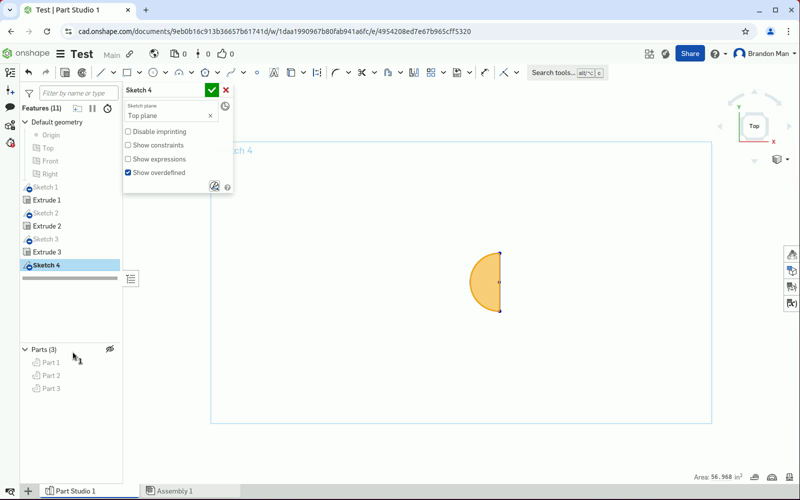
key(shift+y)
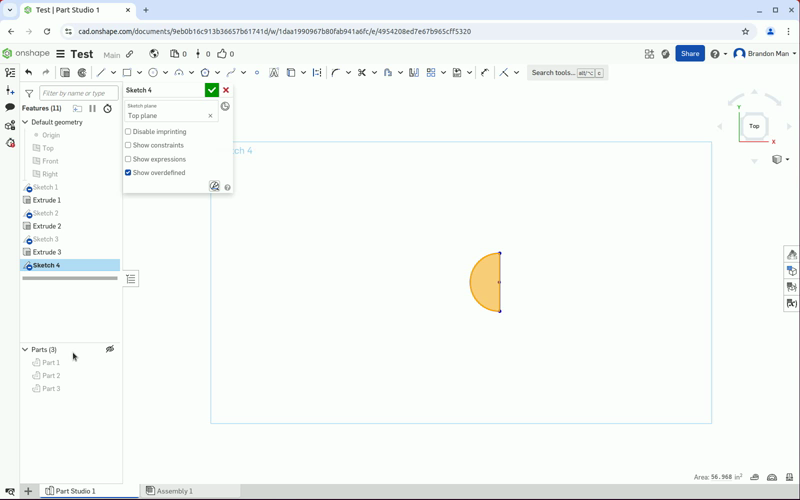
key(shift+e)
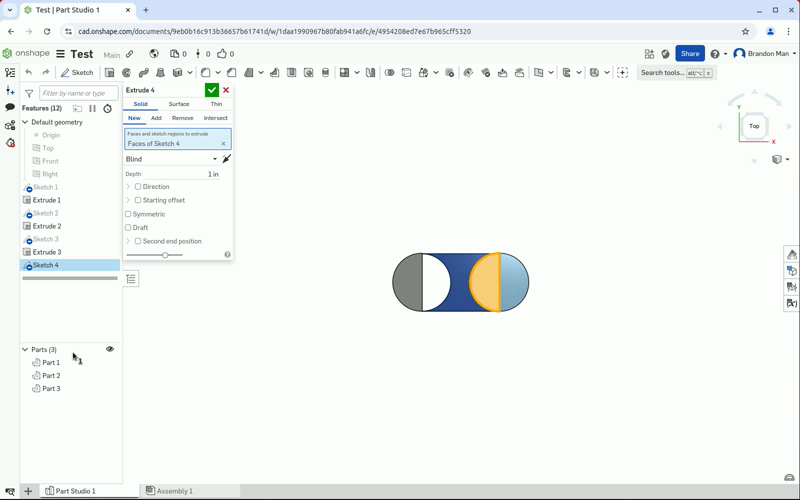
mouse_move(143, 106)
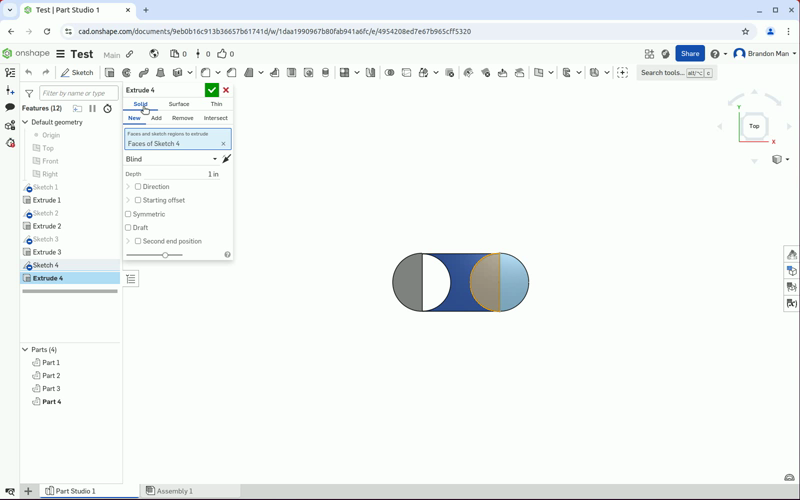
click(143, 106)
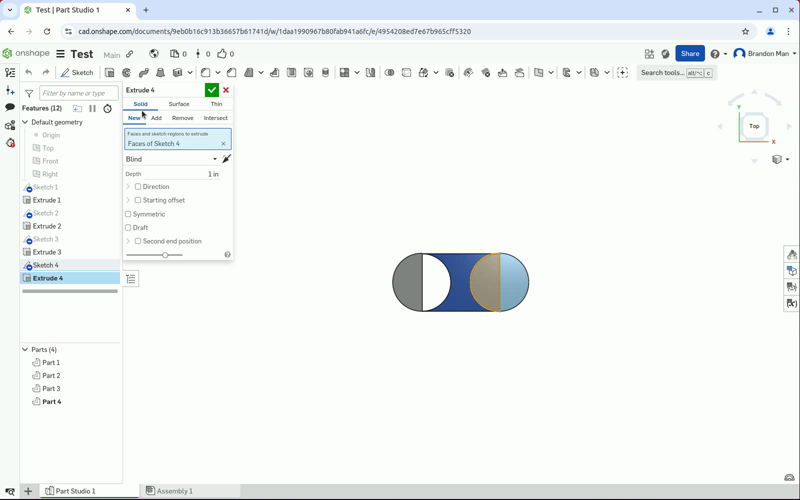
mouse_move(137, 120)
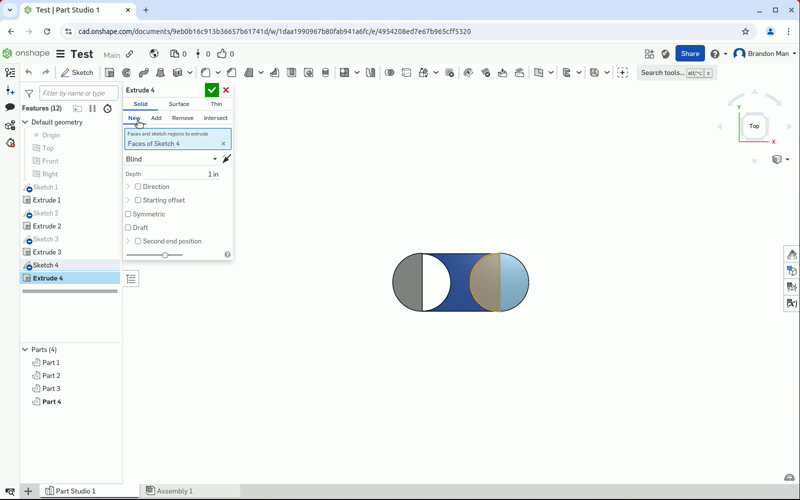
click(137, 120)
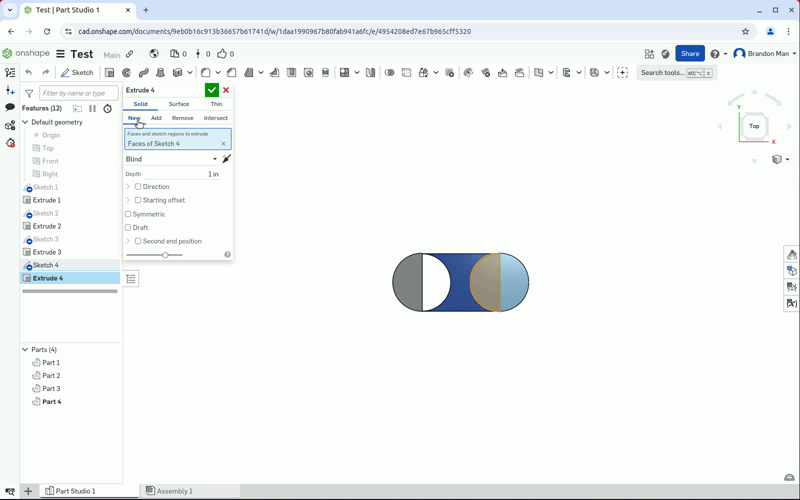
key(tab, 4)
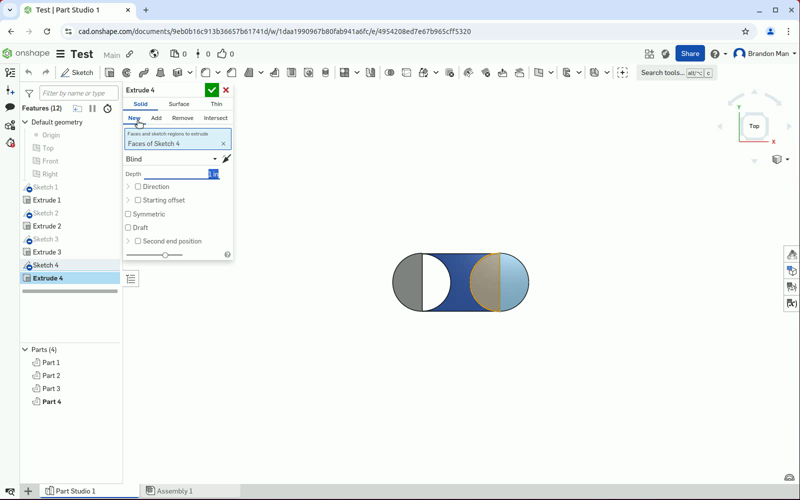
text(1.926)
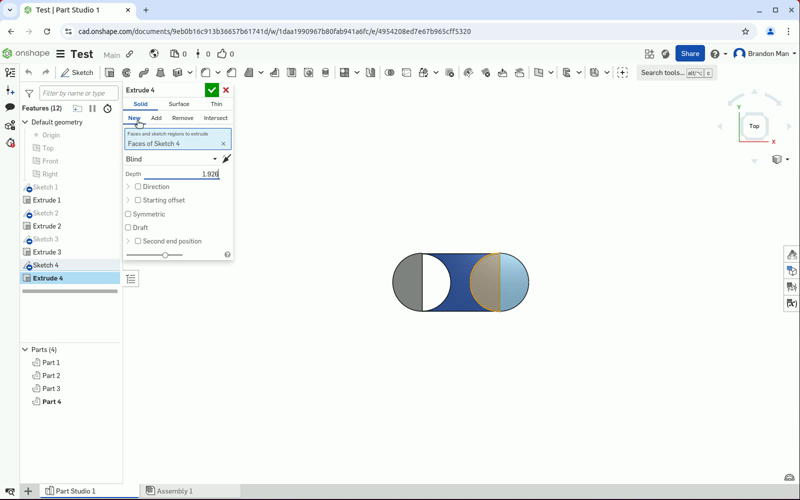
key(enter)
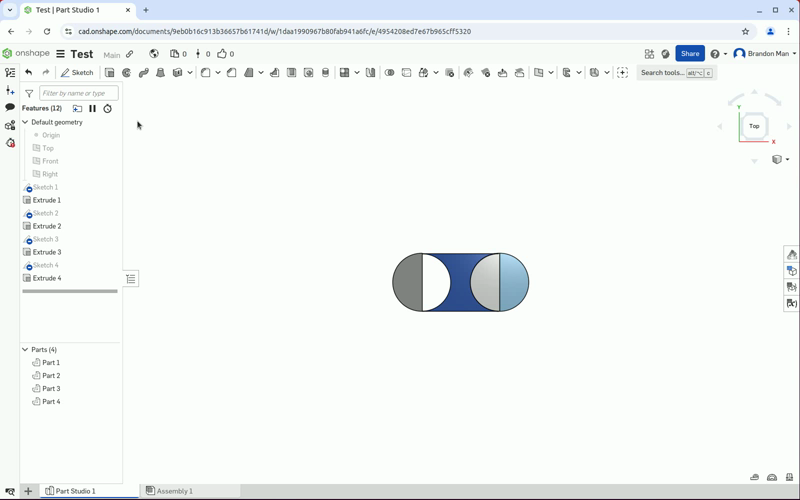
key(shift+h)
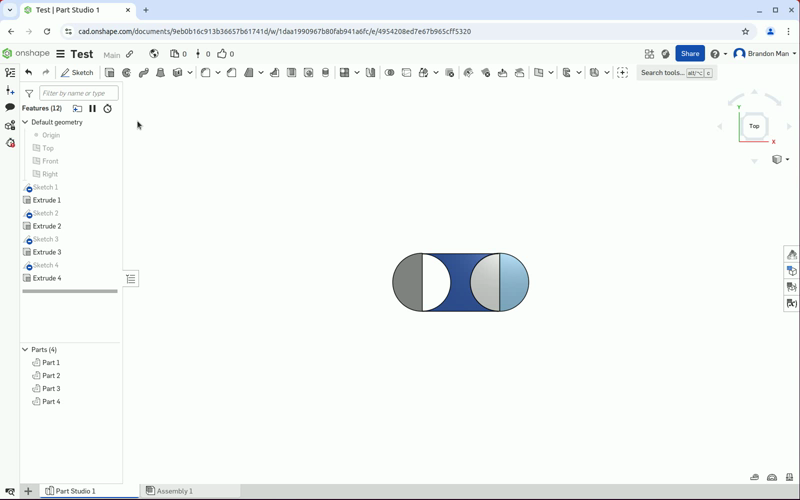
key(shift+h)
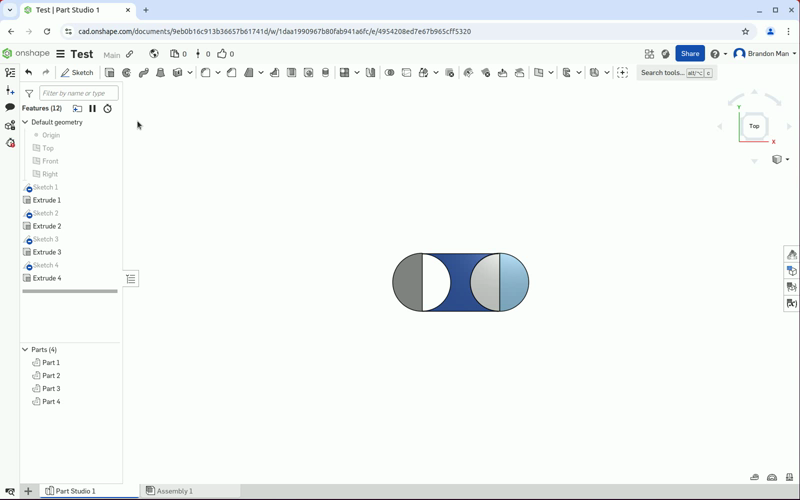
mouse_move(73, 189)
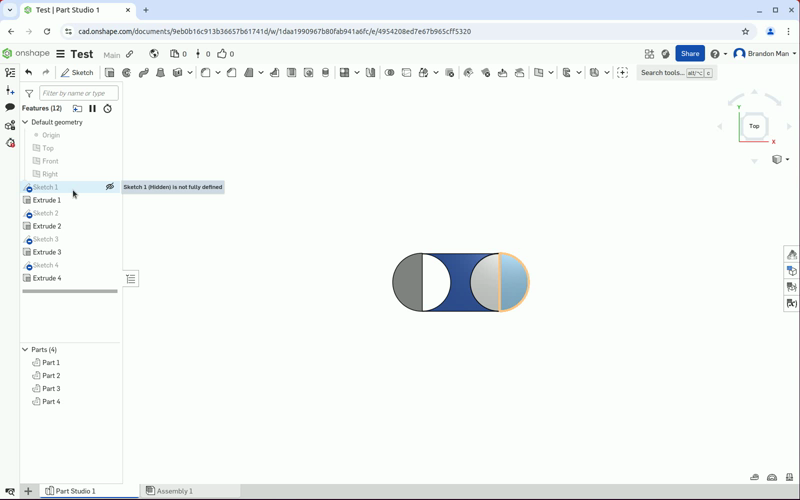
click(73, 189)
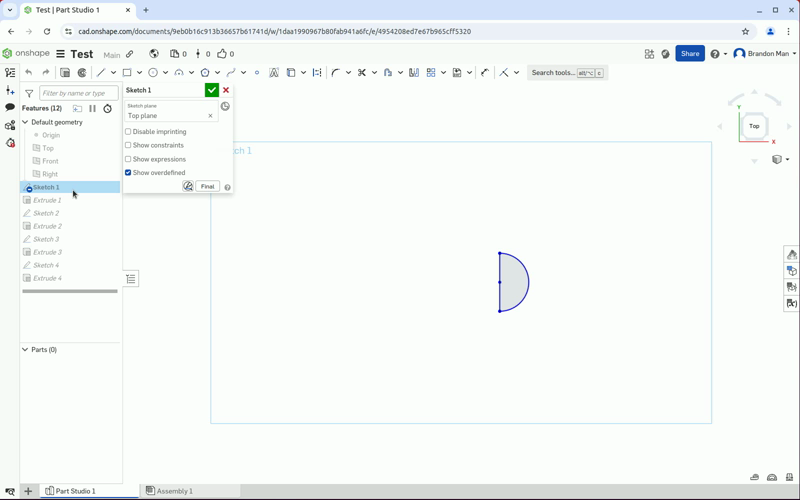
mouse_move(229, 92)
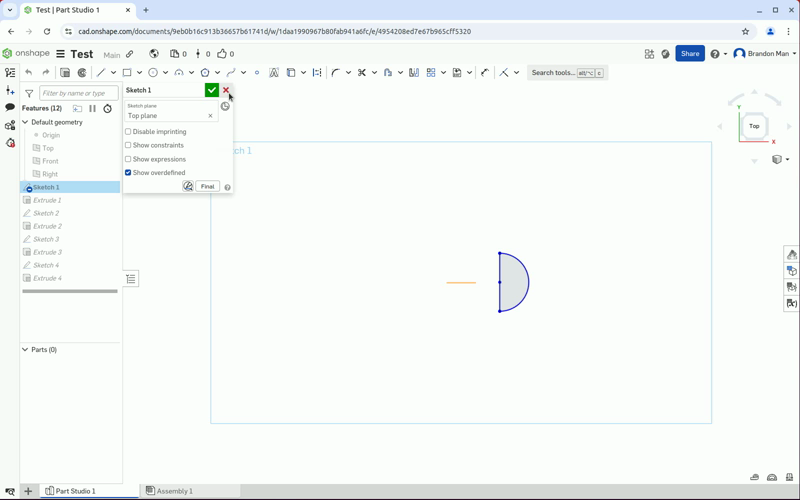
click(229, 92)
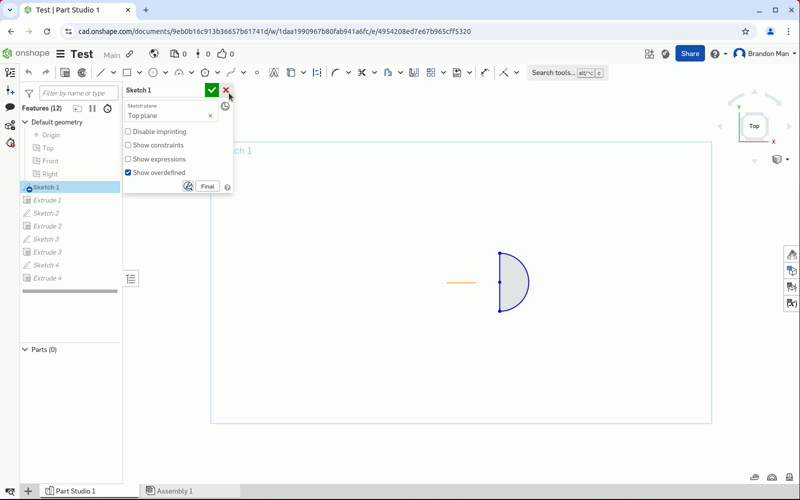
key(shift+s)
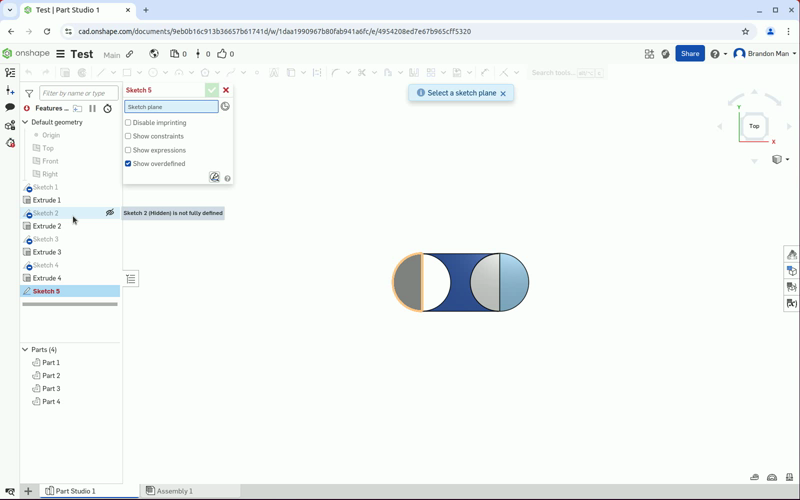
scroll(3)
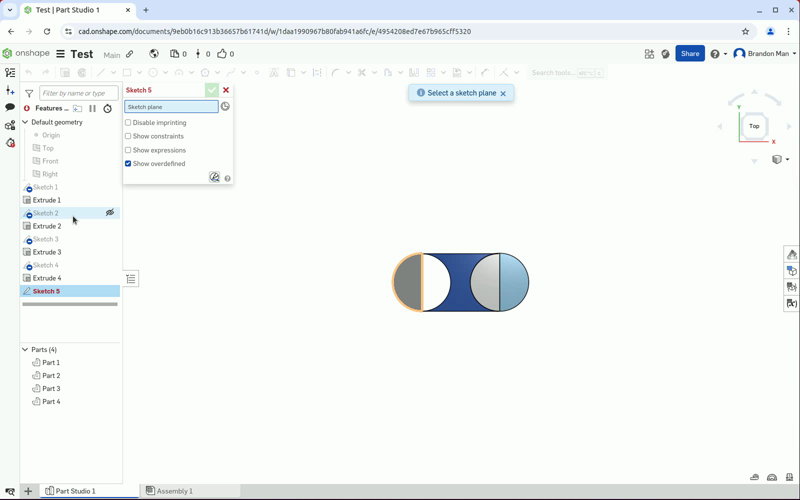
mouse_move(73, 150)
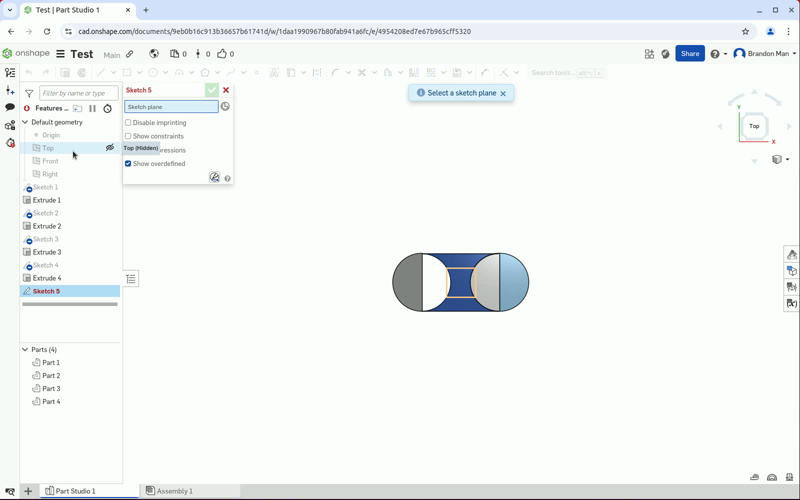
click(73, 150)
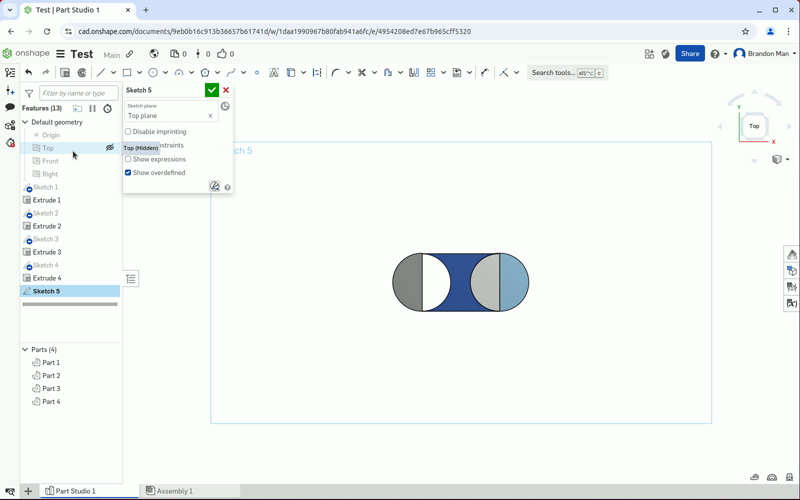
mouse_move(73, 352)
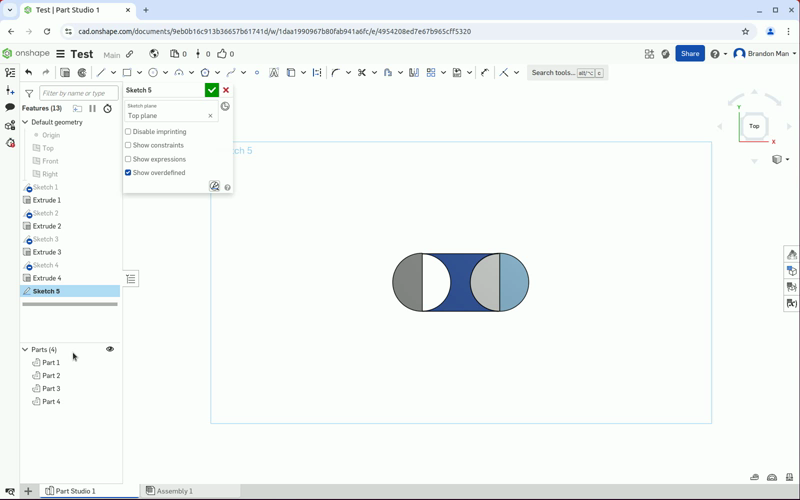
key(y)
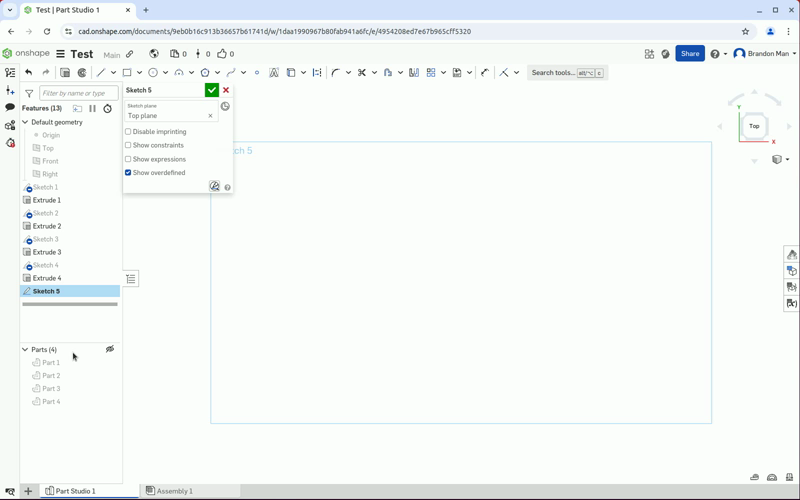
key(a)
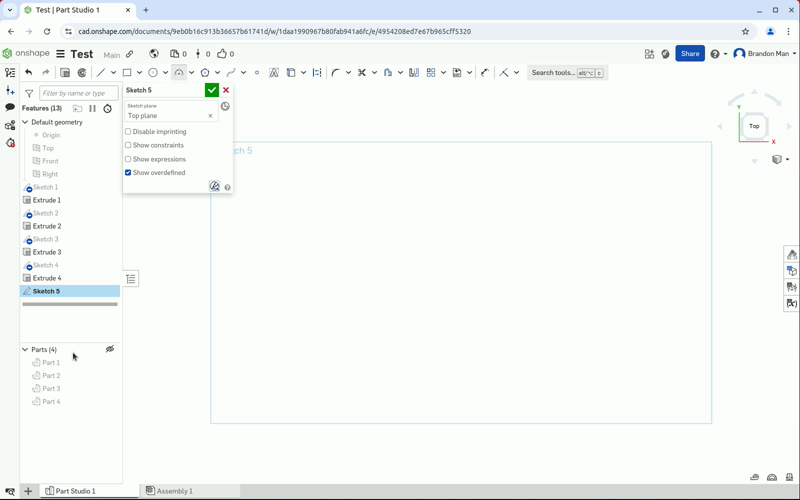
key_down(shift)
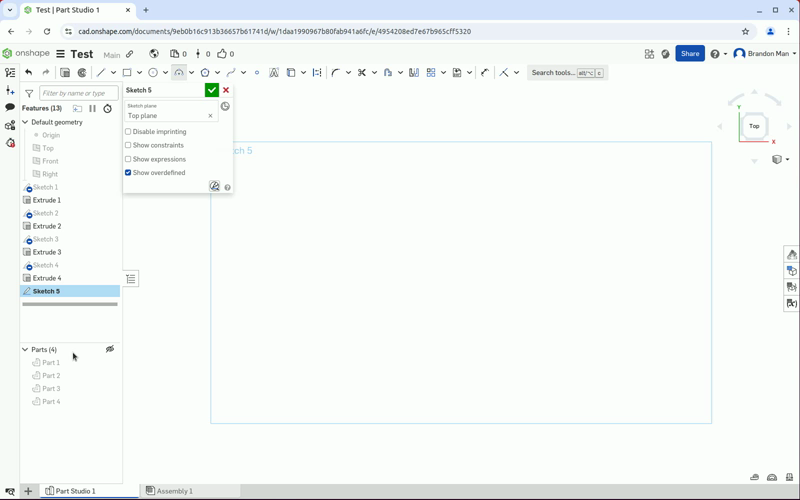
mouse_move(422, 311)
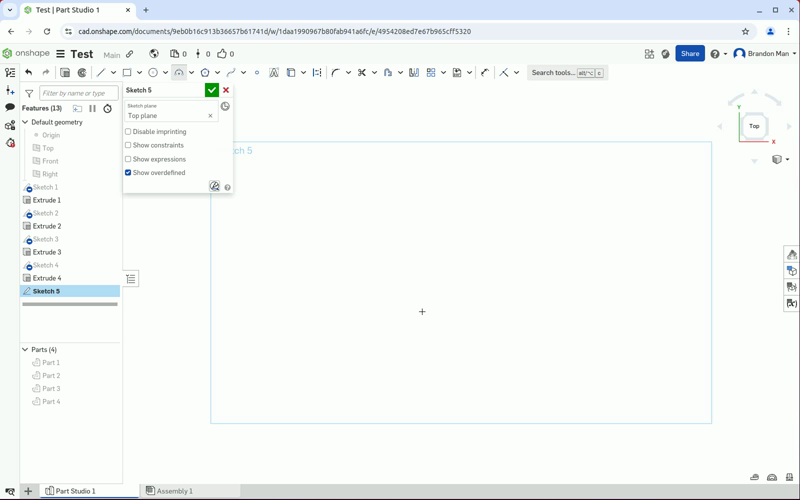
click(422, 311)
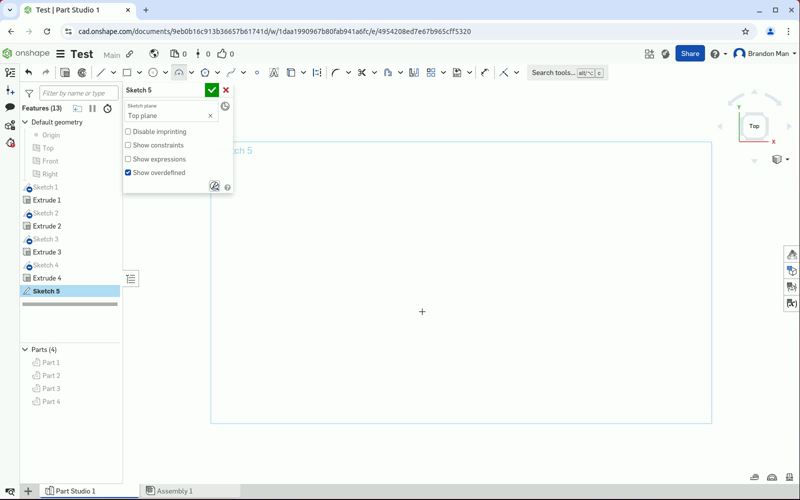
key_up(shift)
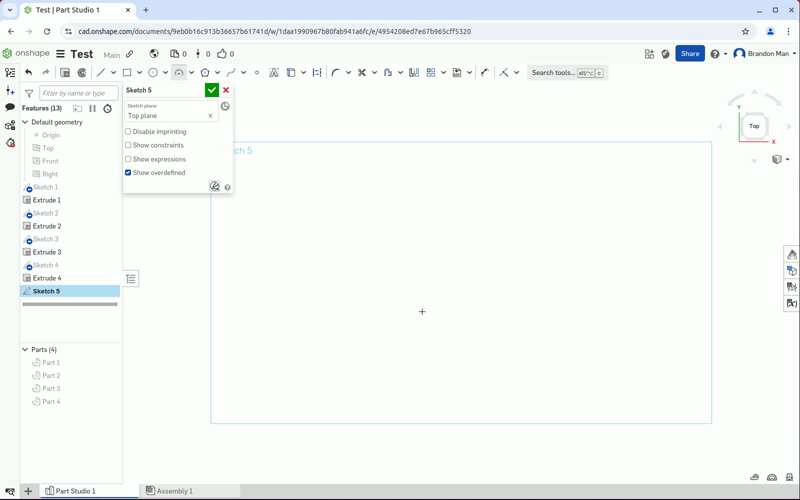
key_down(shift)
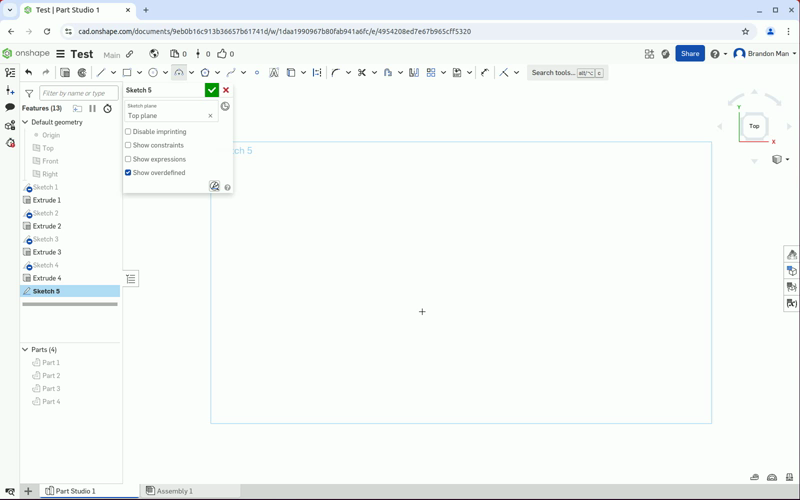
mouse_move(422, 253)
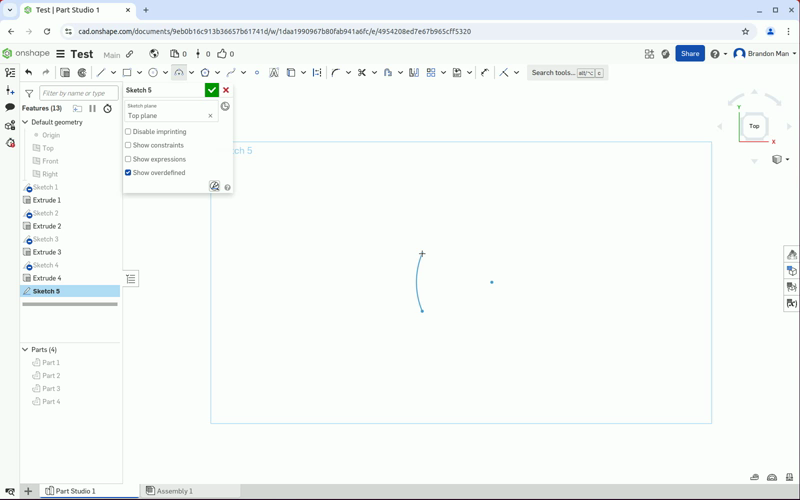
click(422, 253)
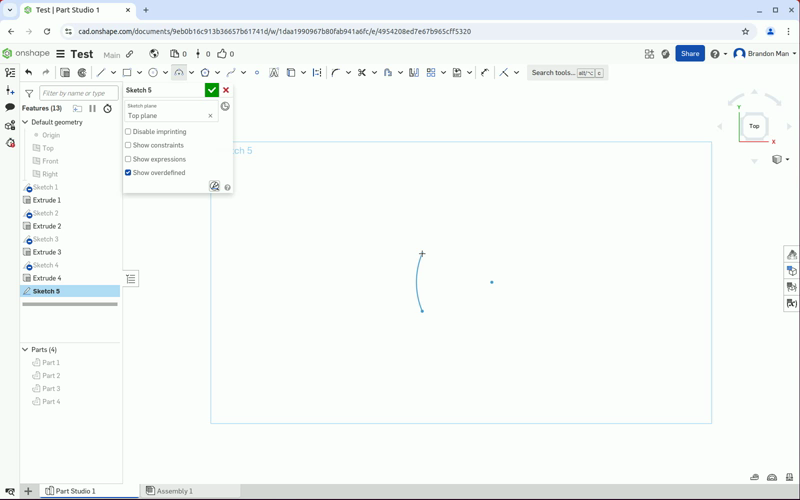
mouse_move(451, 282)
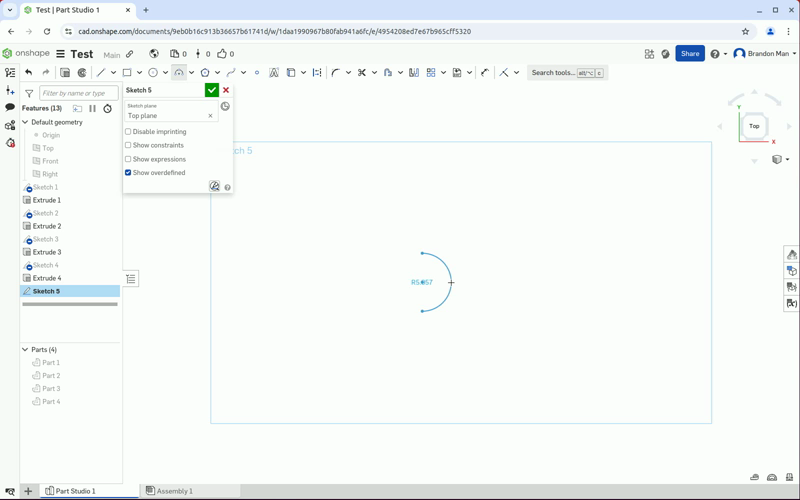
click(451, 282)
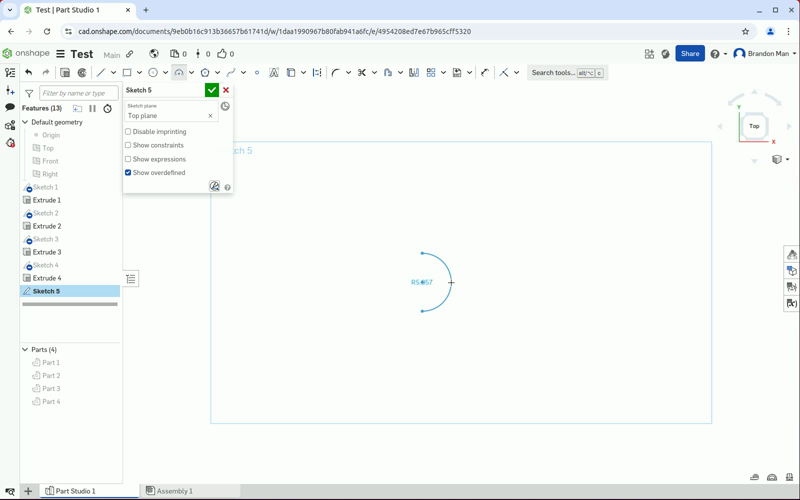
key_up(shift)
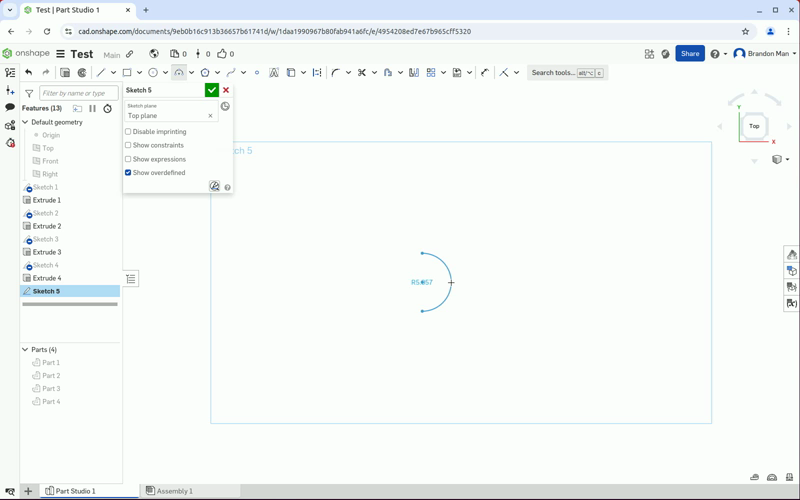
key(esc)
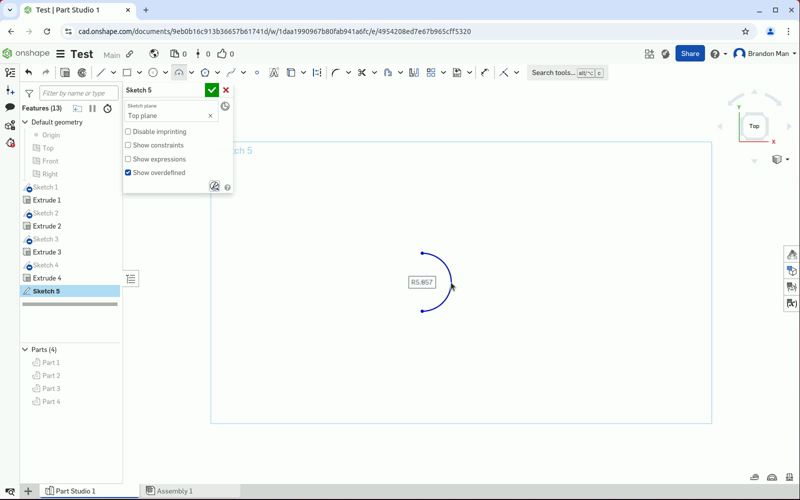
key(l)
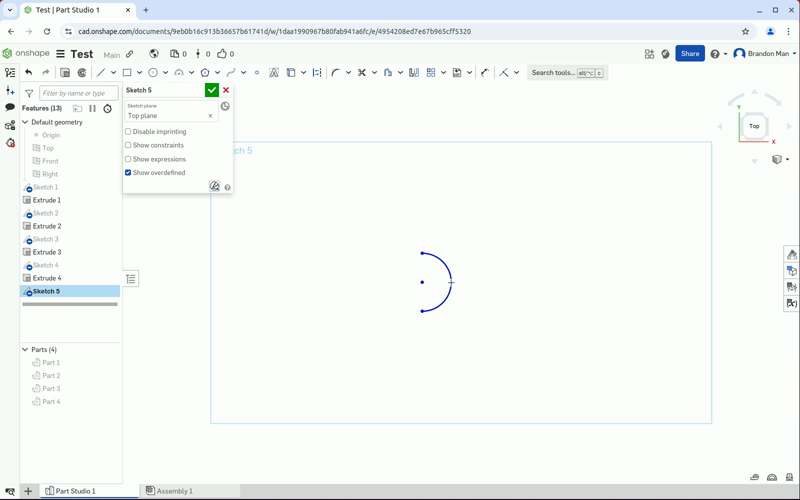
mouse_move(422, 253)
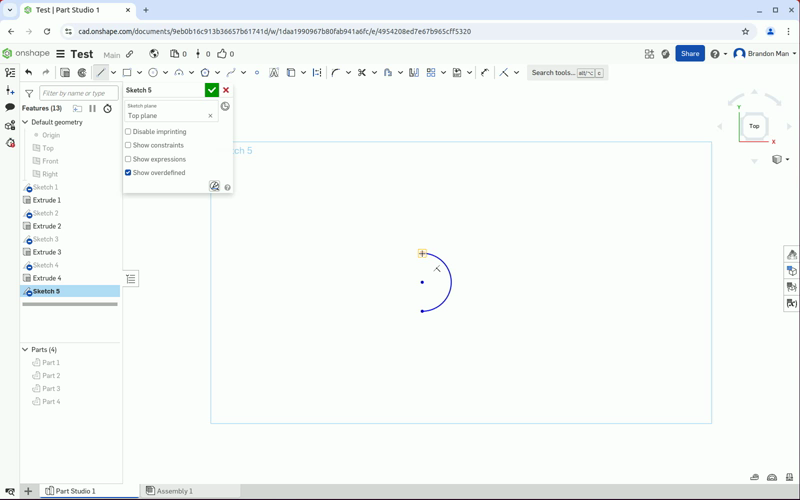
click(422, 253)
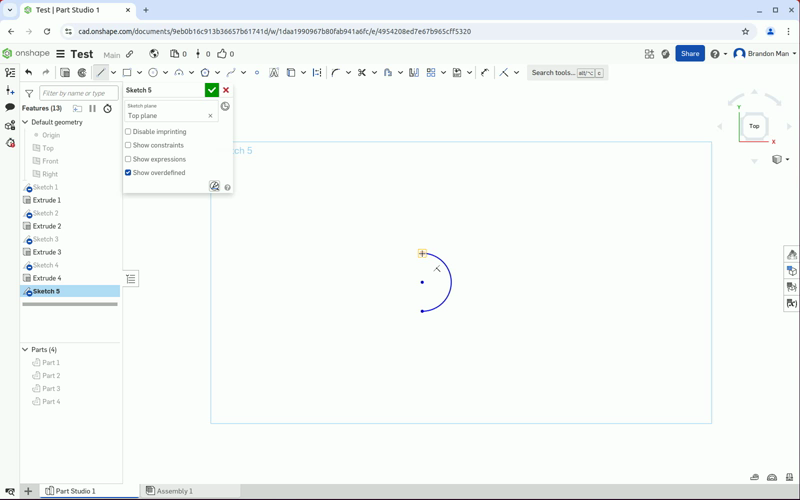
mouse_move(452, 253)
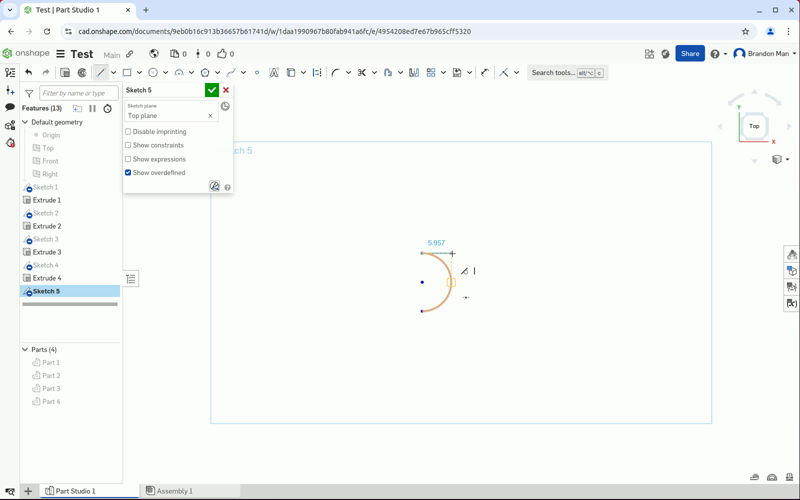
key_down(shift)
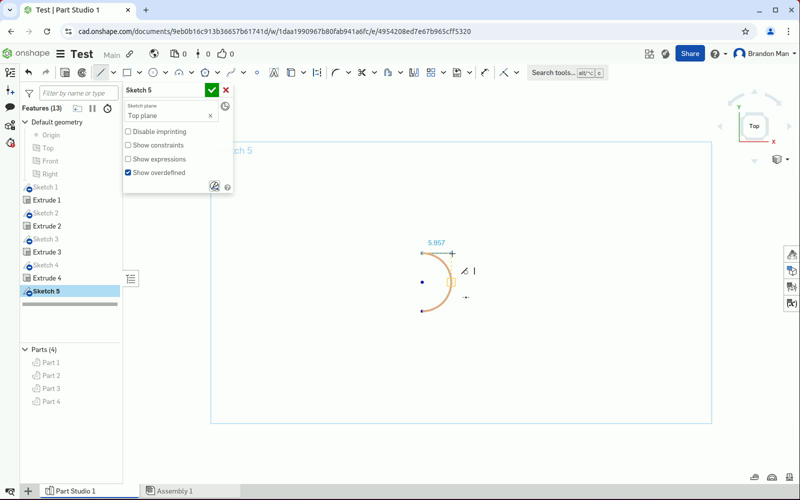
mouse_move(422, 311)
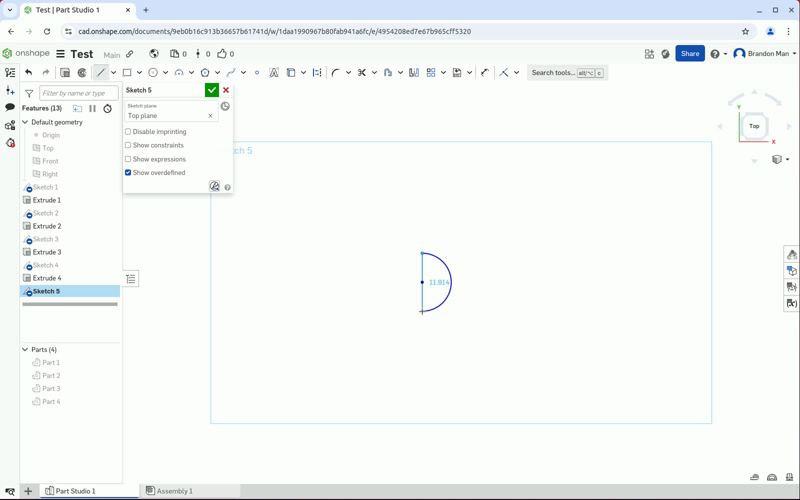
key_up(shift)
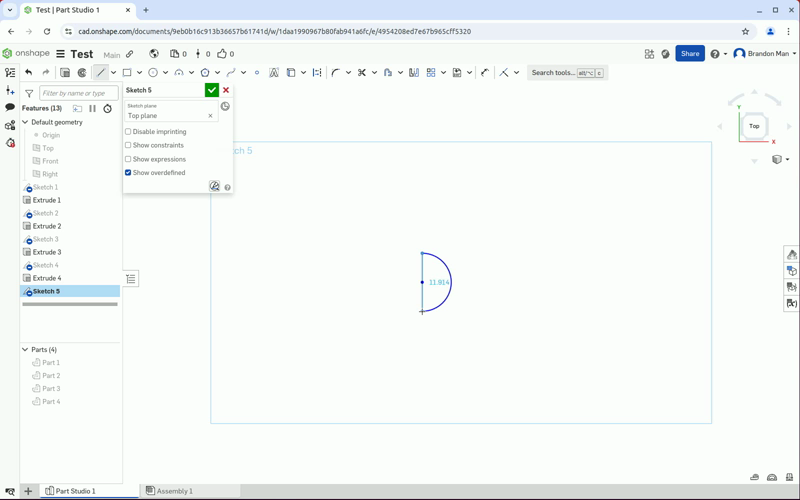
click(422, 311)
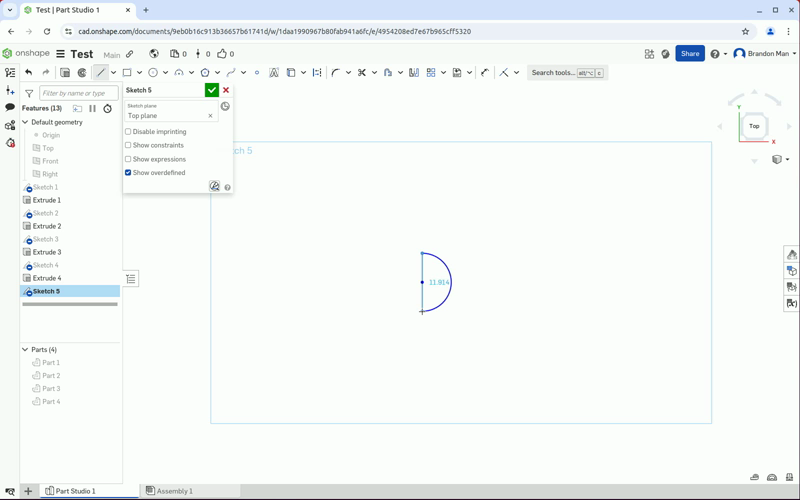
key(esc)
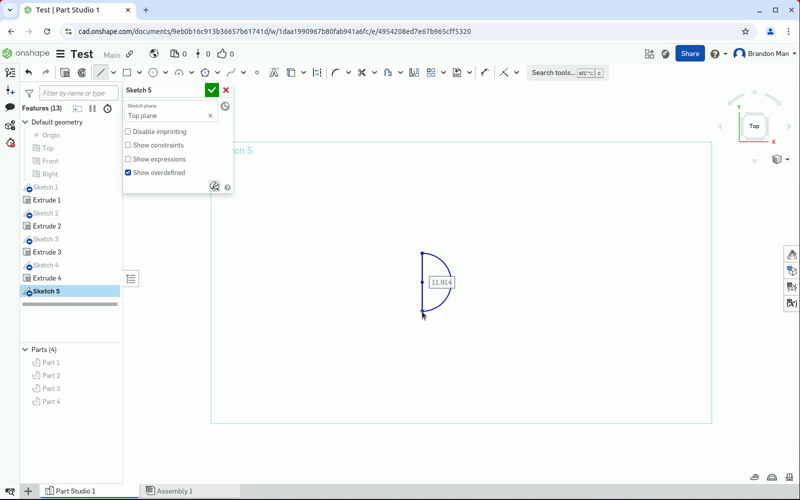
mouse_move(435, 302)
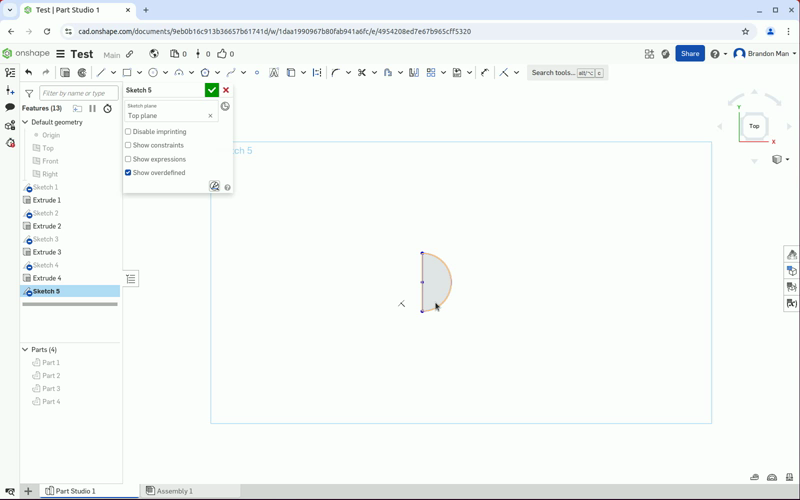
scroll(6)
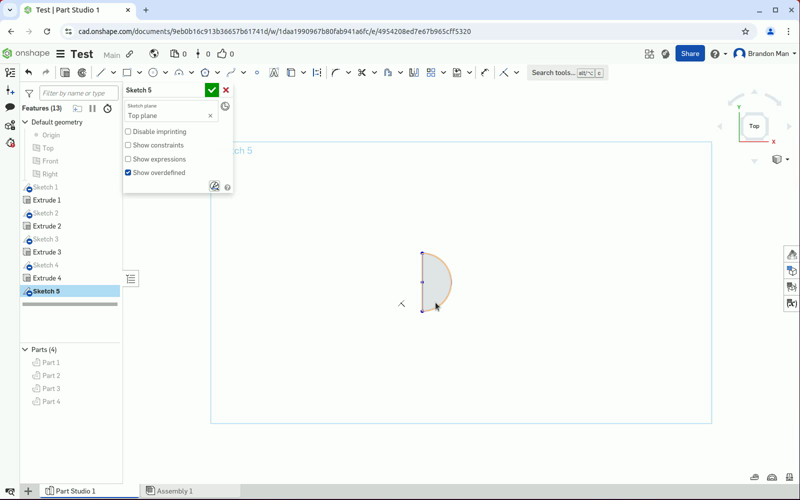
scroll(6)
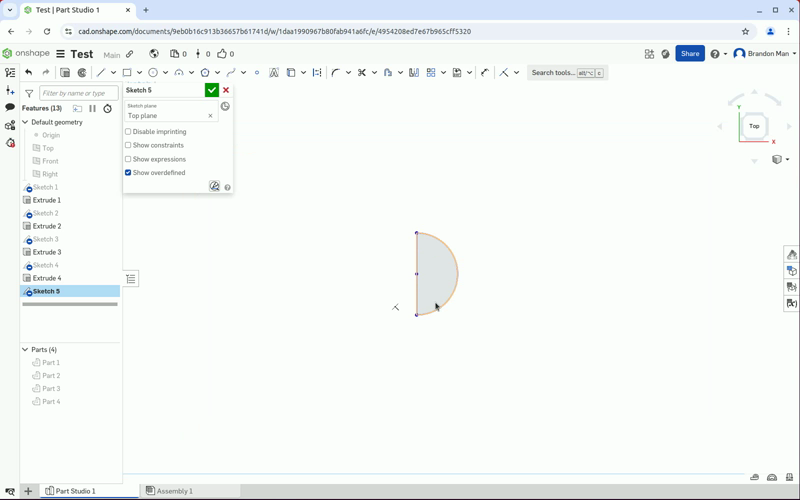
scroll(6)
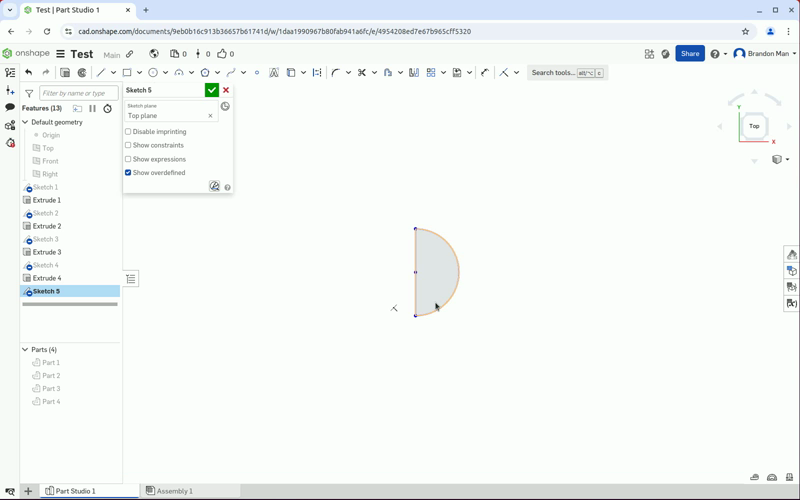
scroll(6)
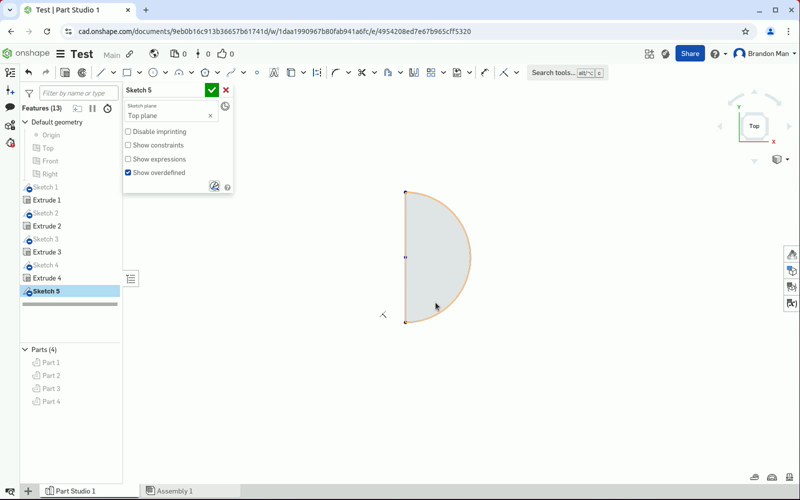
scroll(6)
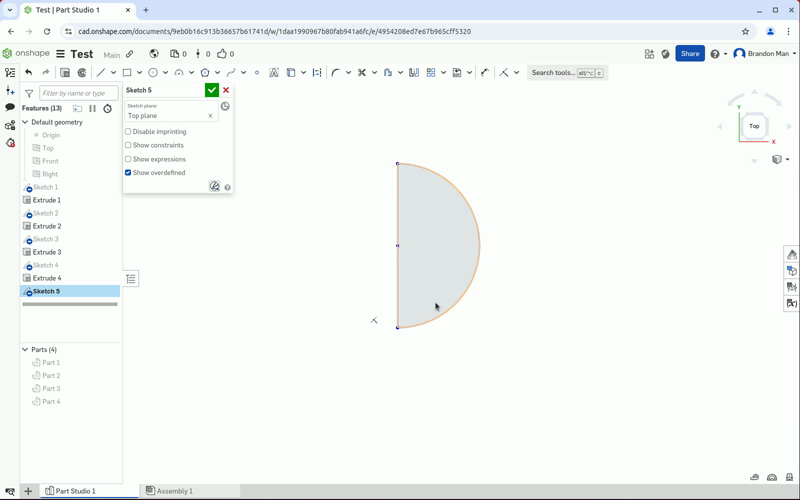
scroll(6)
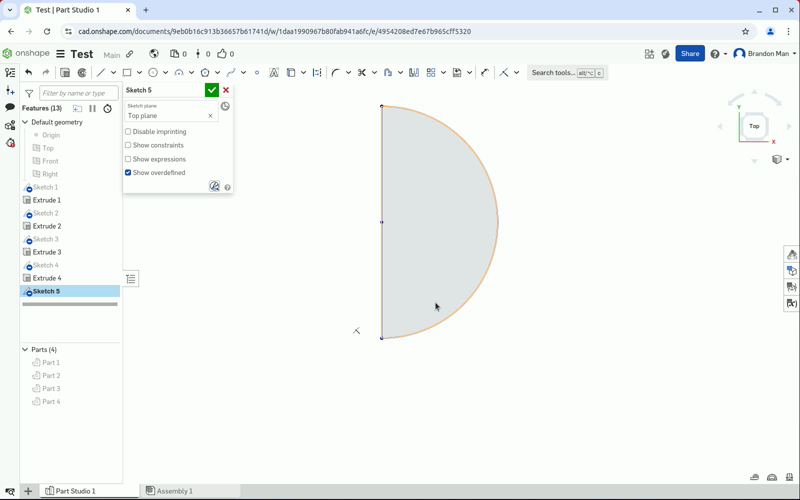
scroll(6)
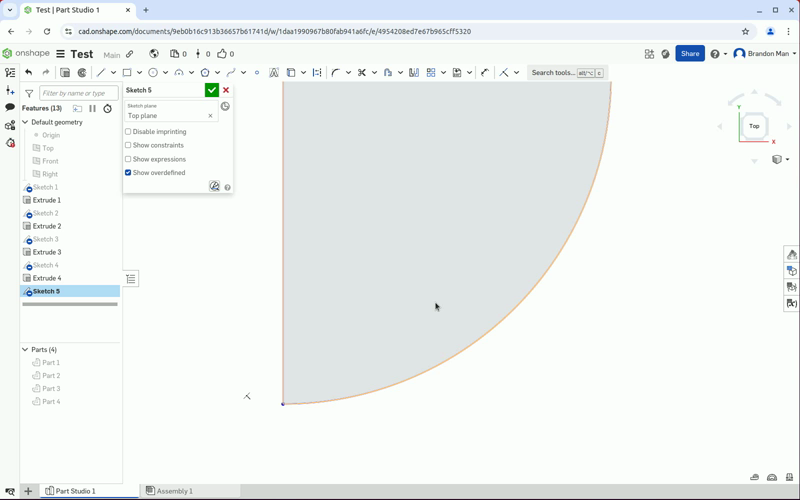
click(435, 302)
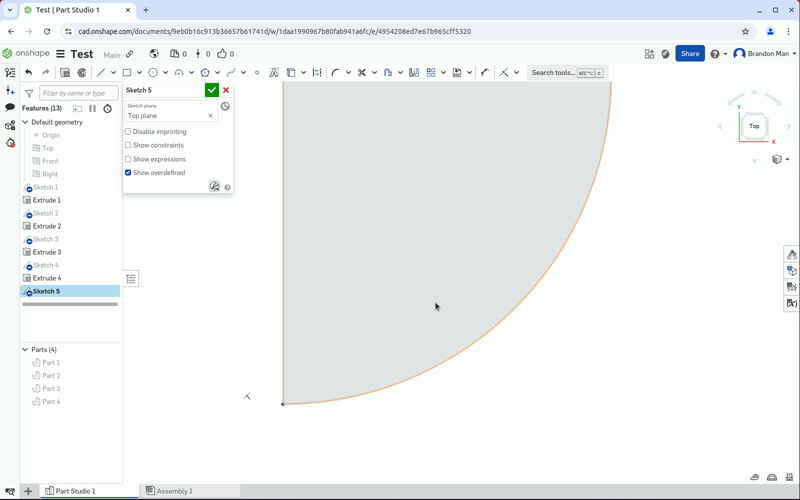
scroll(-6)
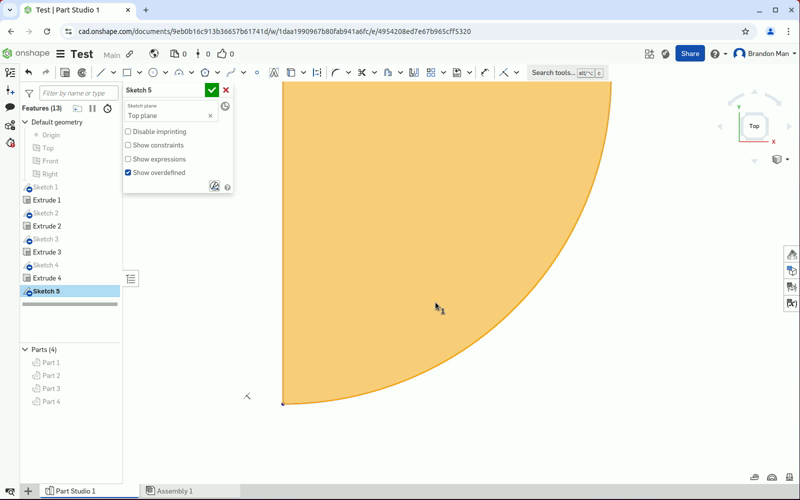
scroll(-6)
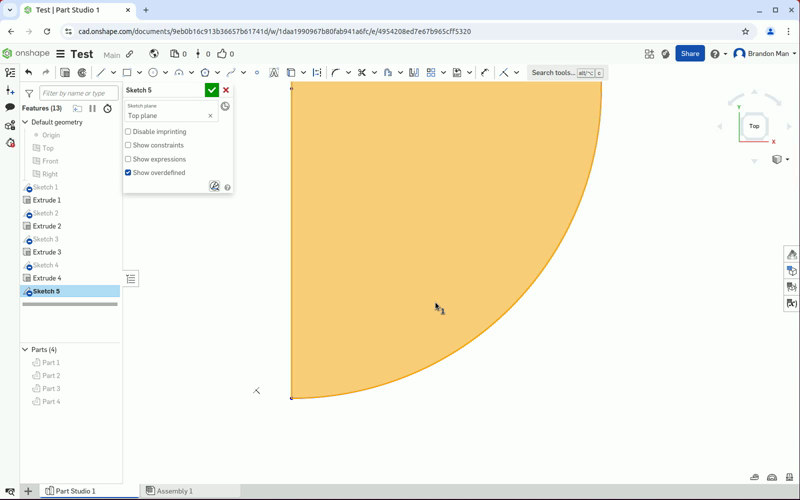
scroll(-6)
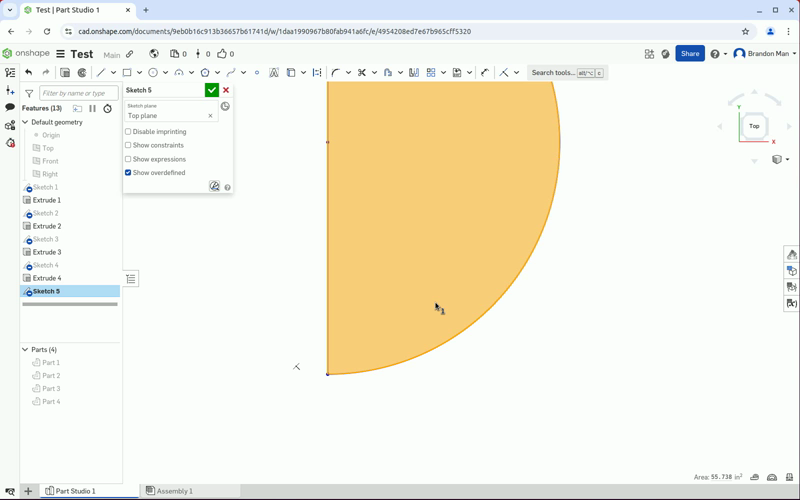
scroll(-6)
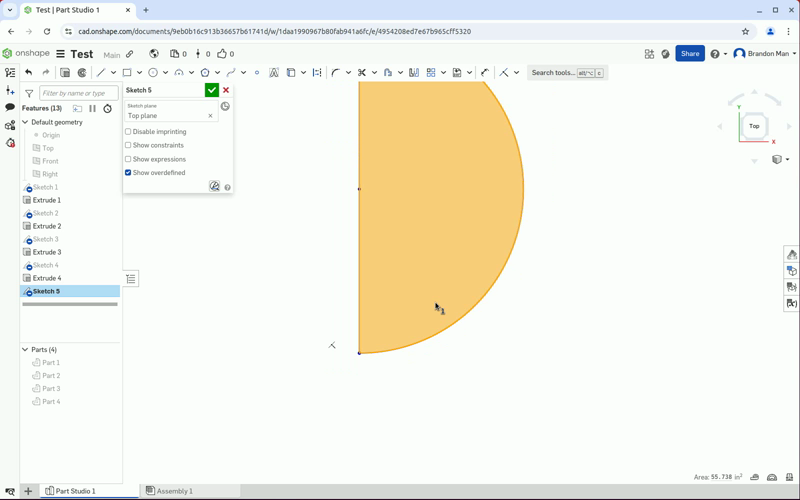
scroll(-6)
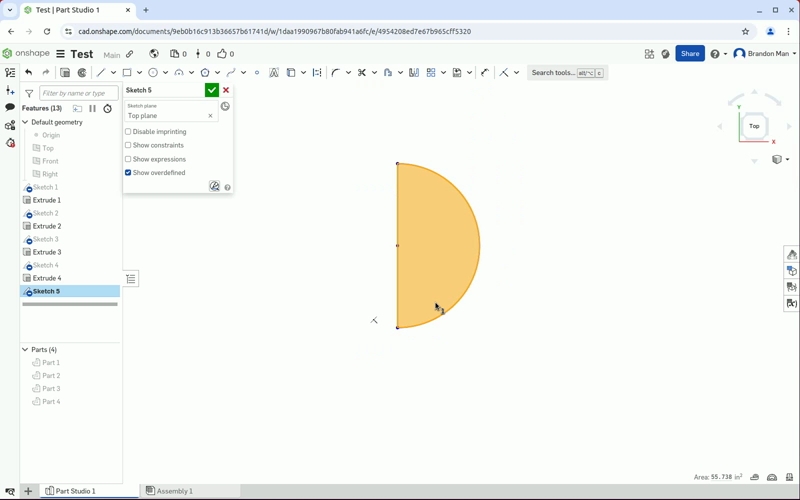
scroll(-6)
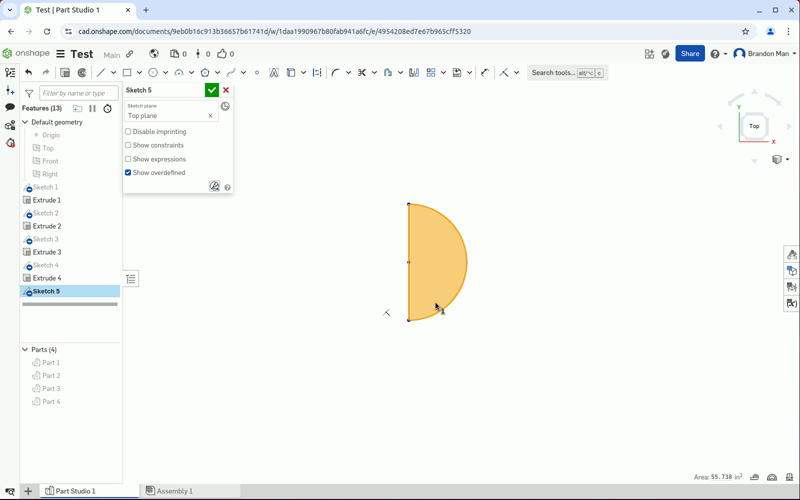
scroll(-6)
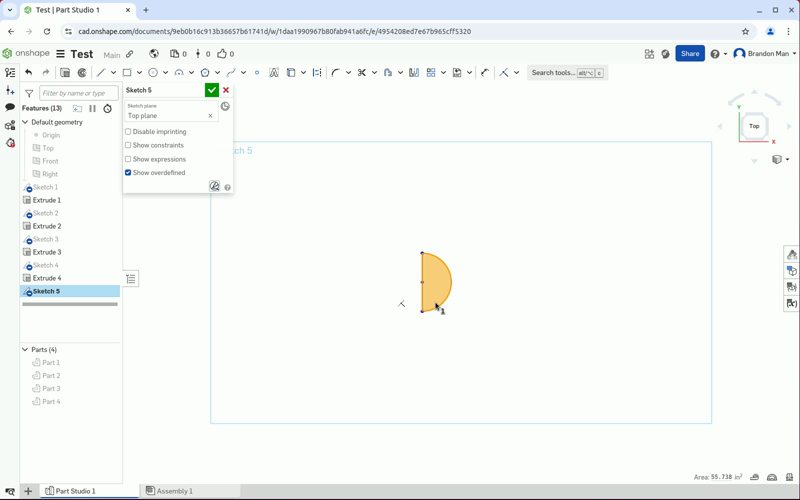
mouse_move(73, 352)
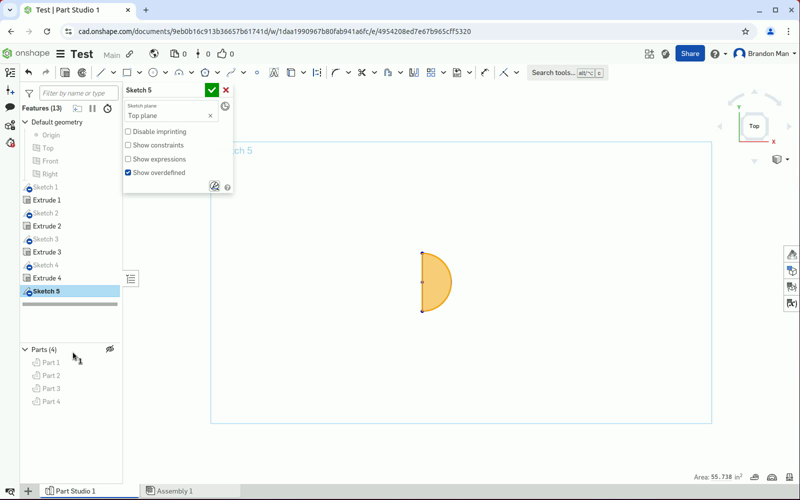
key(shift+y)
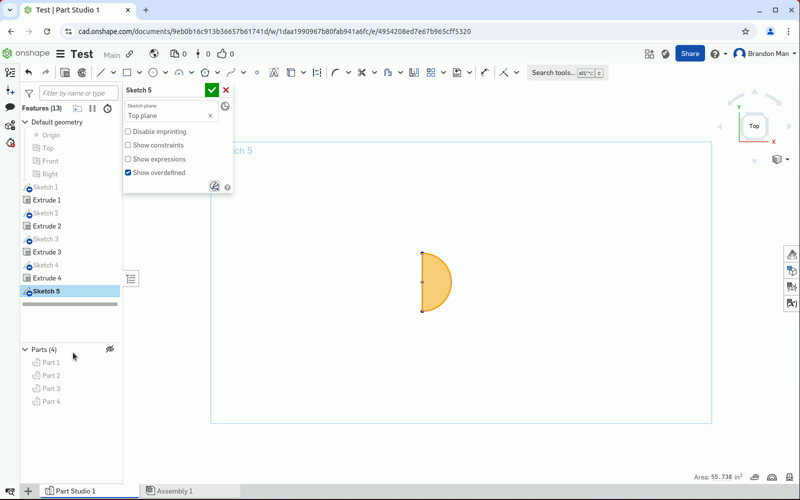
key(shift+e)
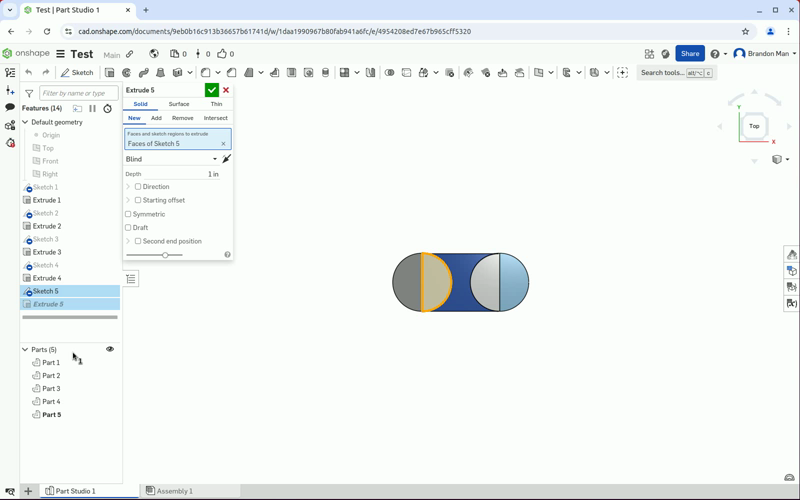
mouse_move(143, 106)
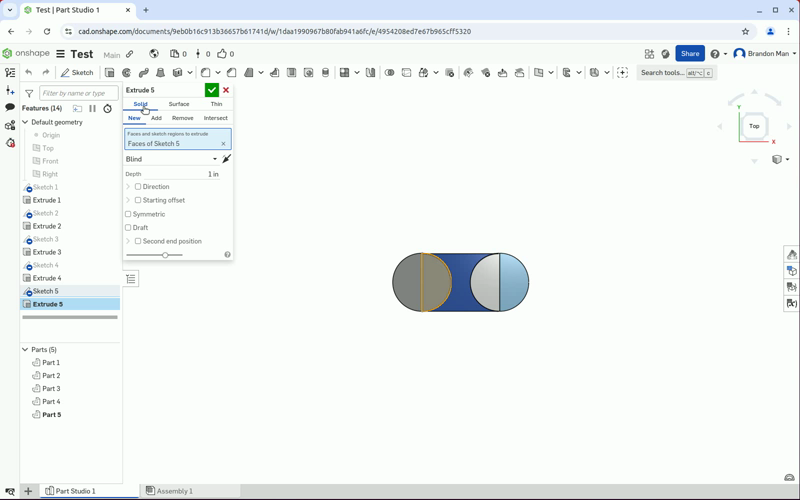
click(143, 106)
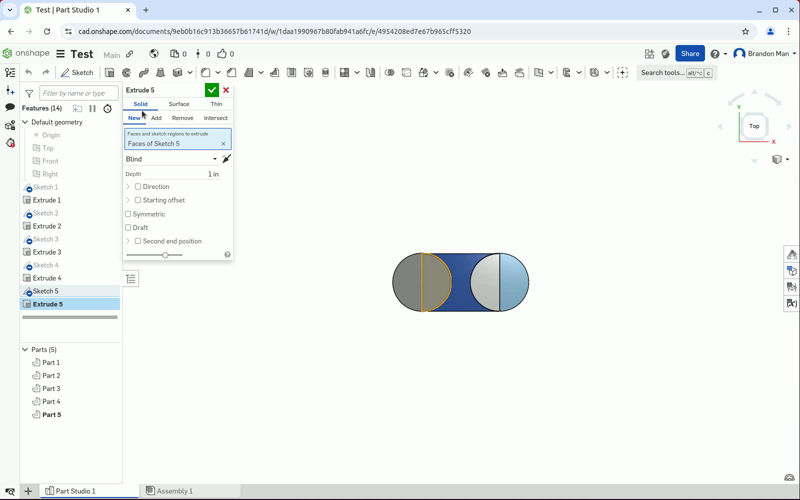
mouse_move(137, 120)
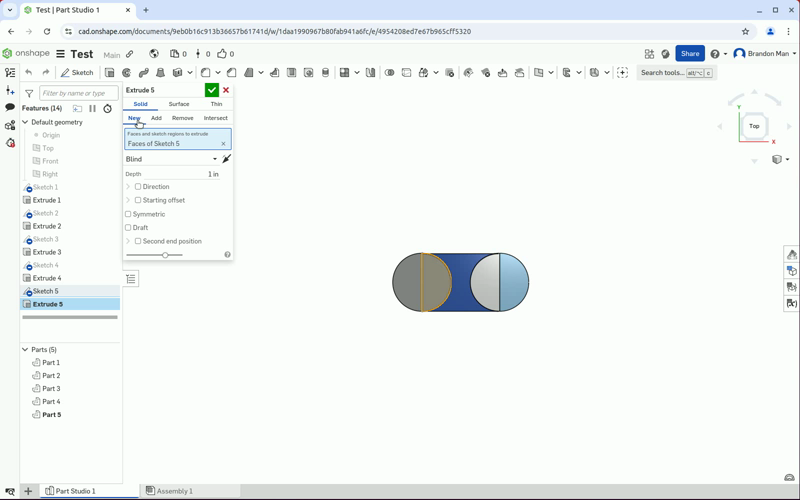
click(137, 120)
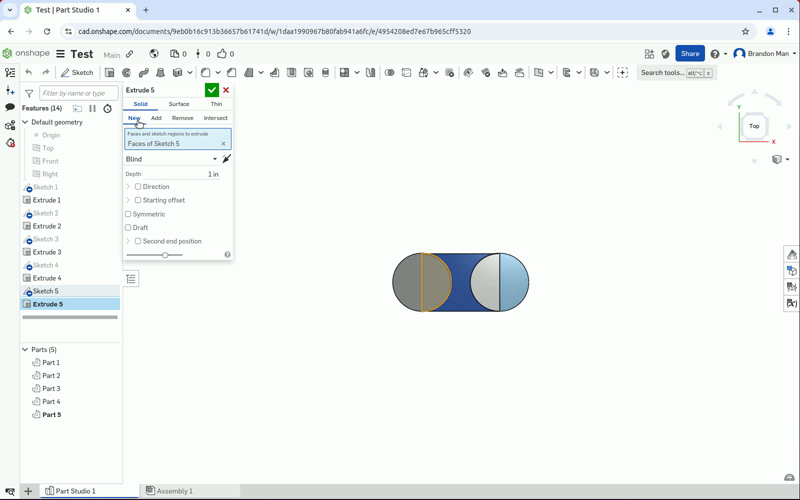
key(tab, 4)
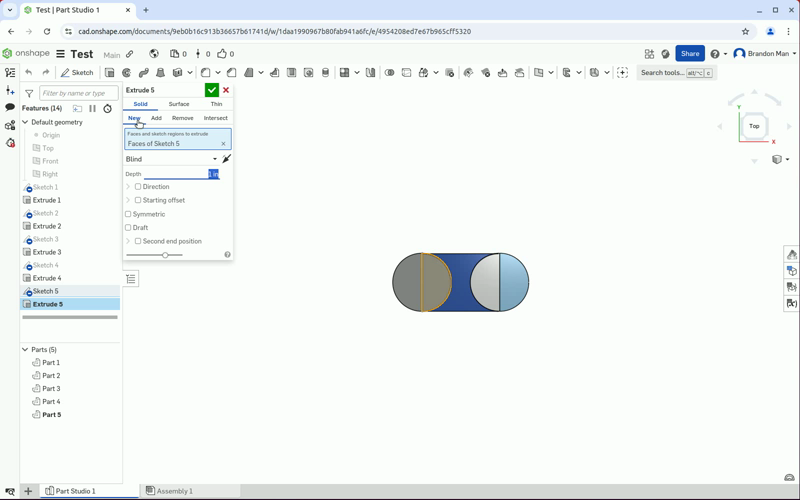
text(1.926)
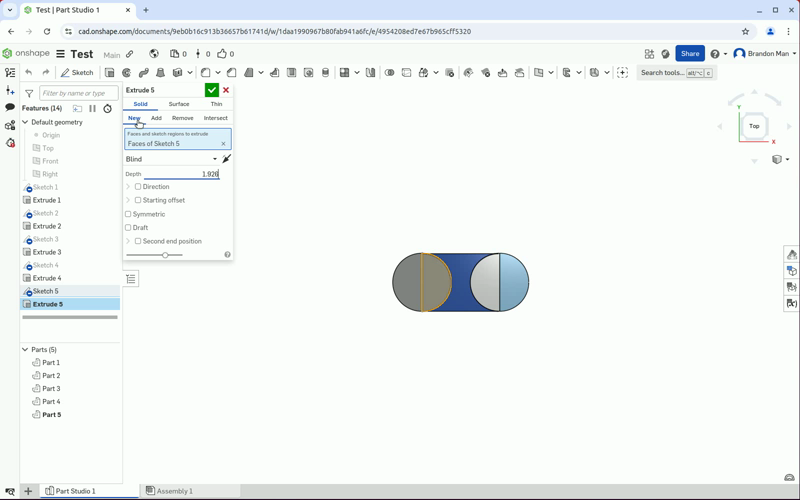
key(enter)
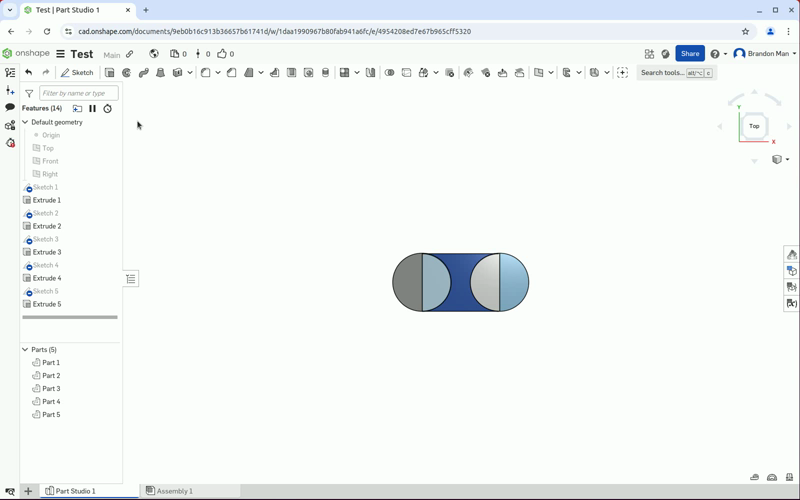
key(shift+h)
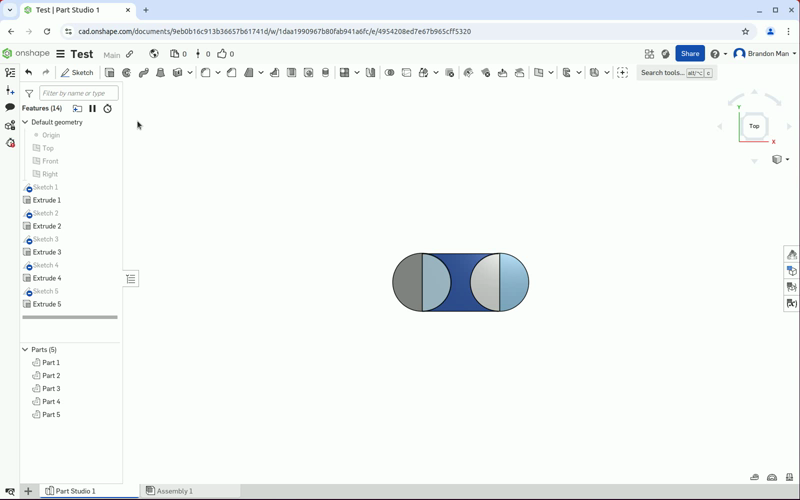
key(shift+h)
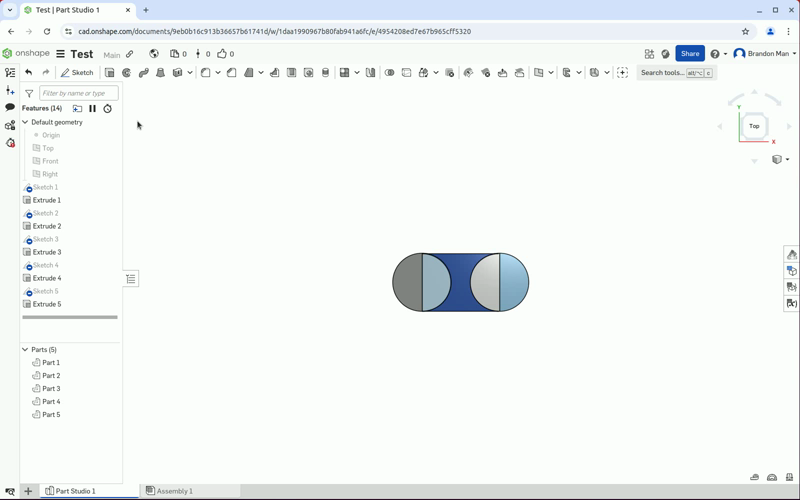
mouse_move(73, 189)
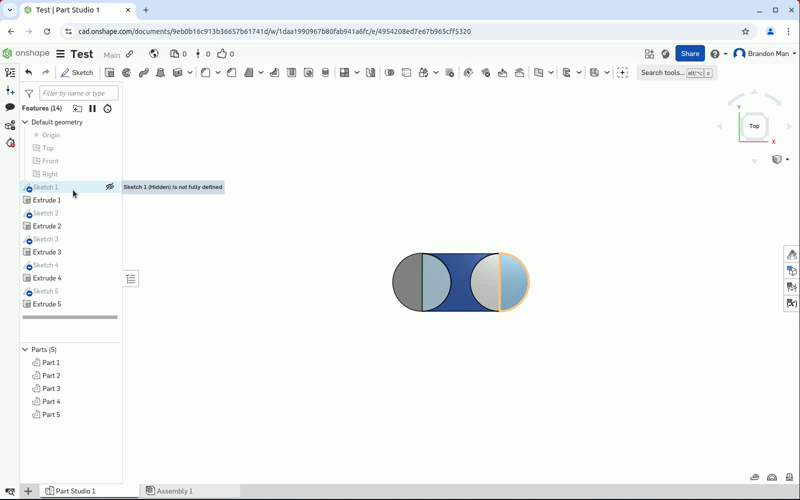
click(73, 189)
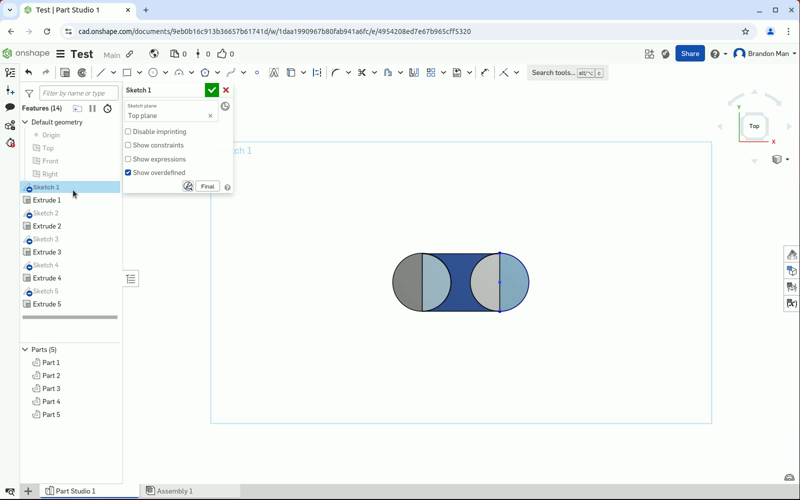
mouse_move(229, 92)
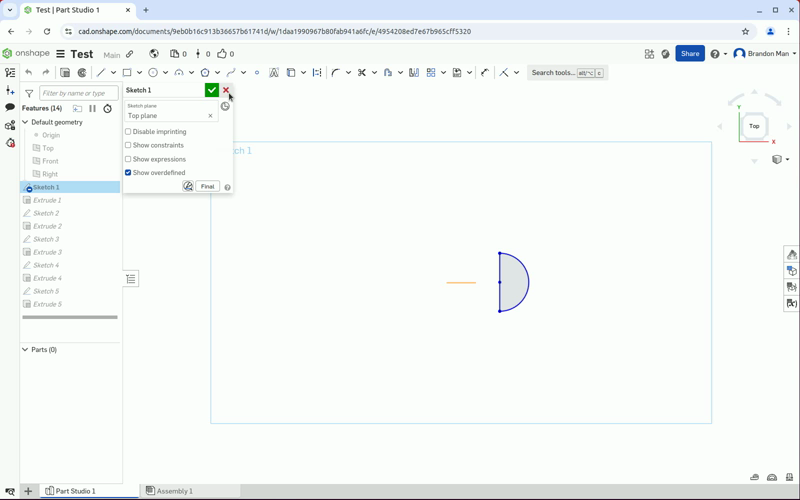
click(229, 92)
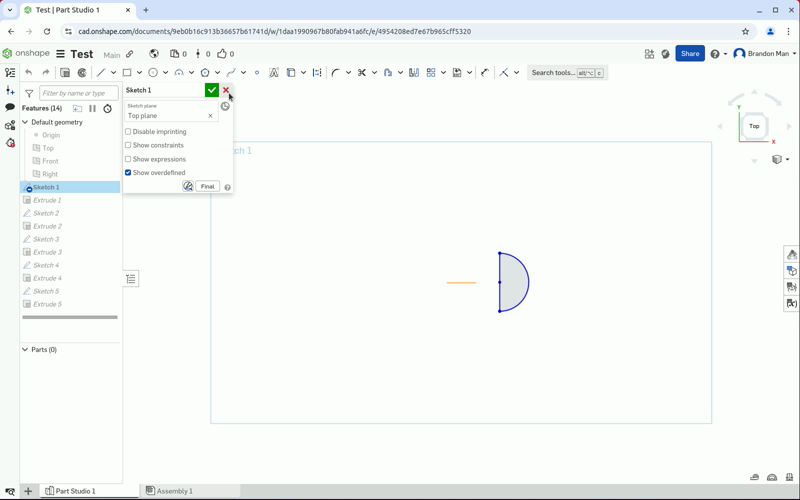
key(shift+s)
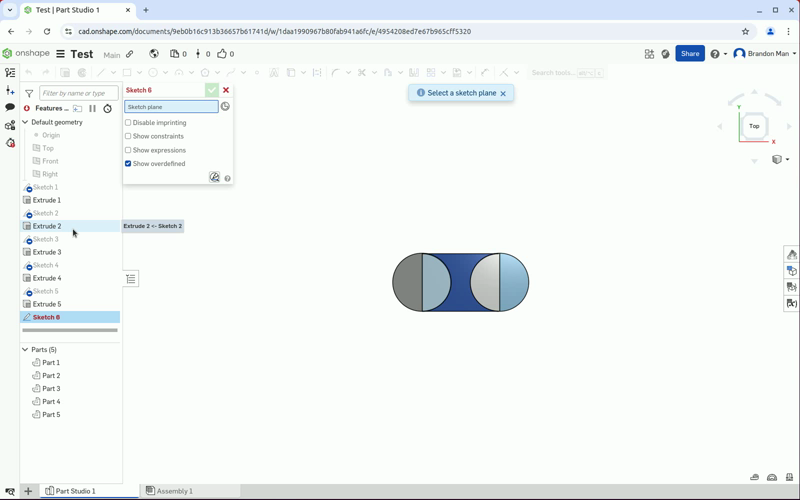
scroll(3)
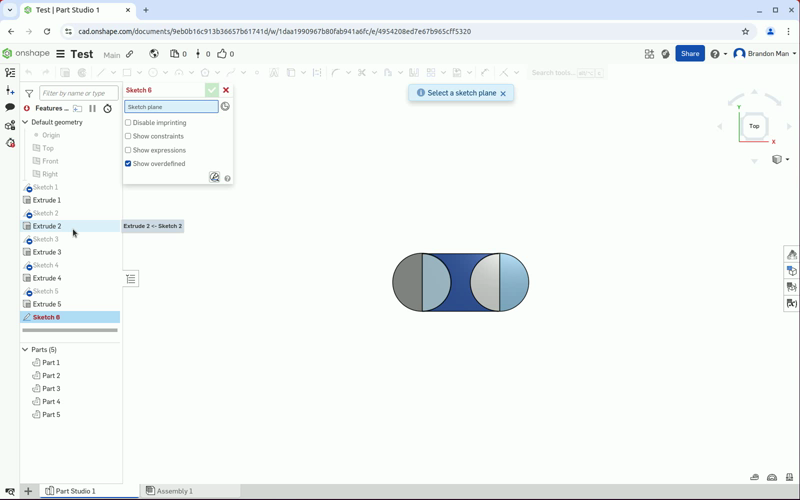
mouse_move(73, 150)
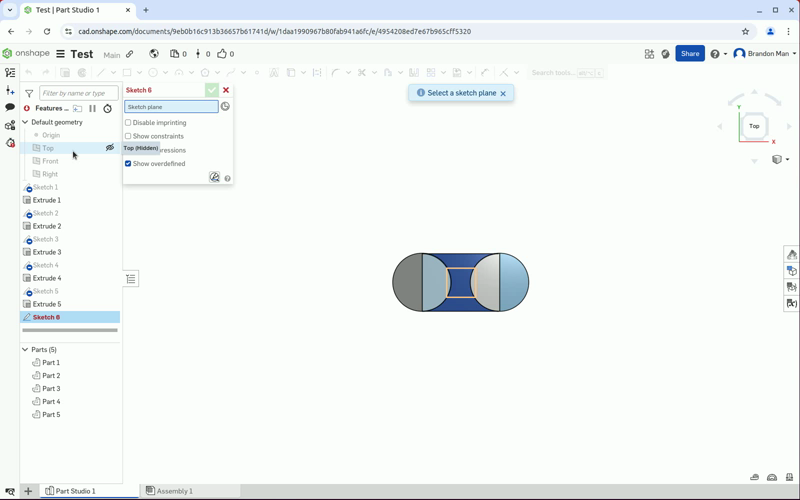
click(73, 150)
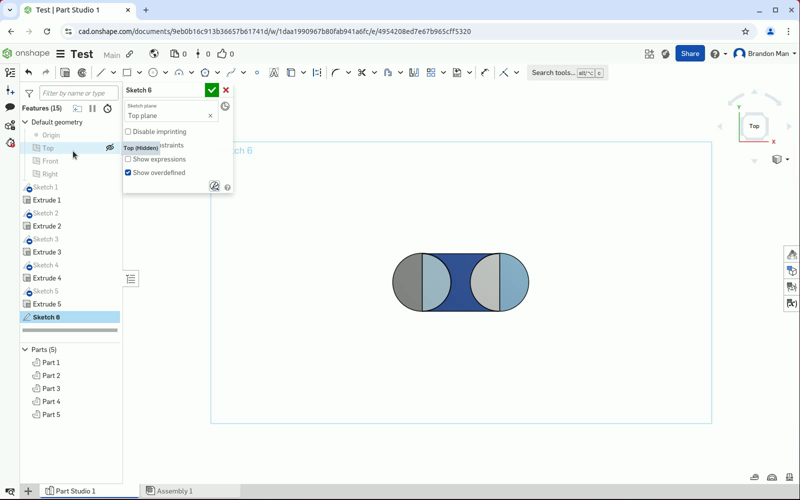
mouse_move(73, 352)
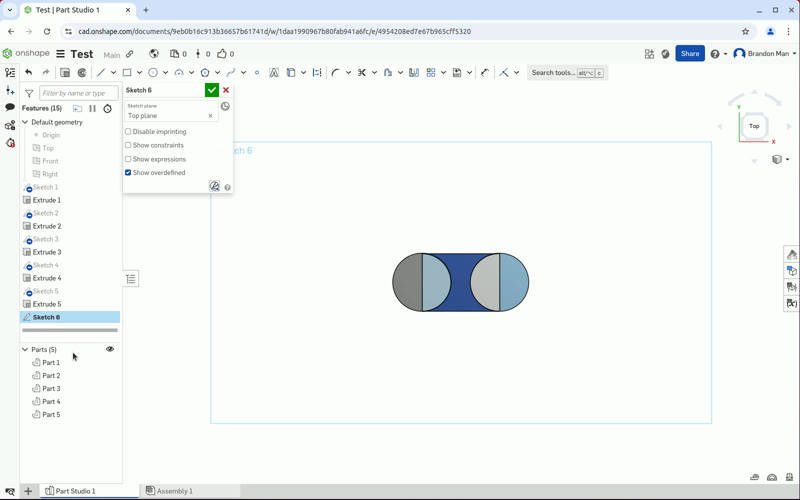
key(y)
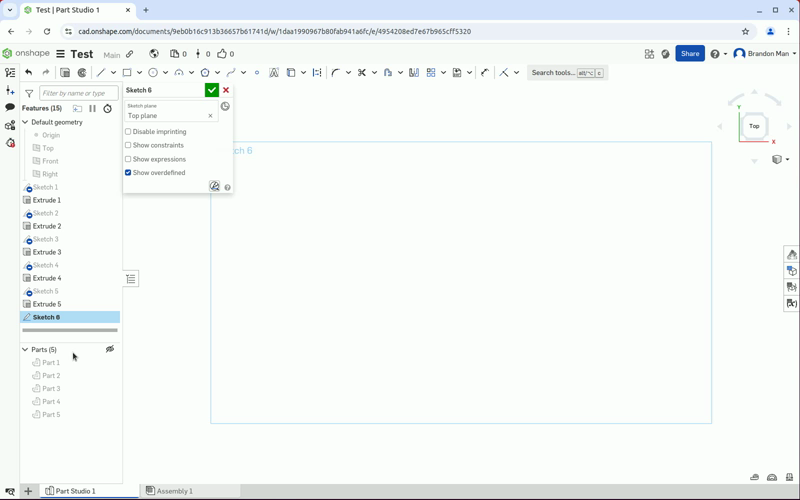
key(a)
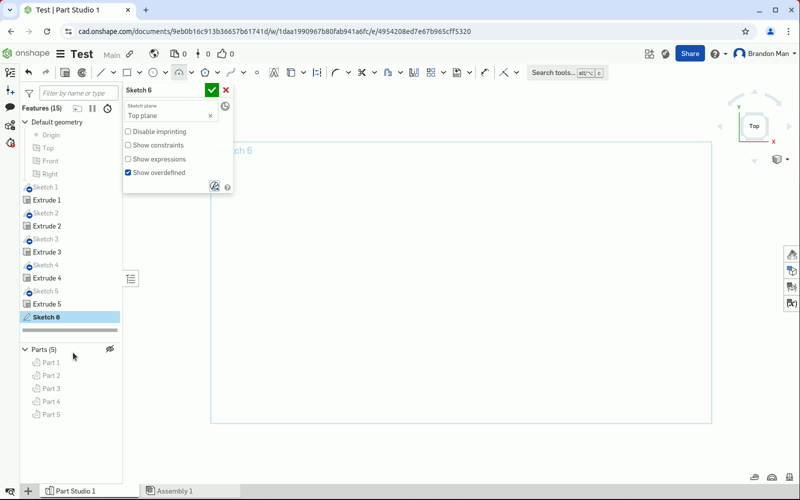
key_down(shift)
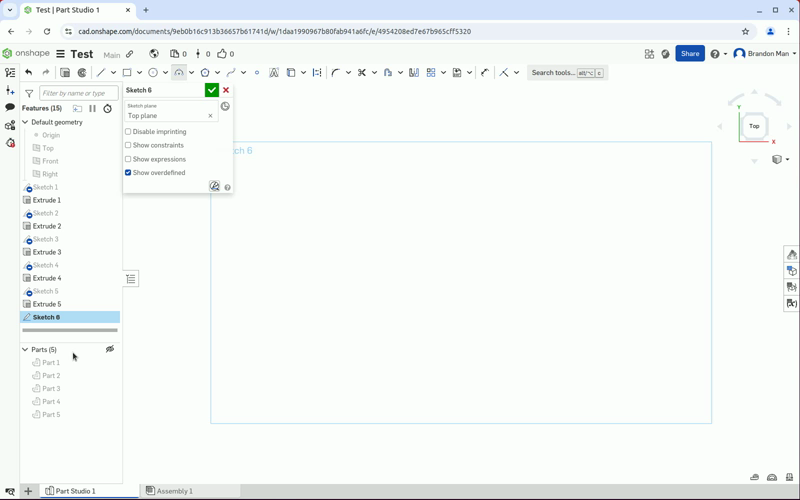
mouse_move(499, 311)
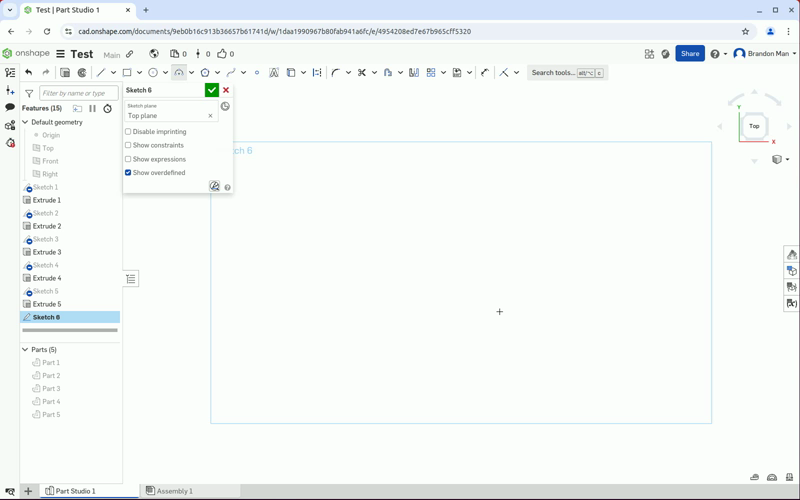
click(499, 311)
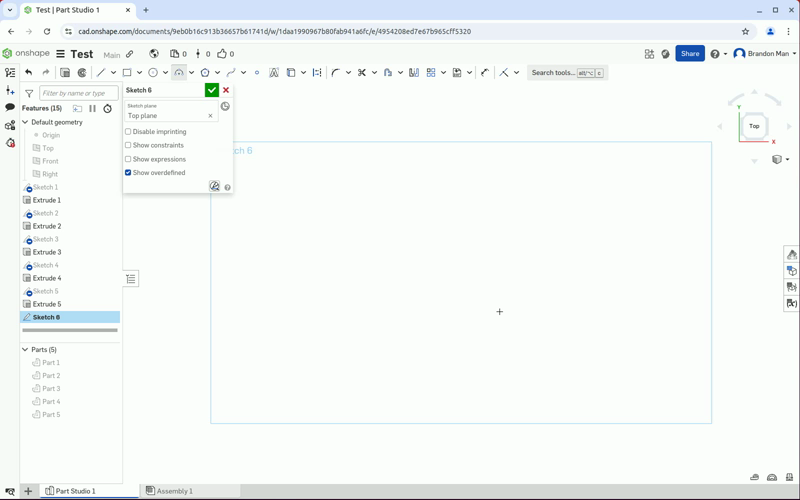
key_up(shift)
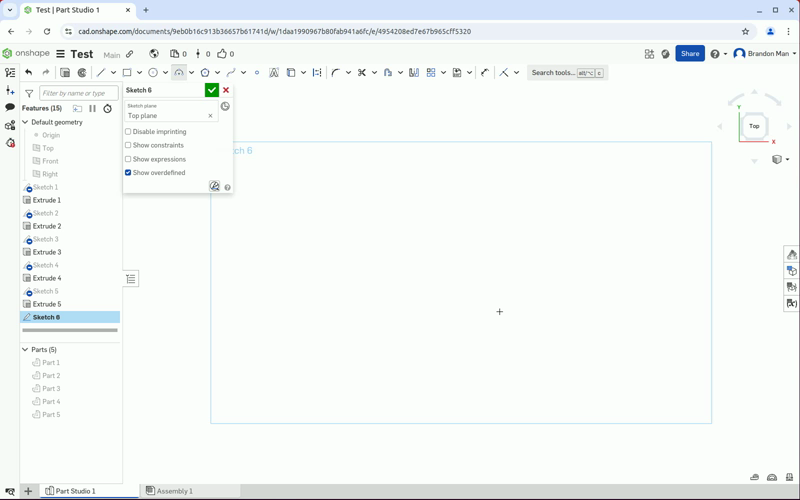
key_down(shift)
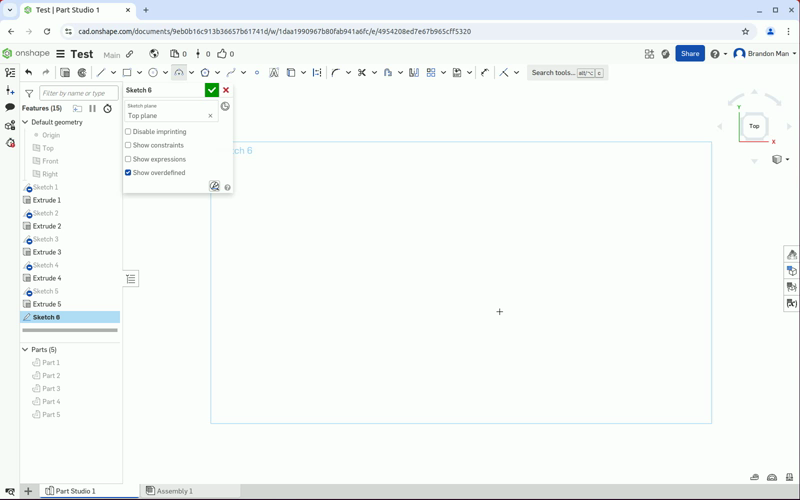
mouse_move(499, 253)
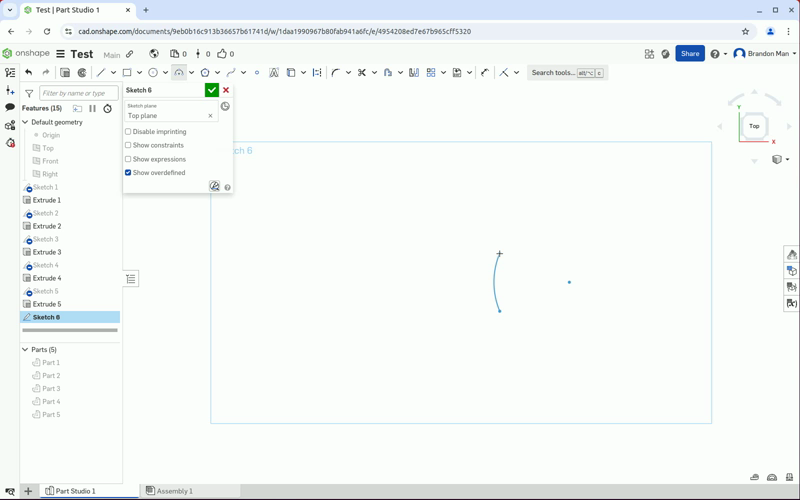
click(499, 253)
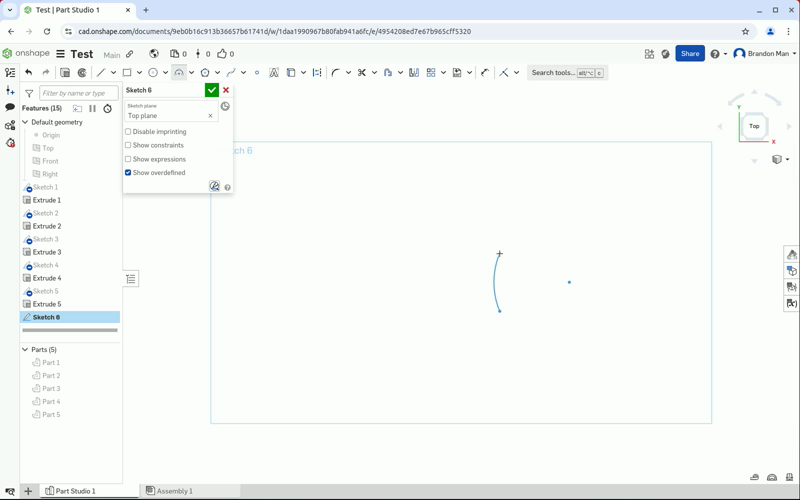
mouse_move(528, 282)
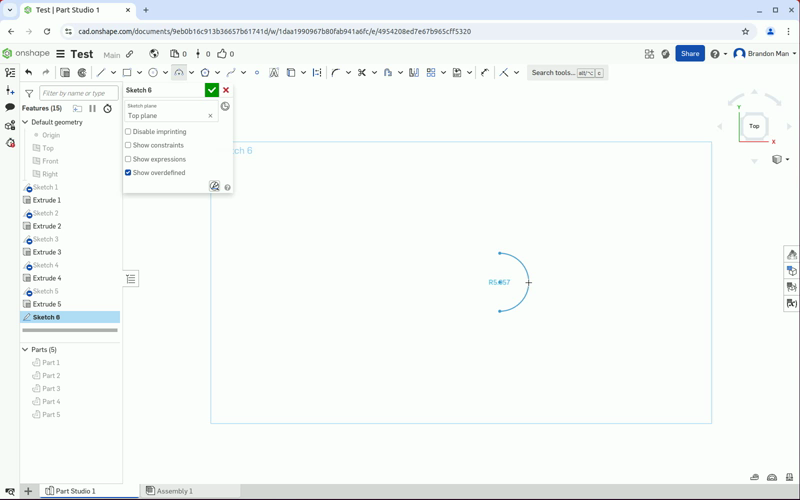
click(528, 282)
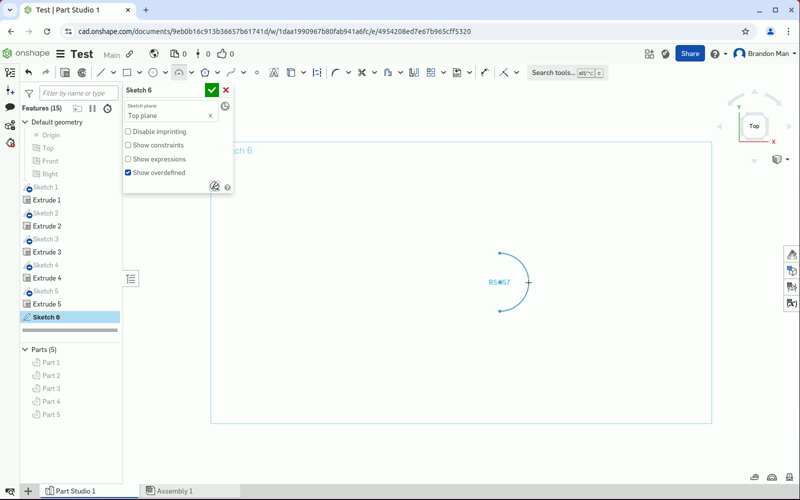
key_up(shift)
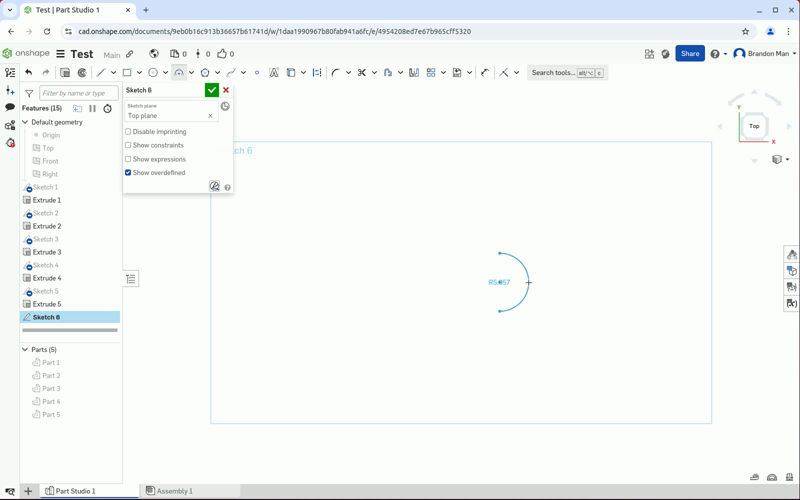
key(esc)
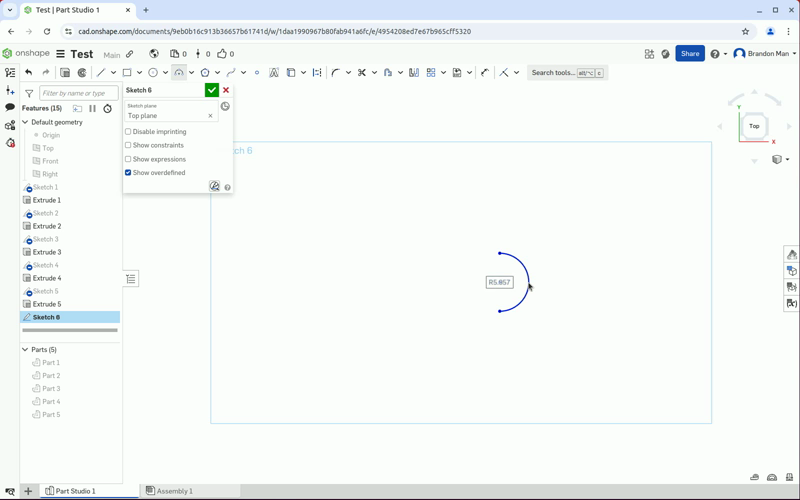
key(l)
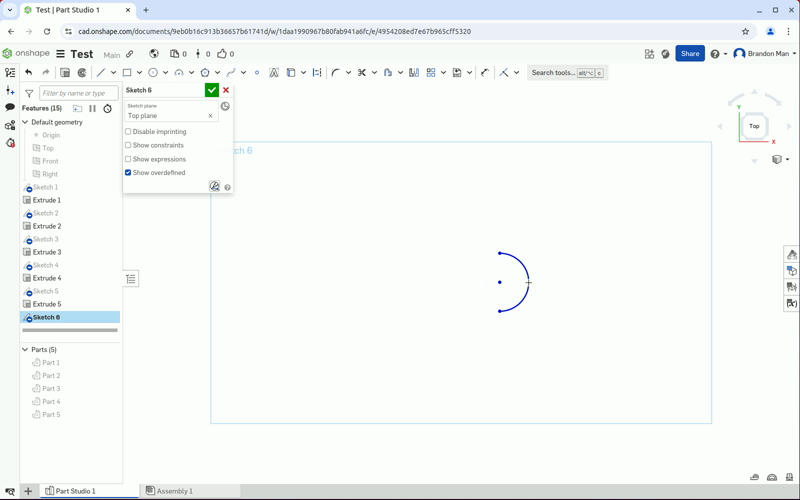
mouse_move(499, 253)
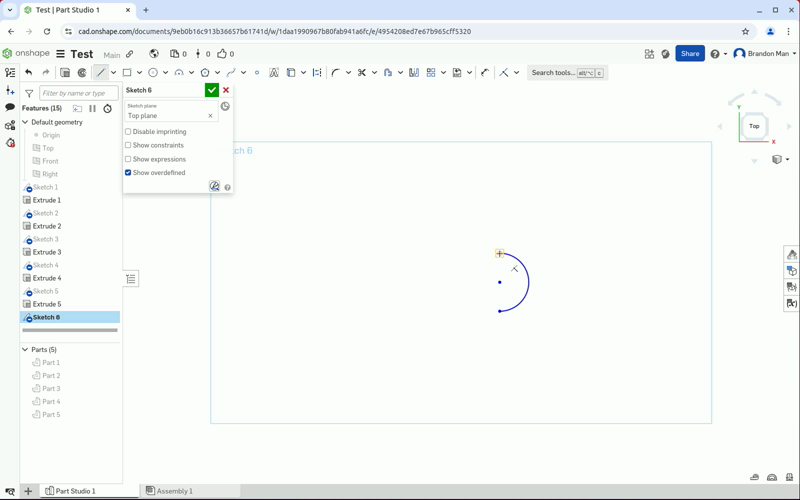
click(499, 253)
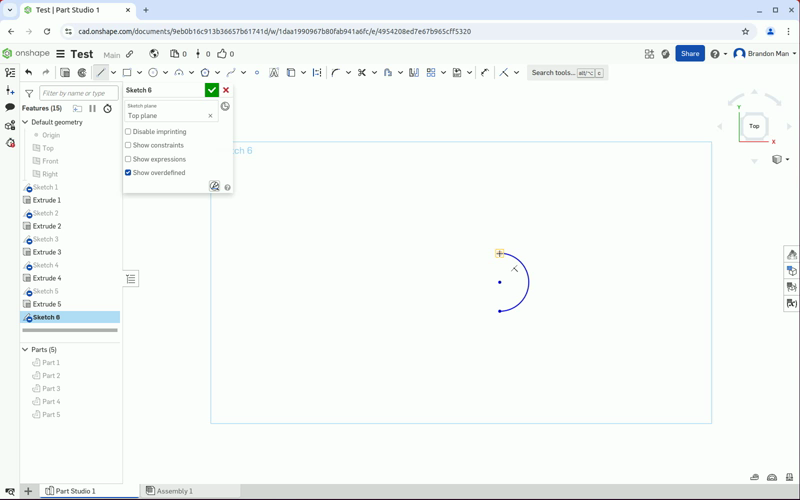
mouse_move(529, 253)
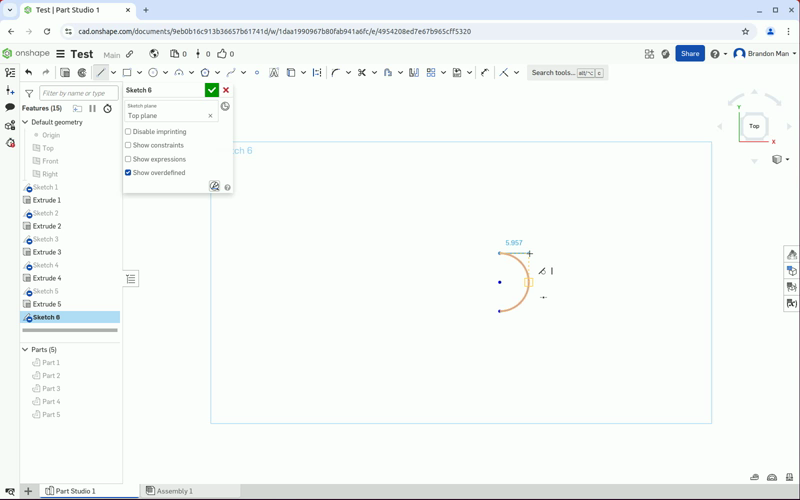
key_down(shift)
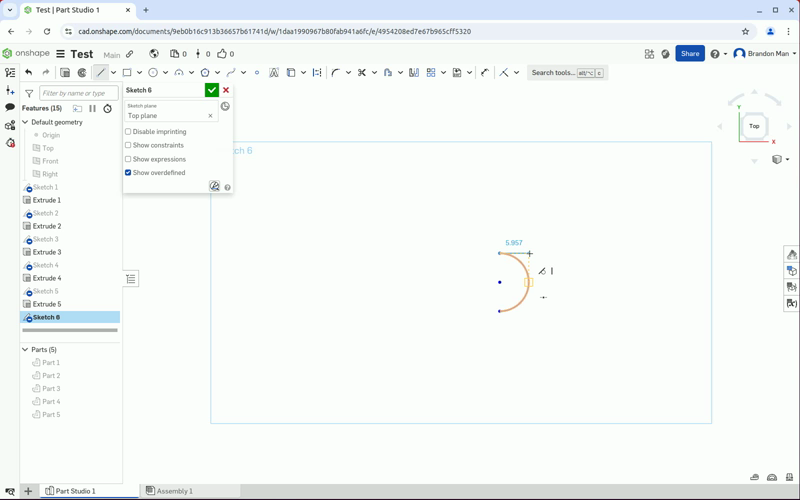
mouse_move(499, 311)
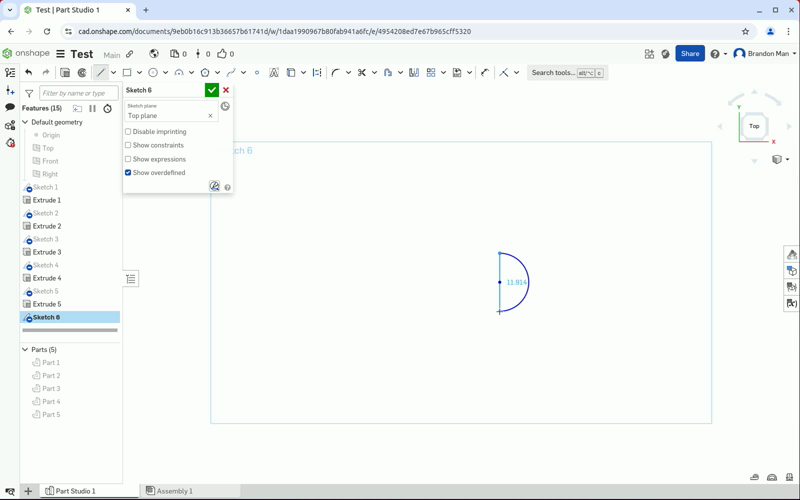
key_up(shift)
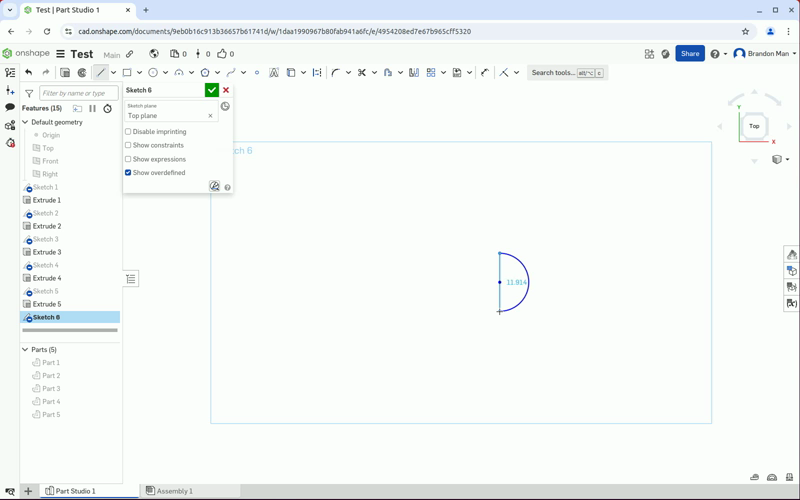
click(499, 311)
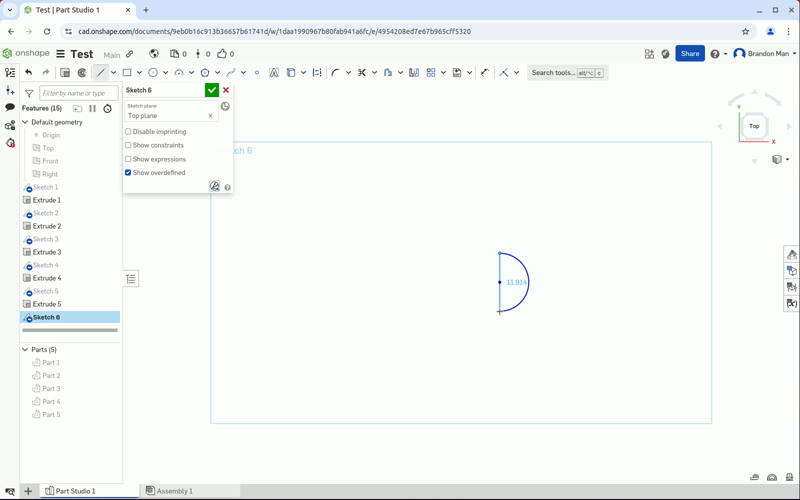
key(esc)
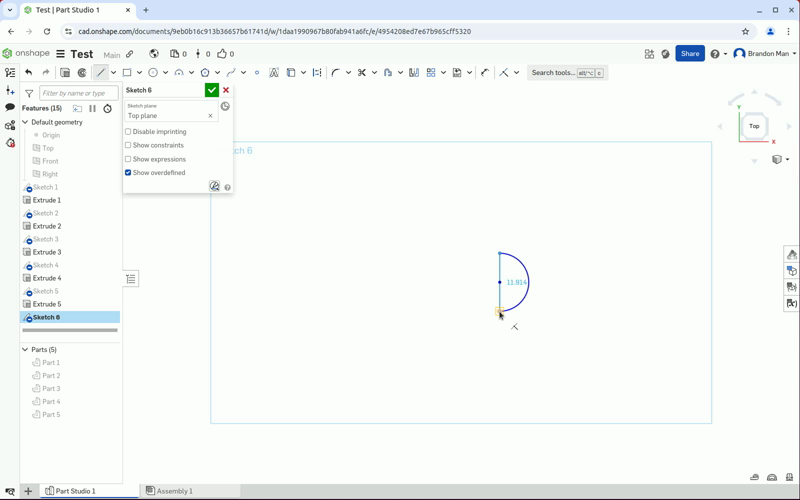
mouse_move(515, 300)
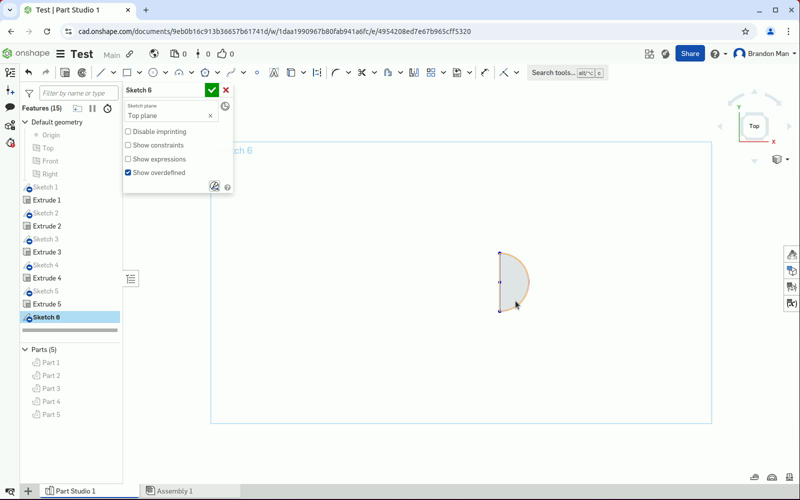
scroll(6)
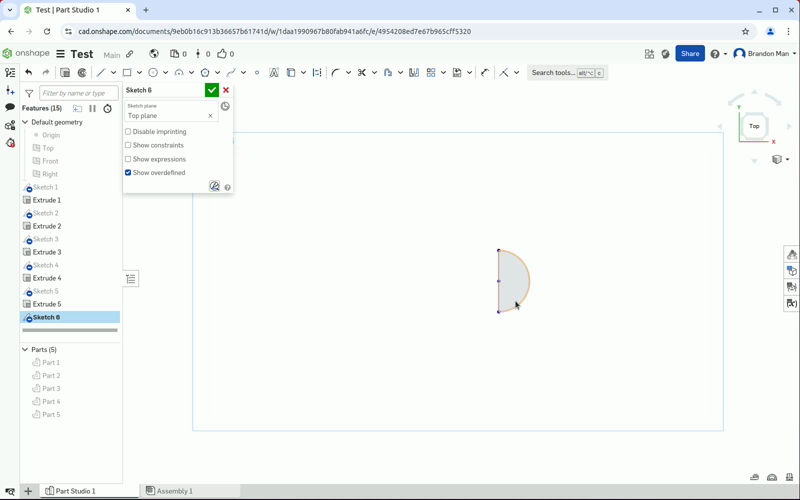
scroll(6)
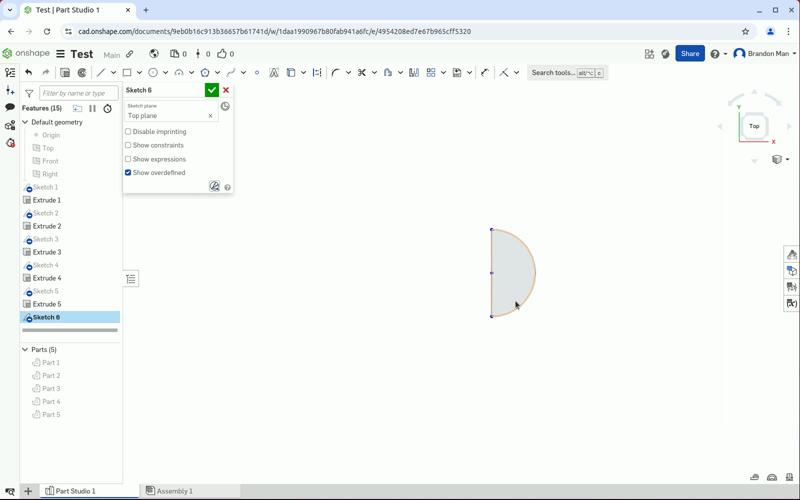
scroll(6)
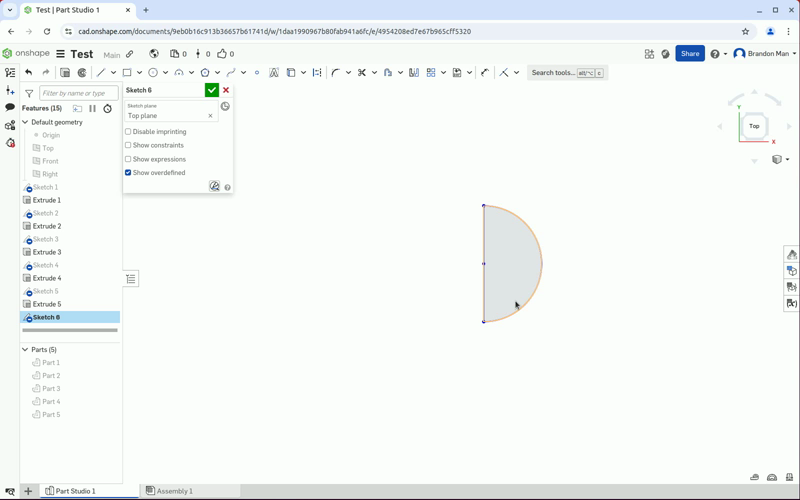
scroll(6)
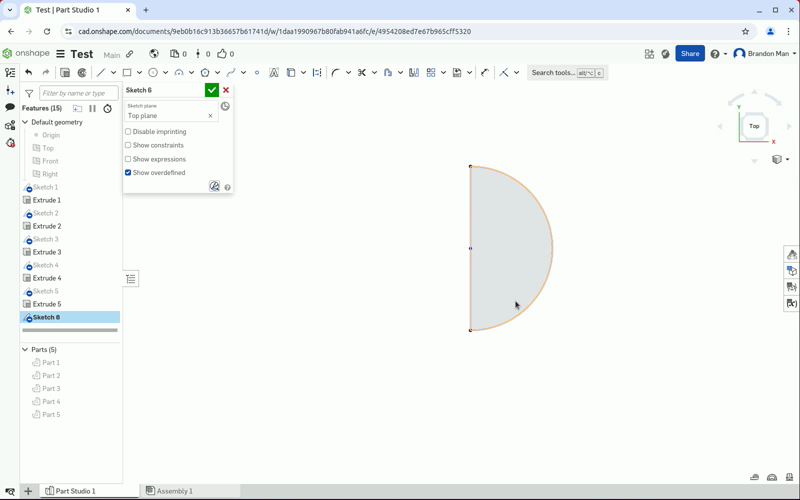
scroll(6)
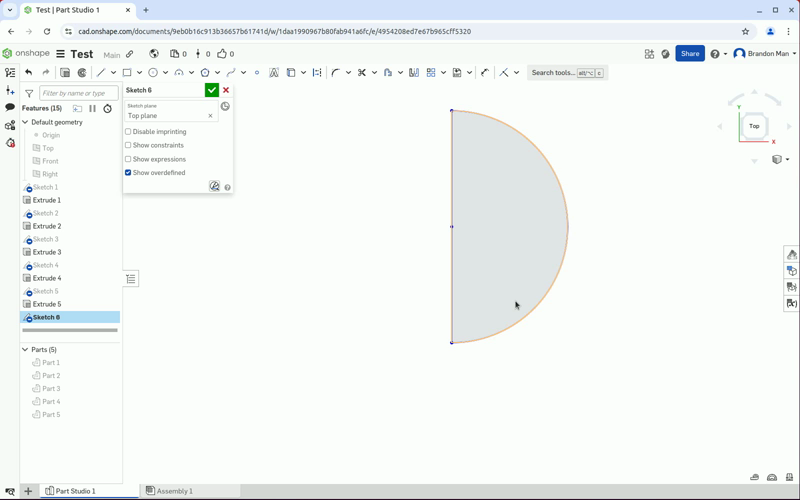
scroll(6)
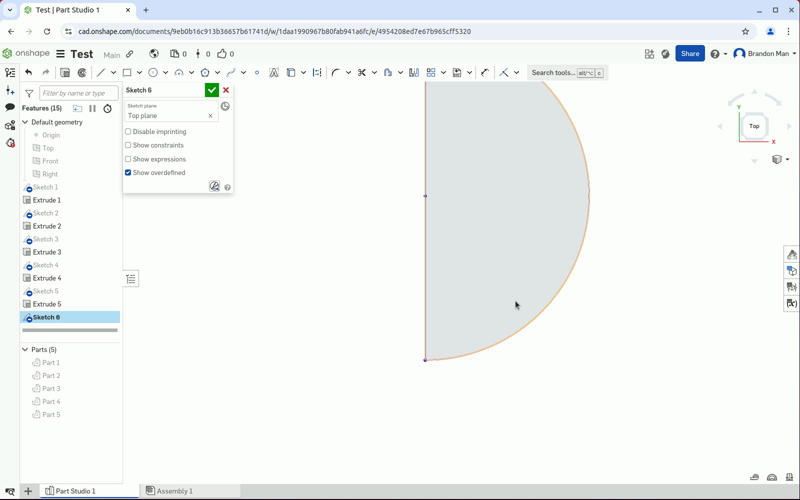
scroll(6)
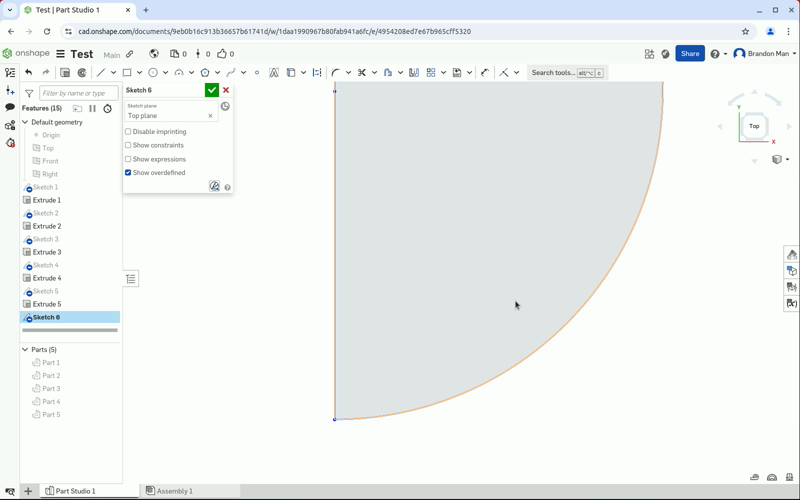
click(515, 300)
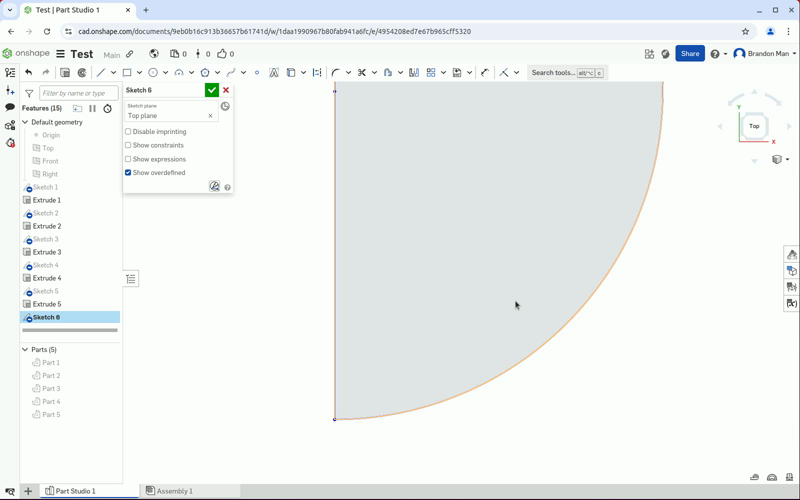
scroll(-6)
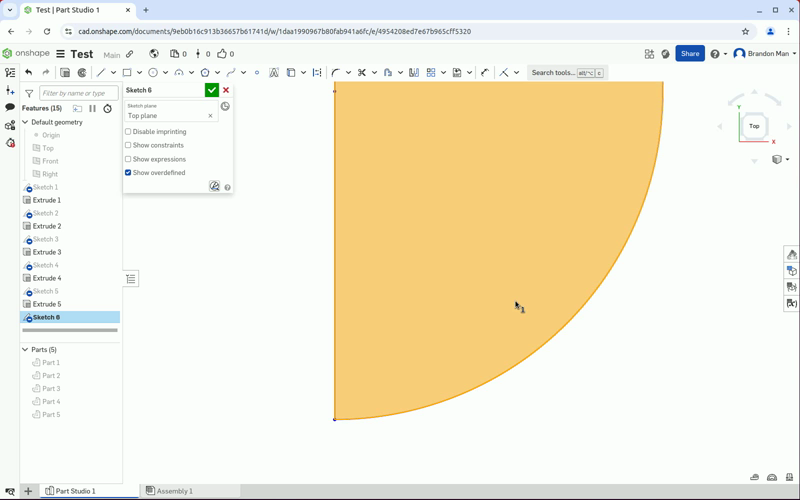
scroll(-6)
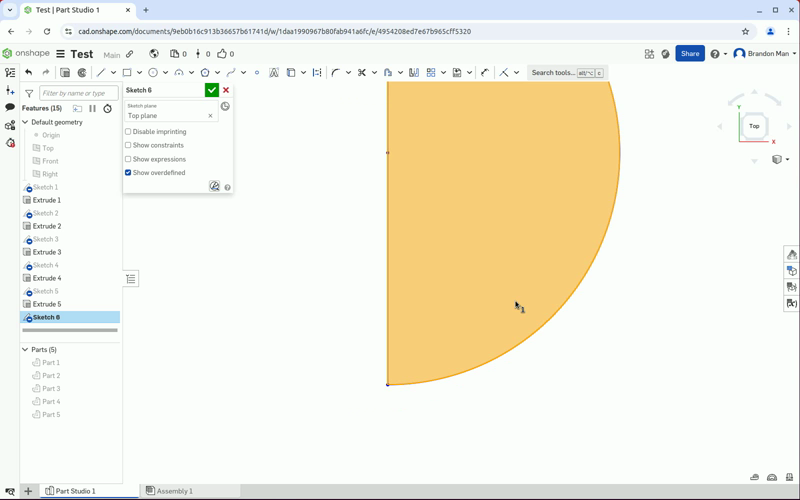
scroll(-6)
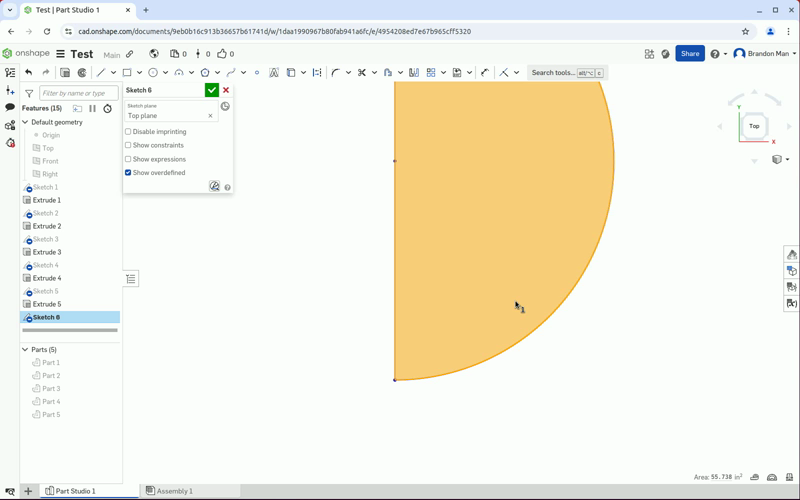
scroll(-6)
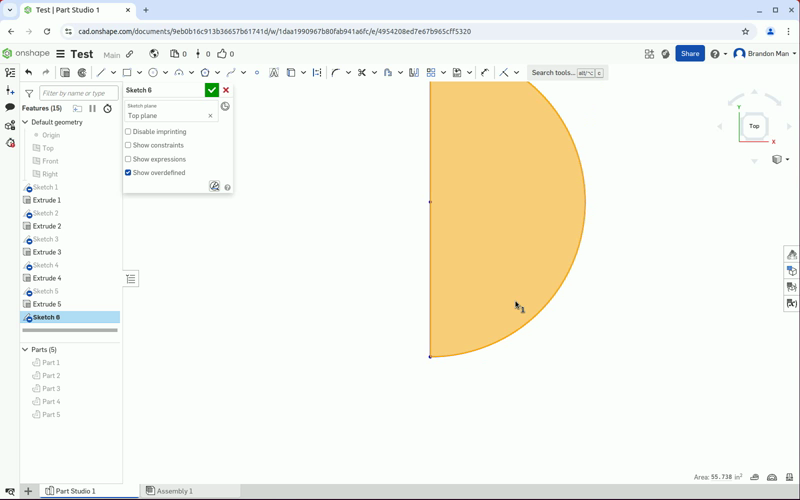
scroll(-6)
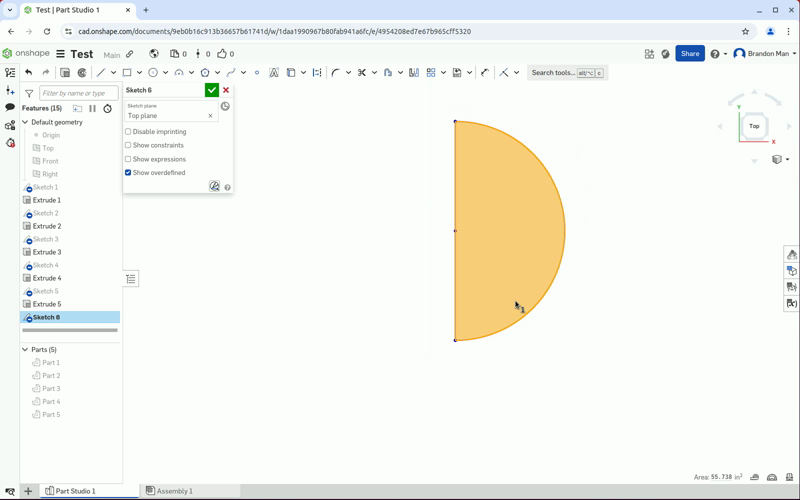
scroll(-6)
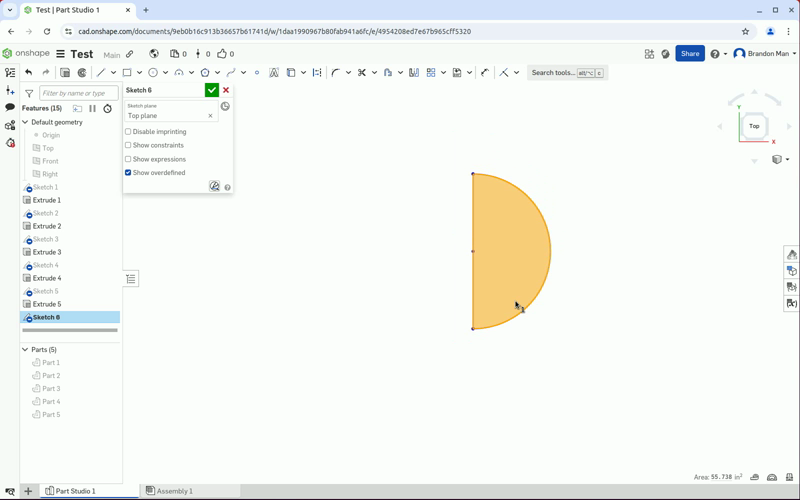
scroll(-6)
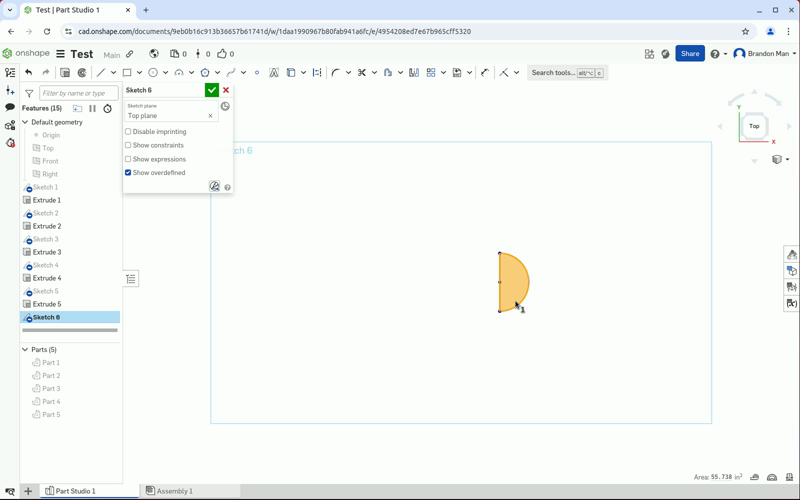
mouse_move(73, 352)
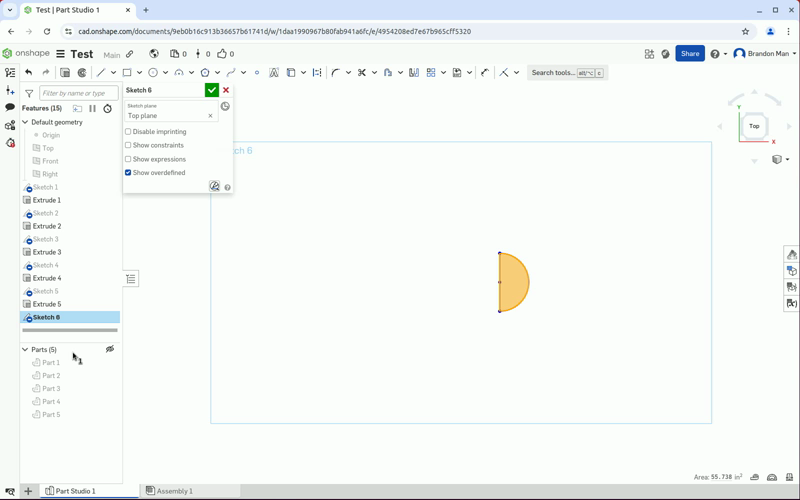
key(shift+y)
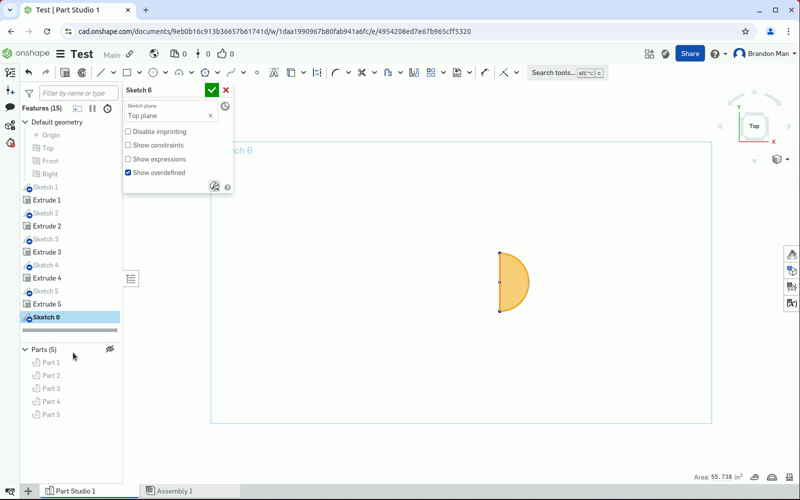
key(shift+e)
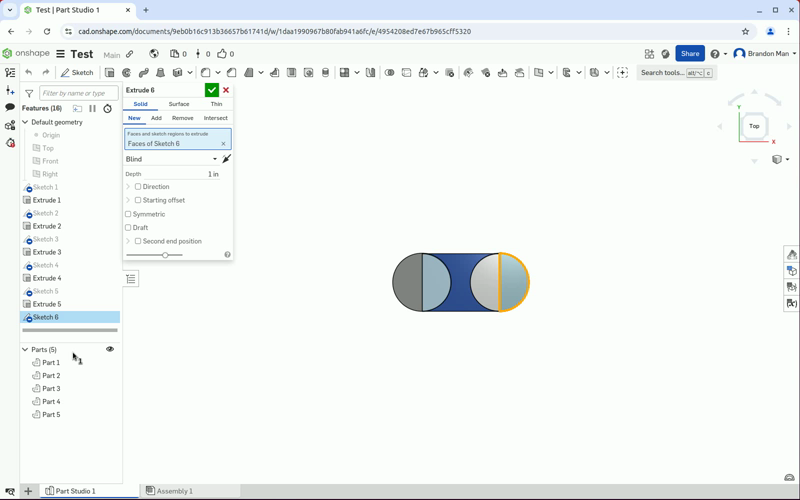
mouse_move(143, 106)
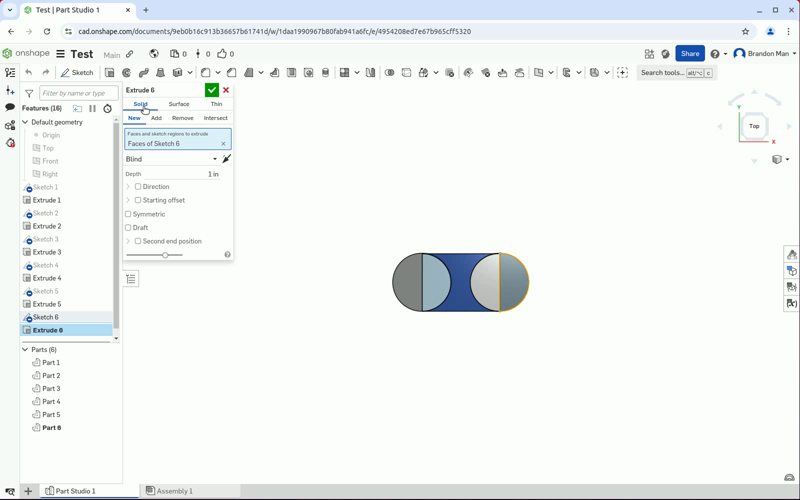
click(143, 106)
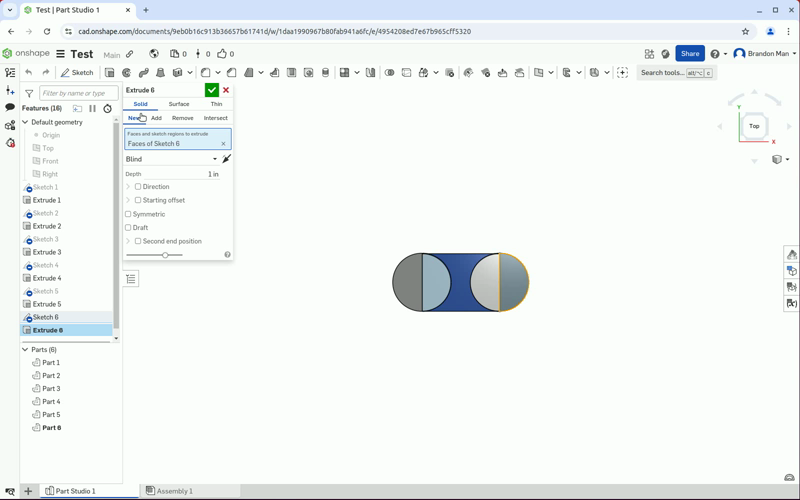
mouse_move(137, 120)
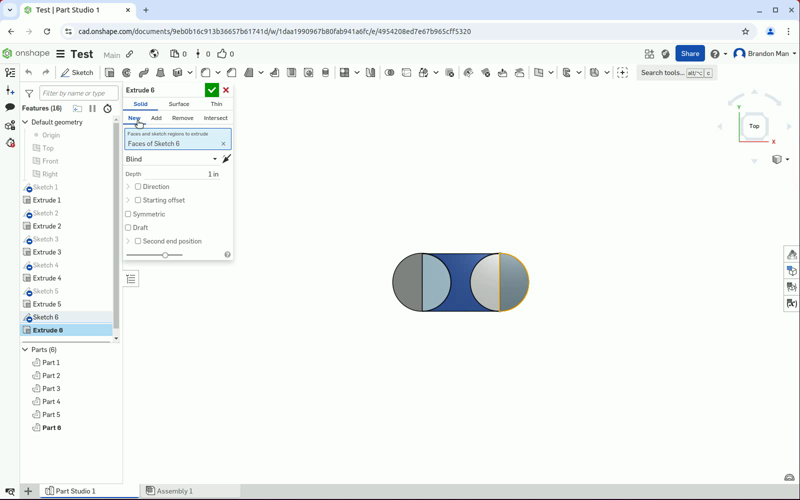
click(137, 120)
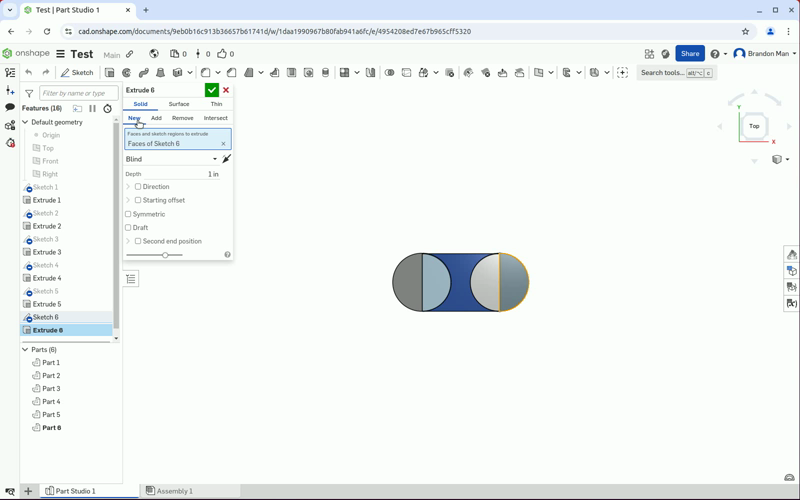
key(tab, 4)
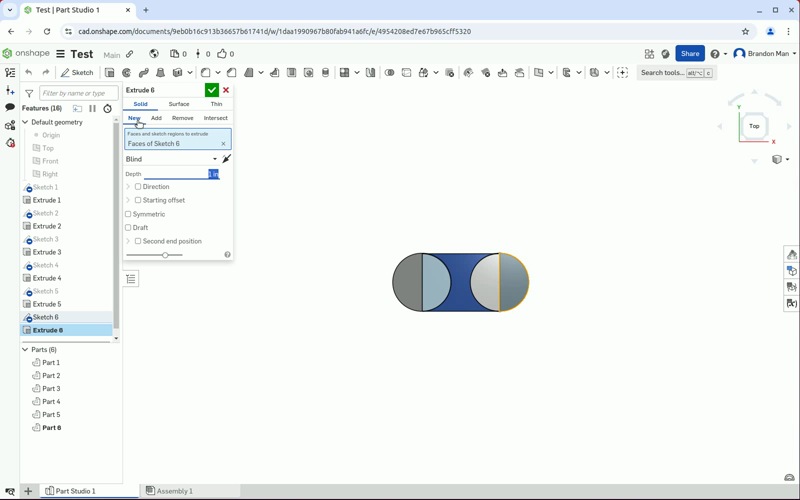
text(23.108)
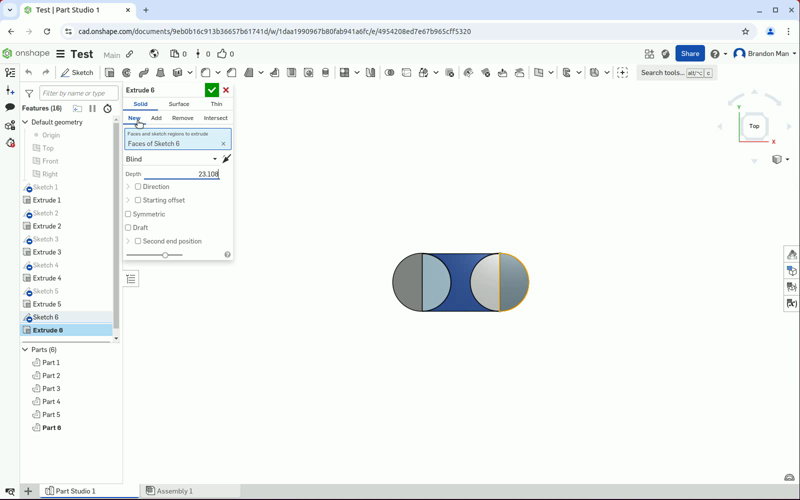
key(enter)
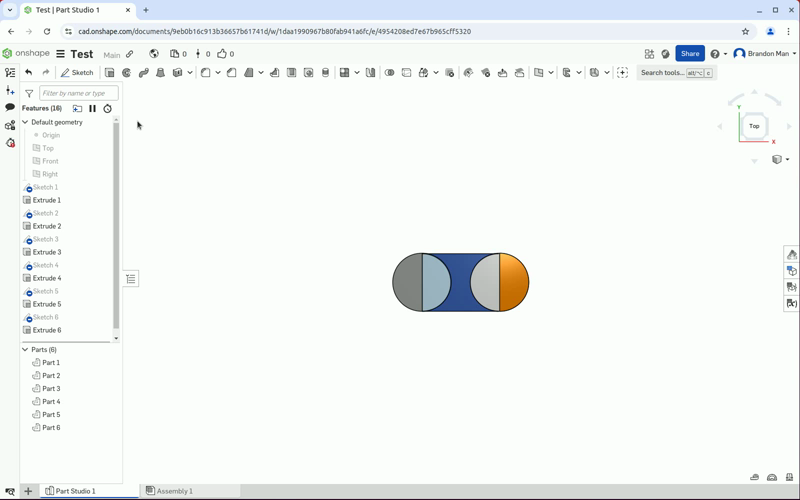
key(shift+h)
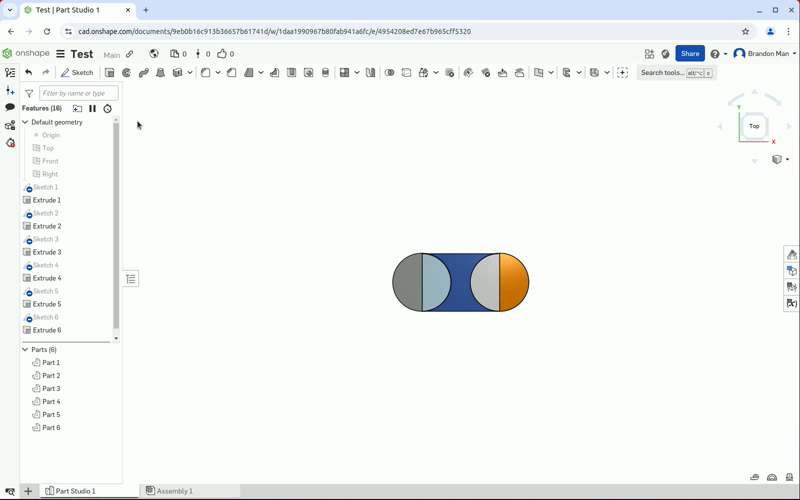
key(shift+h)
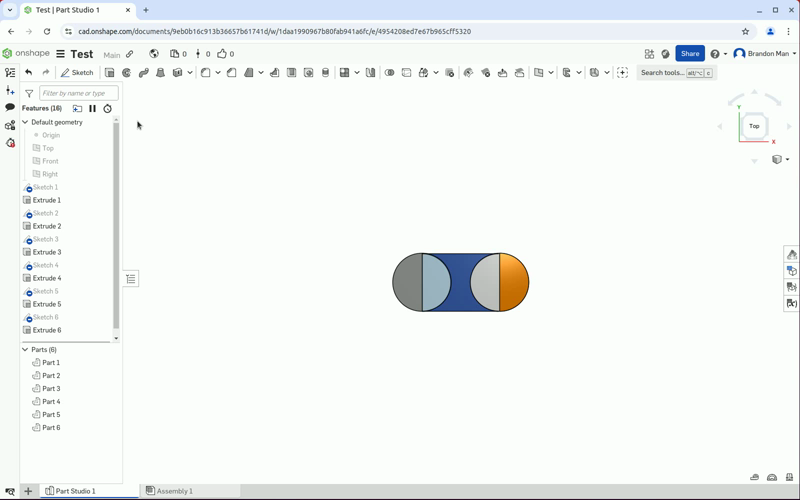
mouse_move(69, 189)
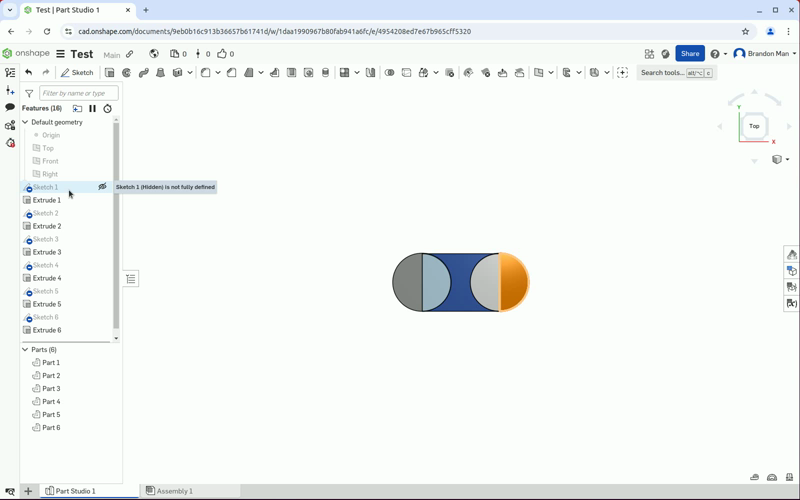
click(69, 189)
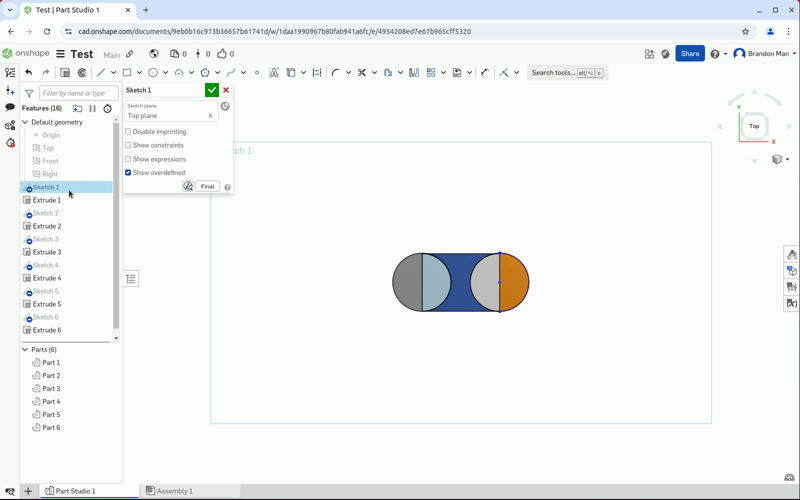
mouse_move(229, 92)
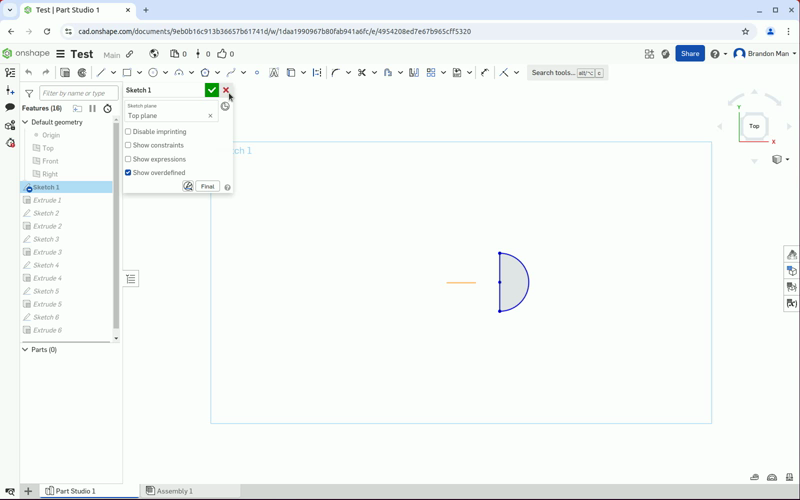
click(229, 92)
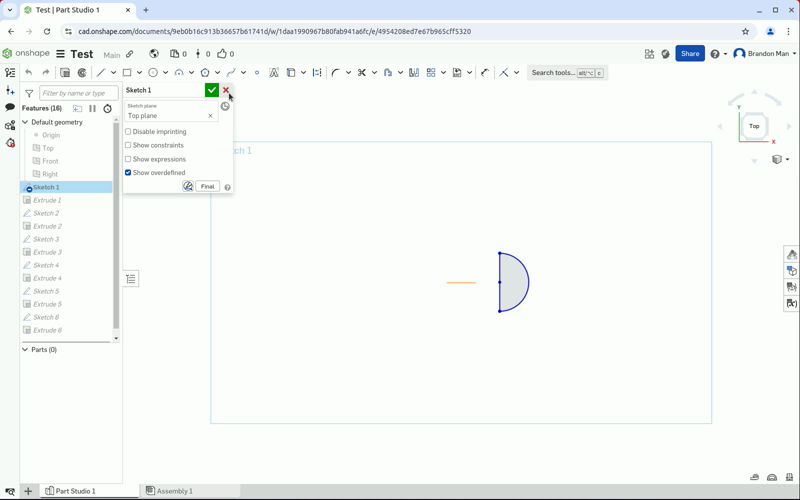
key(shift+s)
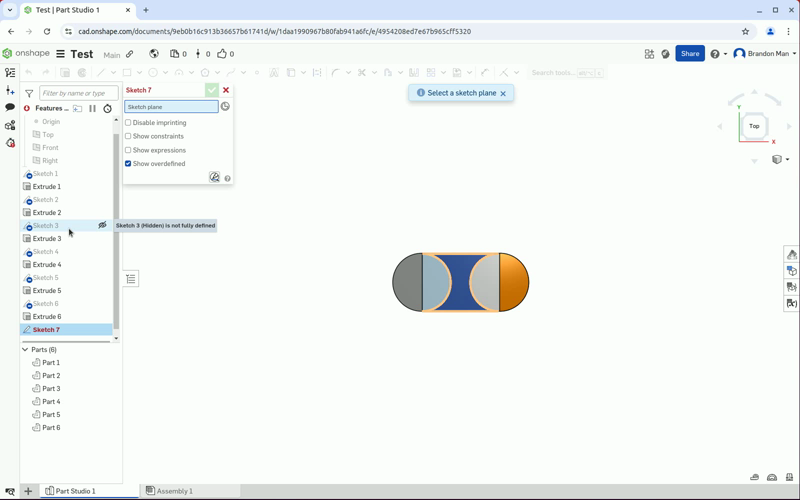
scroll(3)
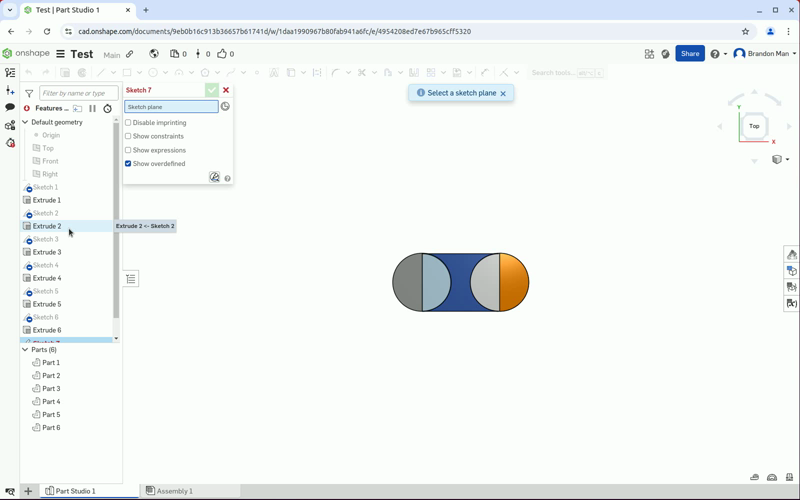
mouse_move(69, 150)
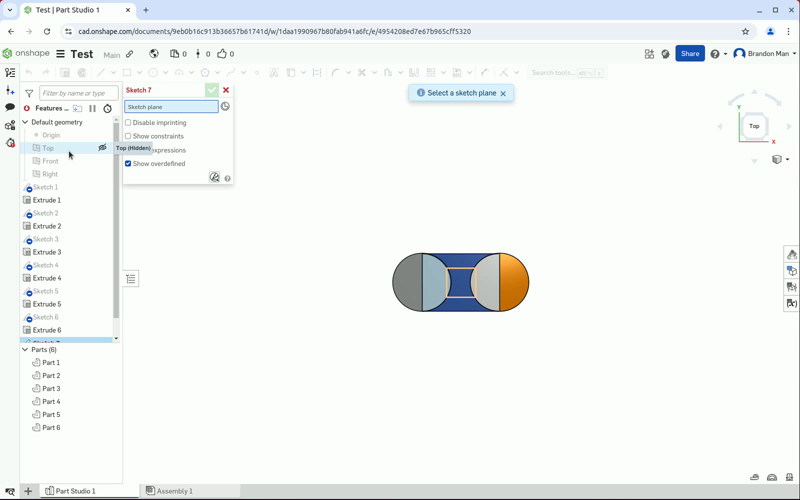
click(69, 150)
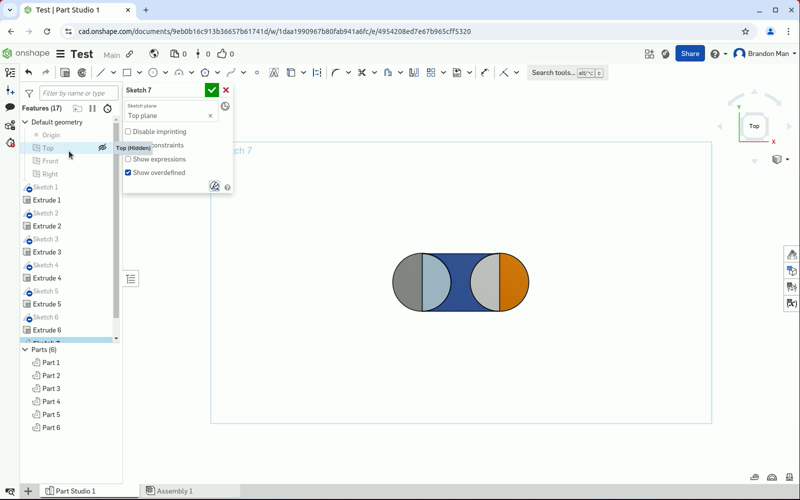
mouse_move(73, 352)
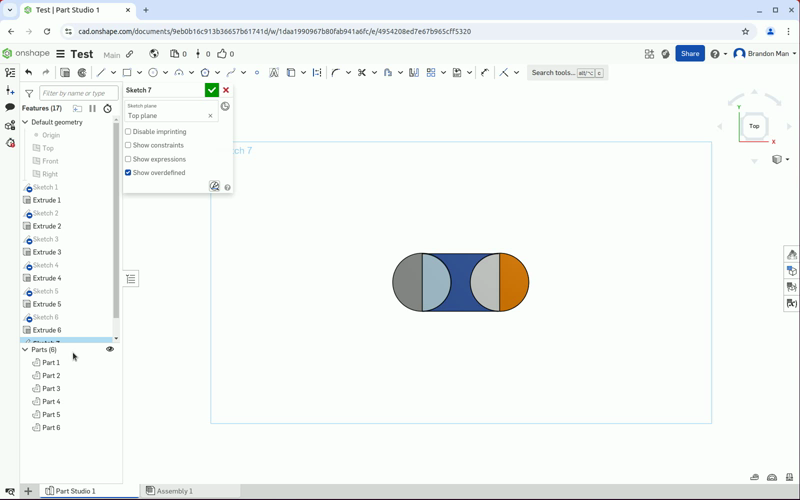
key(y)
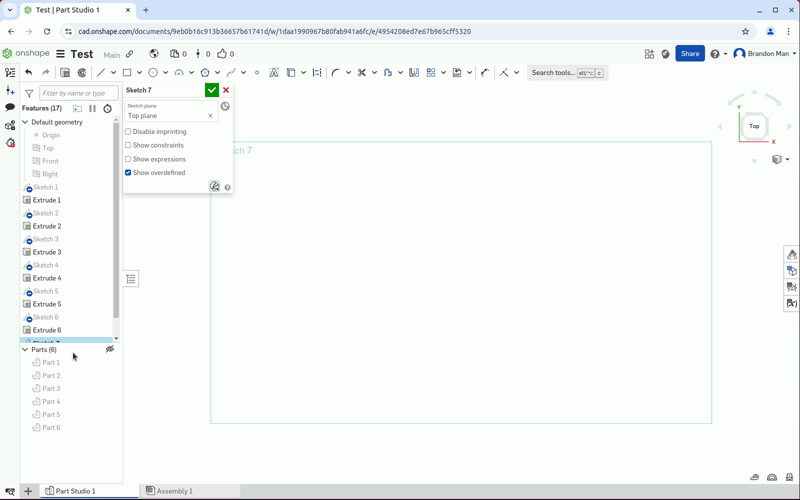
key(l)
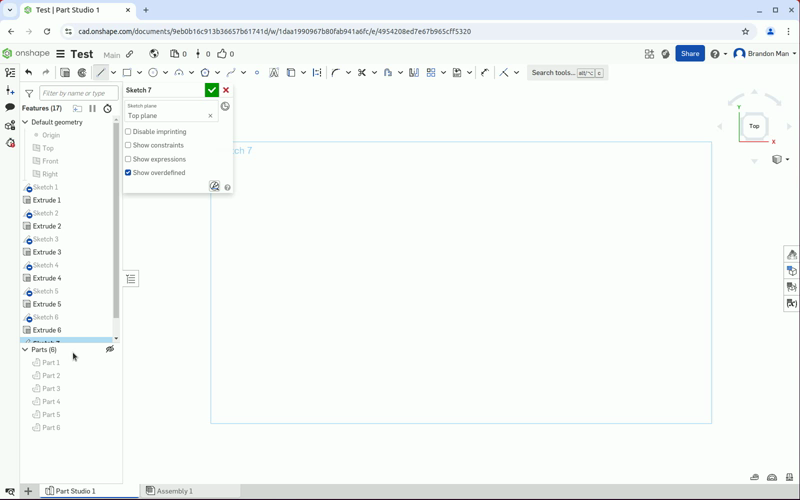
key_down(shift)
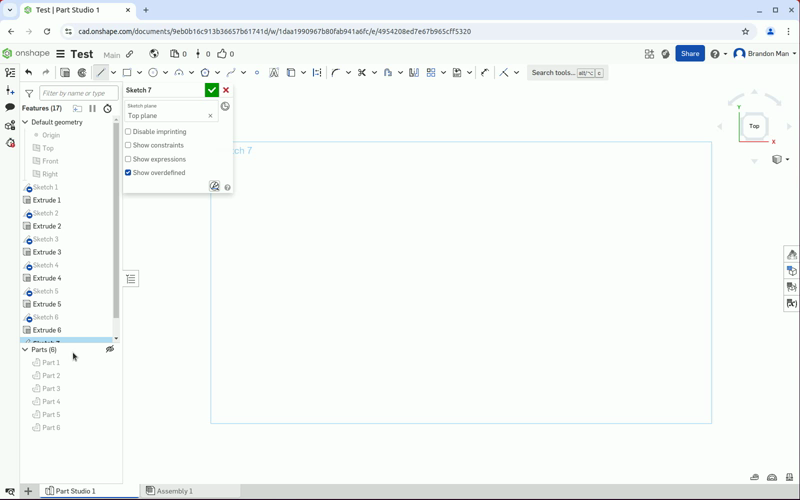
mouse_move(422, 311)
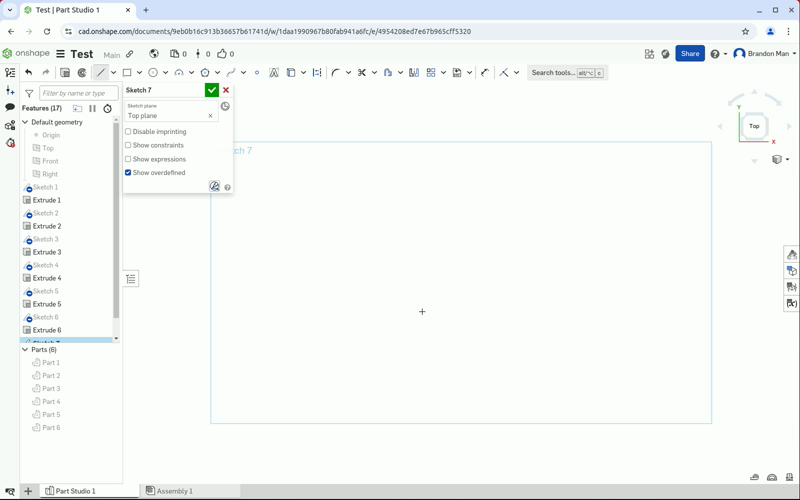
click(422, 311)
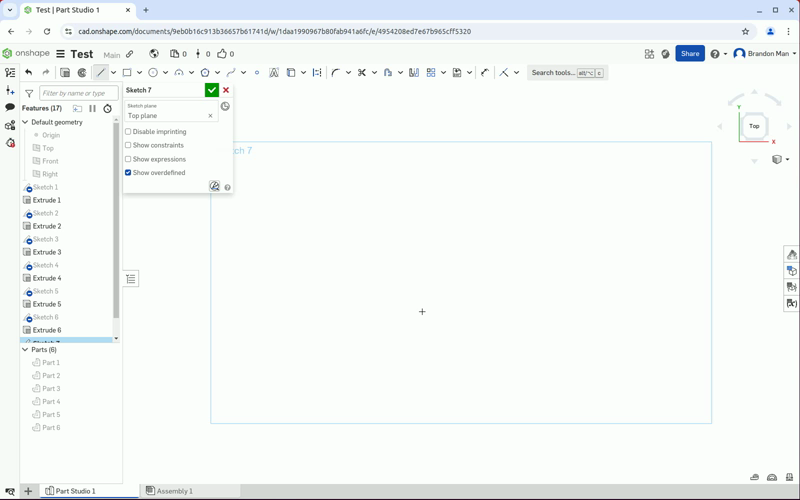
key_up(shift)
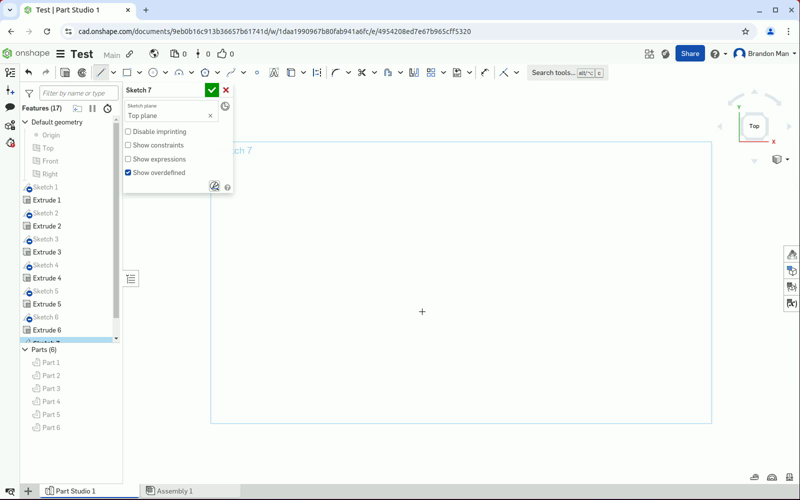
key_down(shift)
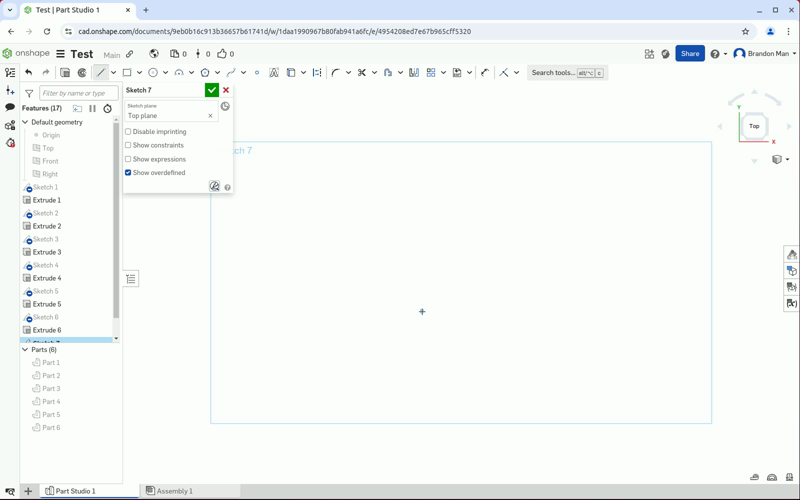
mouse_move(452, 311)
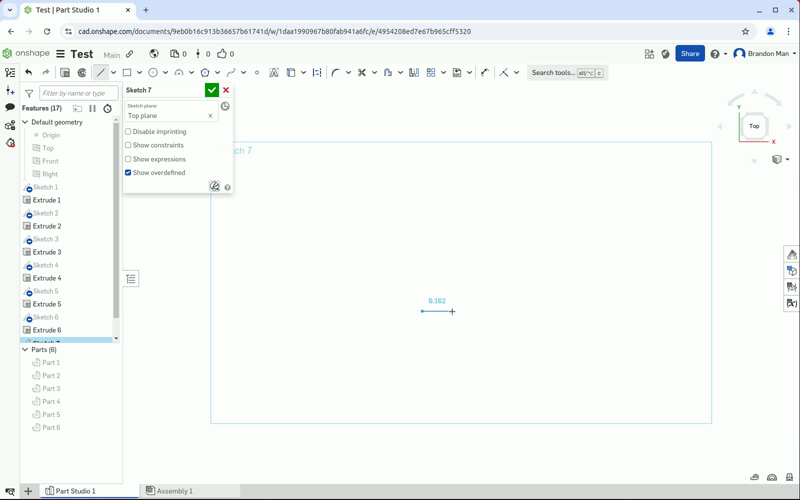
mouse_move(422, 253)
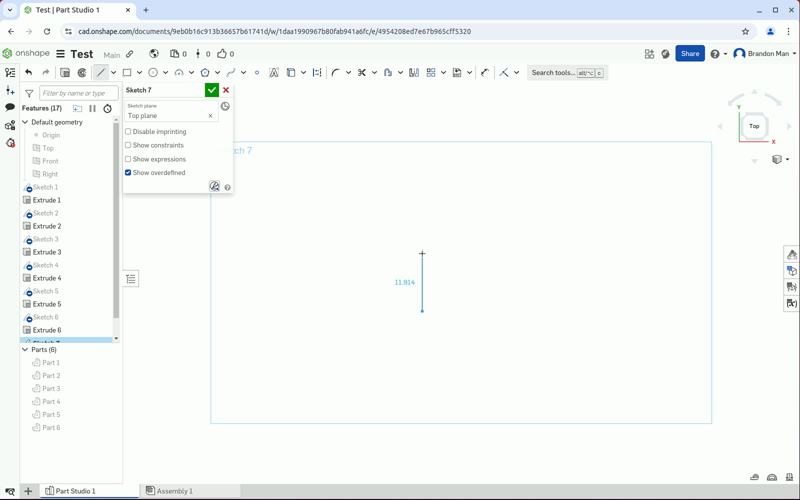
click(422, 253)
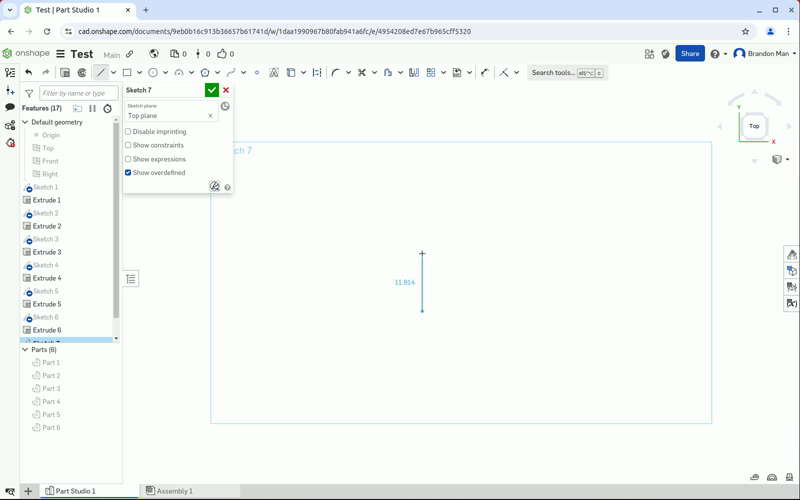
key_up(shift)
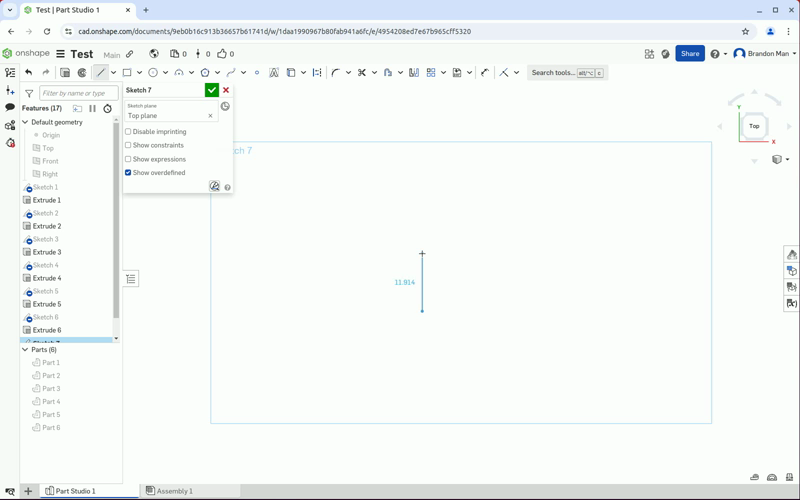
key(esc)
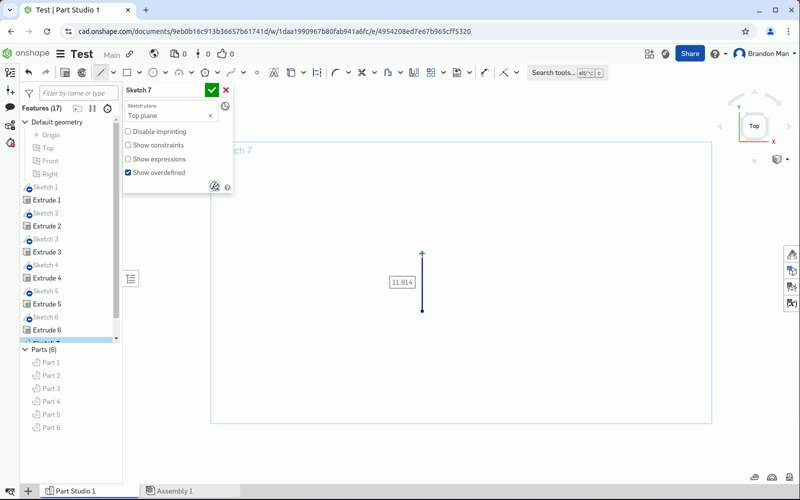
key(a)
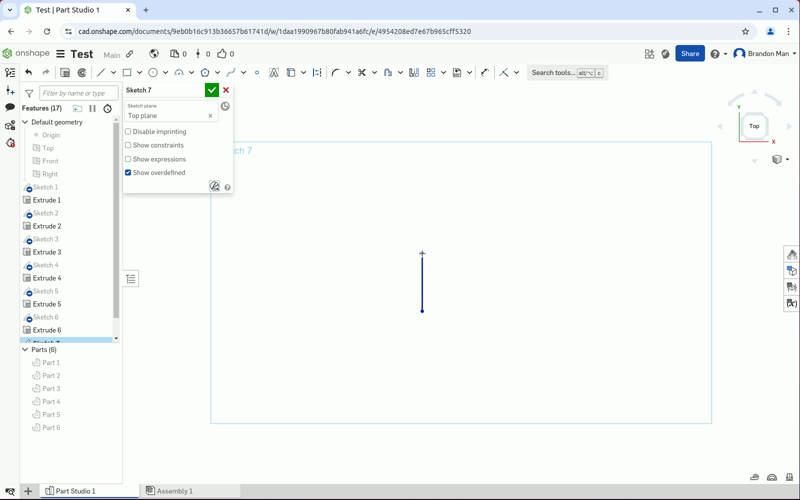
mouse_move(422, 253)
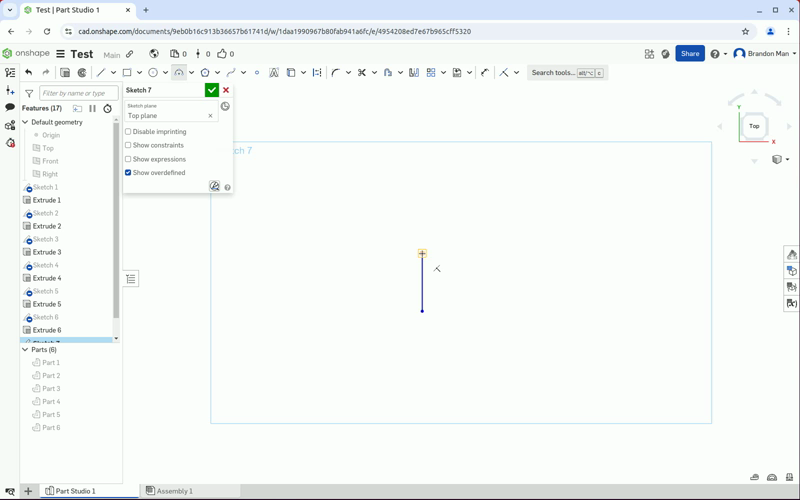
click(422, 253)
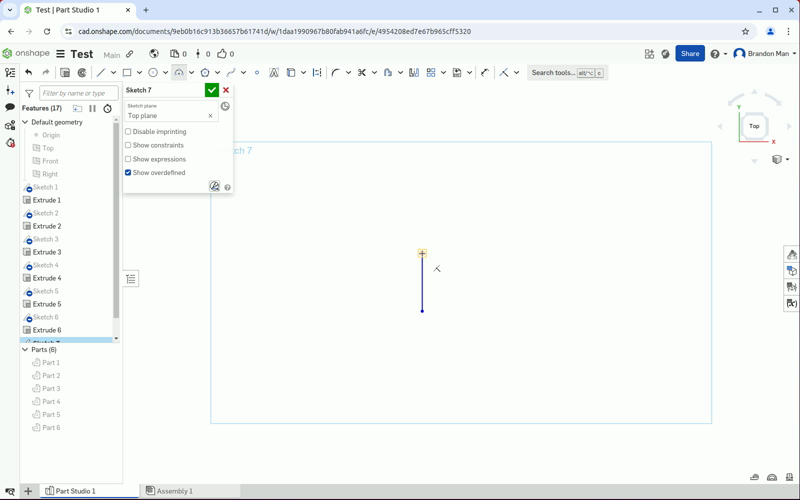
mouse_move(422, 311)
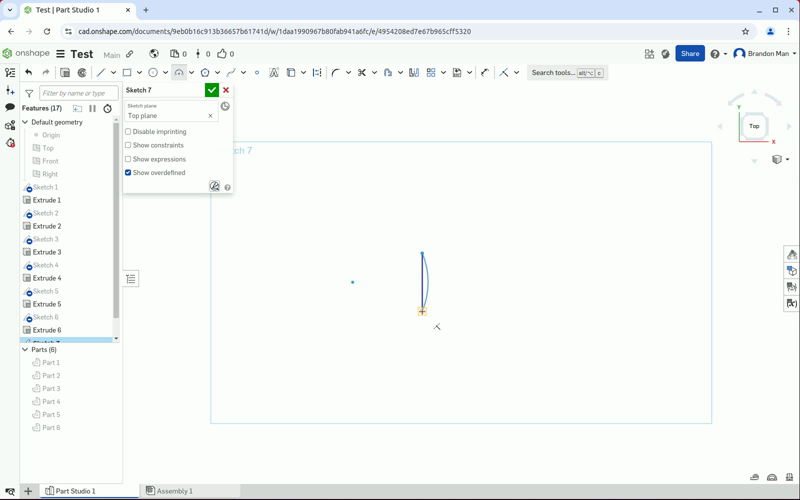
click(422, 311)
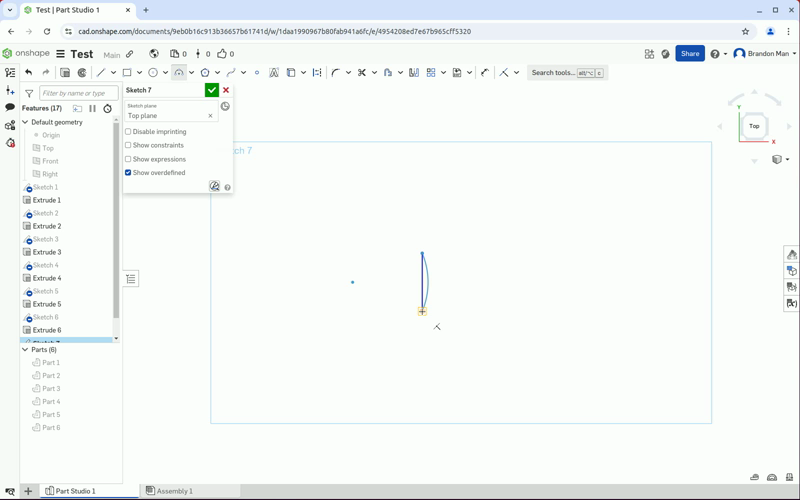
key_down(shift)
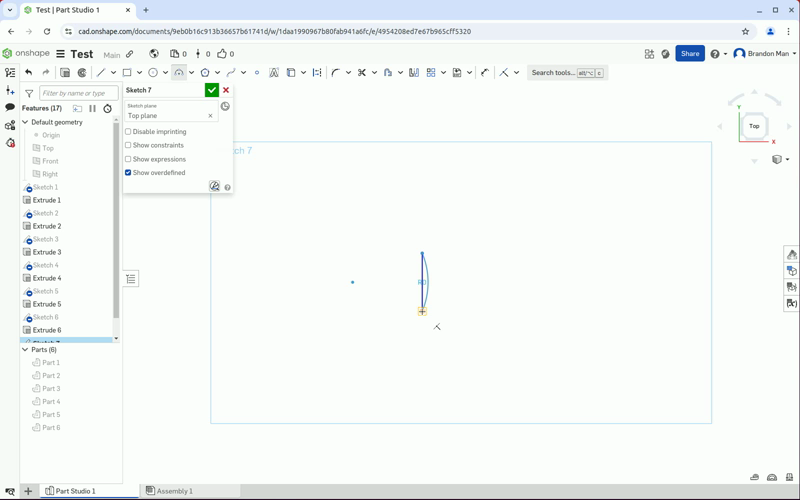
mouse_move(392, 282)
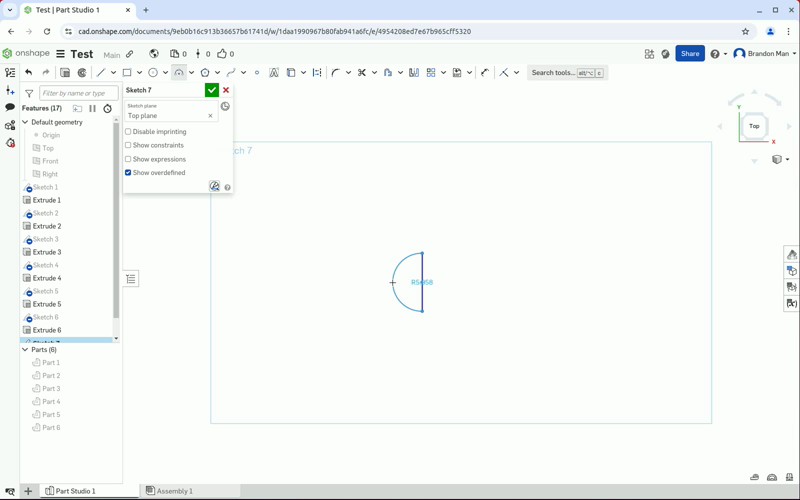
click(392, 282)
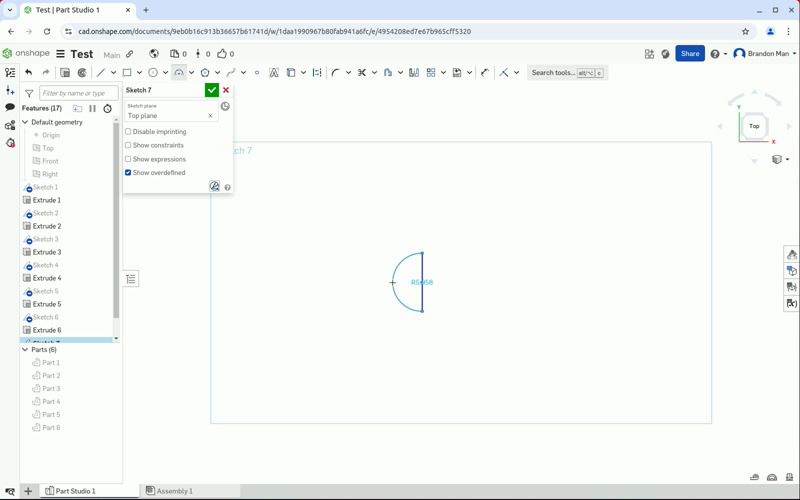
key_up(shift)
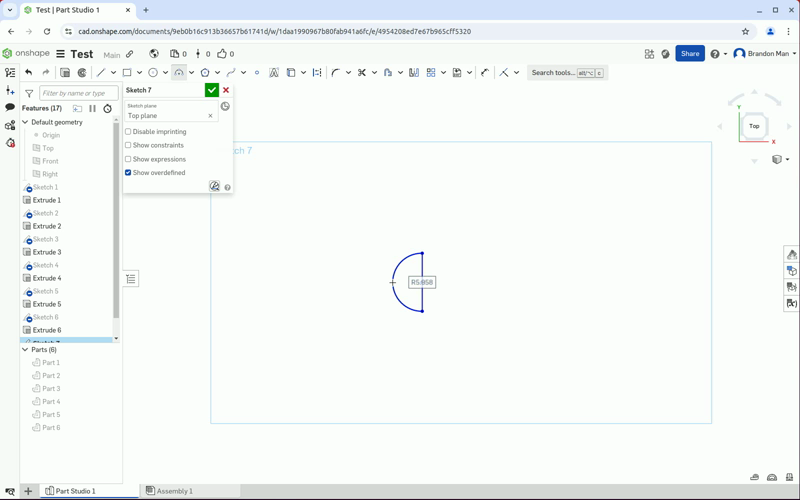
key(esc)
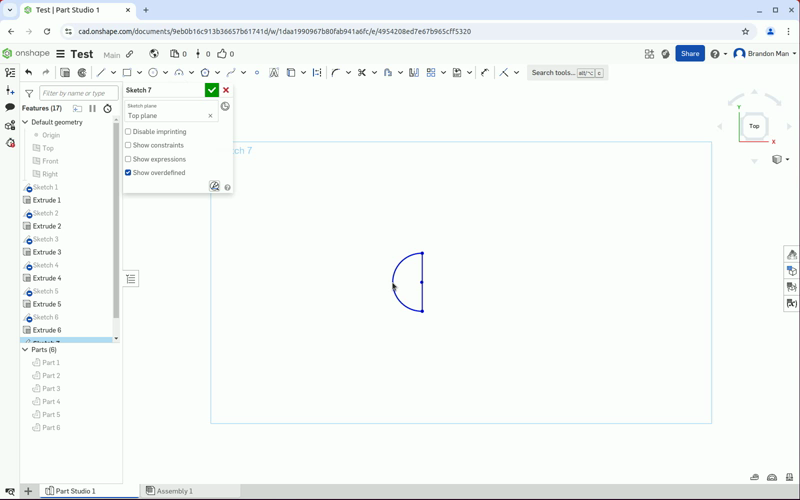
mouse_move(421, 281)
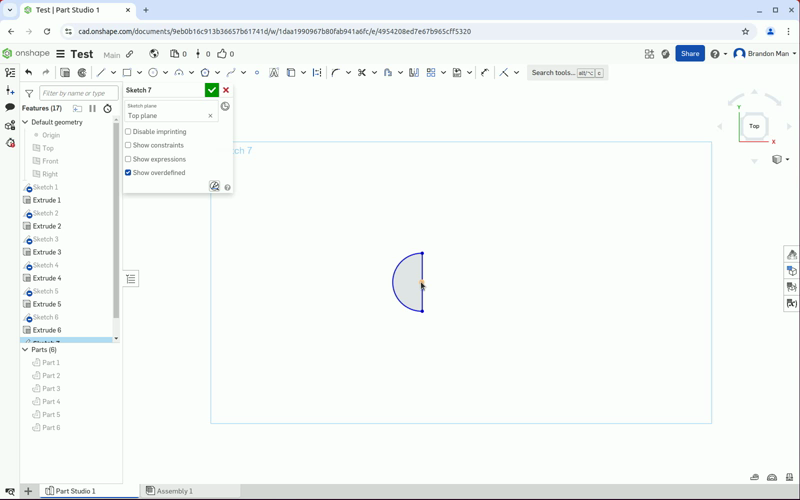
scroll(6)
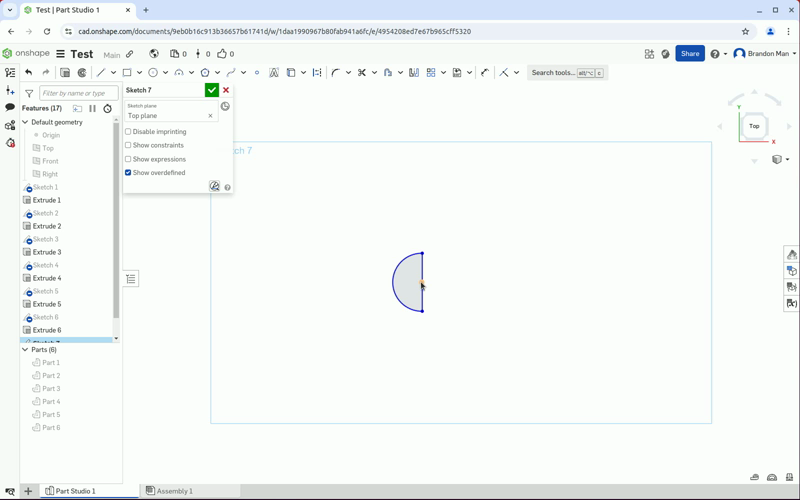
scroll(6)
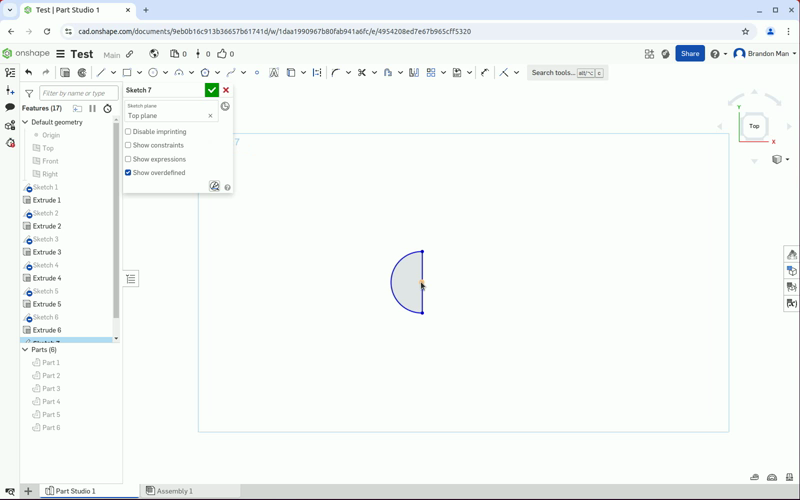
scroll(6)
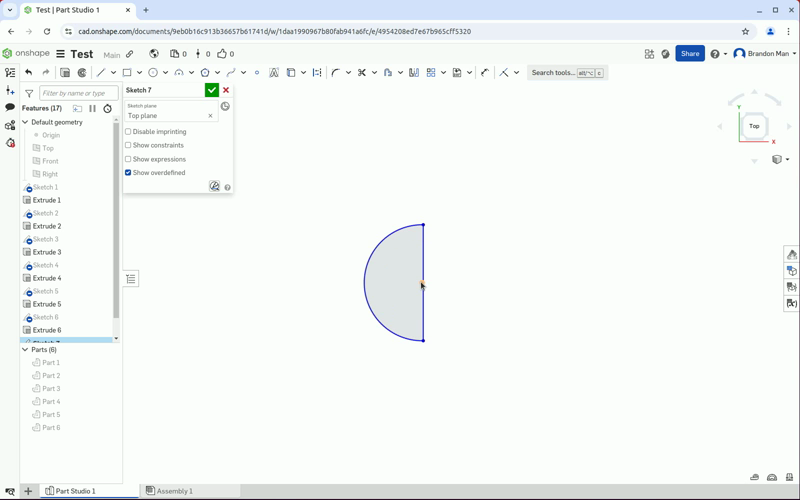
scroll(6)
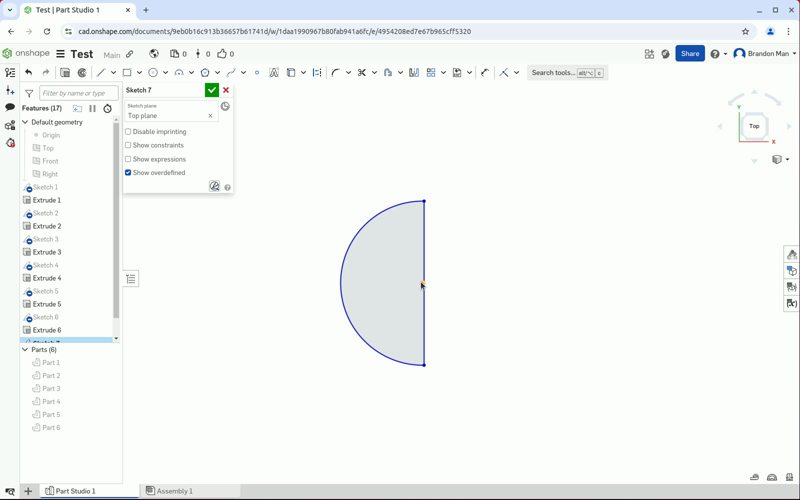
scroll(6)
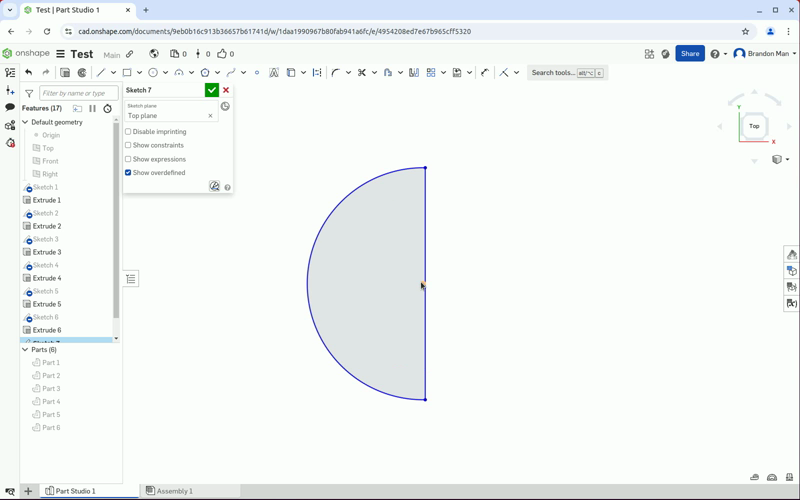
scroll(6)
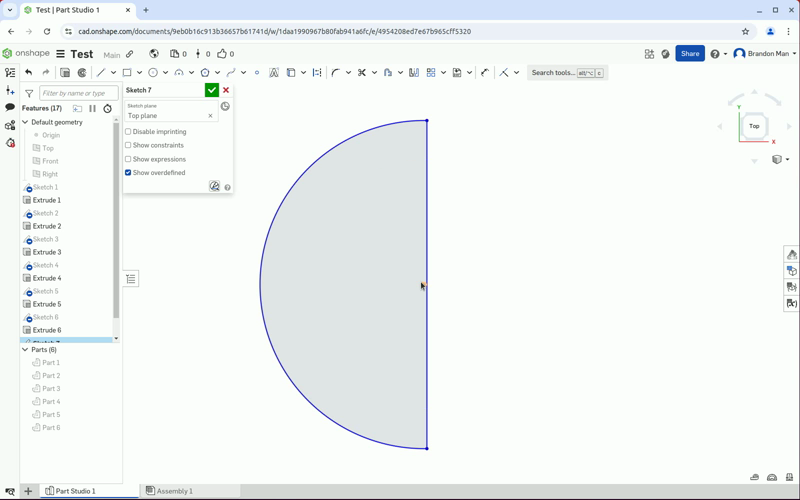
scroll(6)
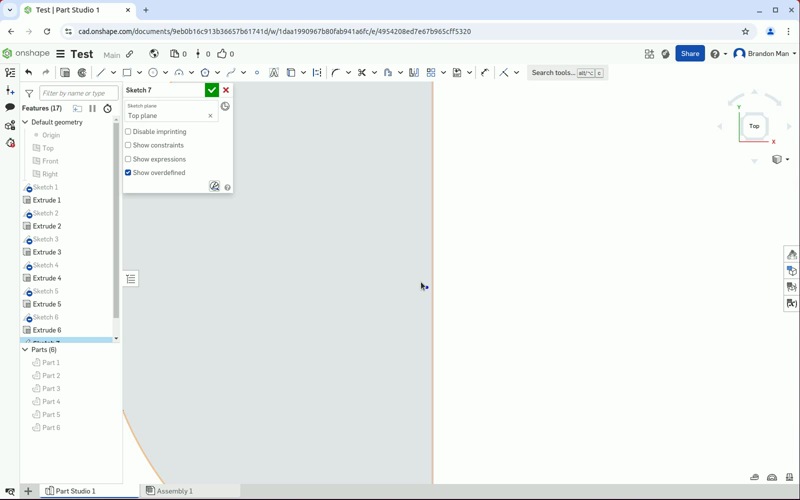
click(421, 281)
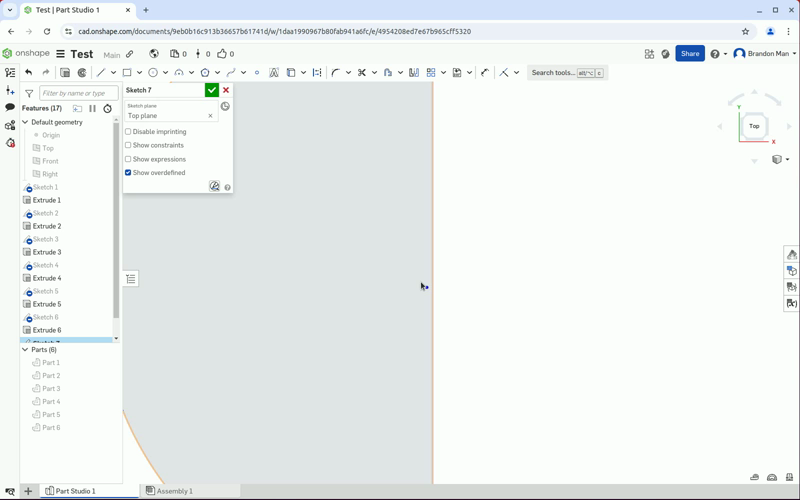
scroll(-6)
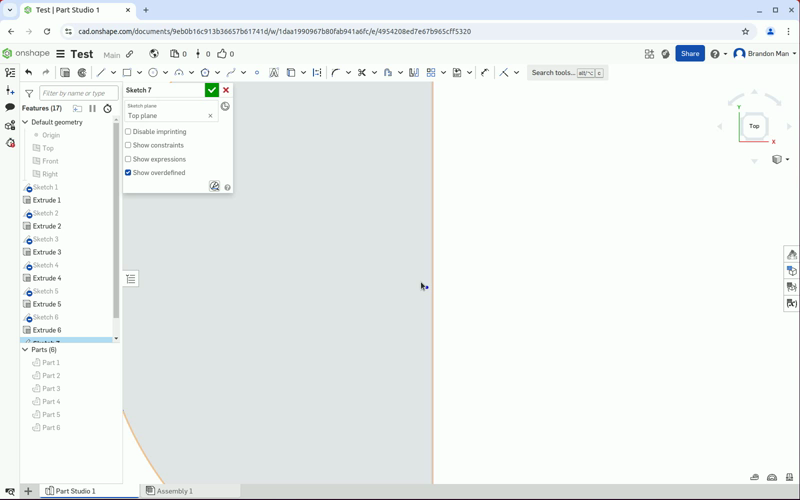
scroll(-6)
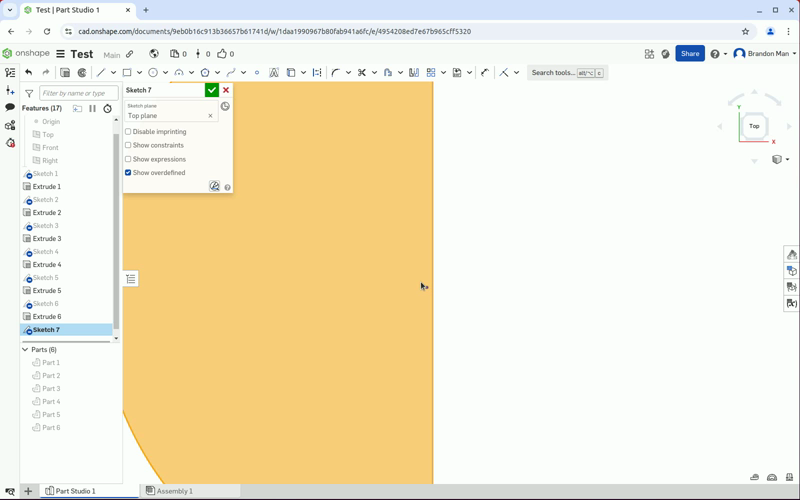
scroll(-6)
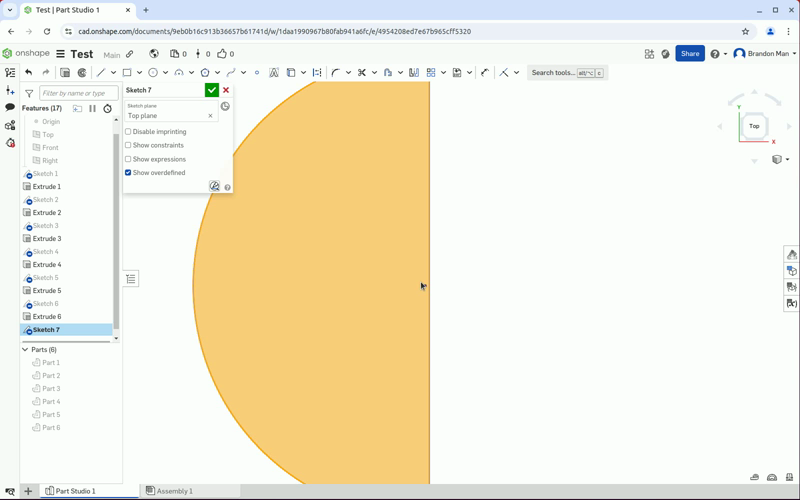
scroll(-6)
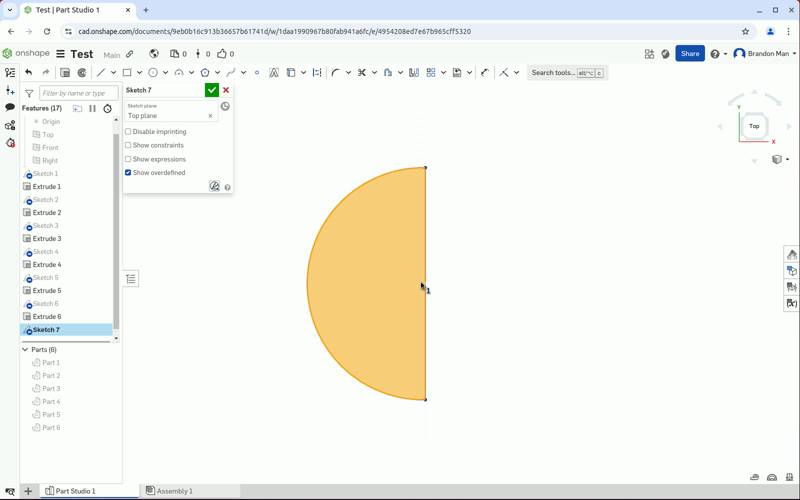
scroll(-6)
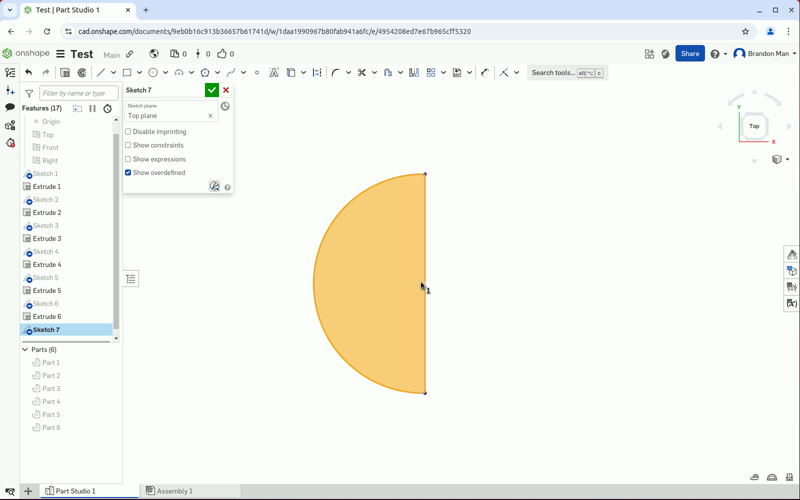
scroll(-6)
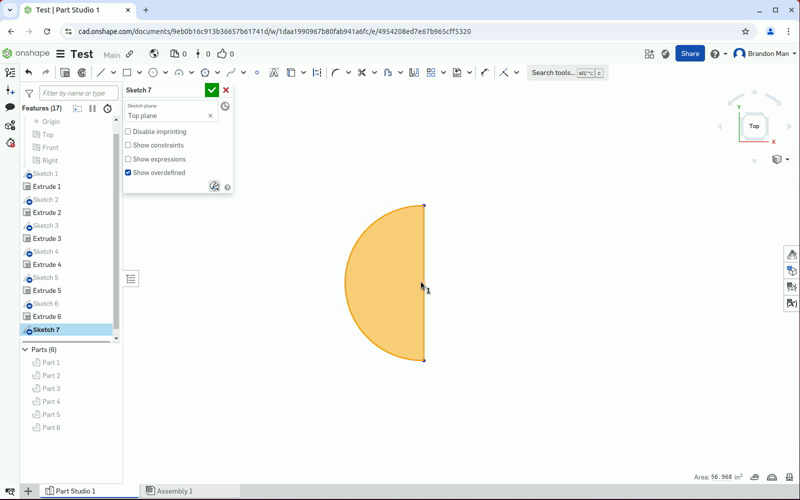
scroll(-6)
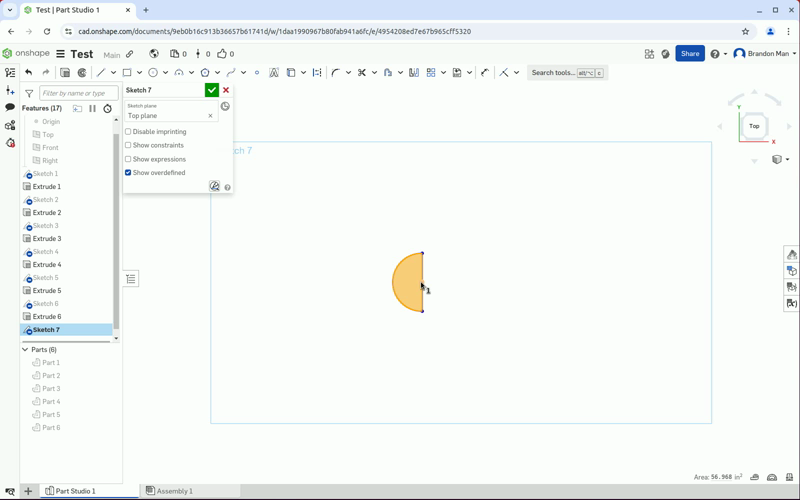
mouse_move(73, 352)
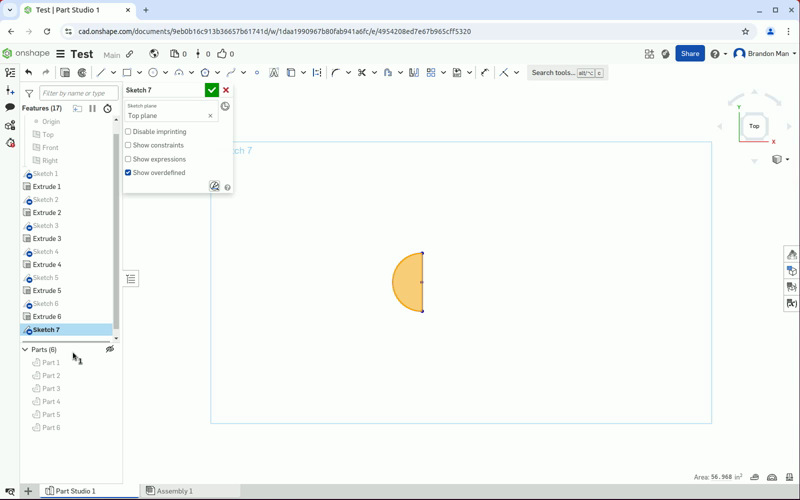
key(shift+y)
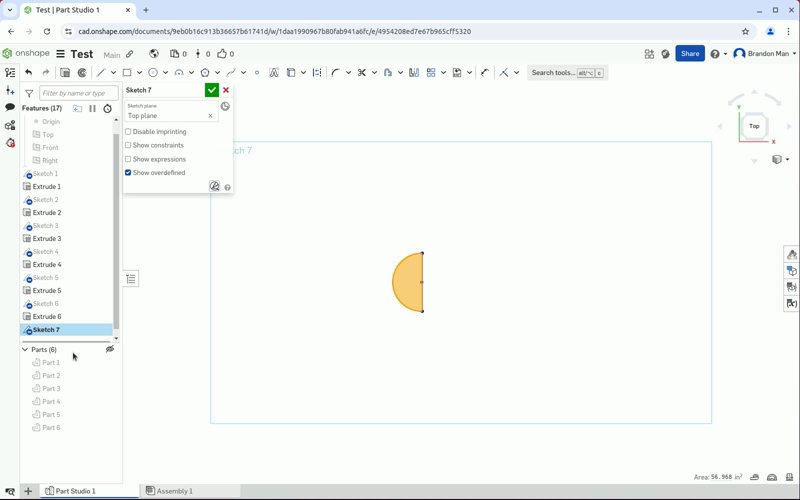
key(shift+e)
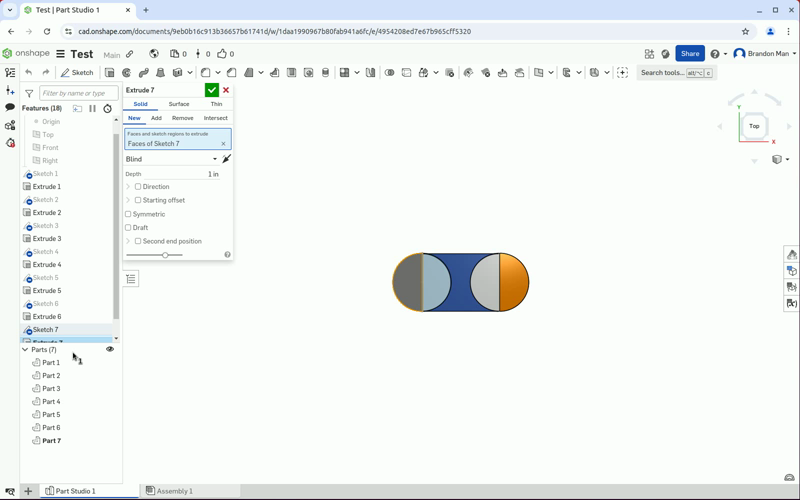
mouse_move(143, 106)
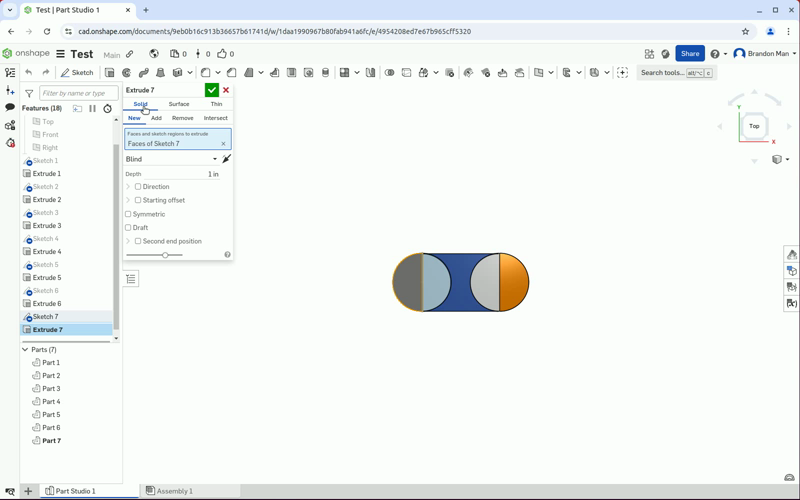
click(143, 106)
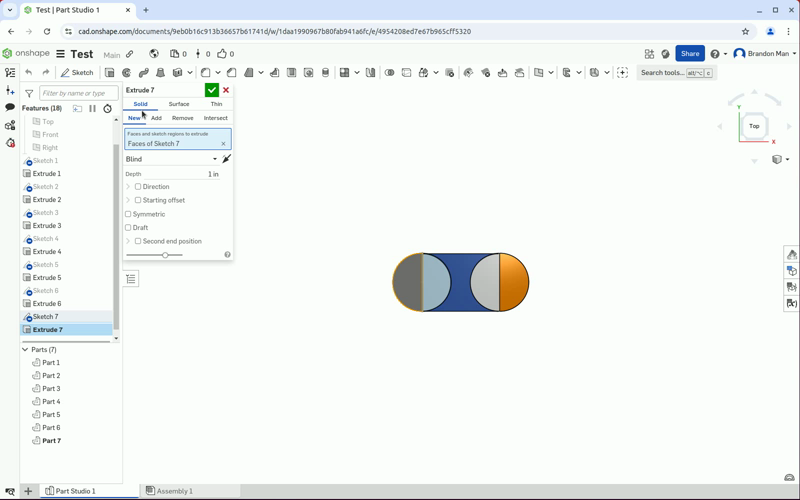
mouse_move(137, 120)
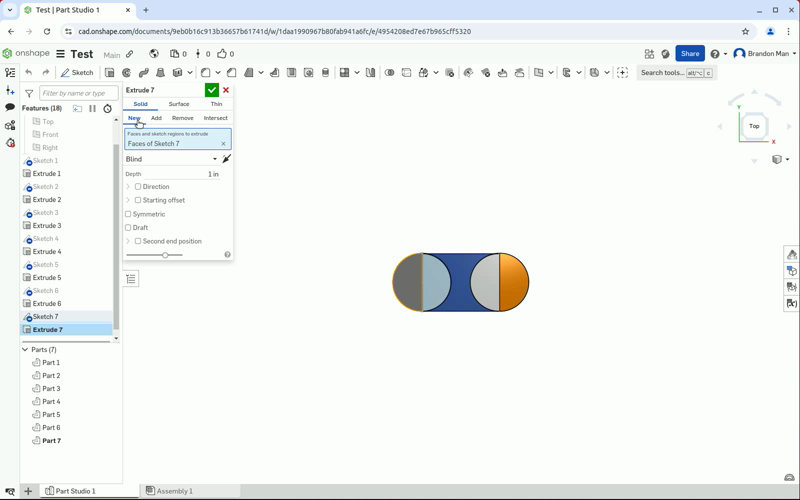
click(137, 120)
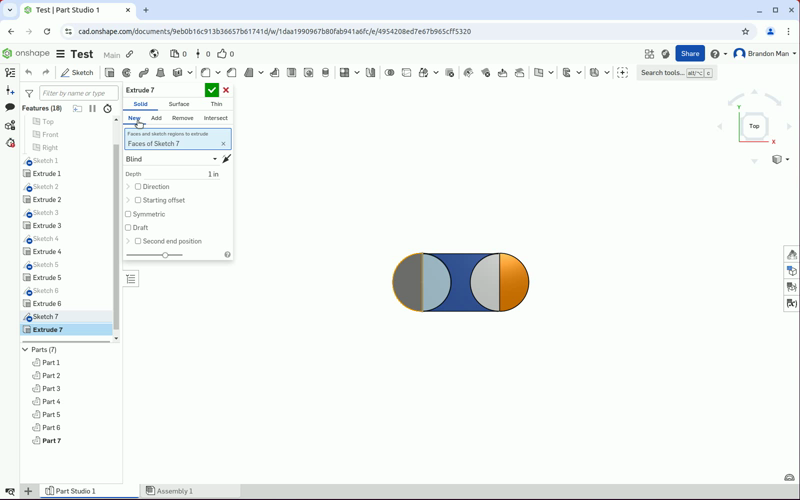
key(tab, 4)
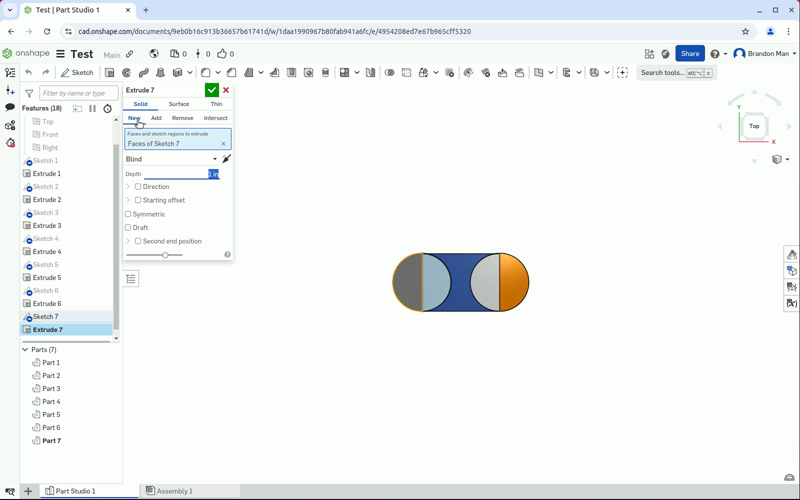
text(23.108)
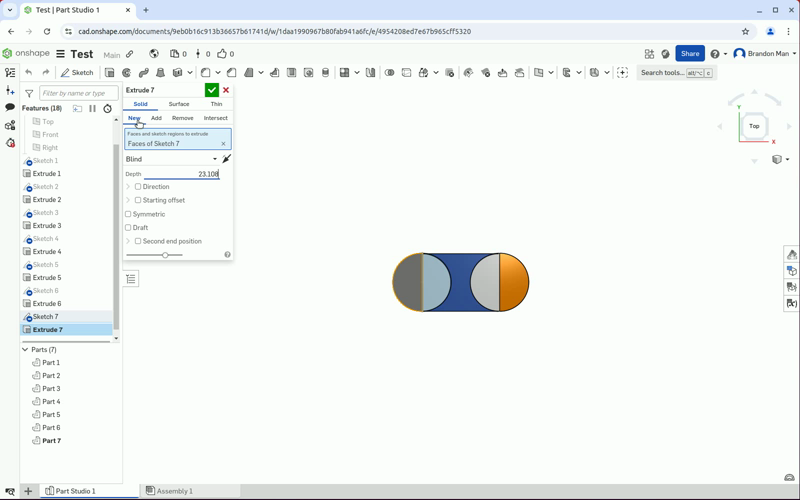
key(enter)
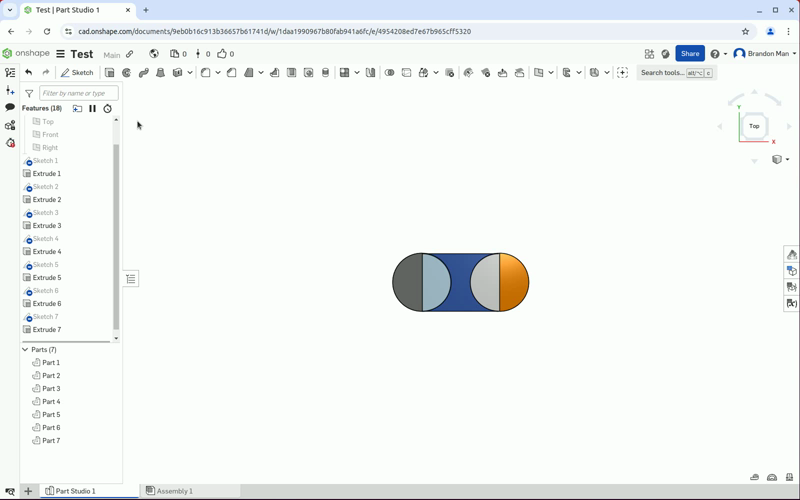
key(shift+h)
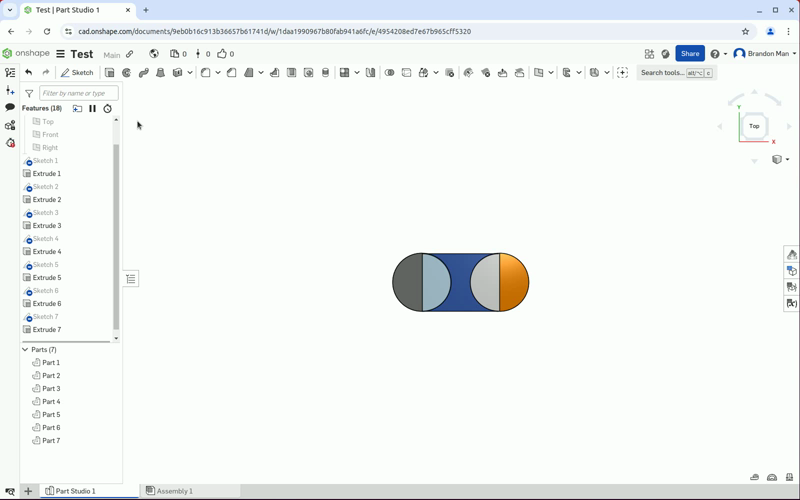
key(shift+h)
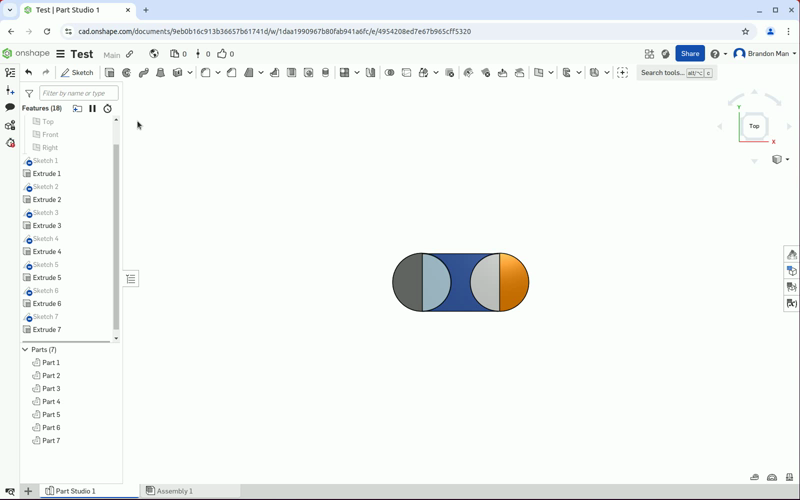
mouse_move(69, 163)
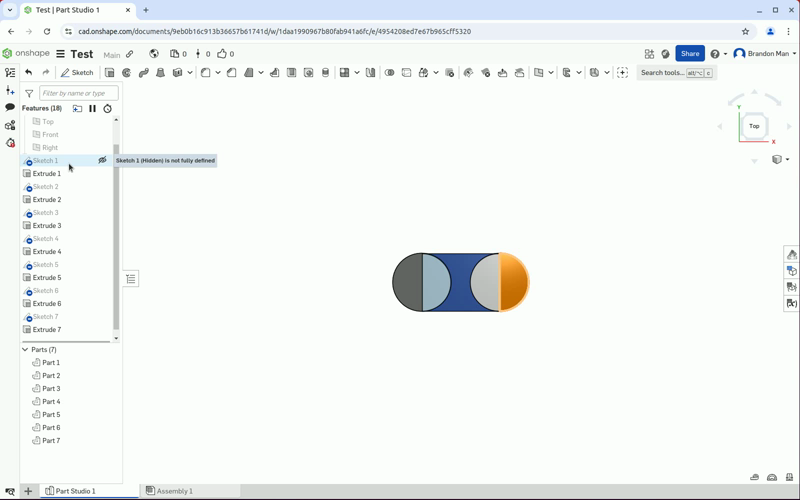
click(69, 163)
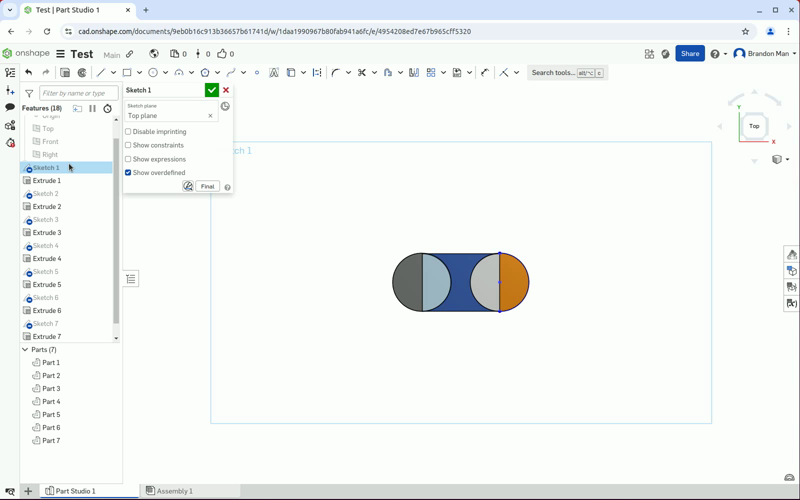
mouse_move(229, 92)
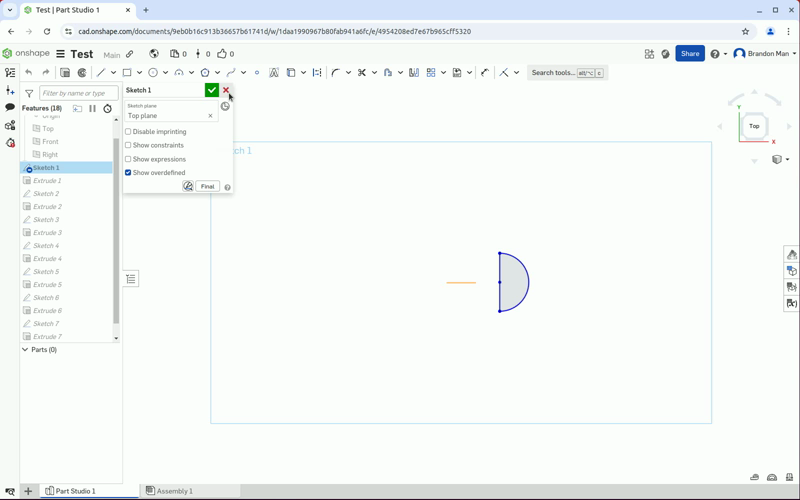
click(229, 92)
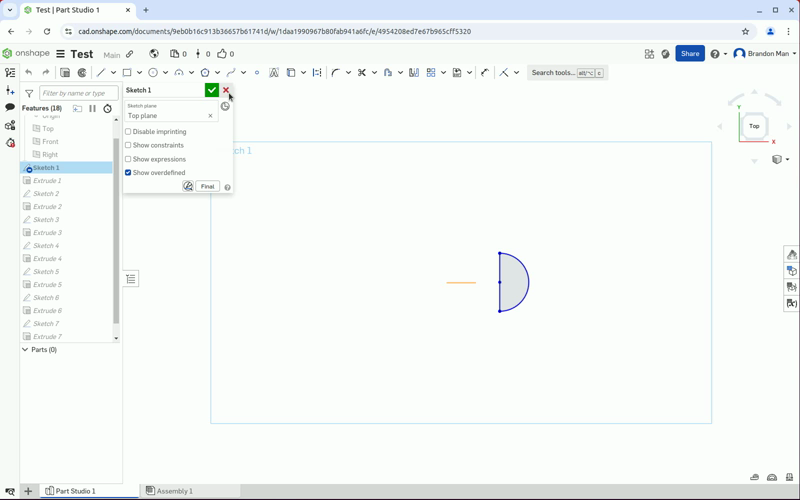
key(shift+s)
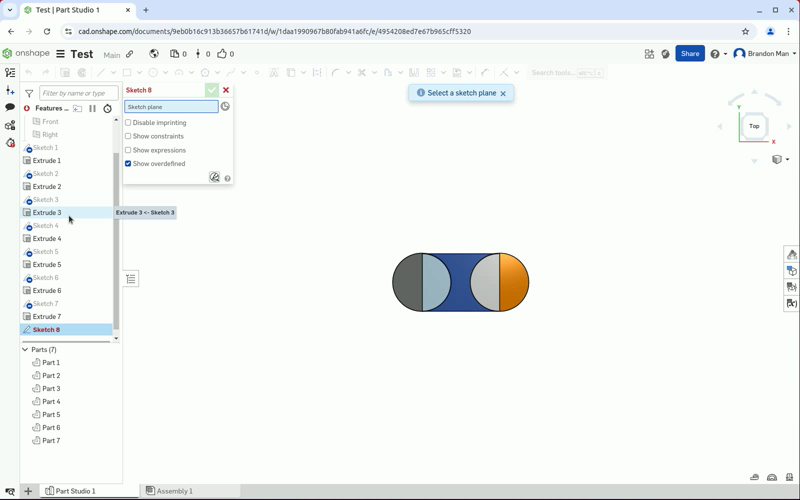
scroll(3)
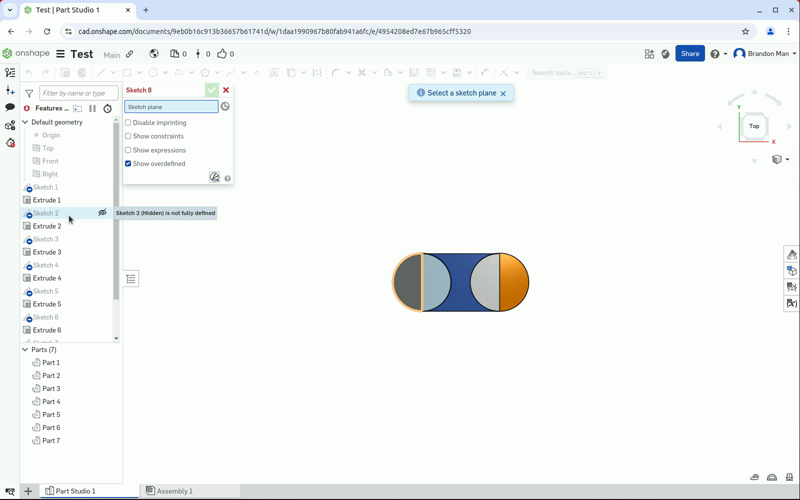
mouse_move(69, 150)
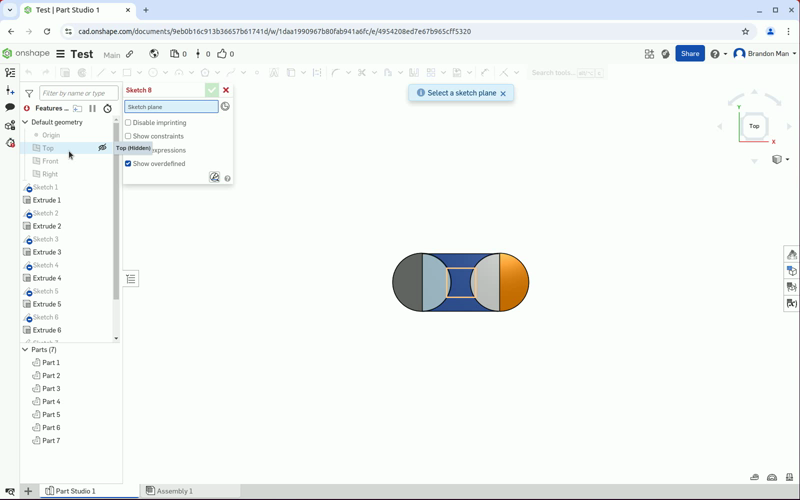
click(69, 150)
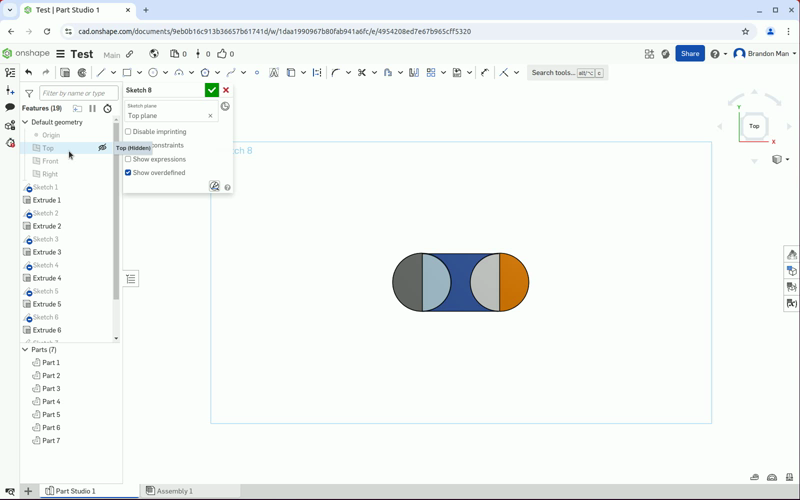
mouse_move(73, 352)
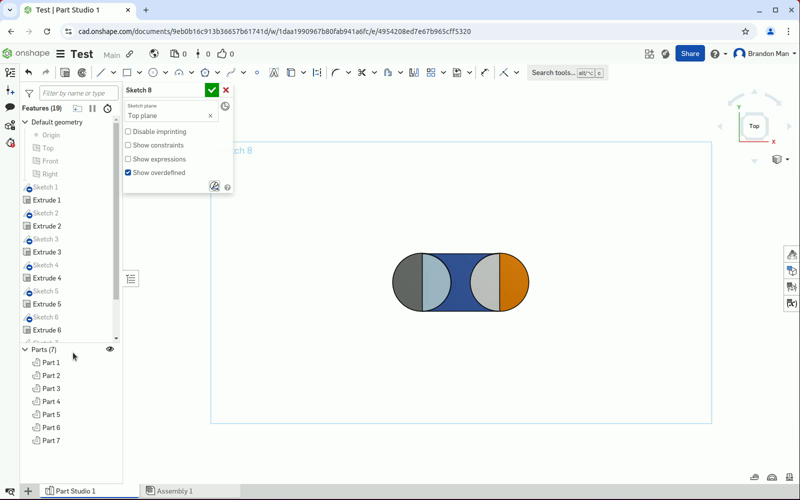
key(y)
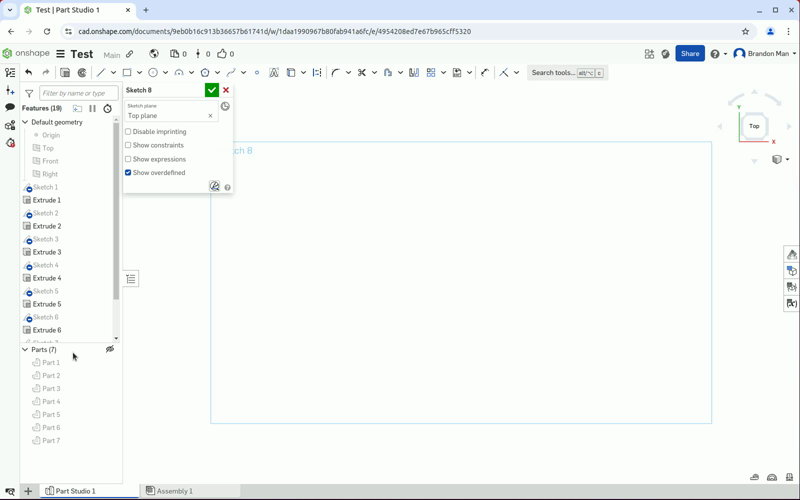
key(l)
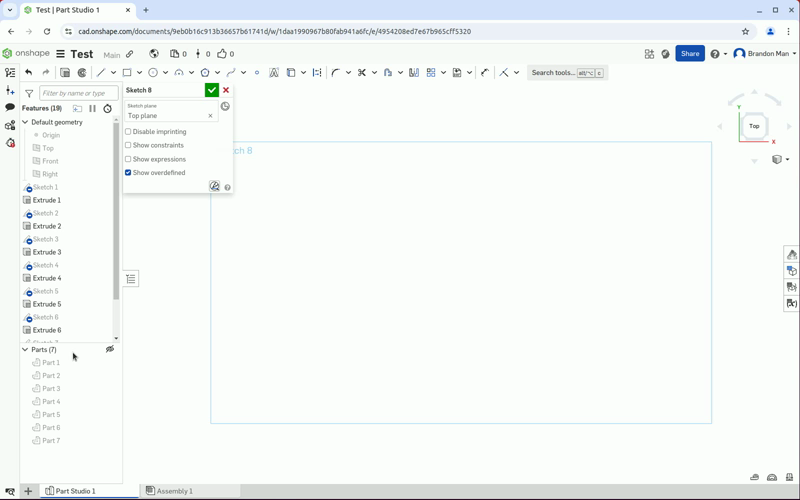
key_down(shift)
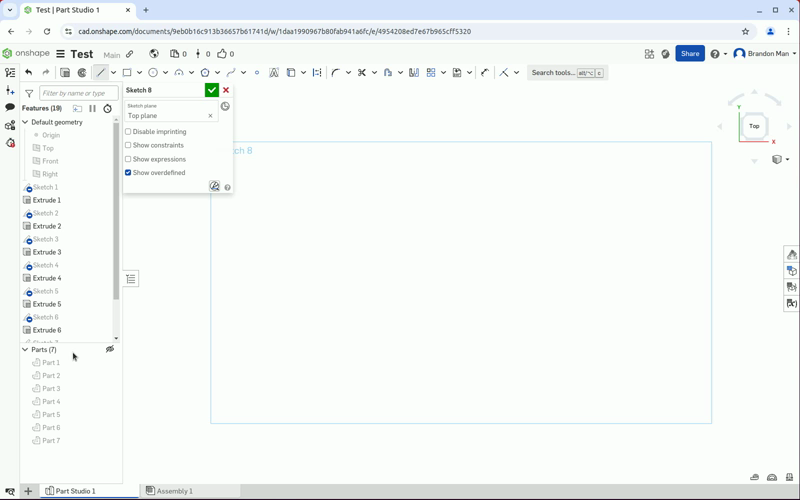
mouse_move(422, 311)
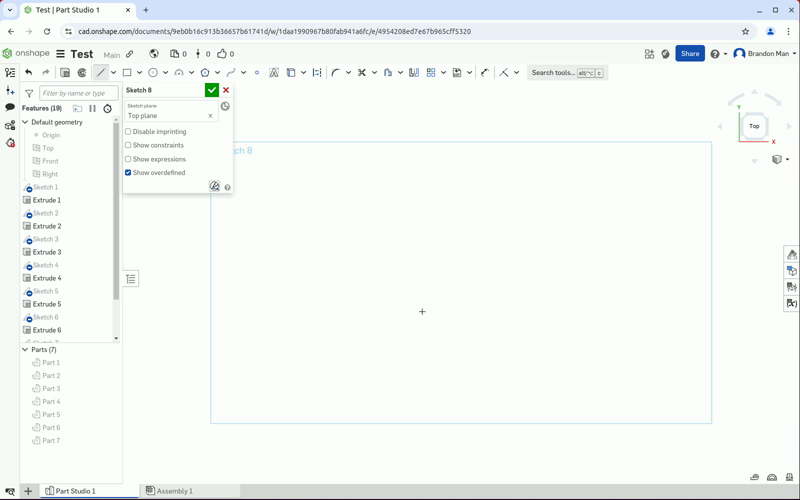
click(422, 311)
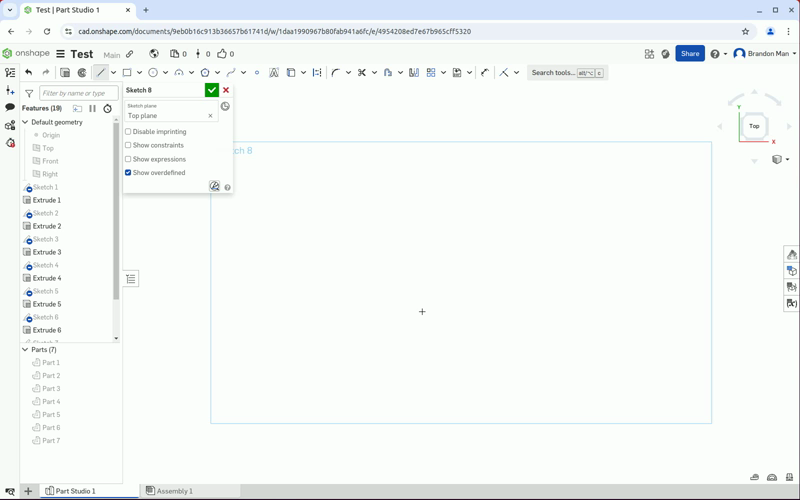
key_up(shift)
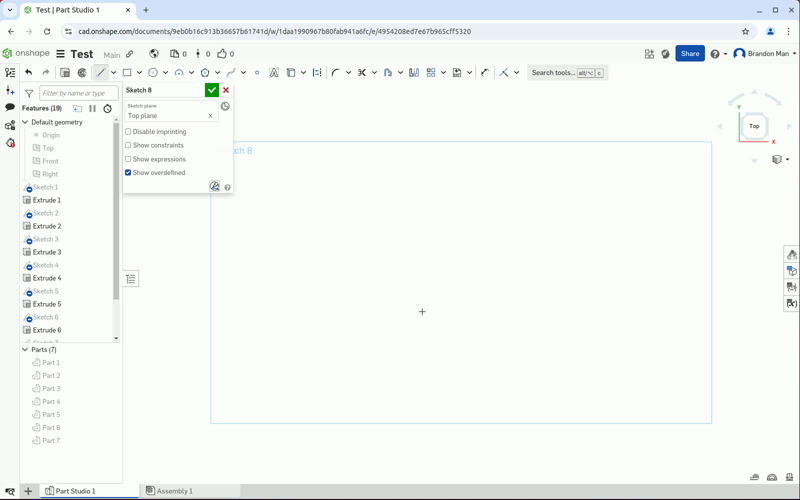
key_down(shift)
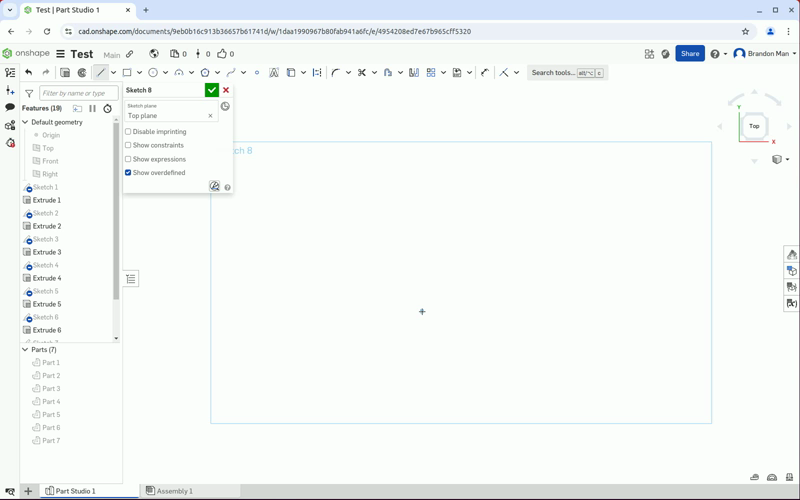
mouse_move(498, 311)
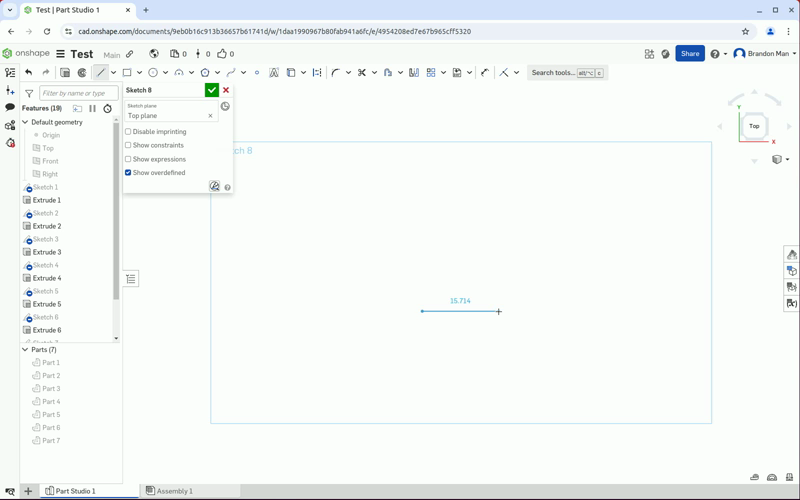
click(498, 311)
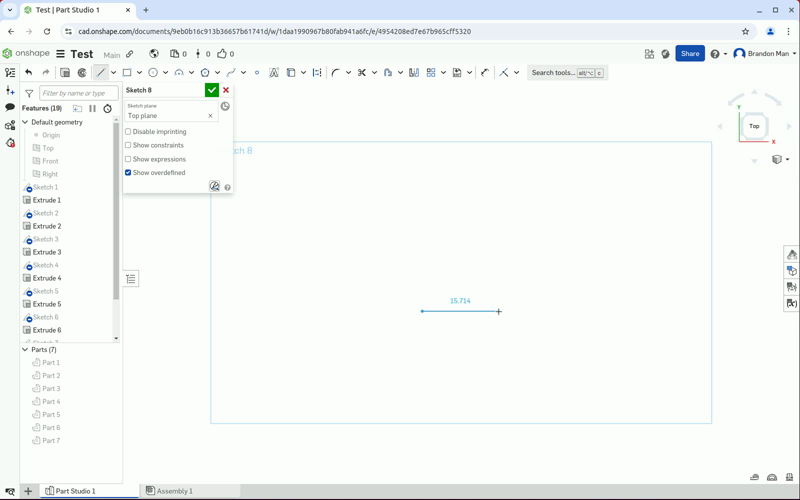
key_up(shift)
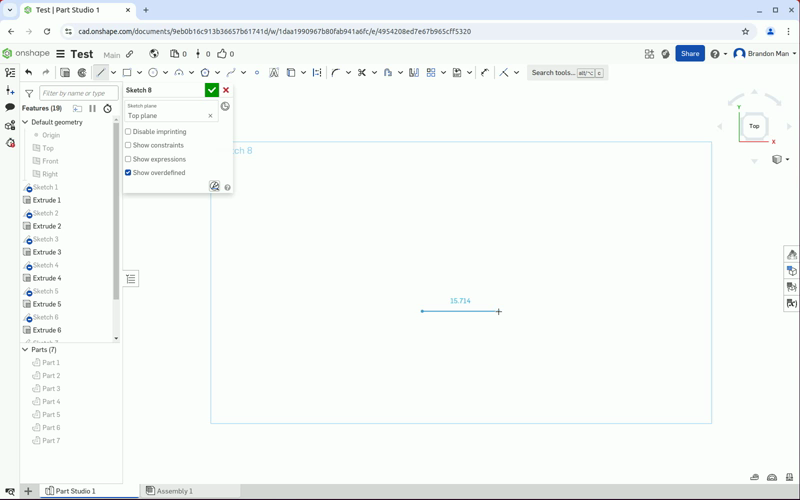
key(esc)
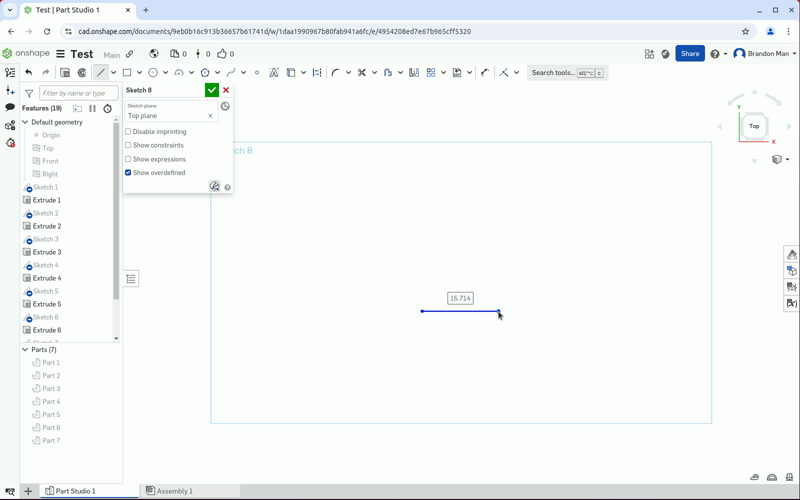
key(a)
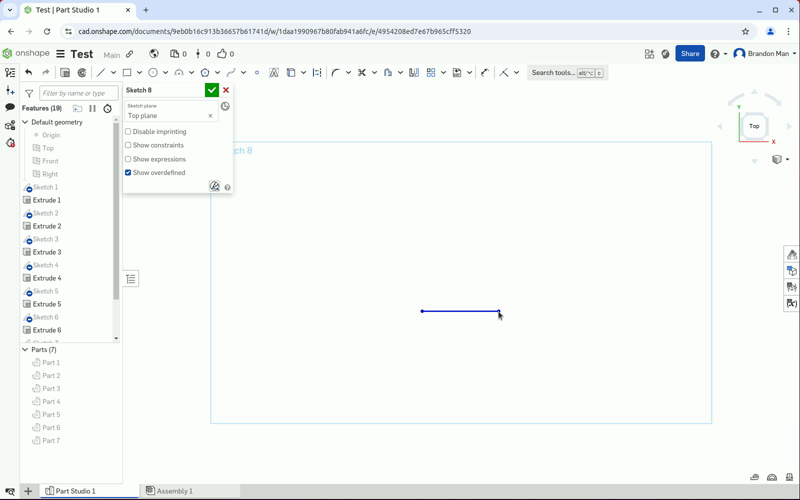
mouse_move(498, 311)
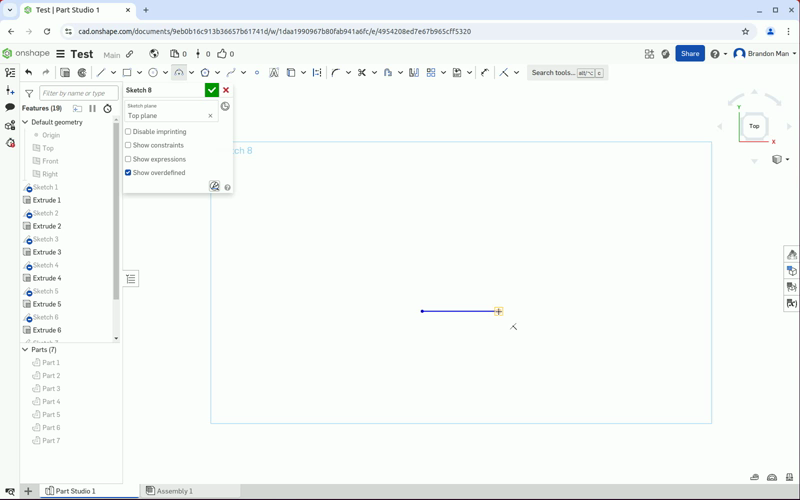
click(498, 311)
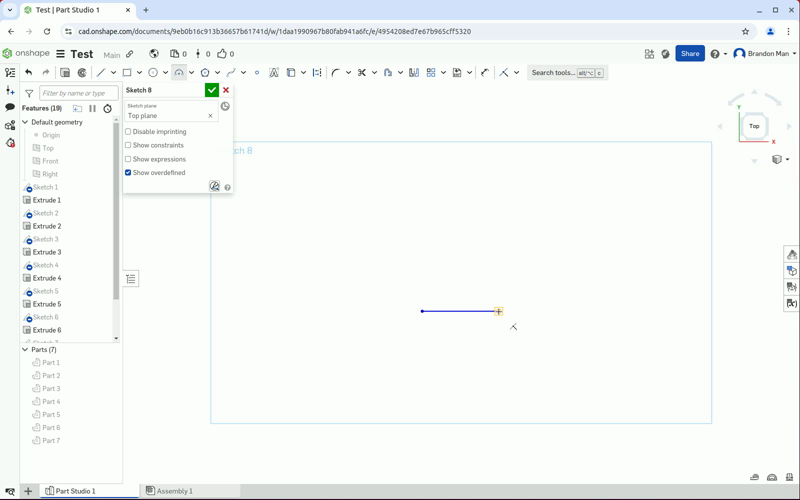
key_down(shift)
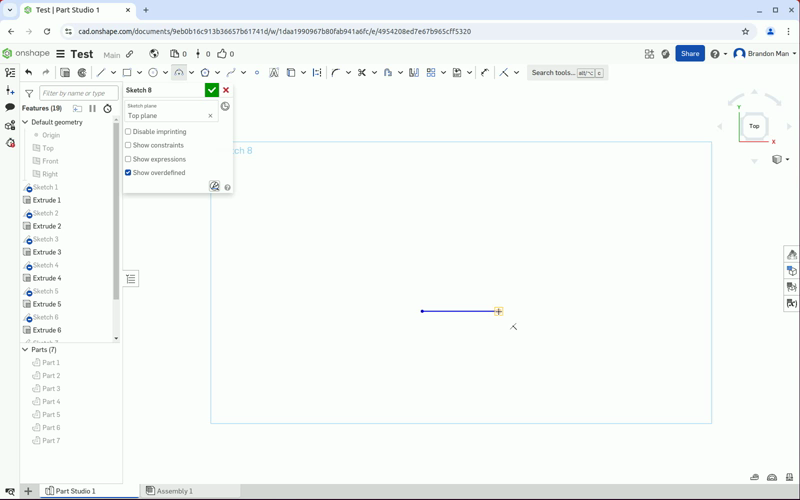
mouse_move(498, 253)
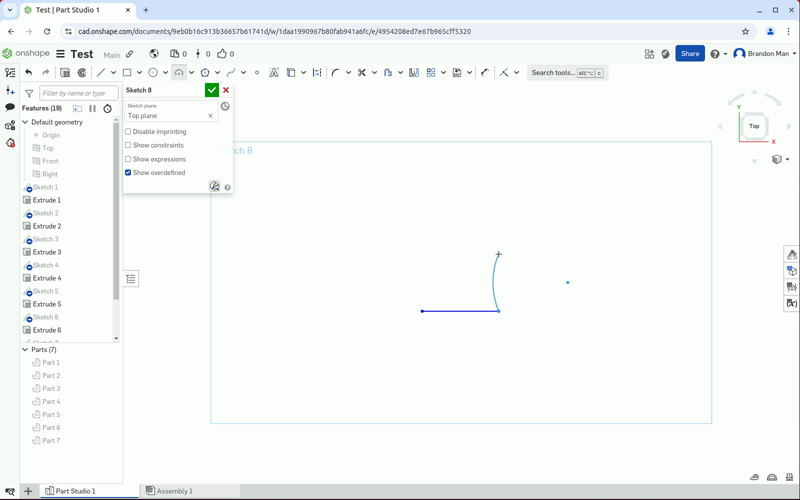
click(498, 253)
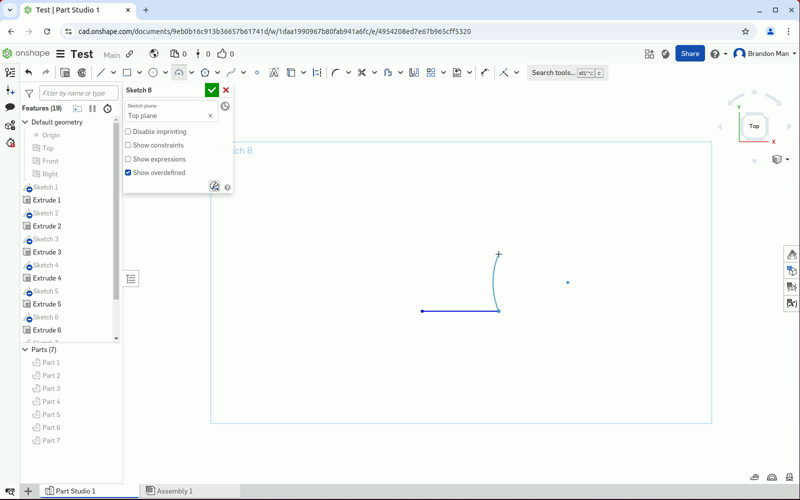
mouse_move(470, 282)
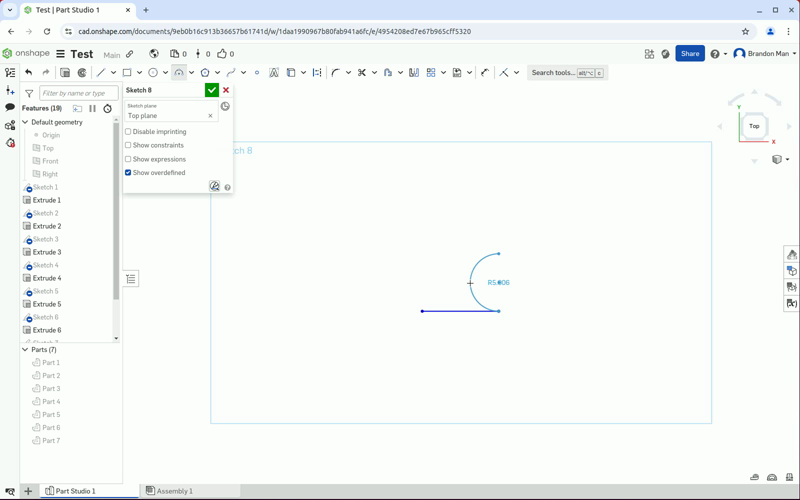
click(470, 282)
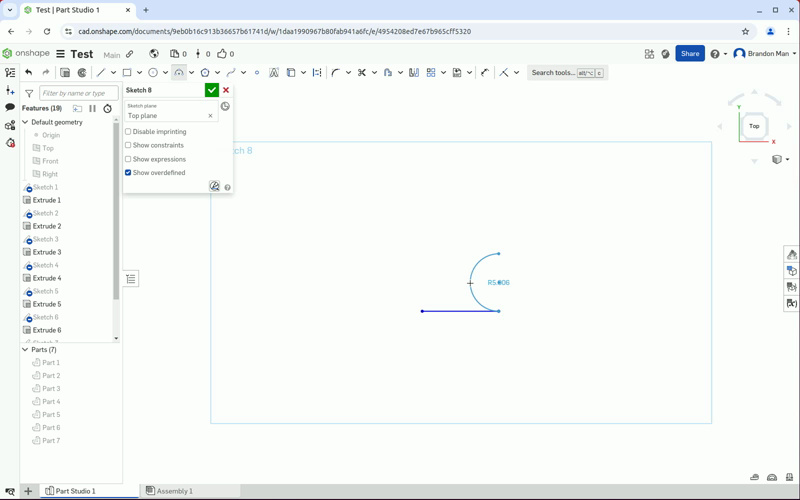
key_up(shift)
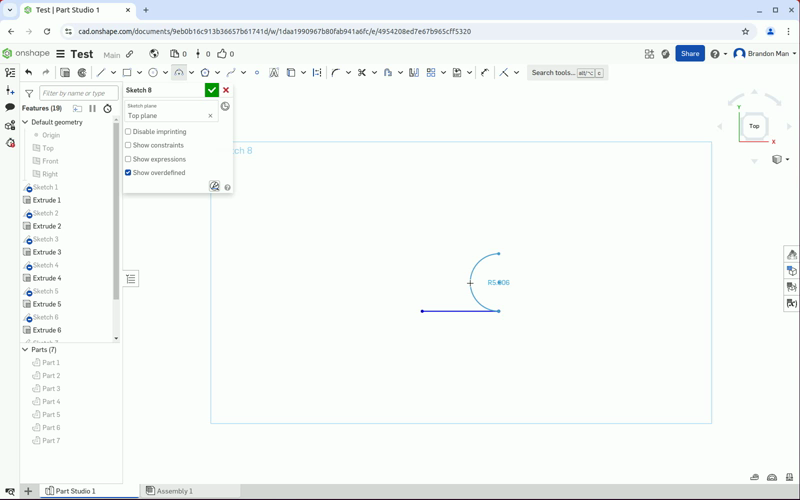
key(esc)
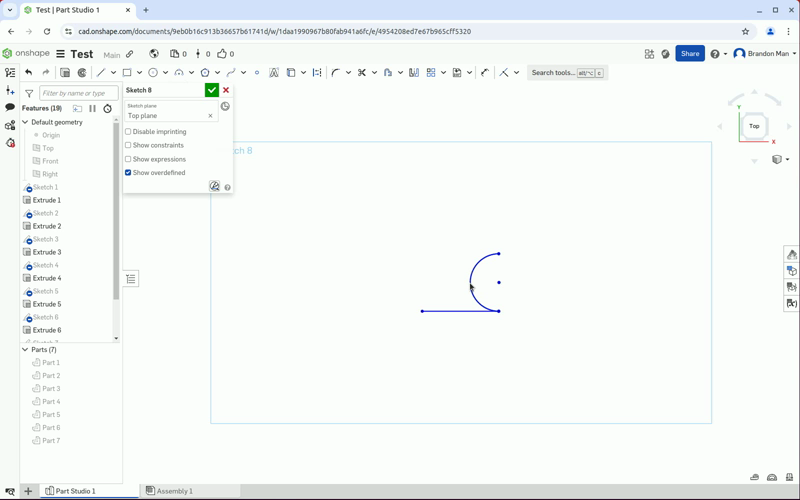
key(l)
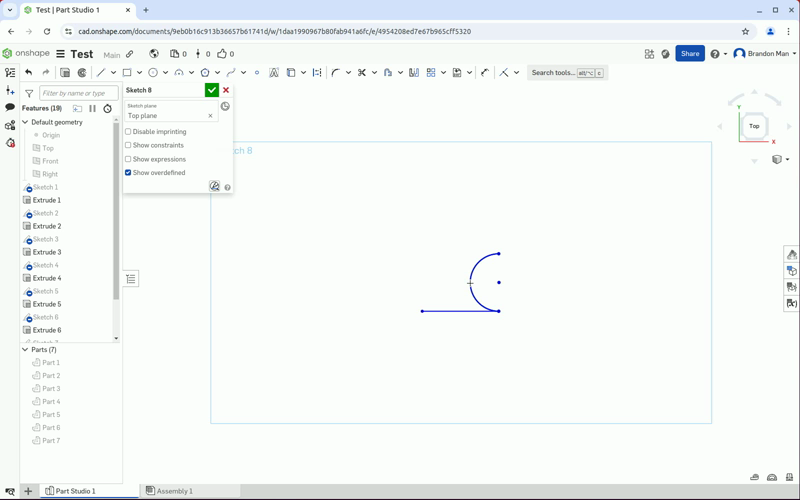
mouse_move(498, 253)
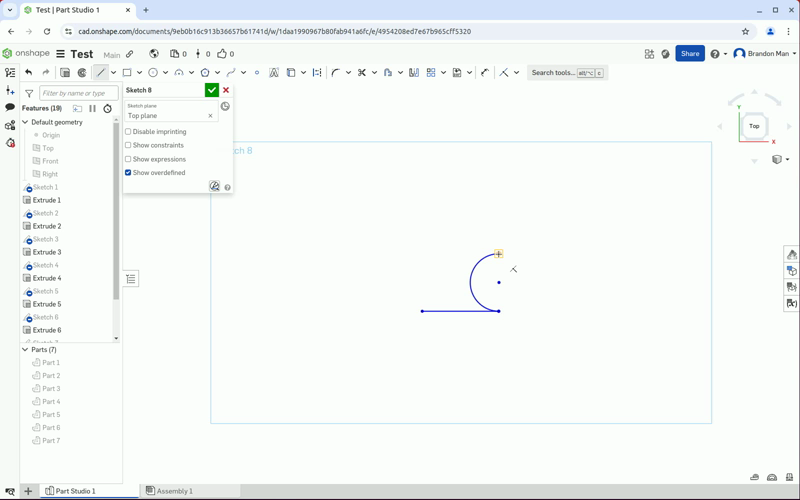
click(498, 253)
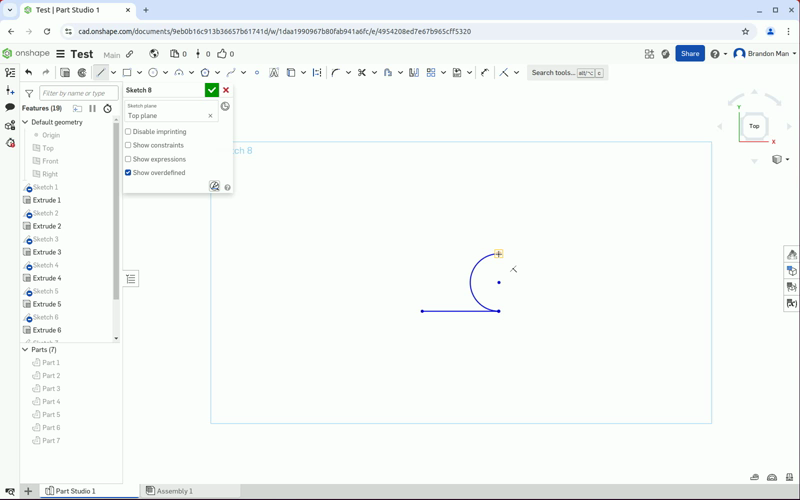
key_down(shift)
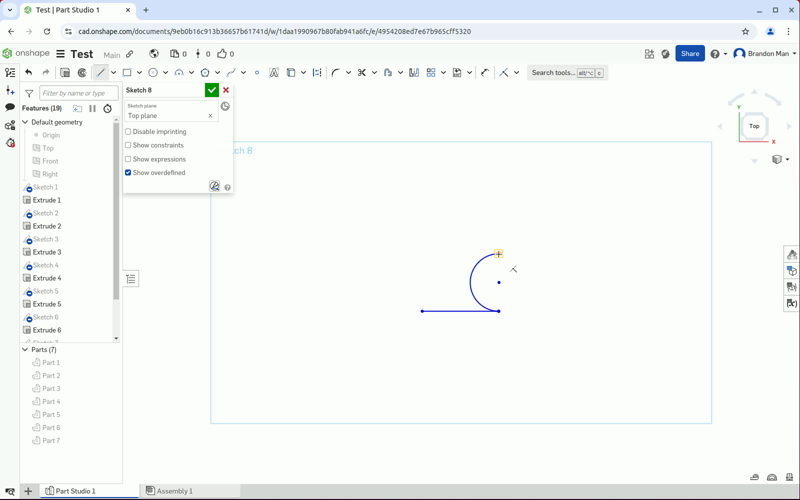
mouse_move(422, 253)
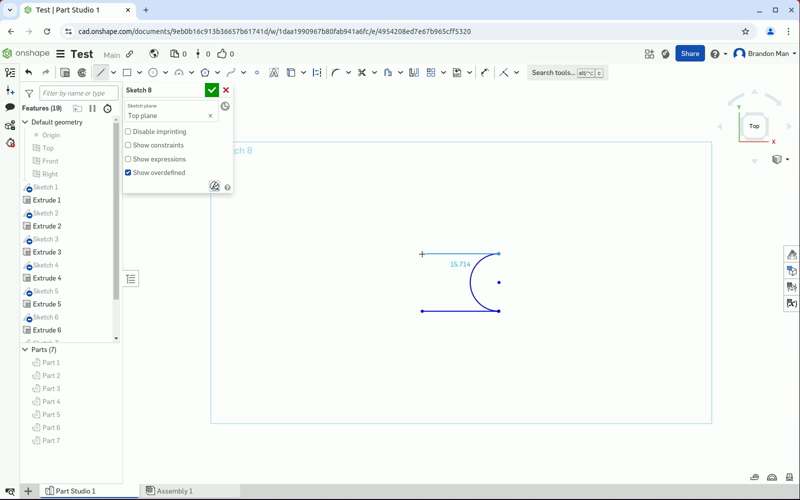
click(422, 253)
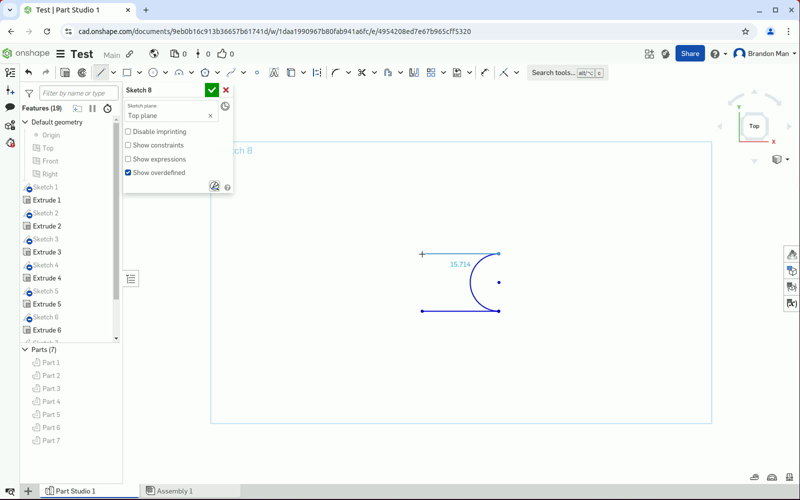
key_up(shift)
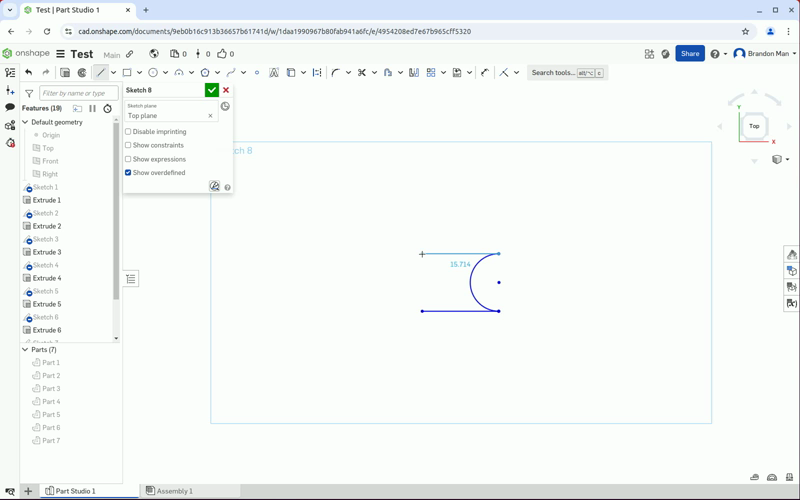
key(esc)
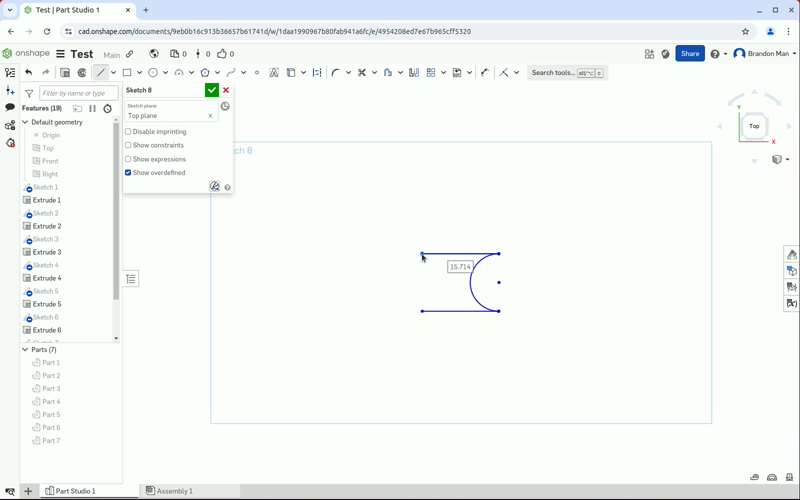
key(a)
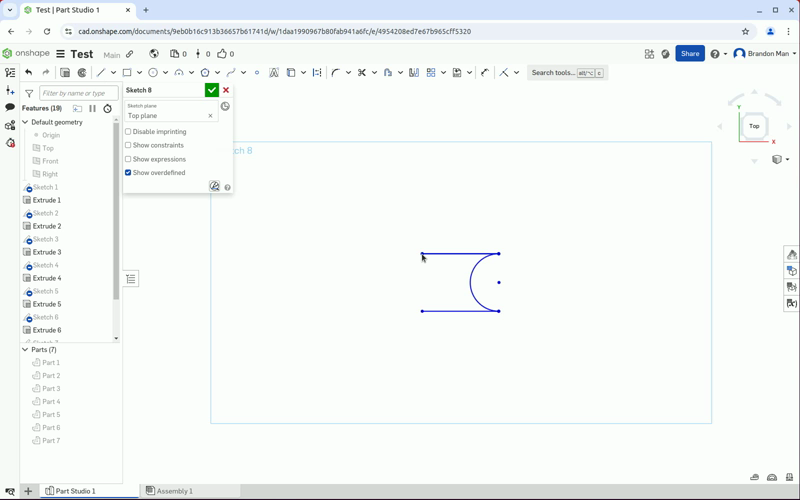
mouse_move(422, 253)
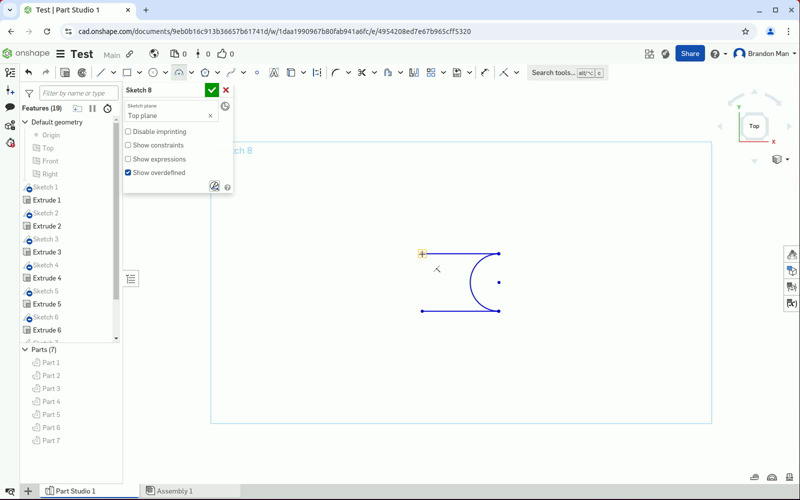
click(422, 253)
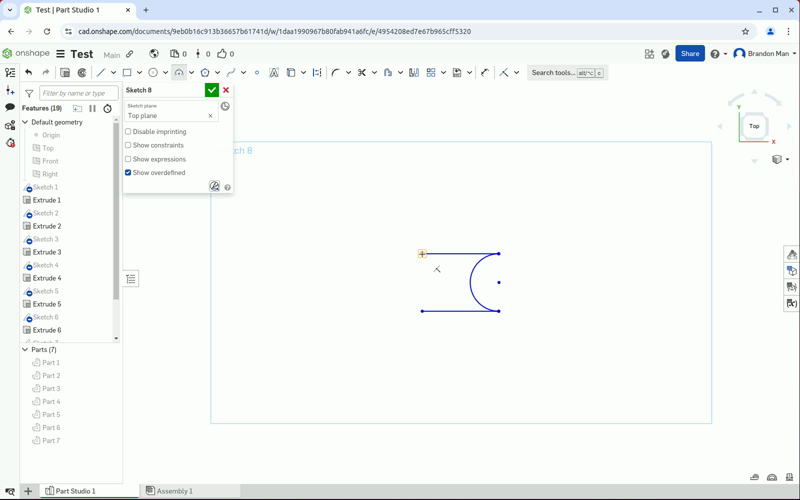
mouse_move(422, 311)
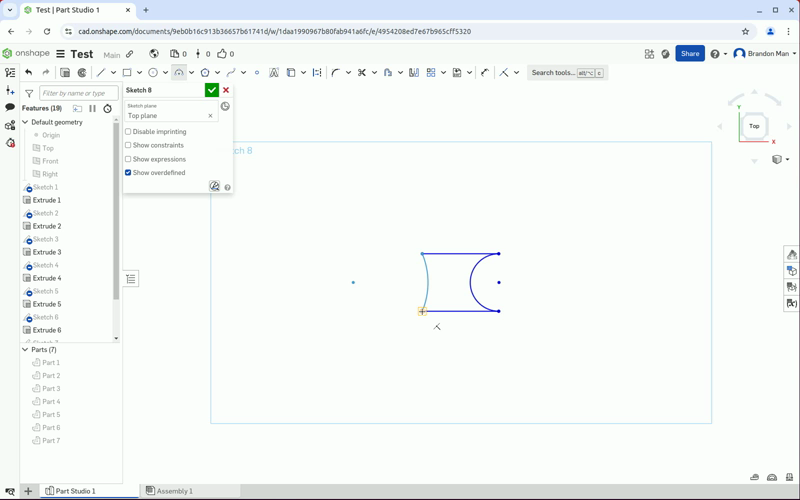
click(422, 311)
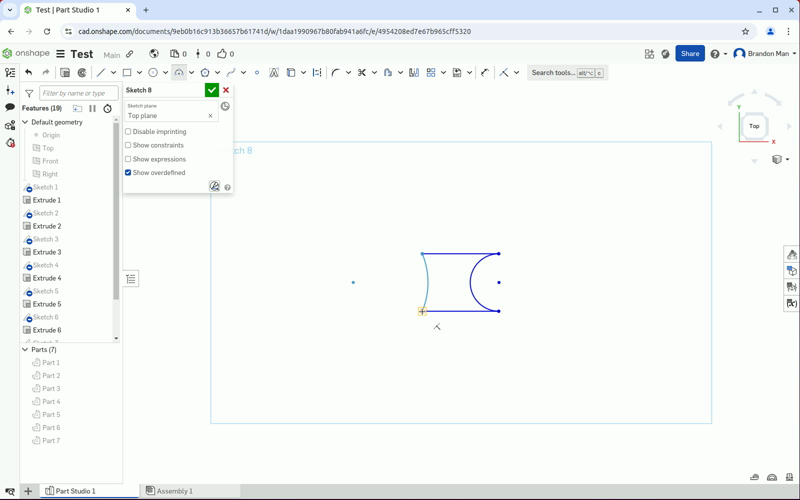
key_down(shift)
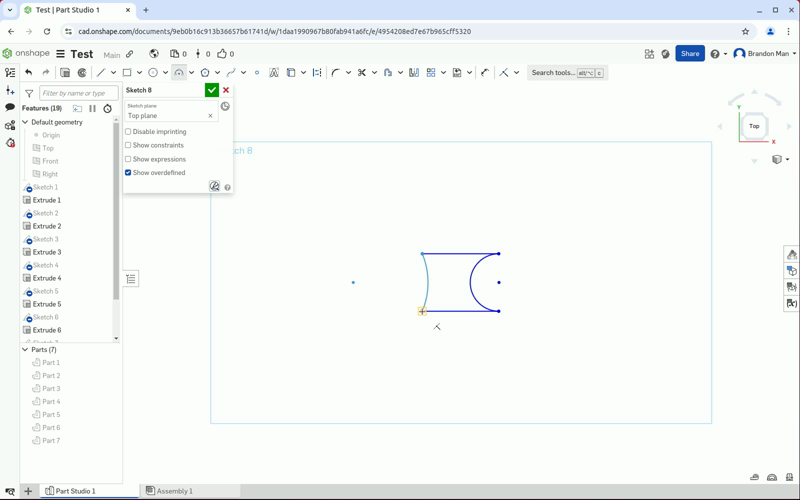
mouse_move(450, 282)
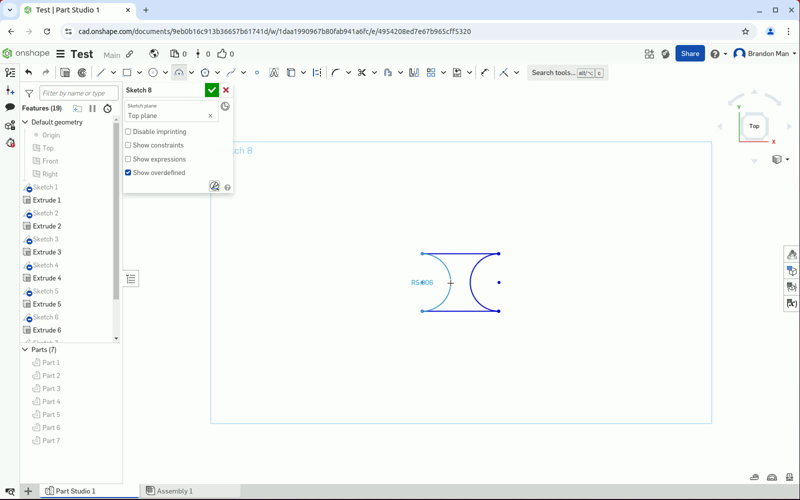
click(450, 282)
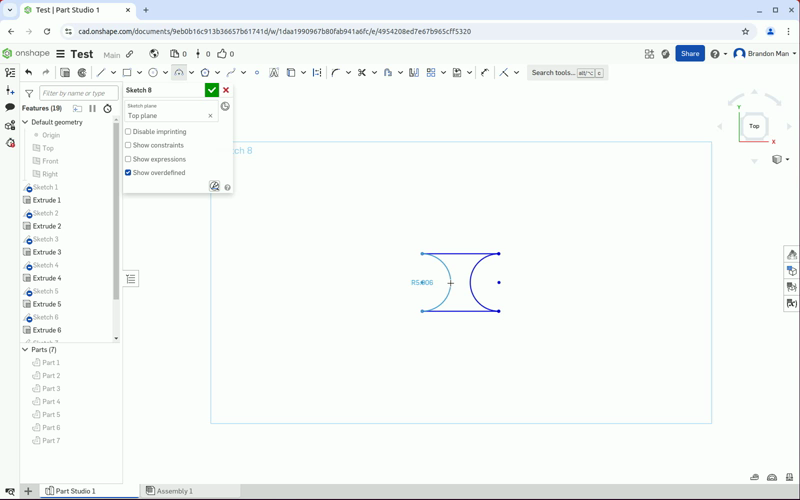
key_up(shift)
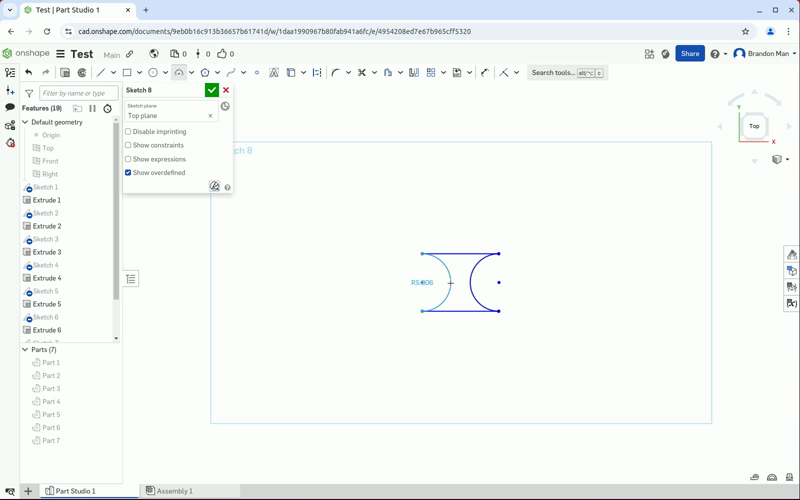
key(esc)
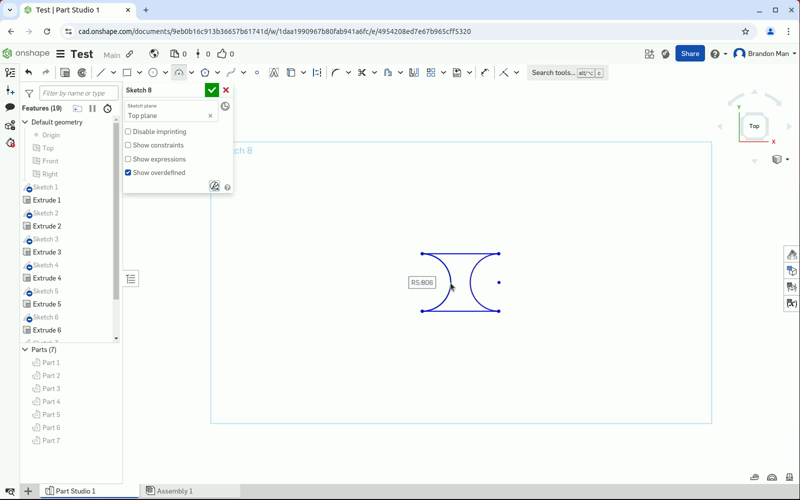
mouse_move(476, 303)
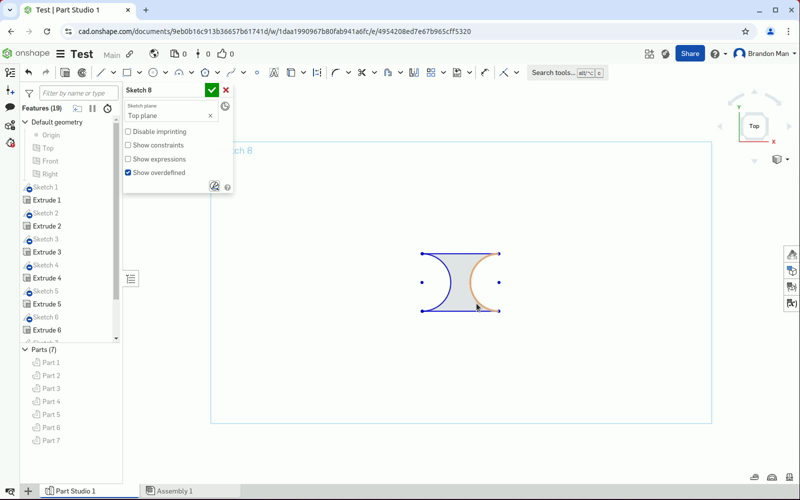
scroll(6)
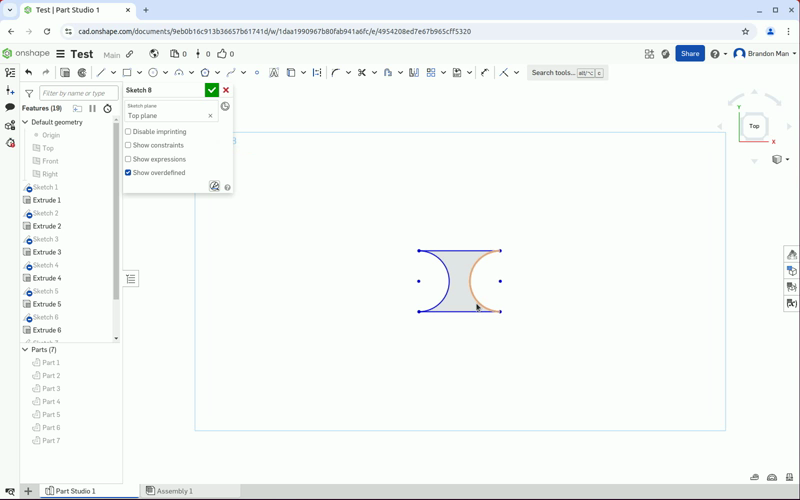
scroll(6)
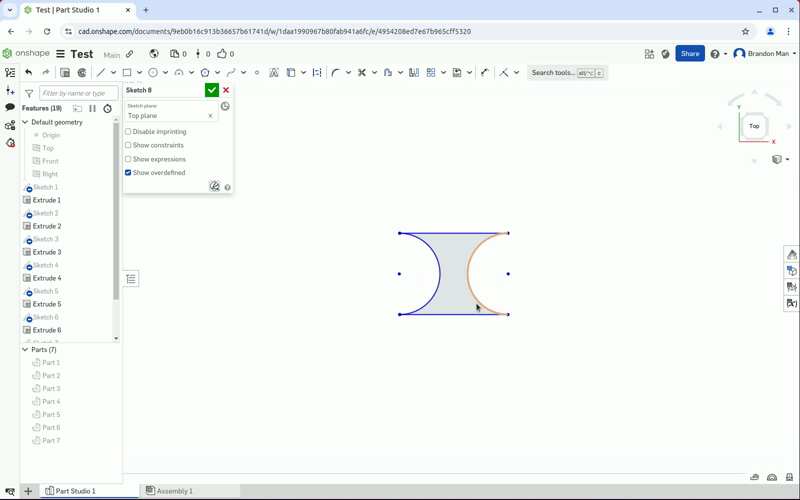
scroll(6)
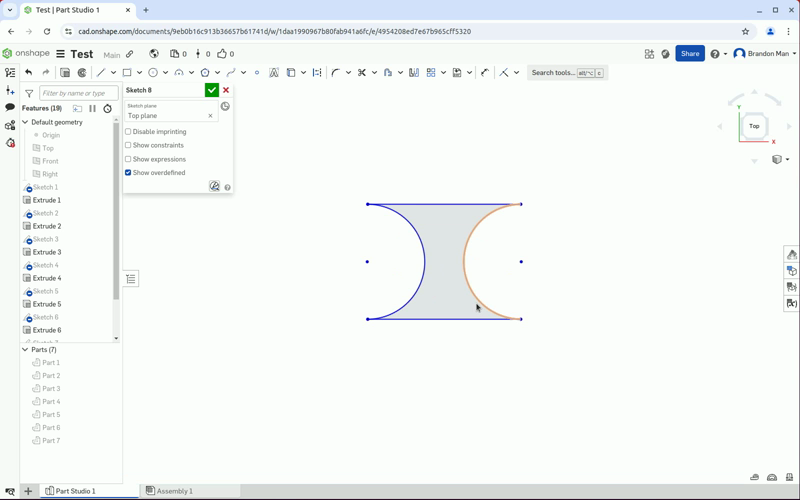
scroll(6)
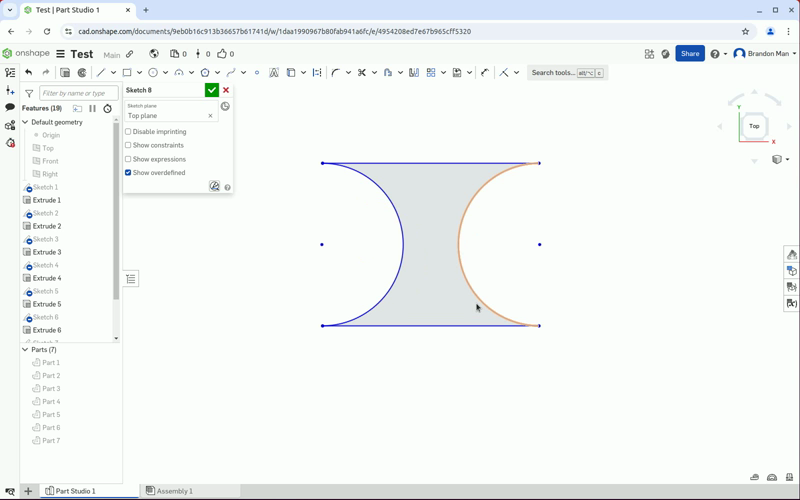
scroll(6)
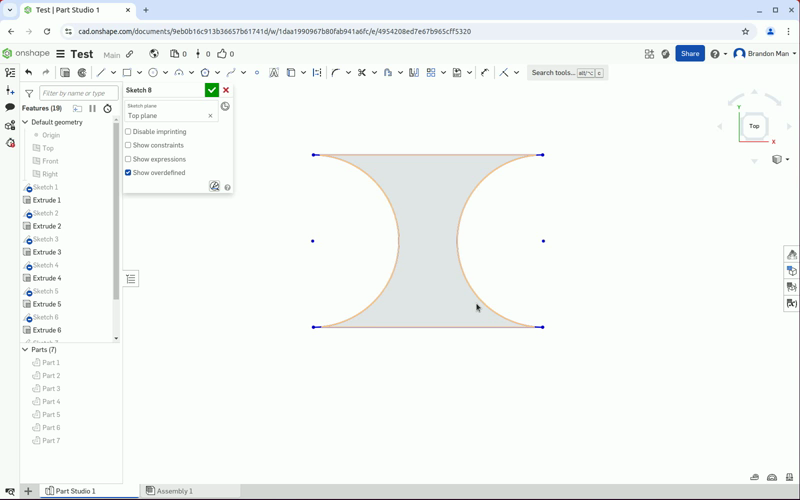
scroll(6)
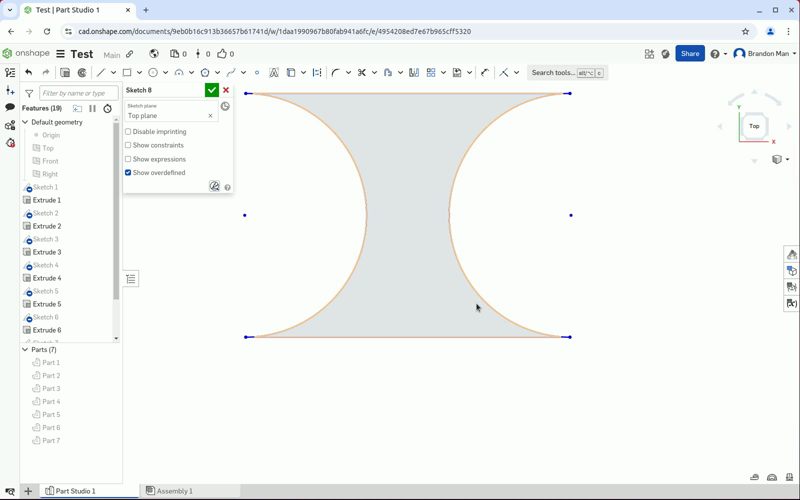
scroll(6)
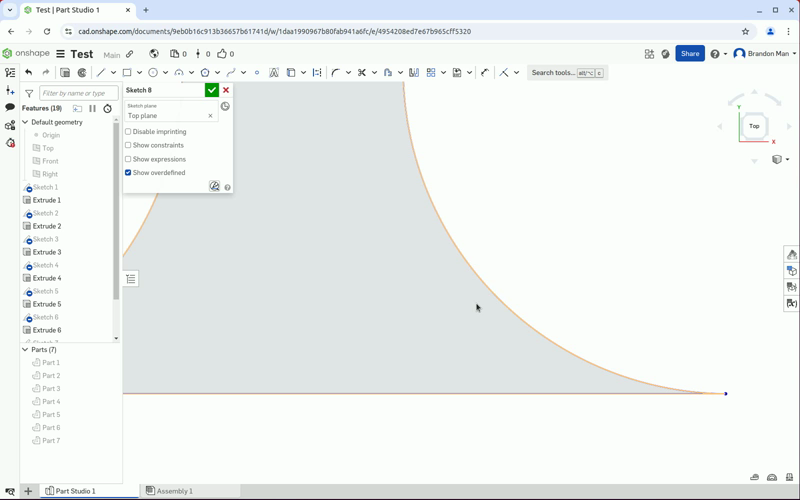
click(476, 303)
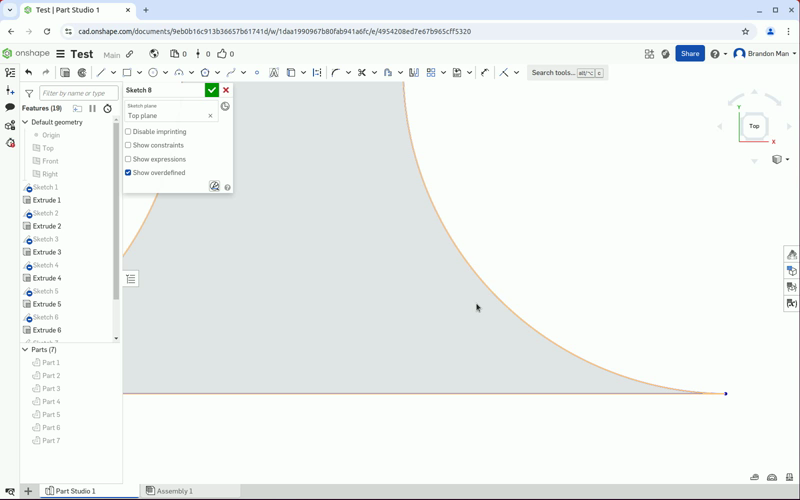
scroll(-6)
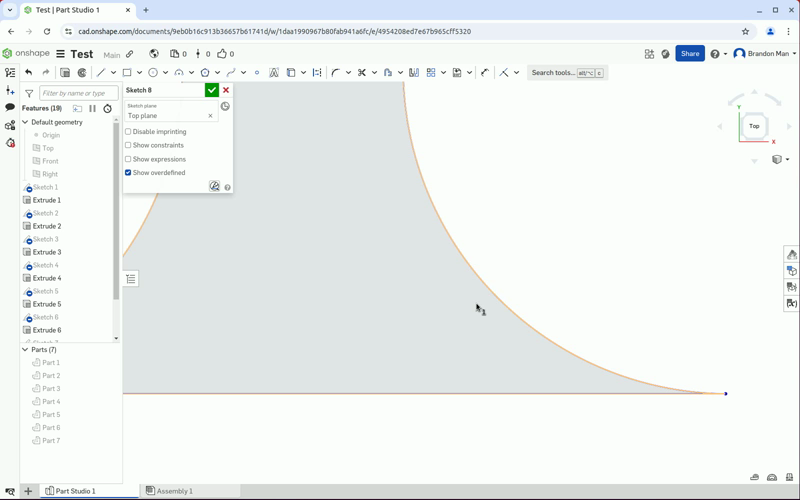
scroll(-6)
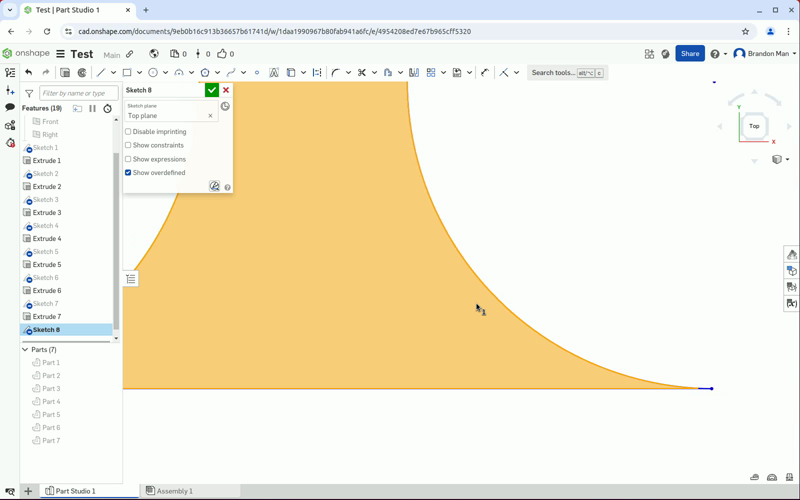
scroll(-6)
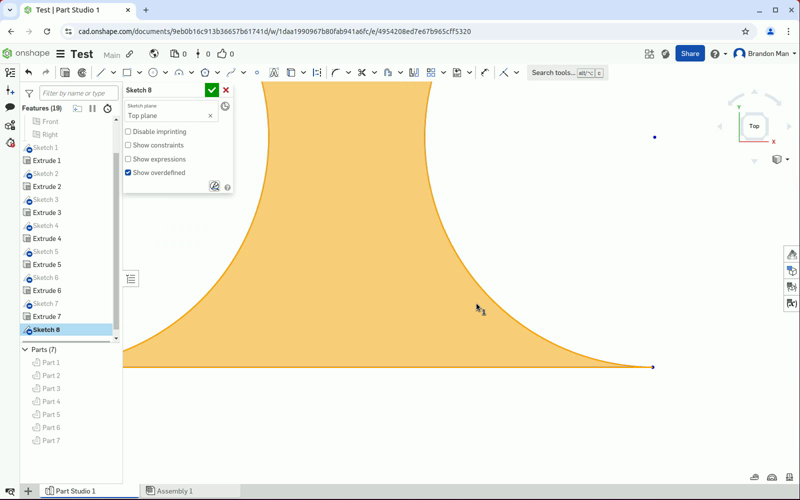
scroll(-6)
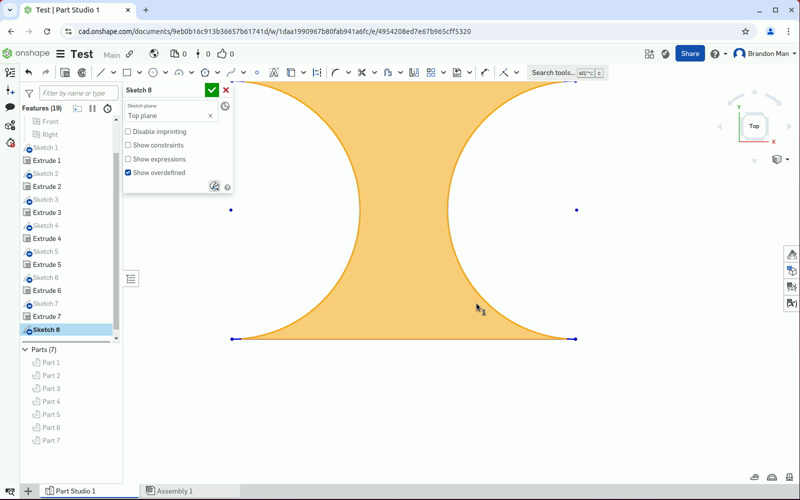
scroll(-6)
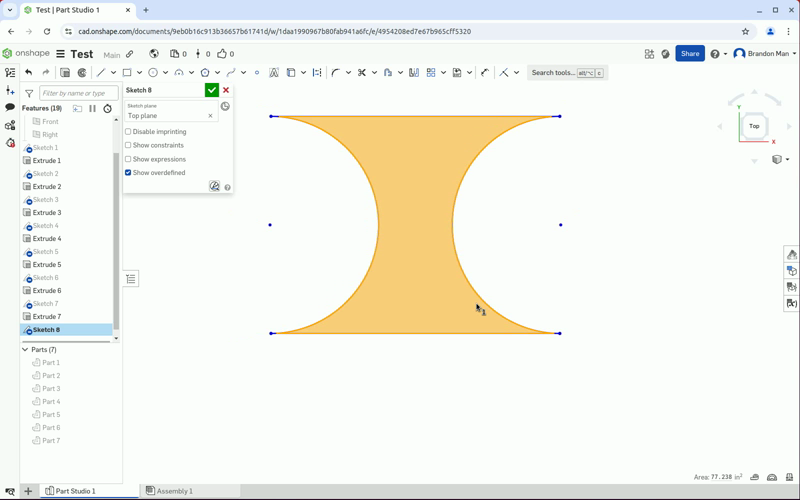
scroll(-6)
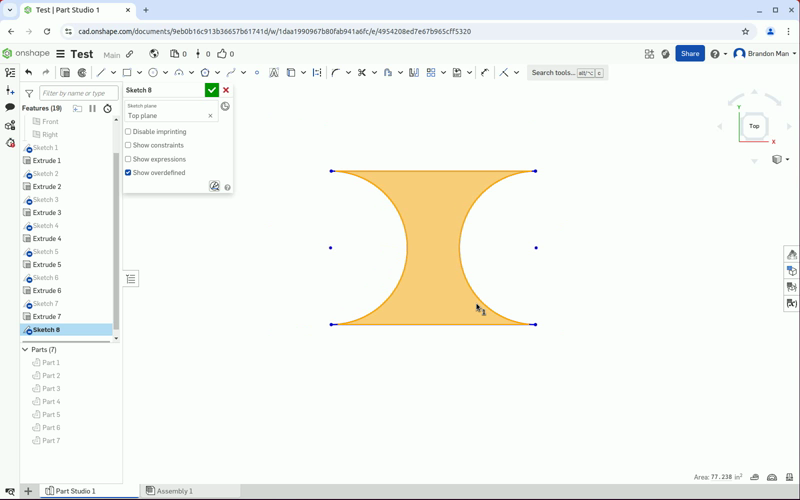
scroll(-6)
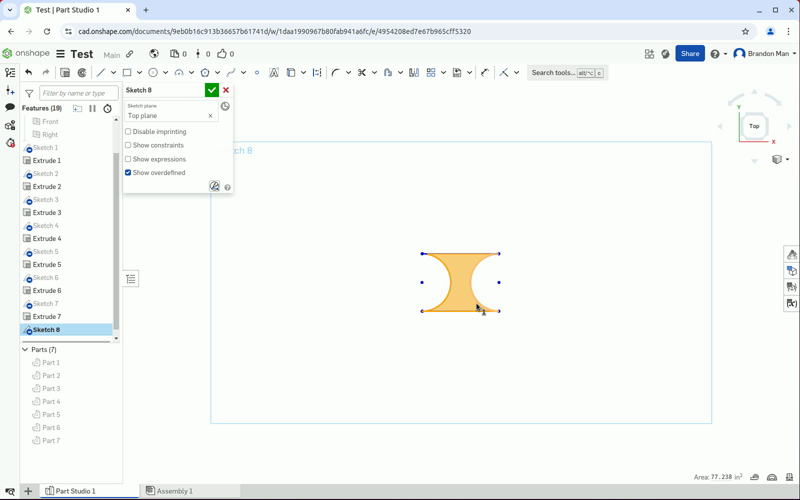
mouse_move(73, 352)
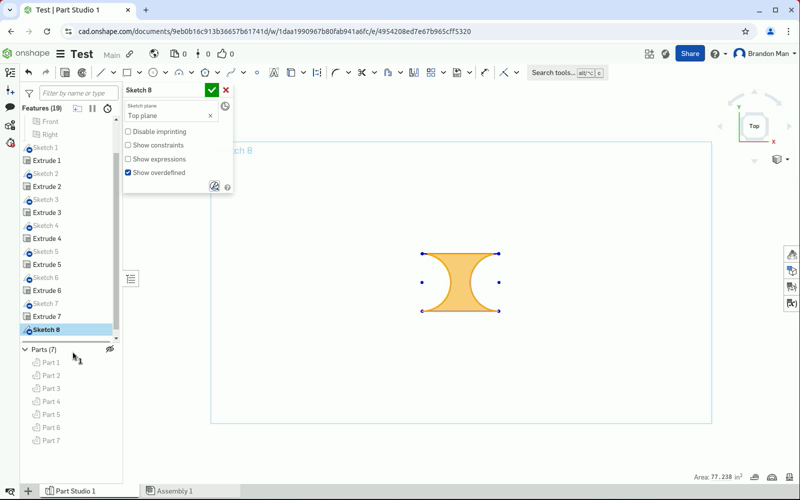
key(shift+y)
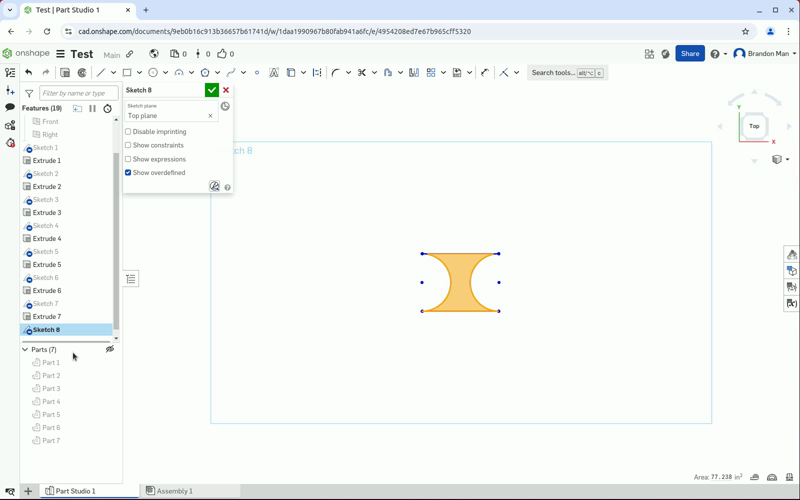
key(shift+e)
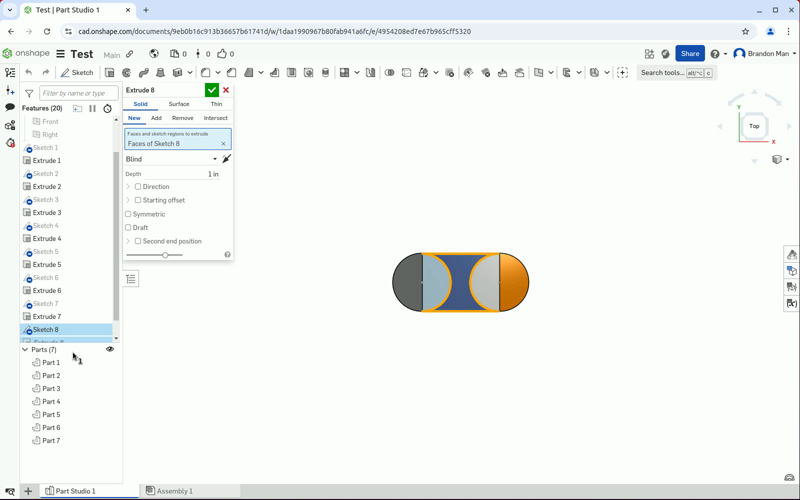
mouse_move(143, 106)
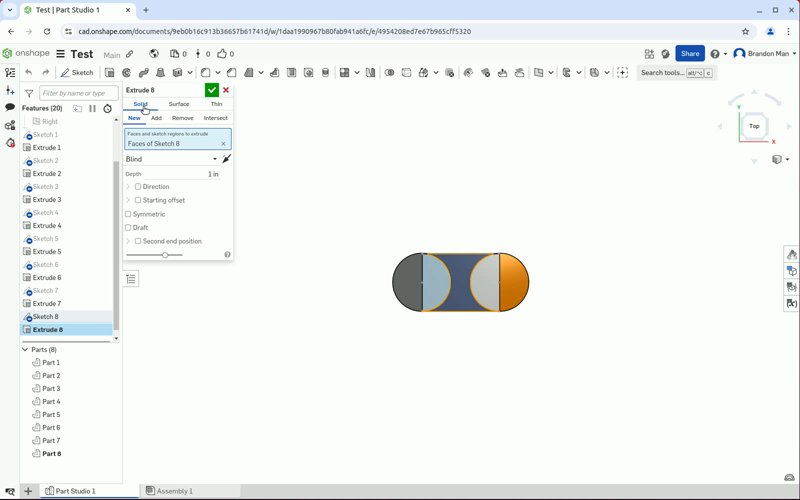
click(143, 106)
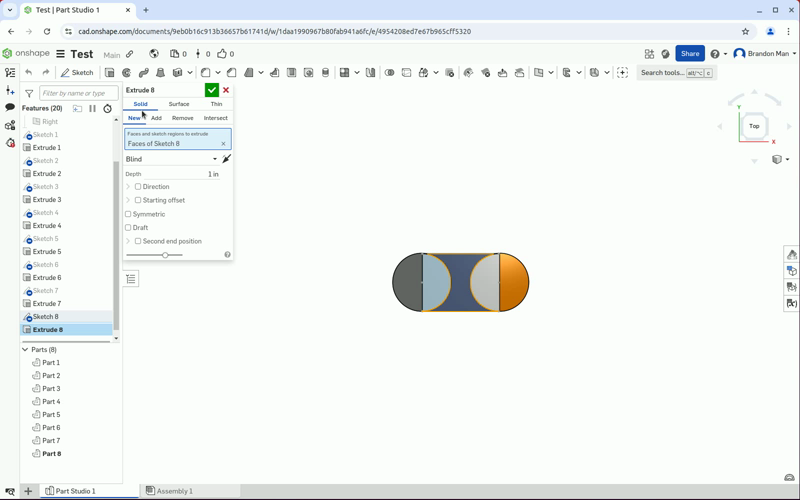
mouse_move(137, 120)
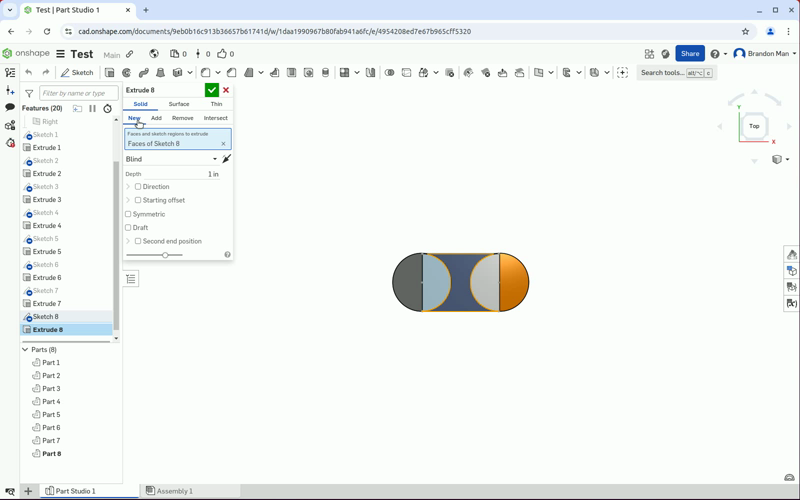
click(137, 120)
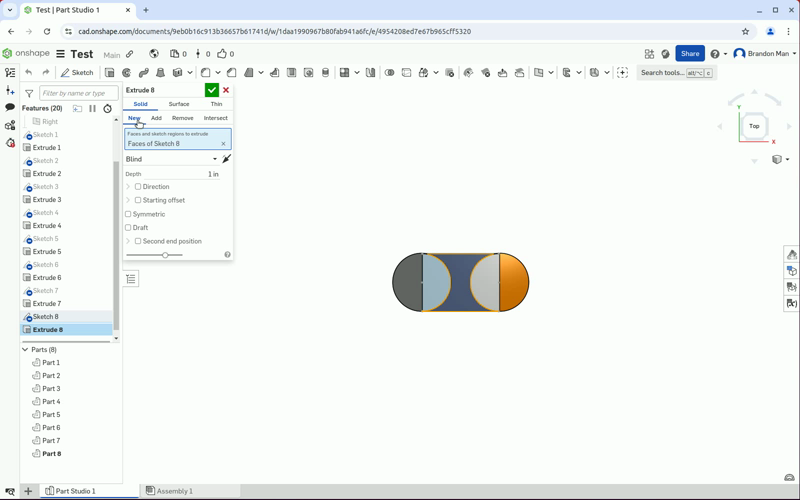
key(tab, 4)
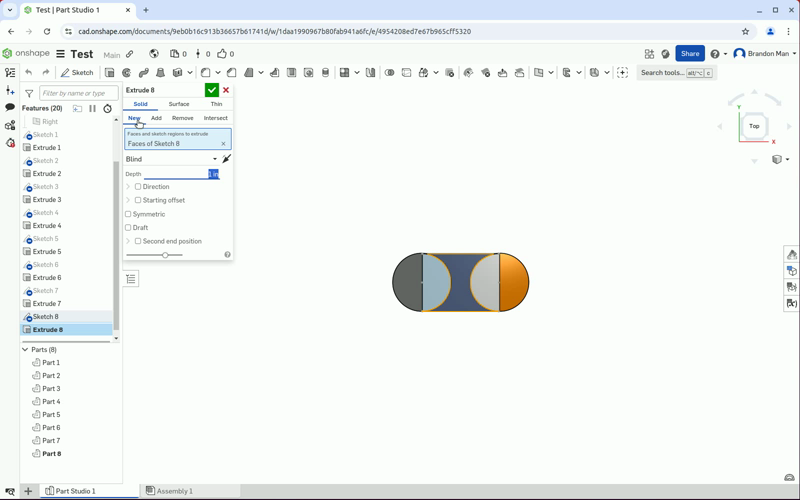
text(23.108)
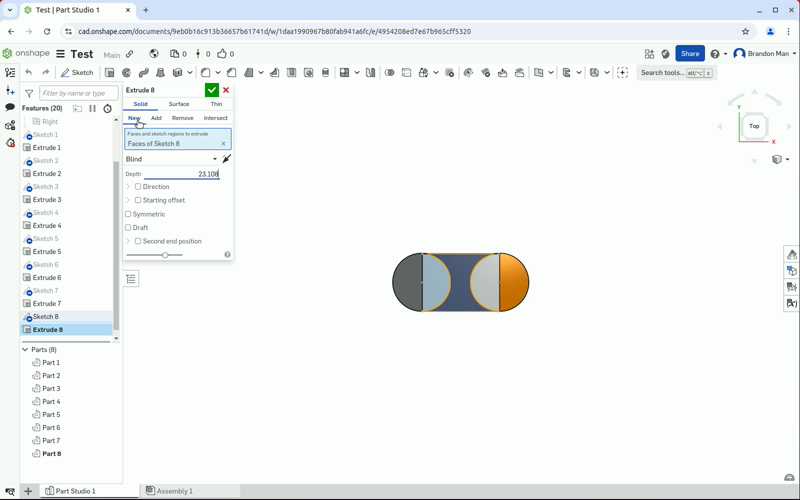
key(enter)
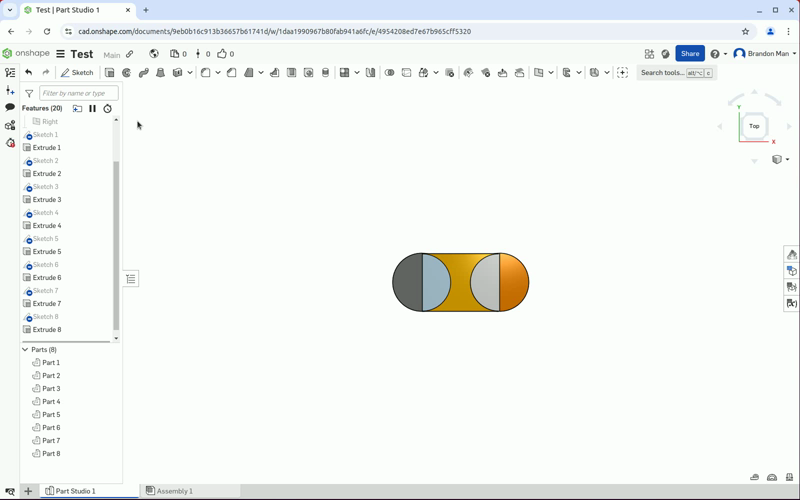
key(shift+h)
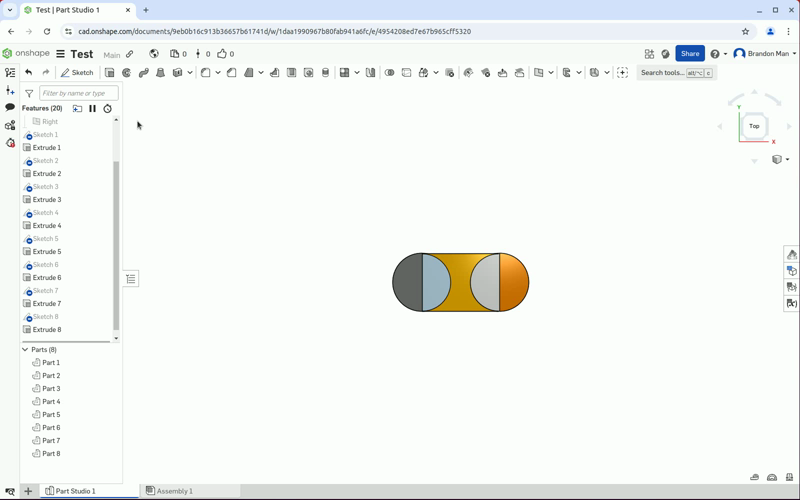
key(shift+h)
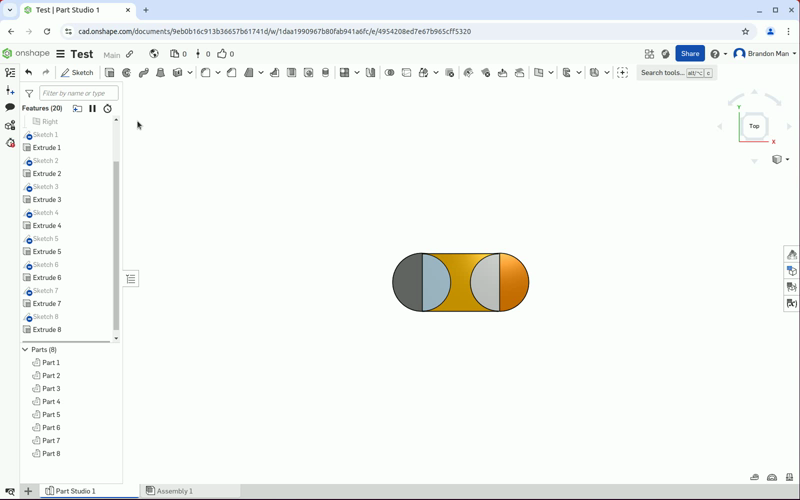
mouse_move(69, 137)
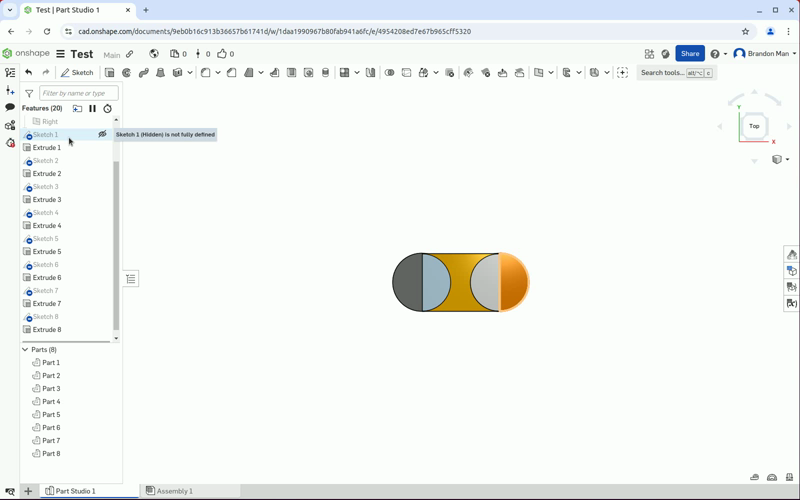
click(69, 137)
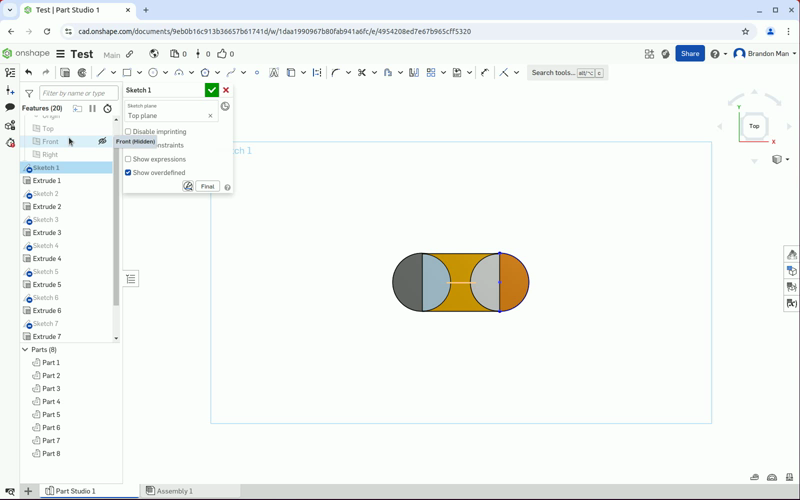
mouse_move(229, 92)
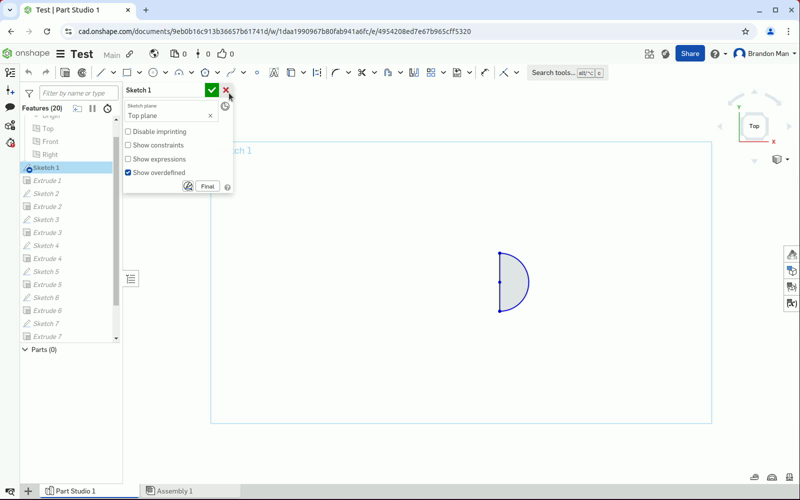
click(229, 92)
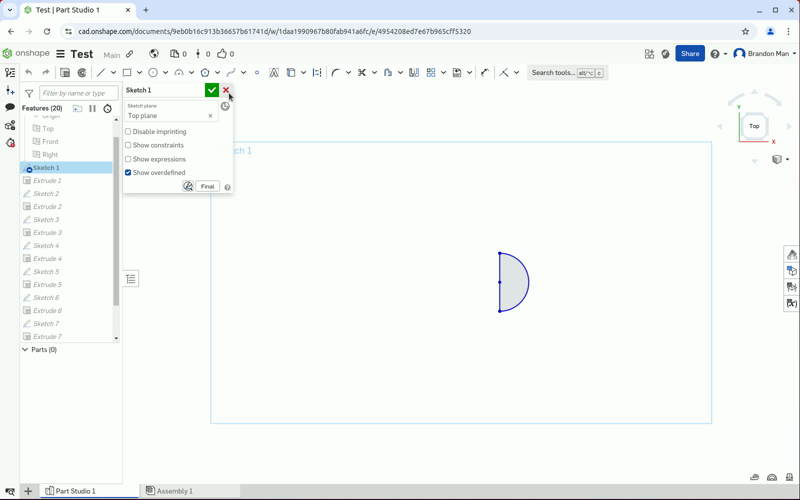
key(shift+s)
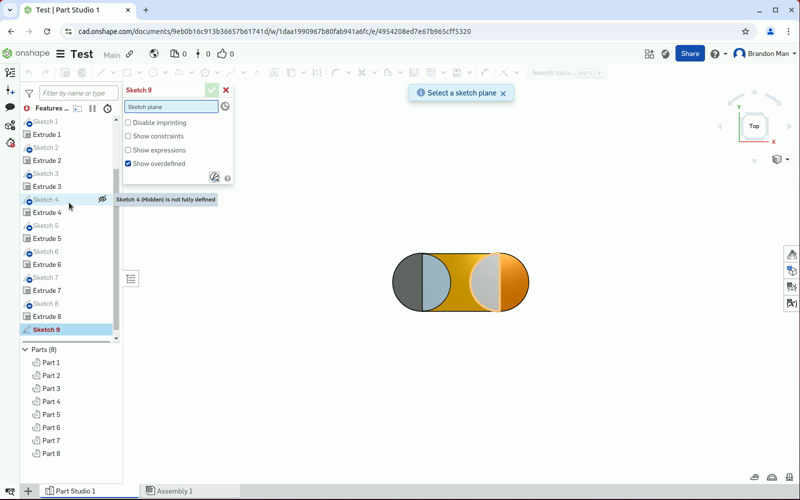
scroll(3)
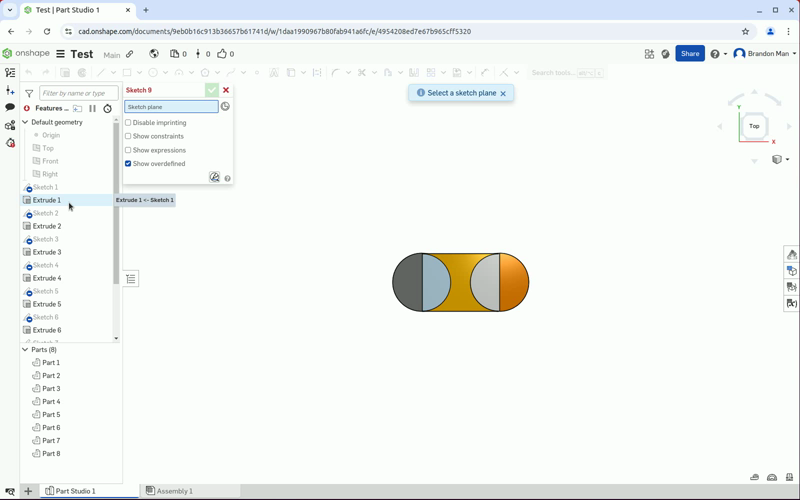
mouse_move(69, 150)
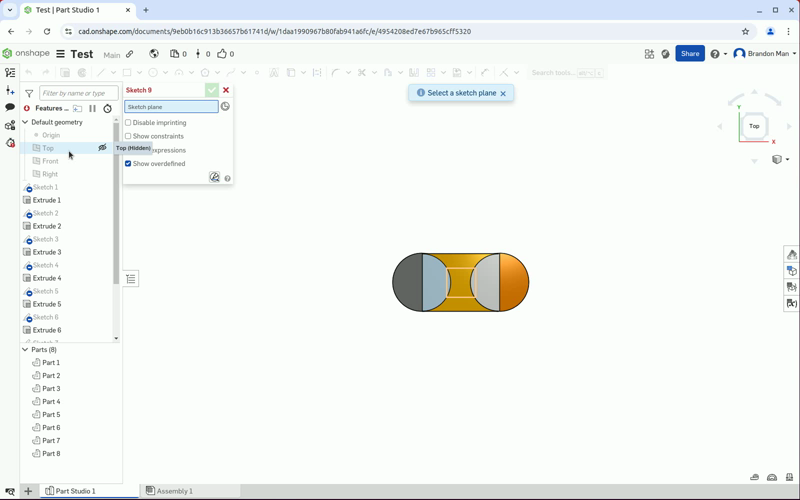
click(69, 150)
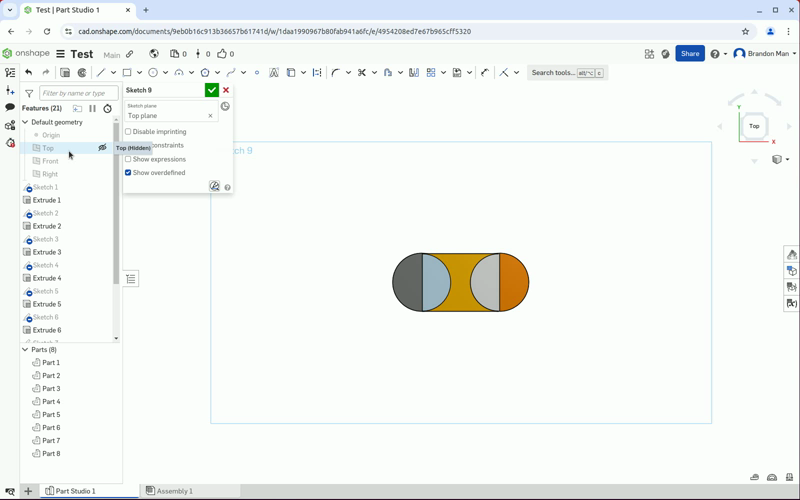
mouse_move(73, 352)
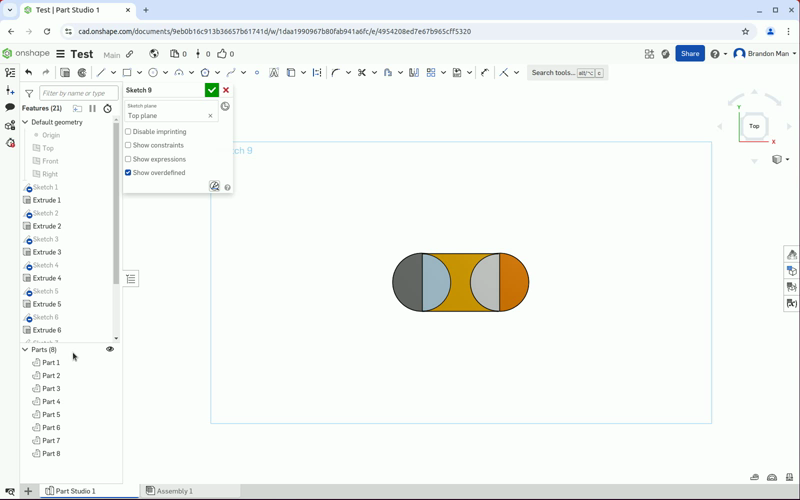
key(y)
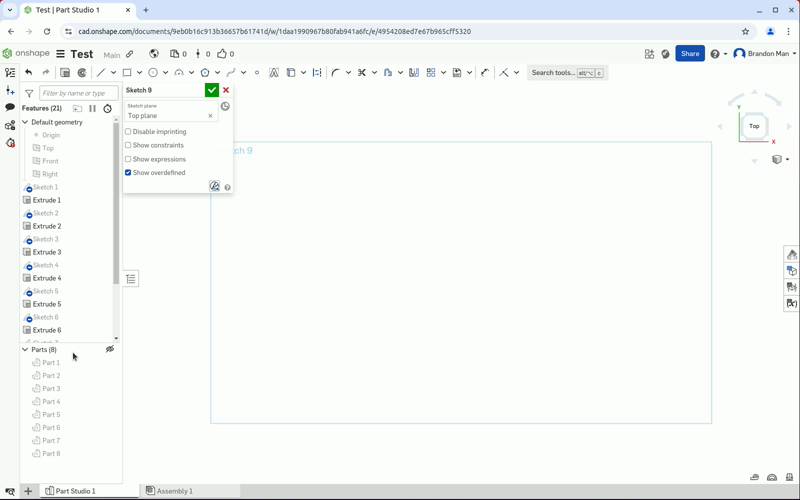
key(l)
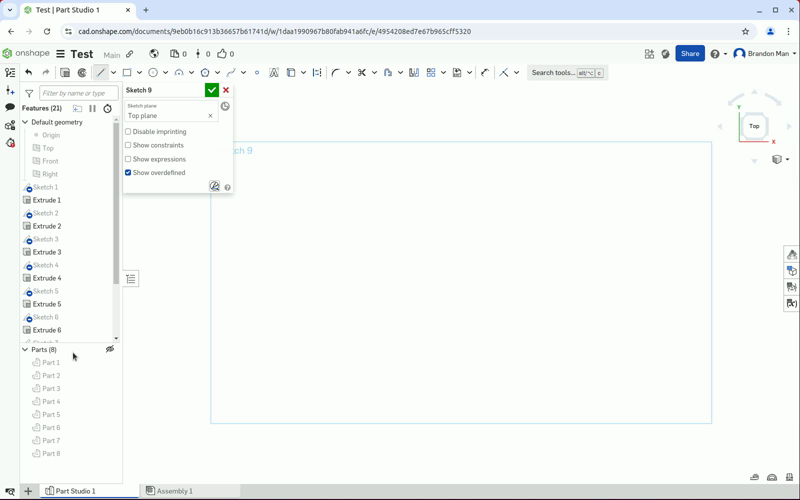
key_down(shift)
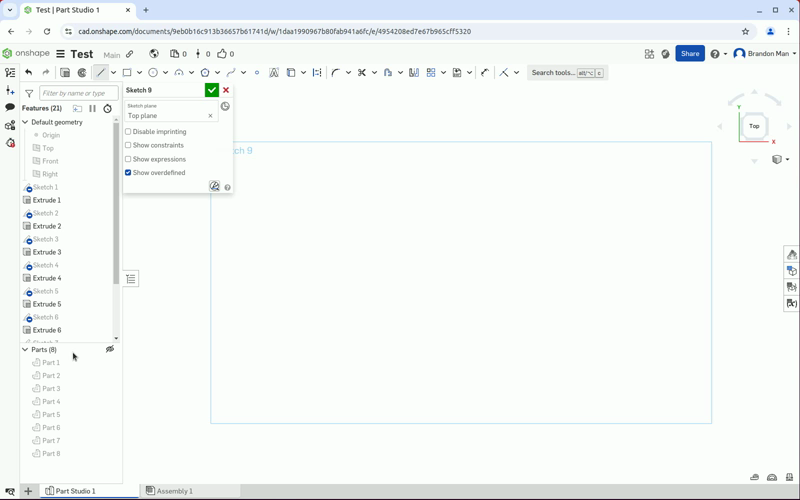
mouse_move(499, 311)
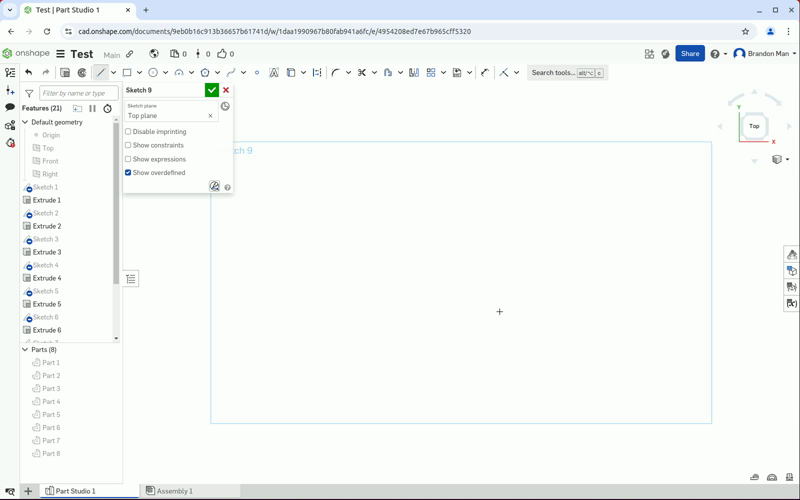
click(499, 311)
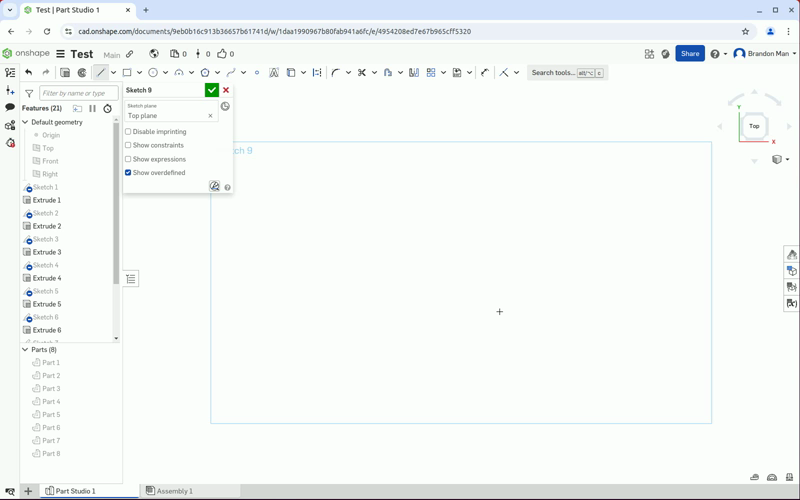
key_up(shift)
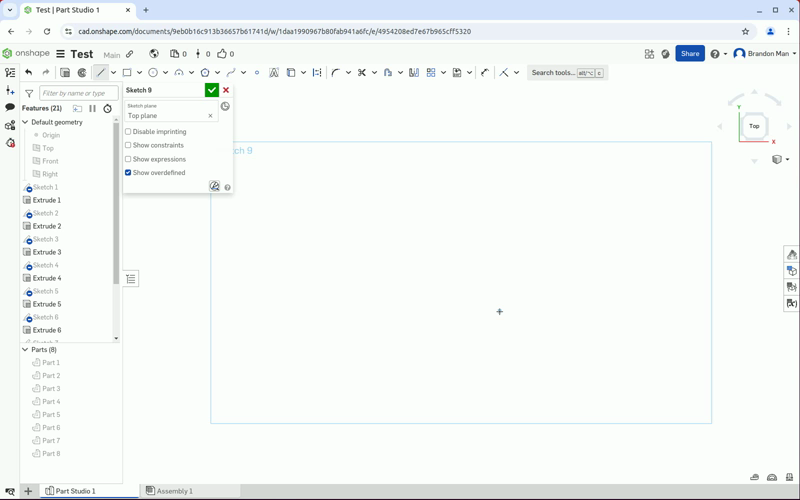
key_down(shift)
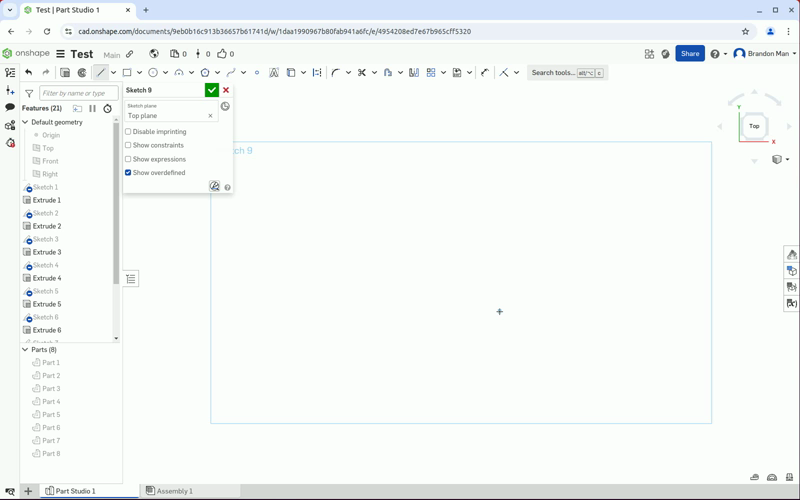
mouse_move(529, 311)
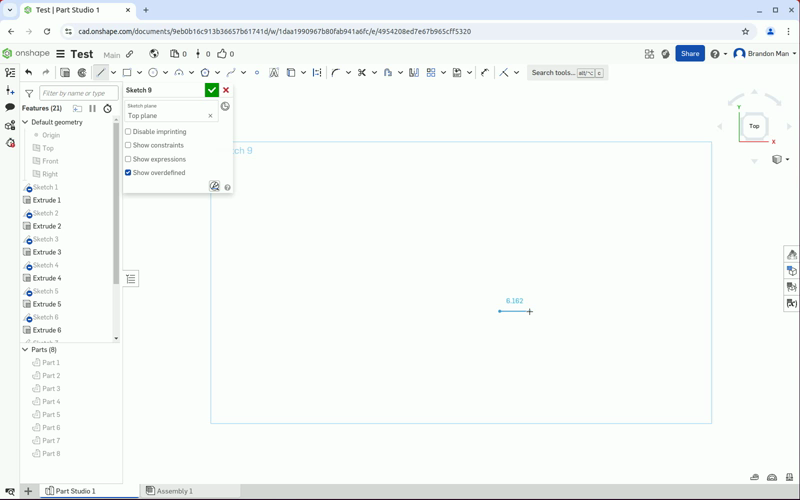
mouse_move(499, 253)
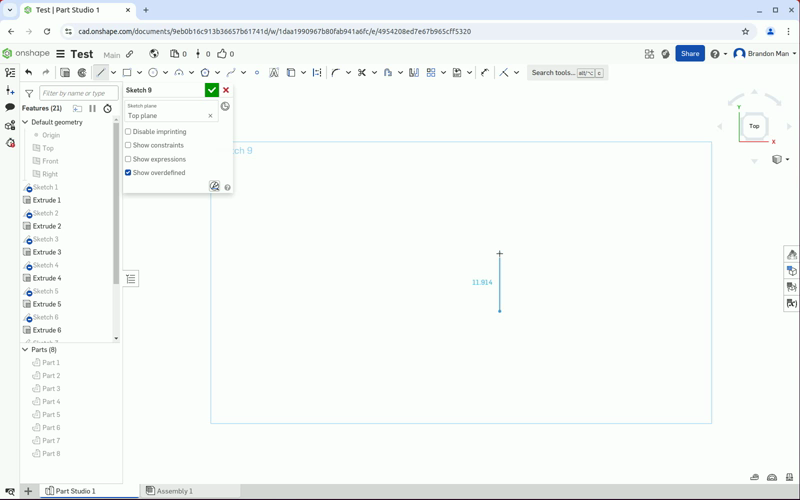
click(499, 253)
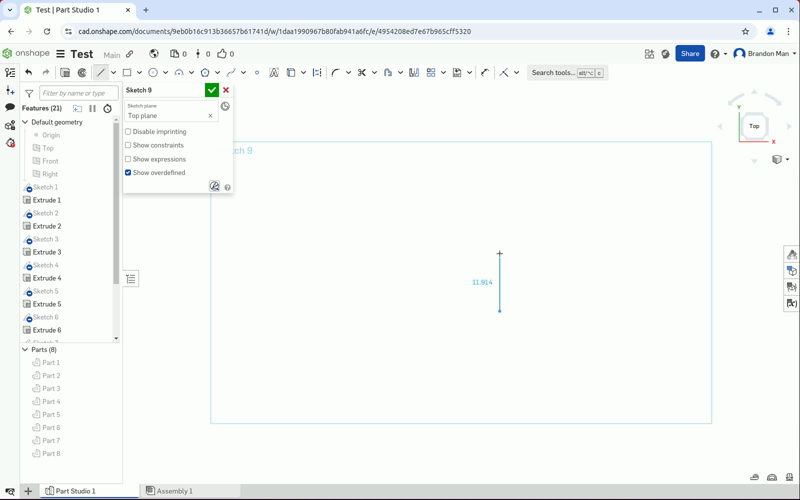
key_up(shift)
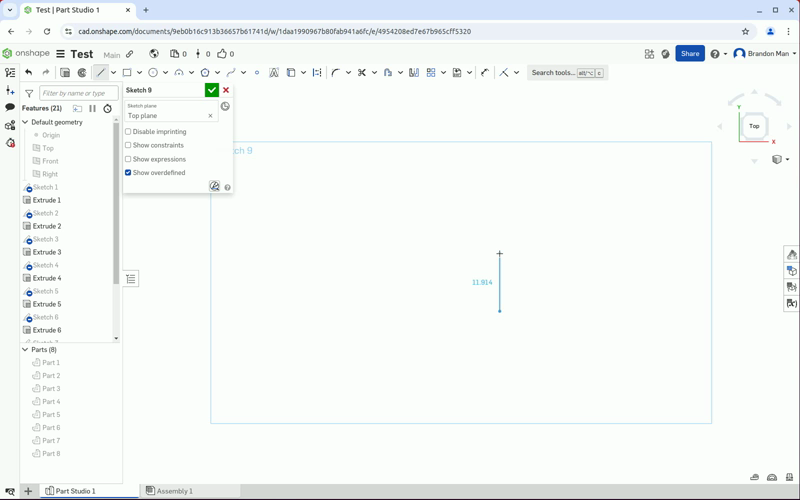
key(esc)
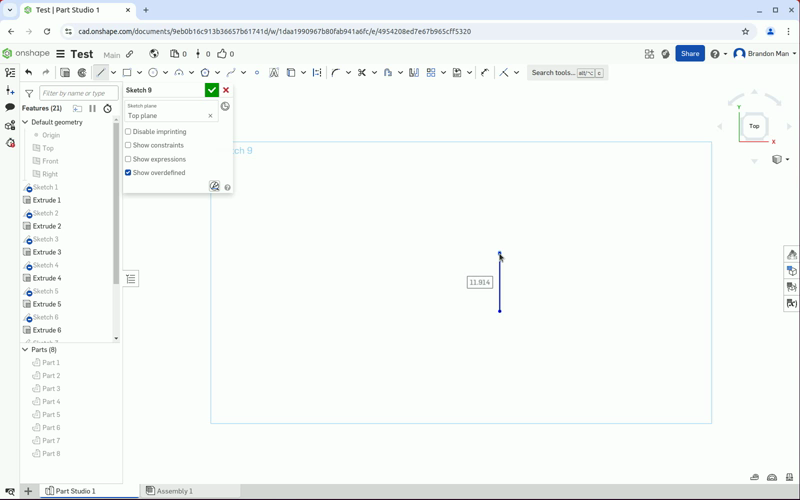
key(a)
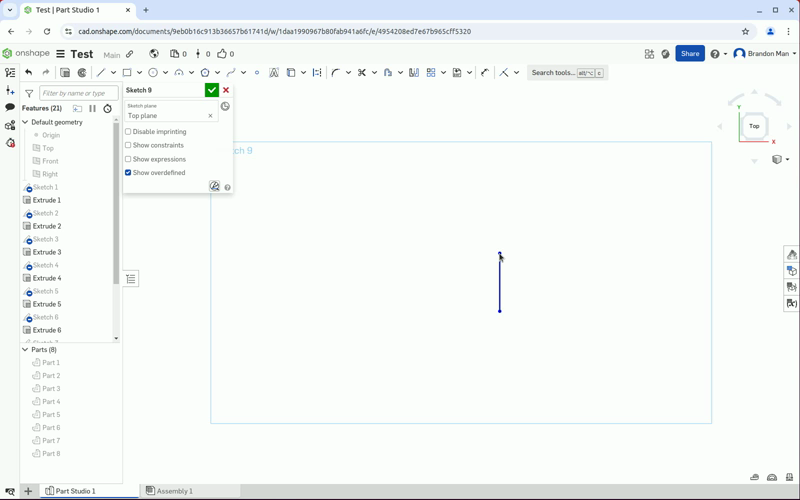
mouse_move(499, 253)
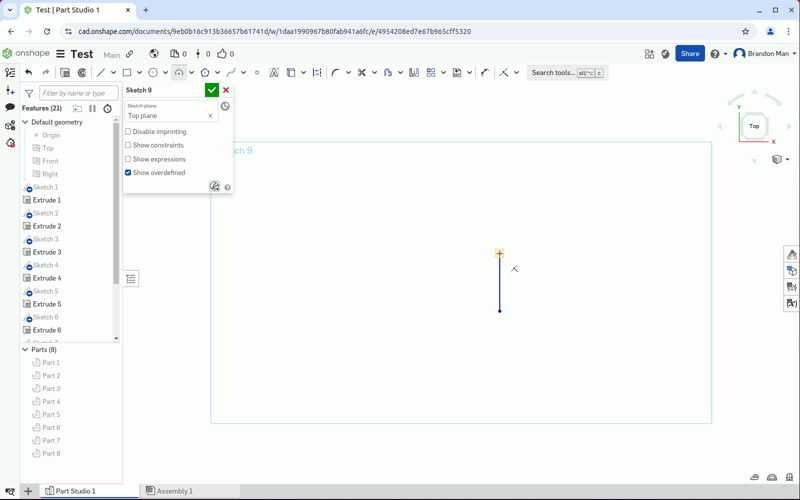
click(499, 253)
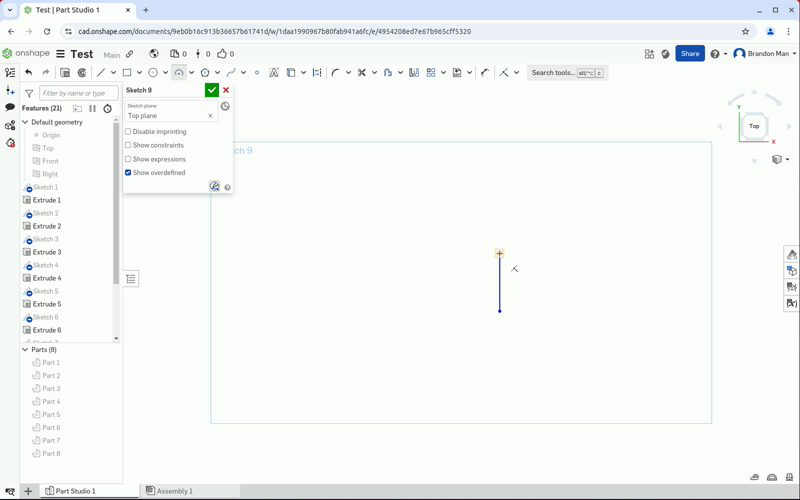
mouse_move(499, 311)
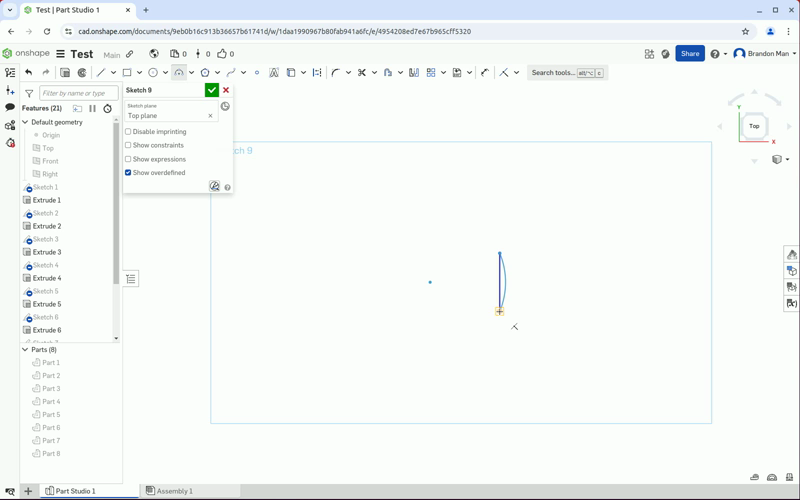
click(499, 311)
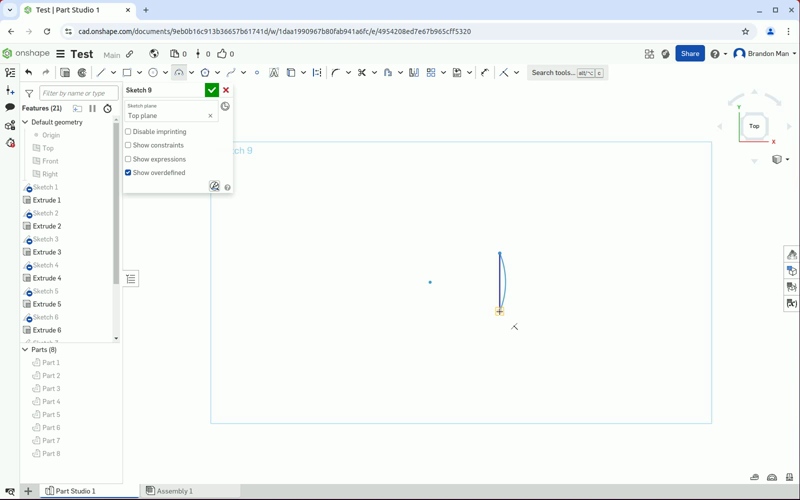
key_down(shift)
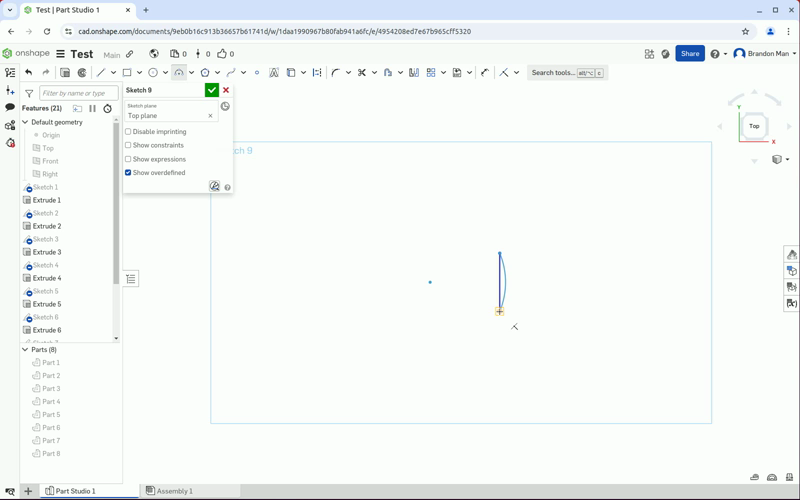
mouse_move(470, 282)
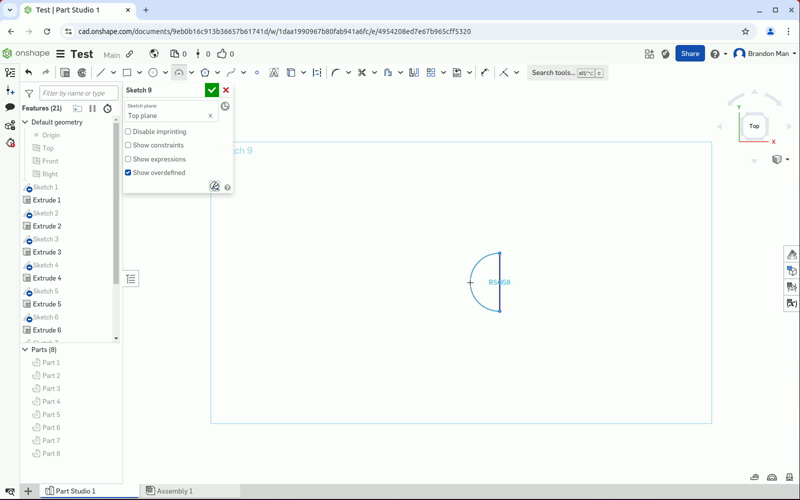
click(470, 282)
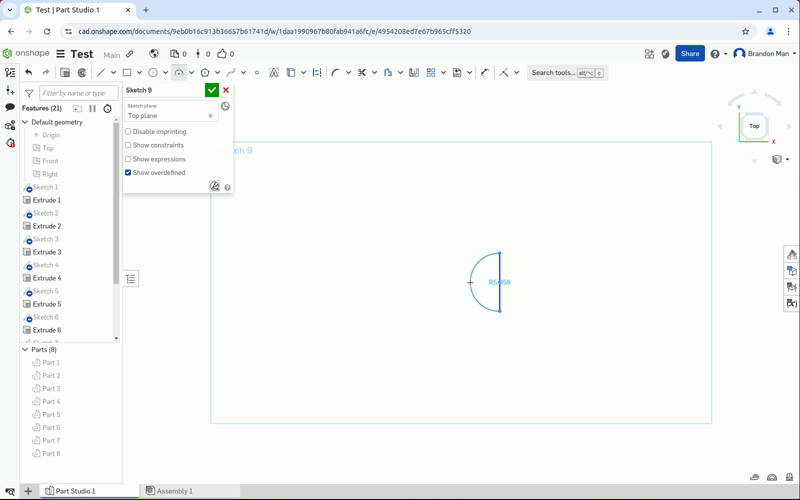
key_up(shift)
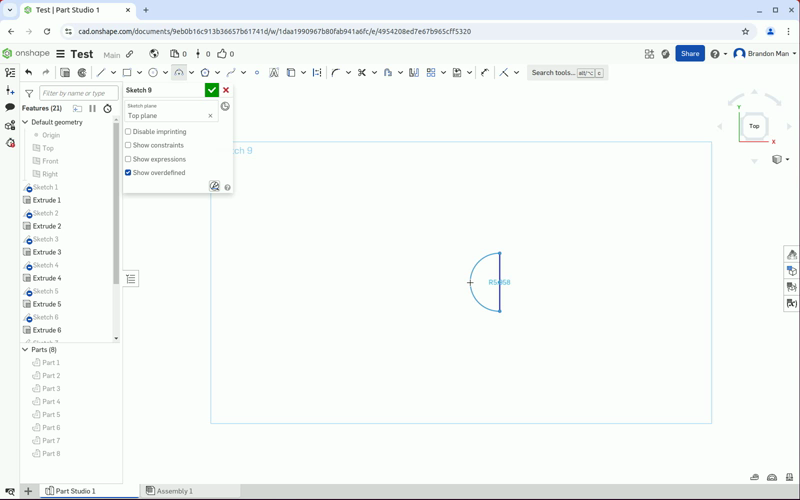
key(esc)
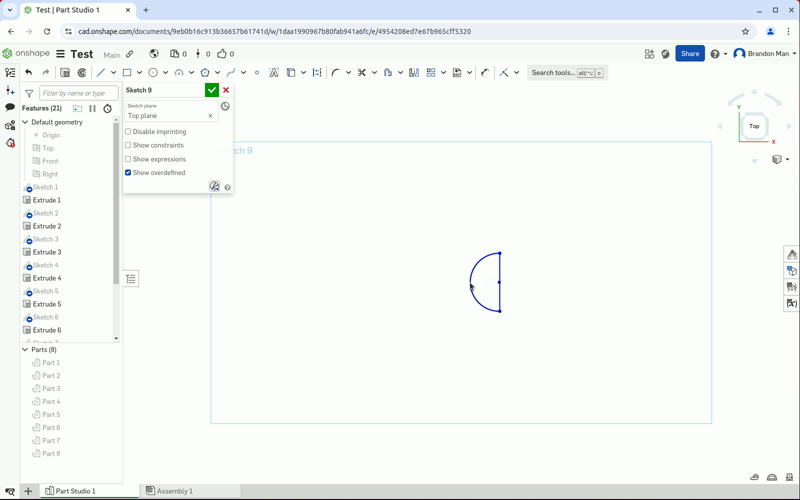
mouse_move(491, 259)
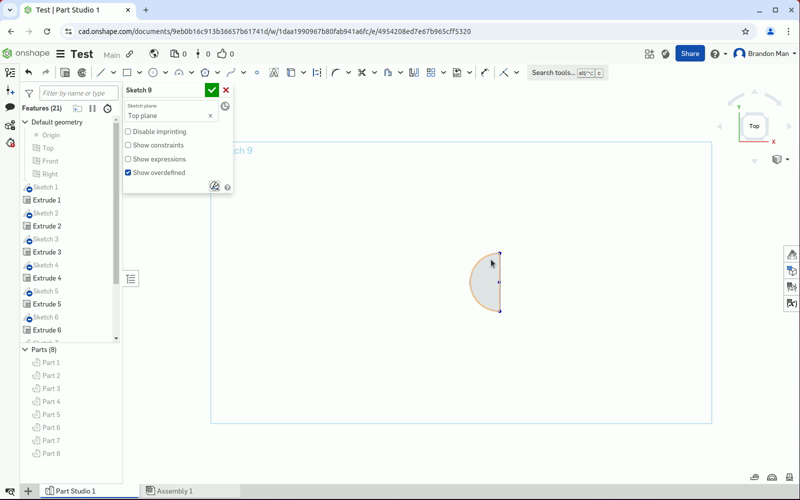
scroll(6)
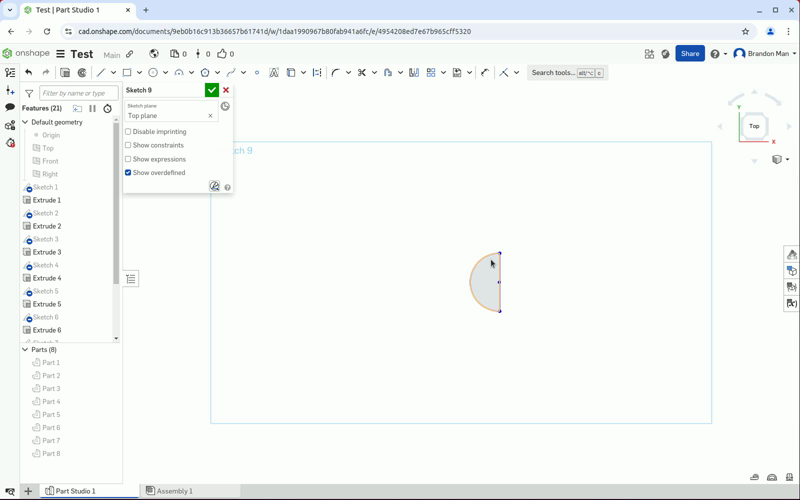
scroll(6)
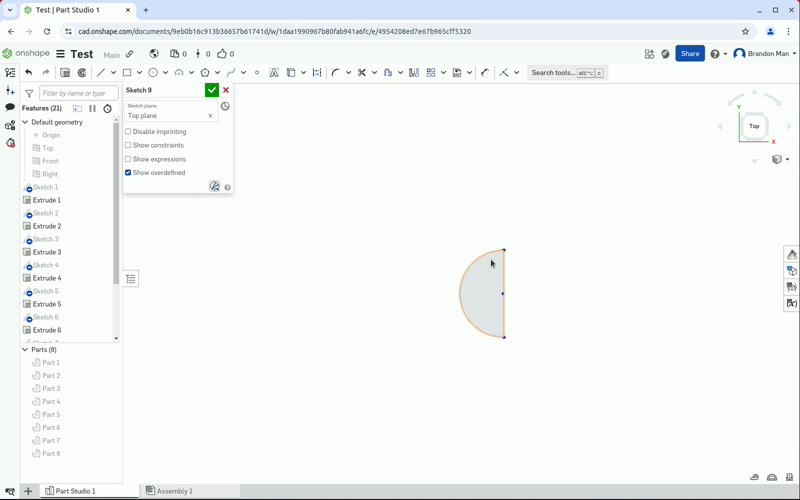
scroll(6)
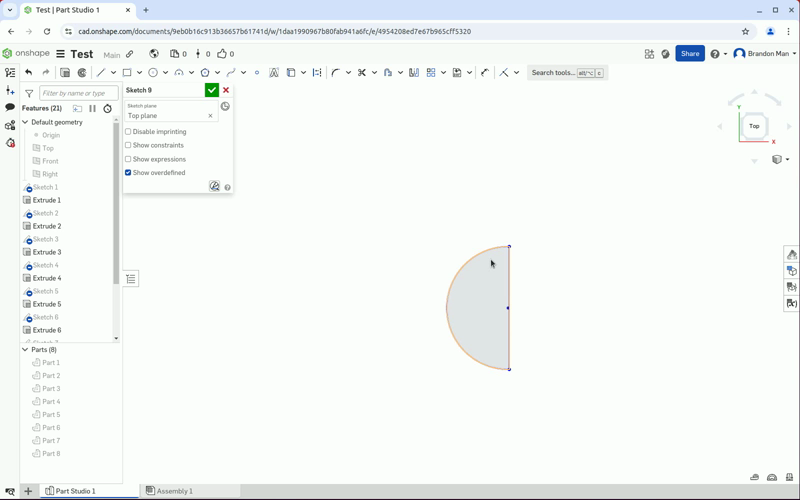
scroll(6)
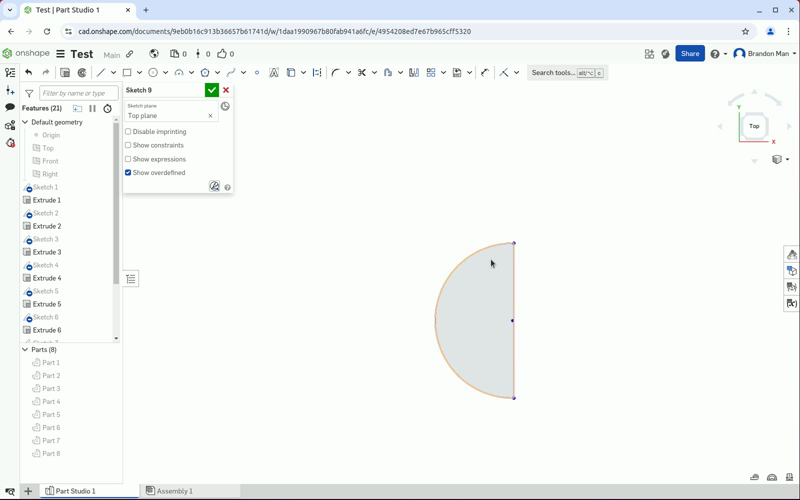
scroll(6)
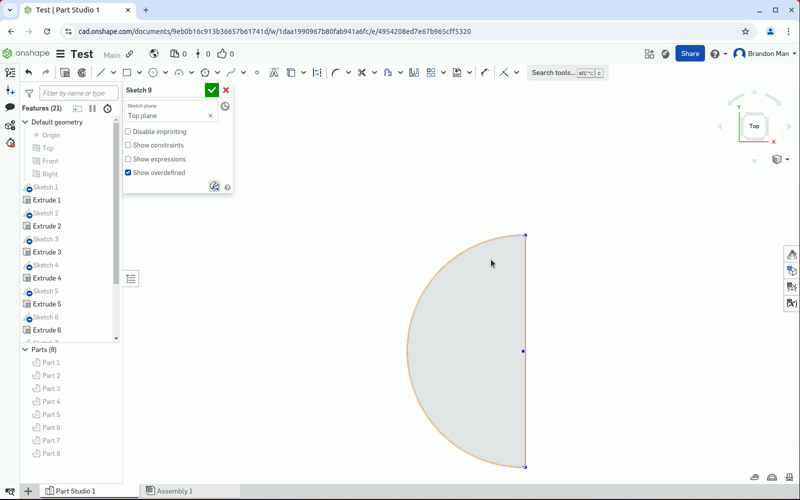
scroll(6)
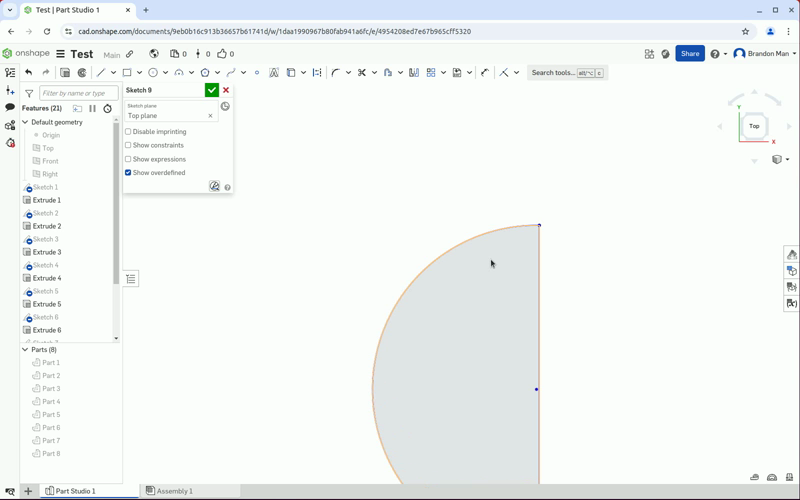
scroll(6)
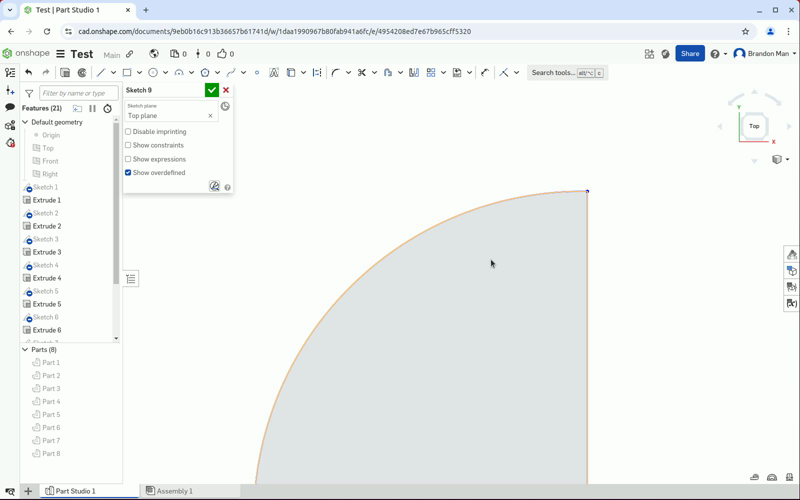
click(491, 259)
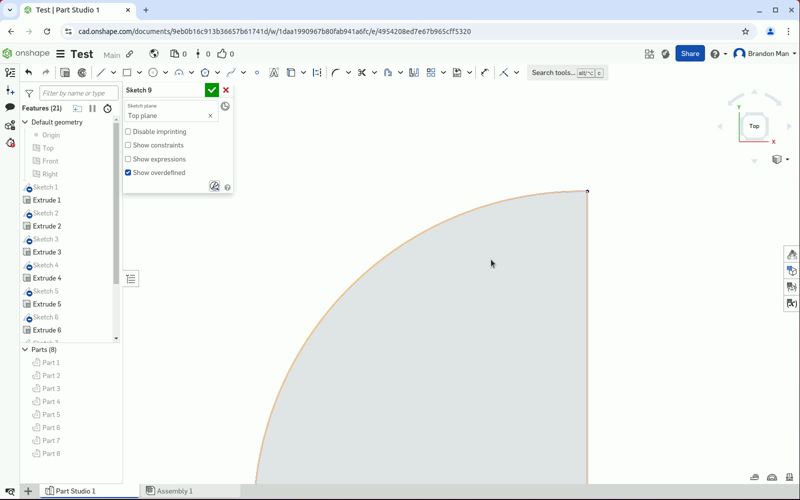
scroll(-6)
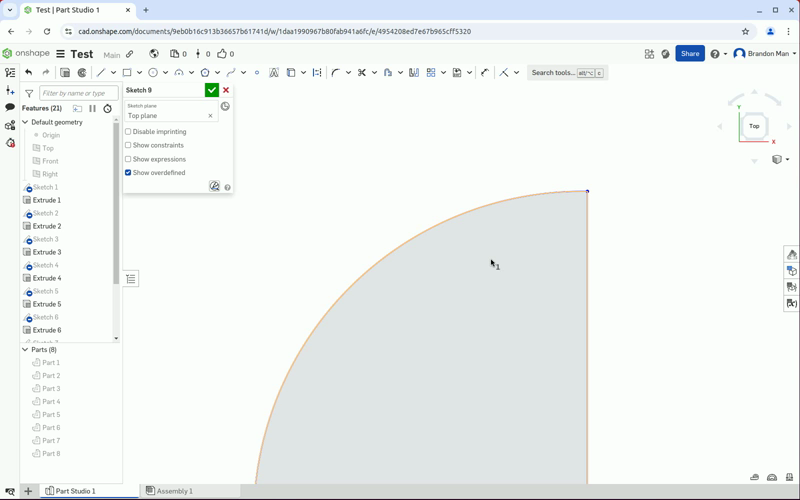
scroll(-6)
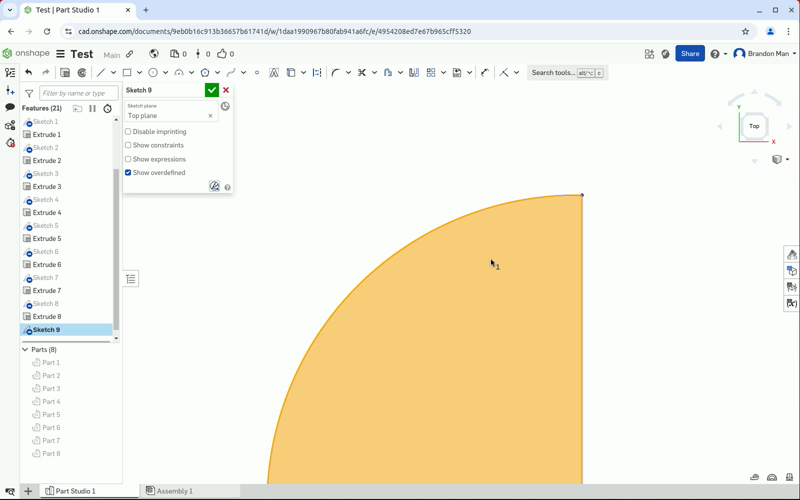
scroll(-6)
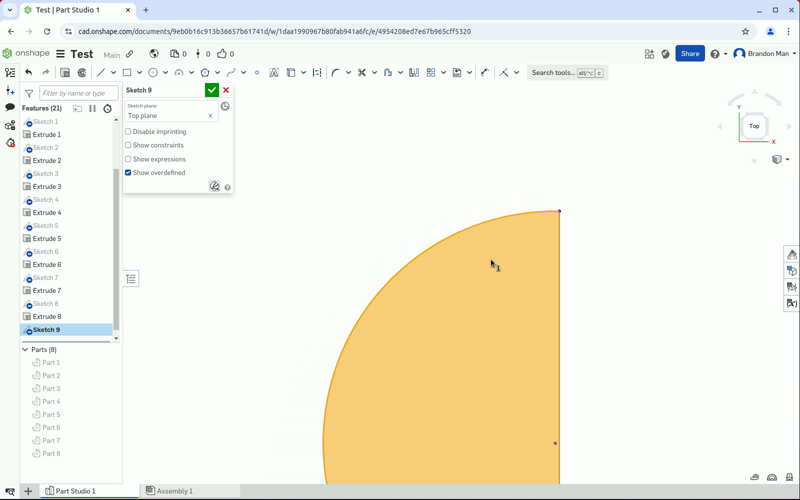
scroll(-6)
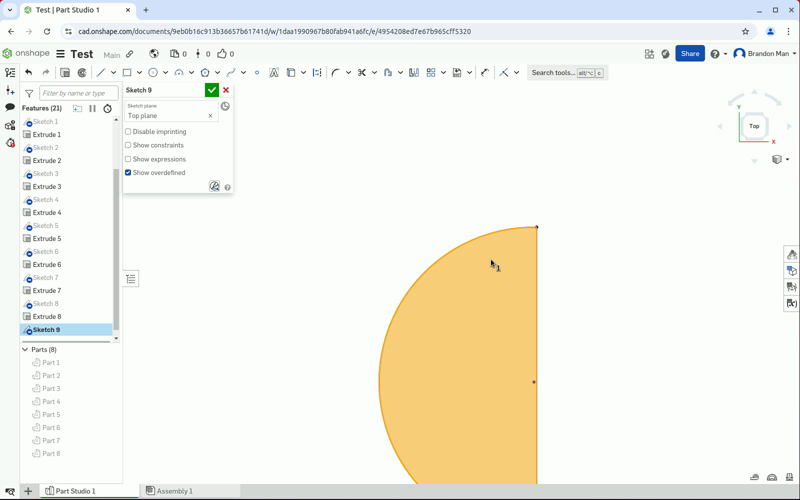
scroll(-6)
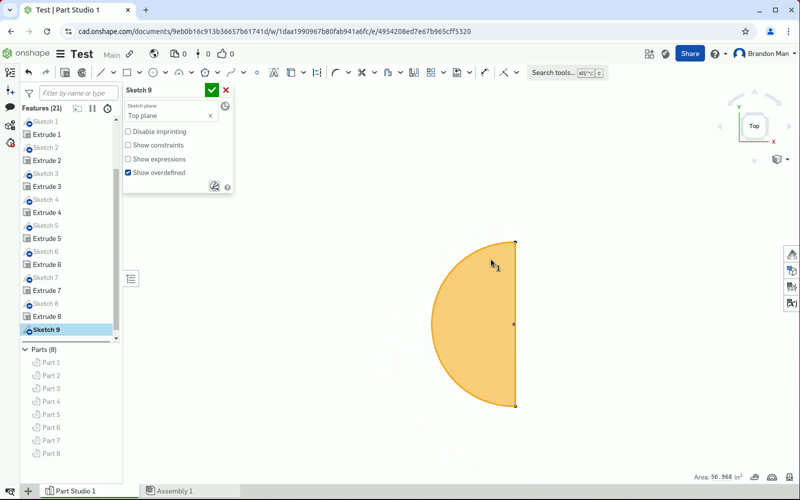
scroll(-6)
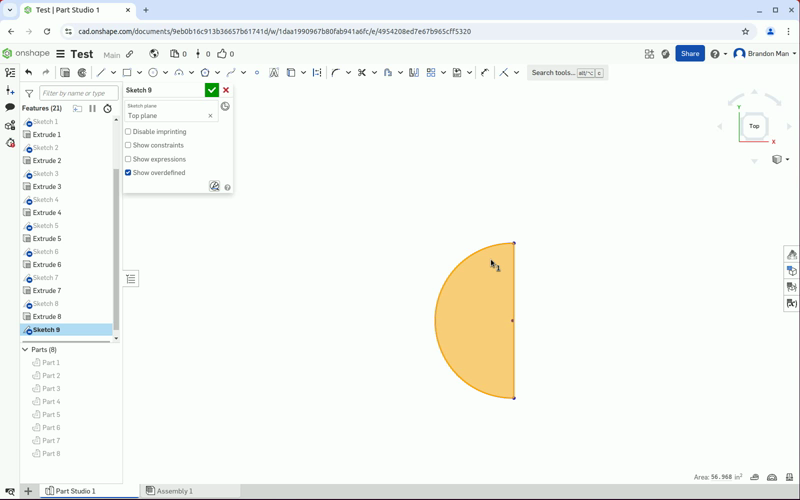
scroll(-6)
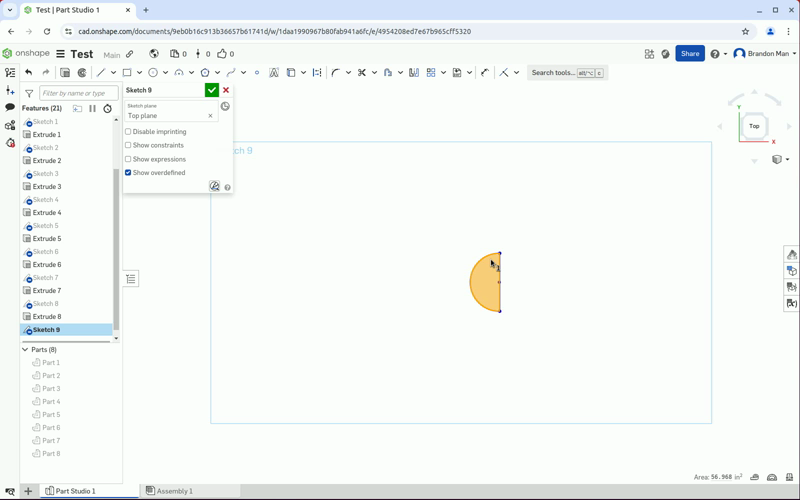
mouse_move(73, 352)
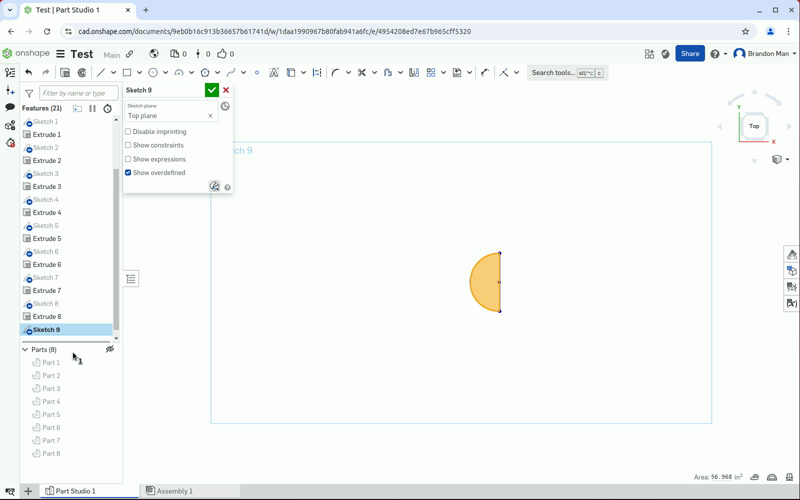
key(shift+y)
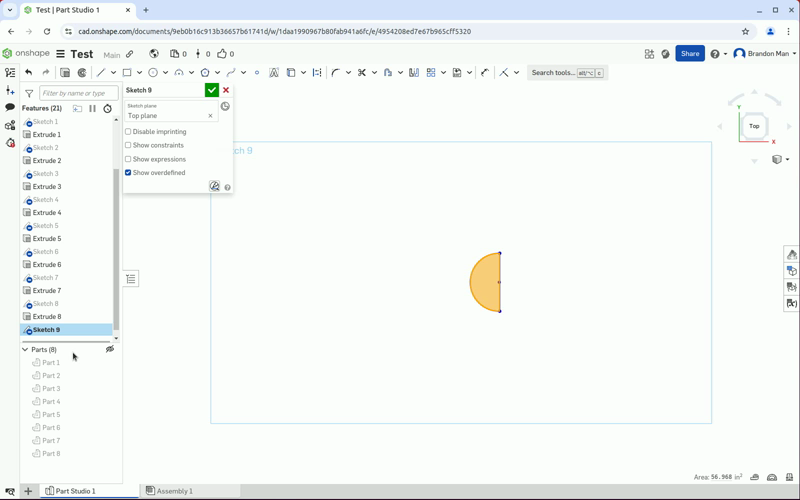
key(shift+e)
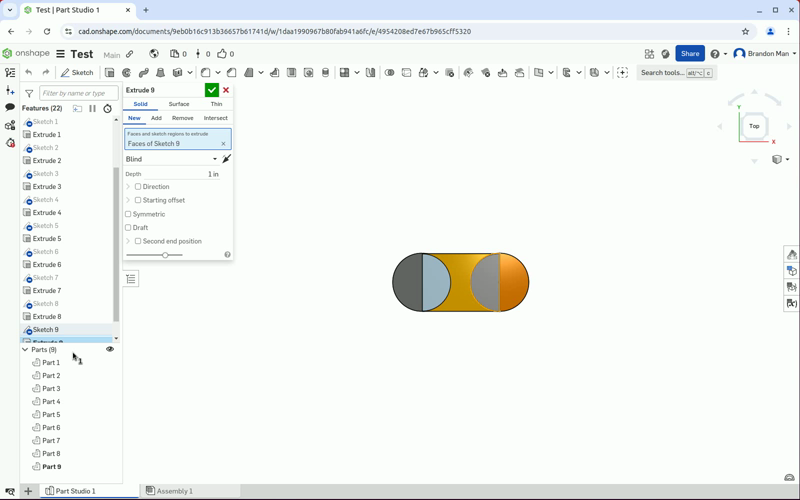
mouse_move(143, 106)
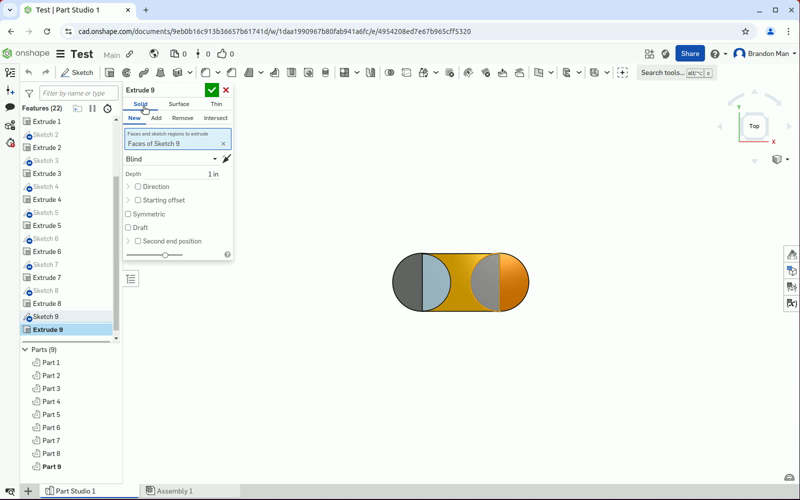
click(143, 106)
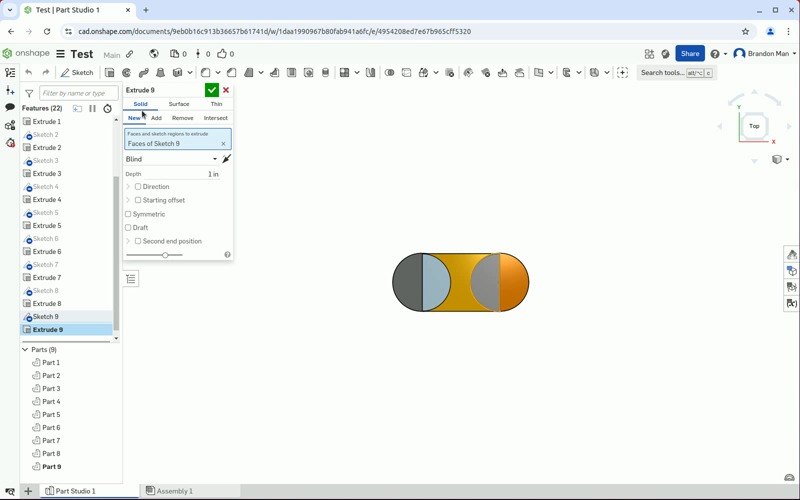
mouse_move(137, 120)
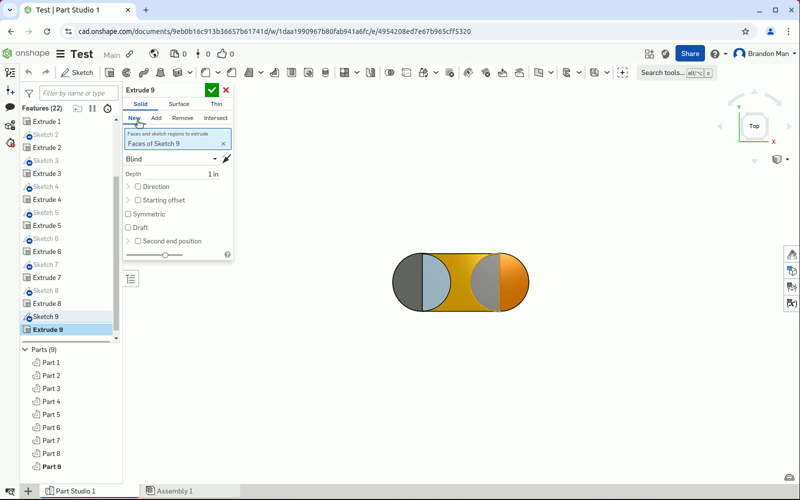
click(137, 120)
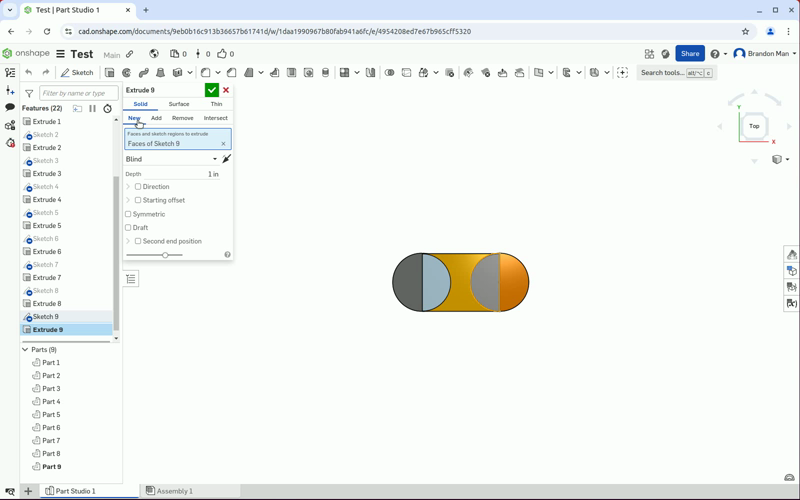
key(tab, 4)
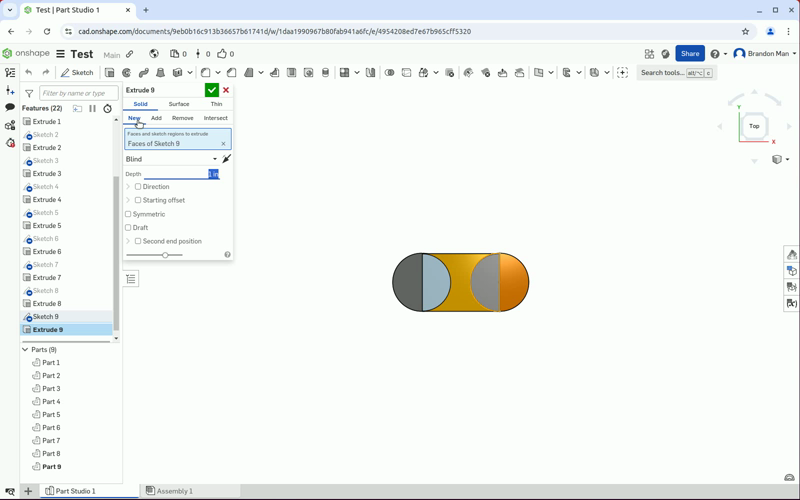
text(23.108)
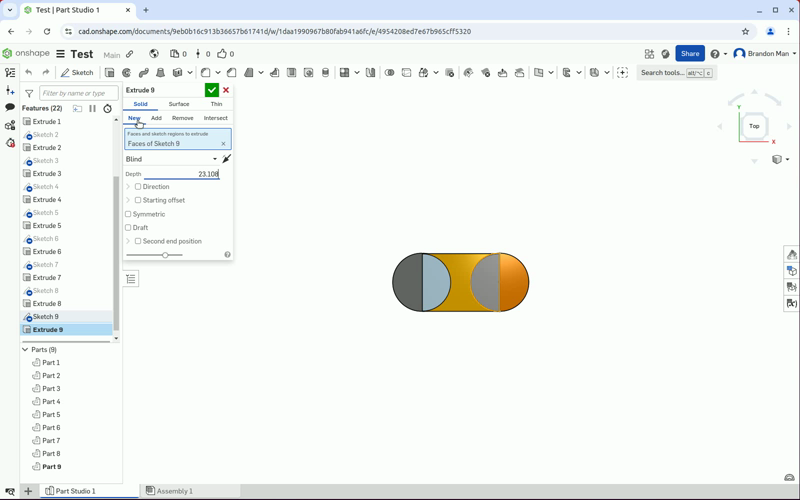
key(enter)
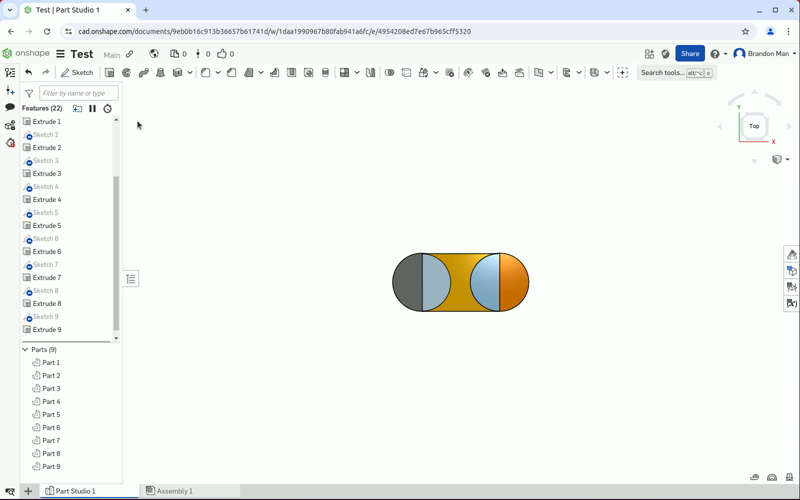
key(shift+h)
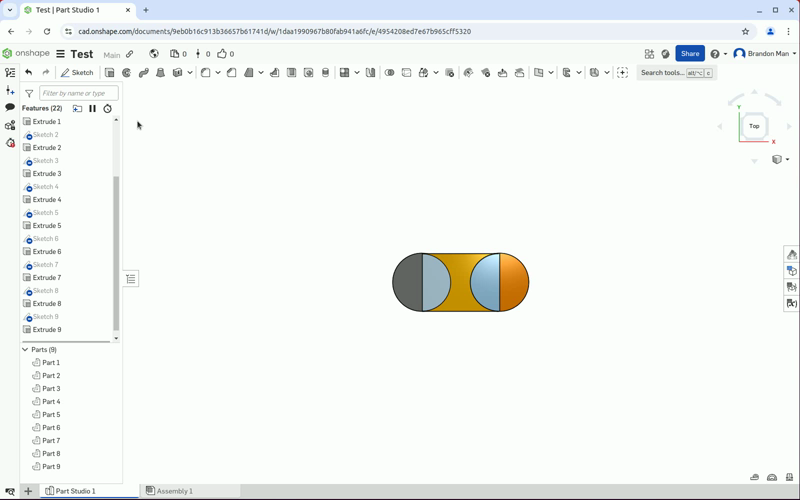
key(shift+h)
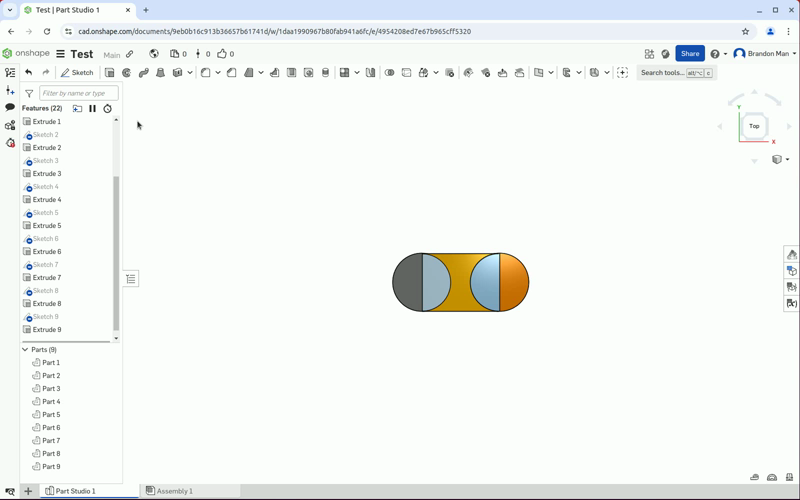
mouse_move(69, 111)
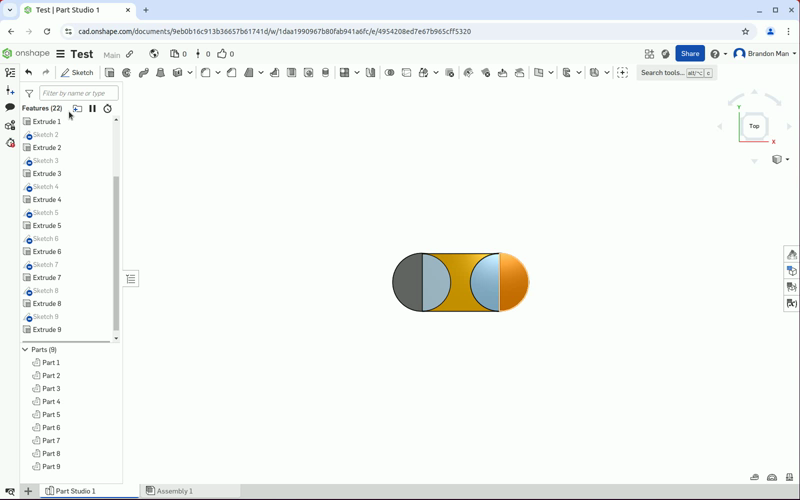
click(69, 111)
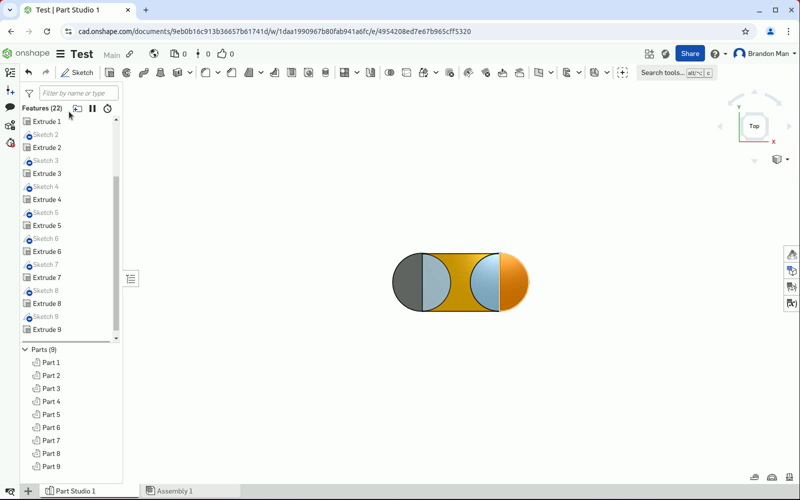
key(shift+s)
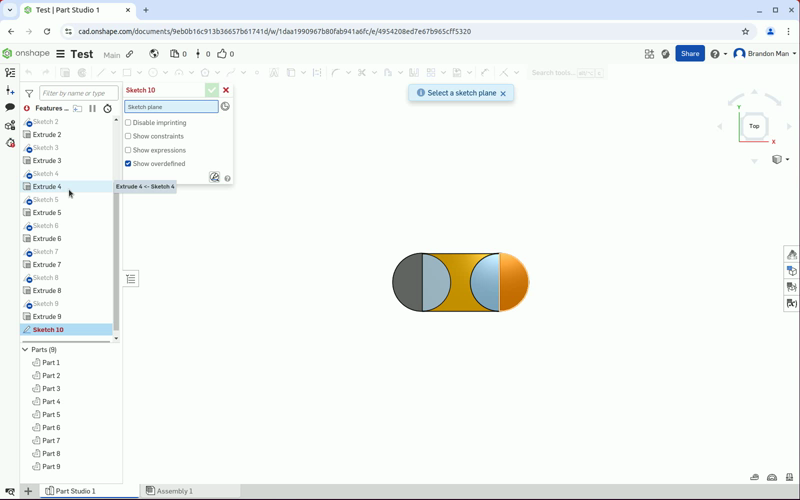
scroll(3)
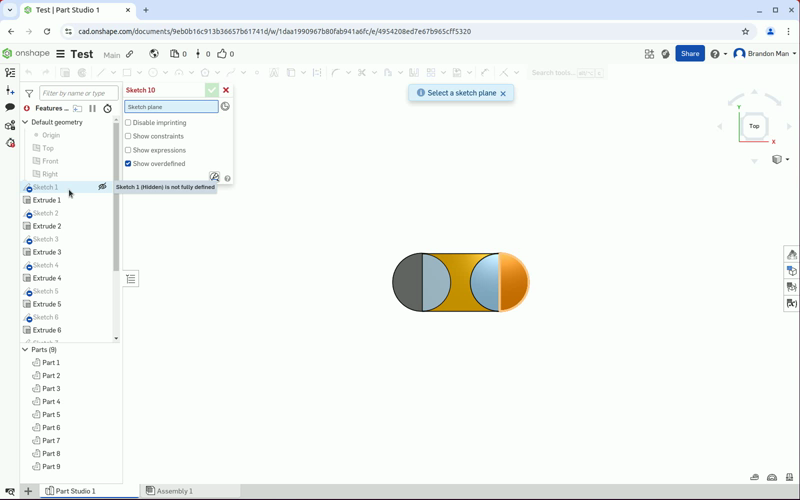
mouse_move(69, 150)
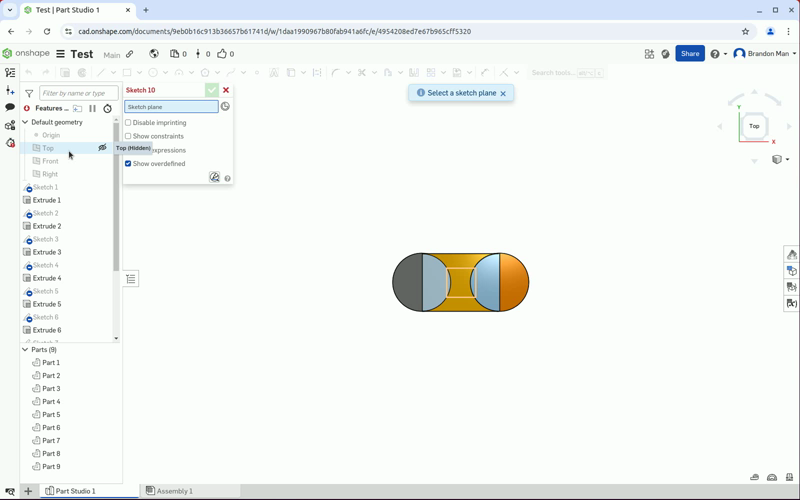
click(69, 150)
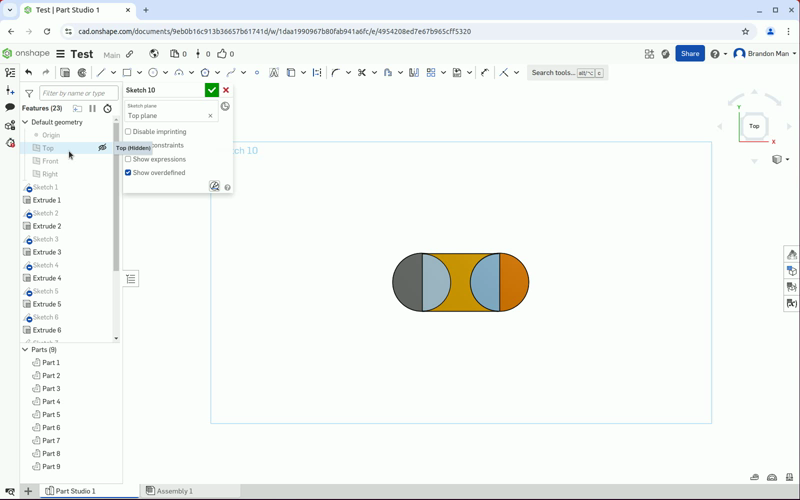
mouse_move(73, 352)
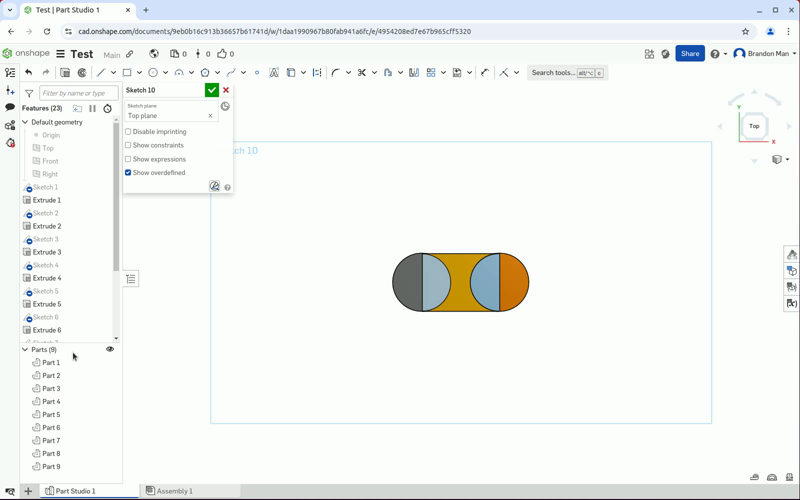
key(y)
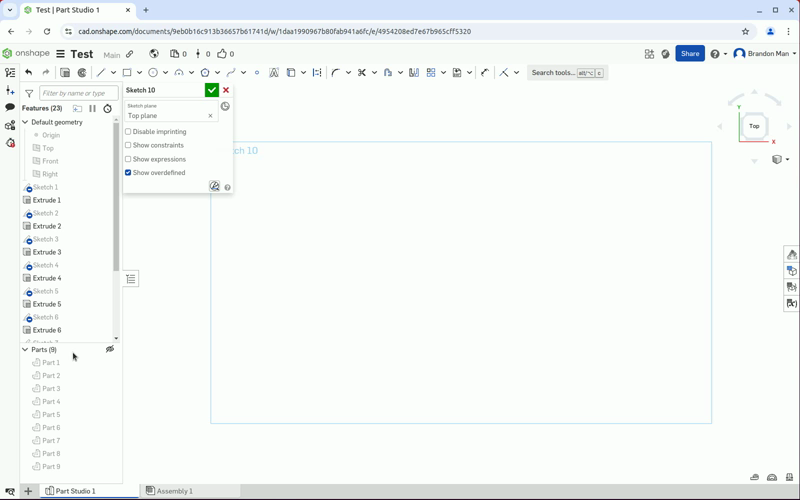
key(a)
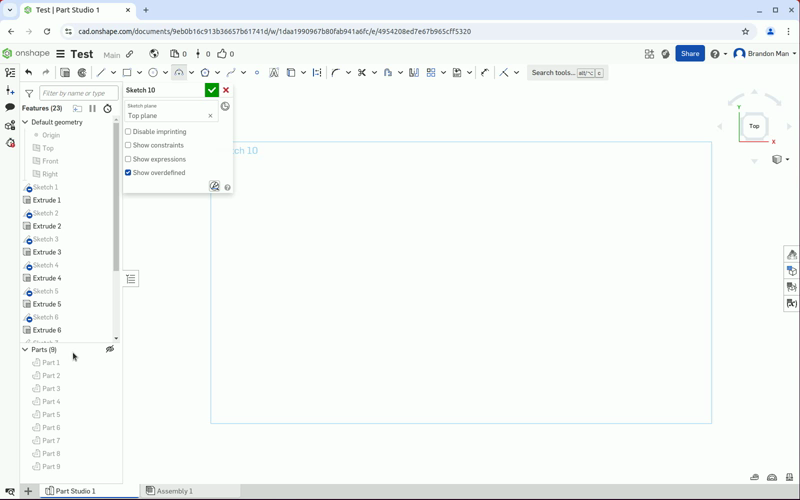
key_down(shift)
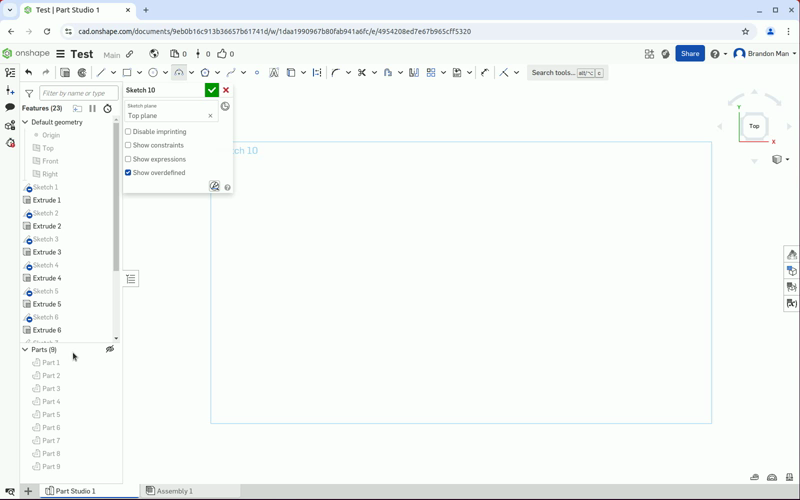
mouse_move(422, 311)
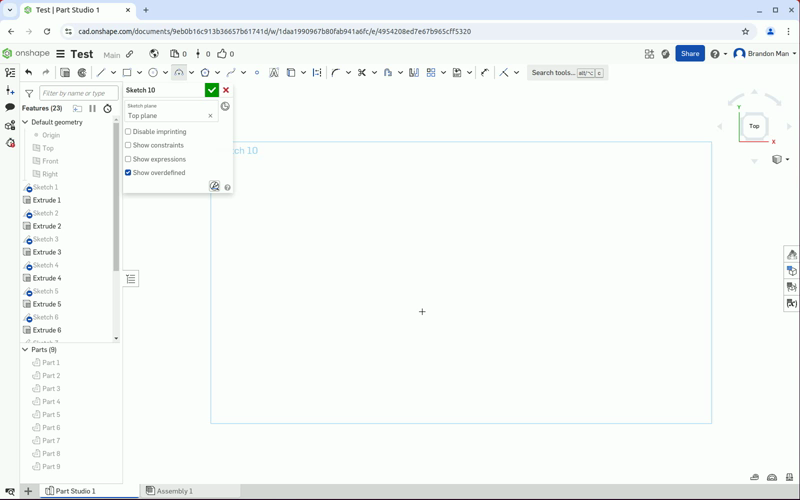
click(422, 311)
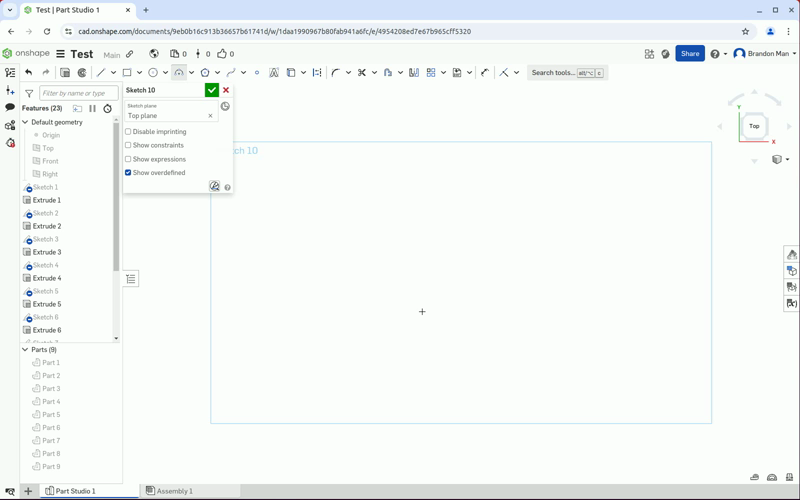
key_up(shift)
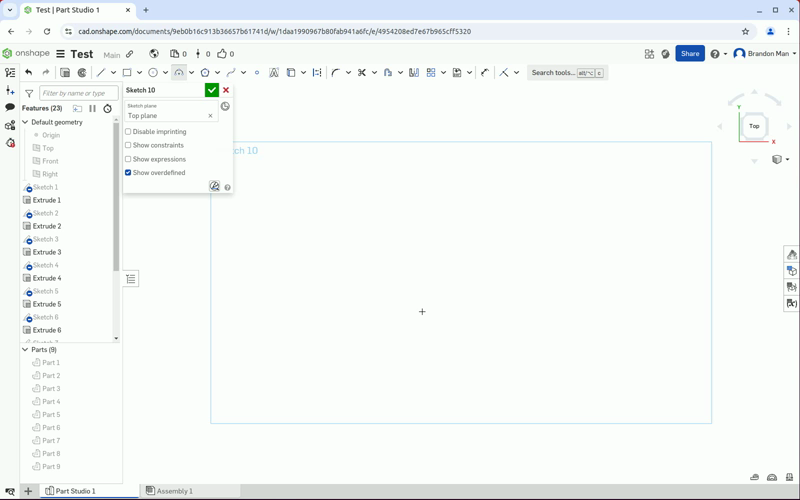
key_down(shift)
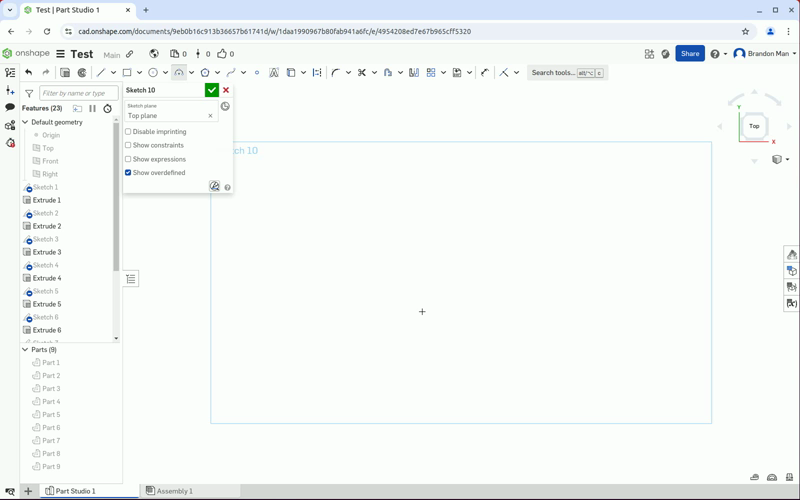
mouse_move(422, 253)
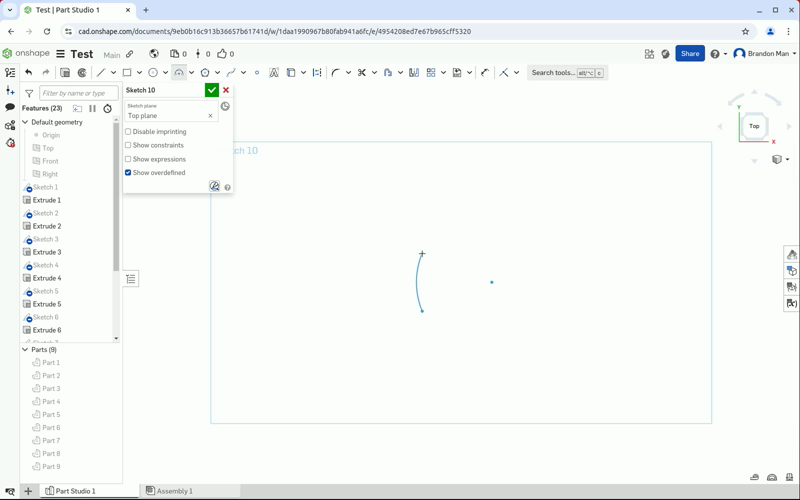
click(422, 253)
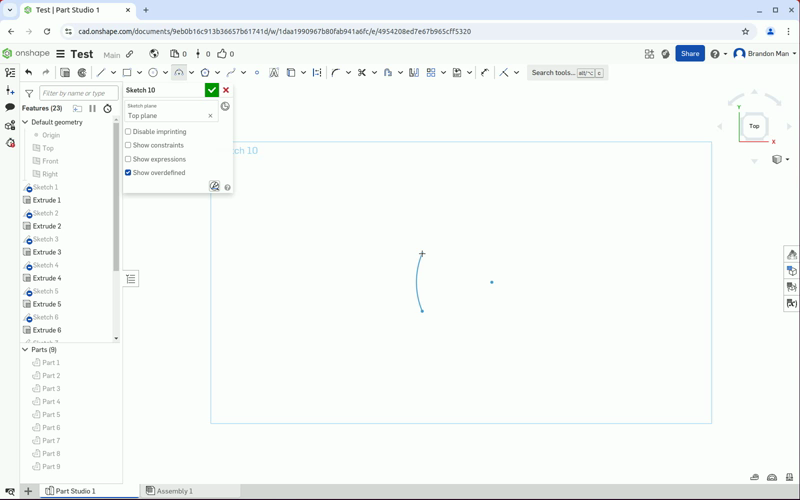
mouse_move(451, 282)
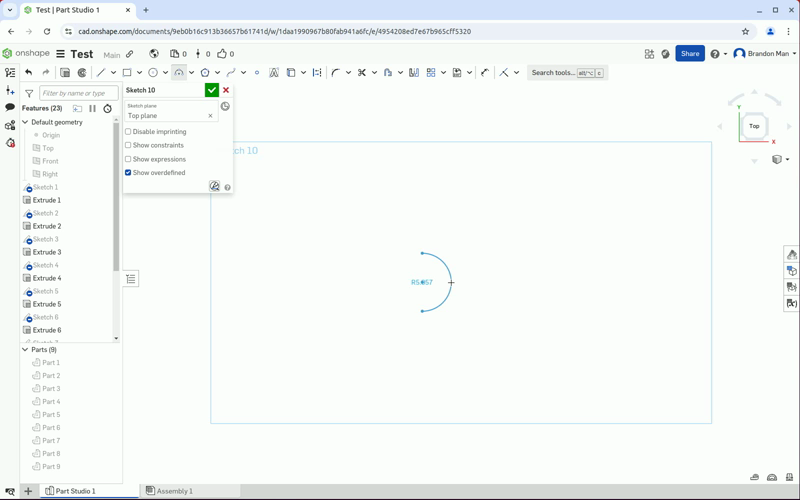
click(451, 282)
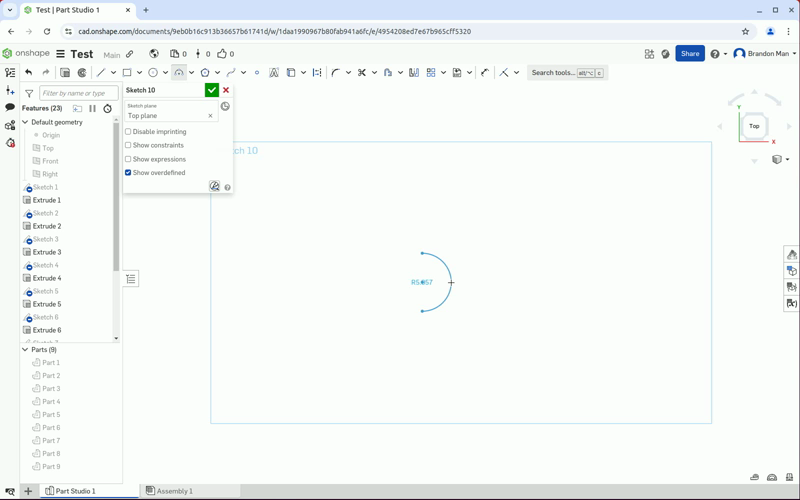
key_up(shift)
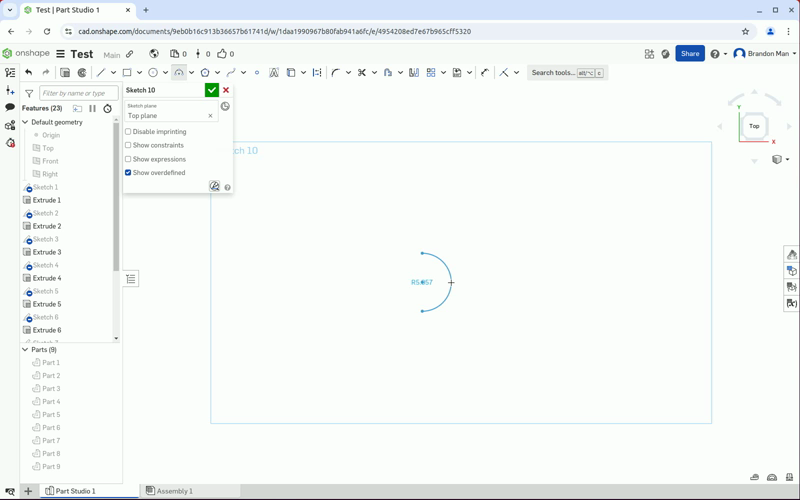
key(esc)
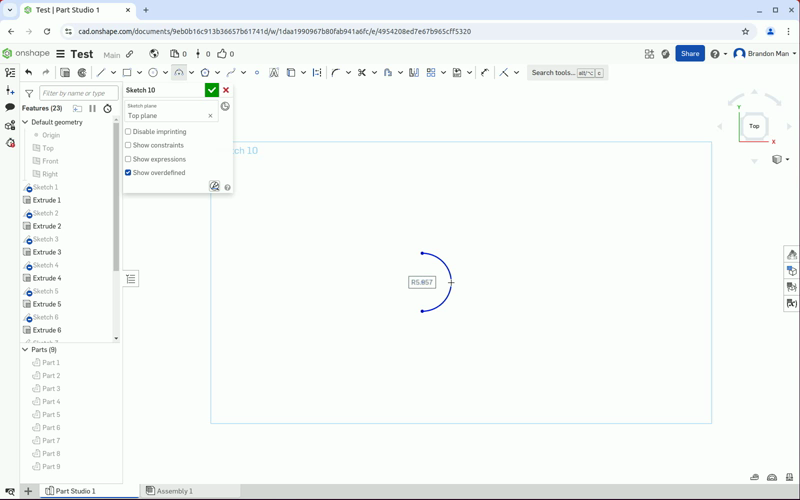
key(l)
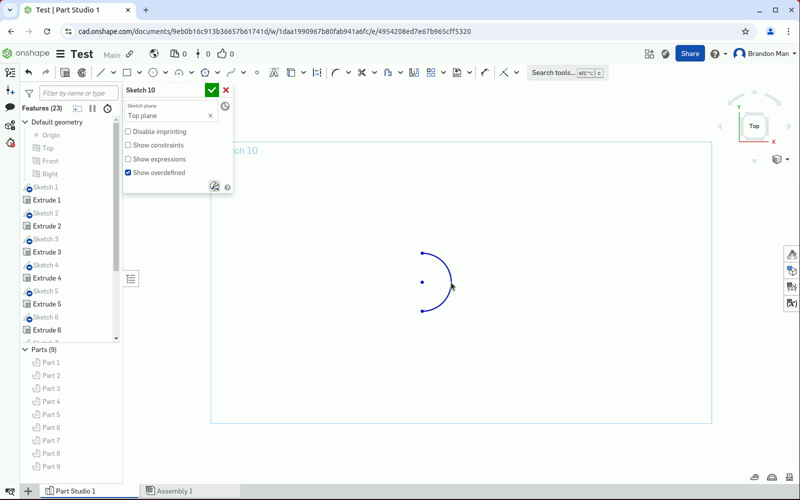
mouse_move(422, 253)
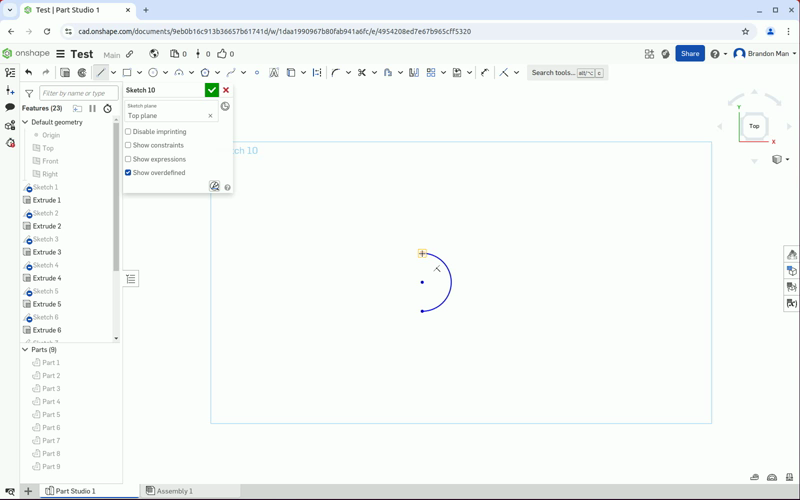
click(422, 253)
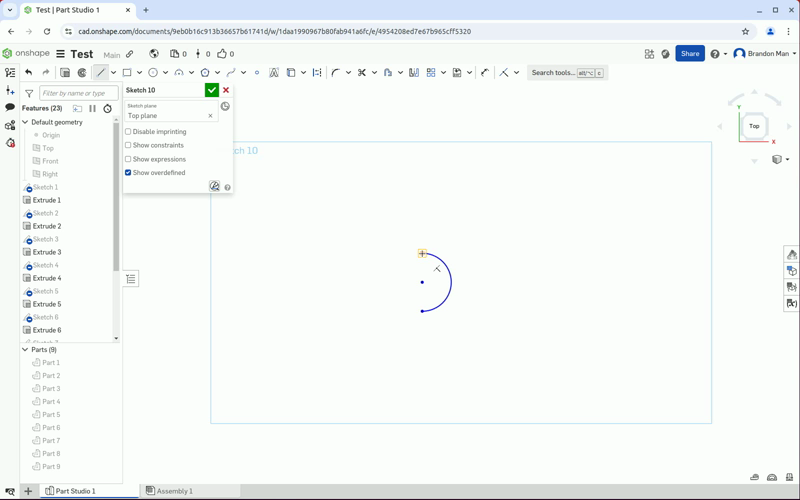
mouse_move(452, 253)
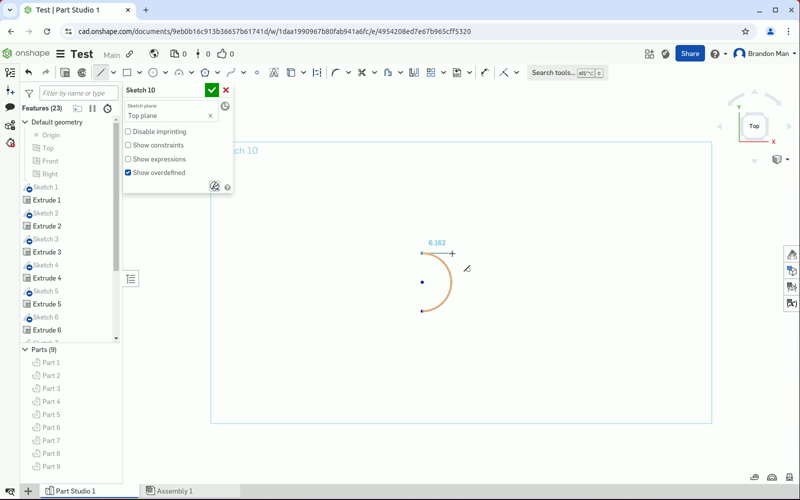
key_down(shift)
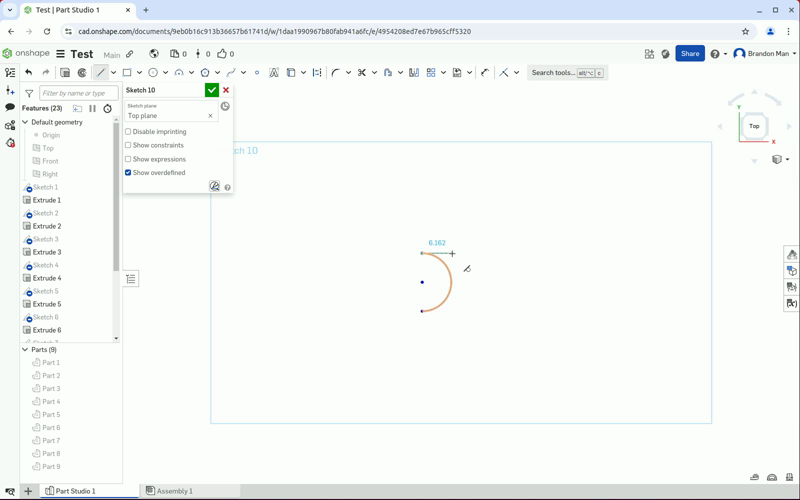
mouse_move(422, 311)
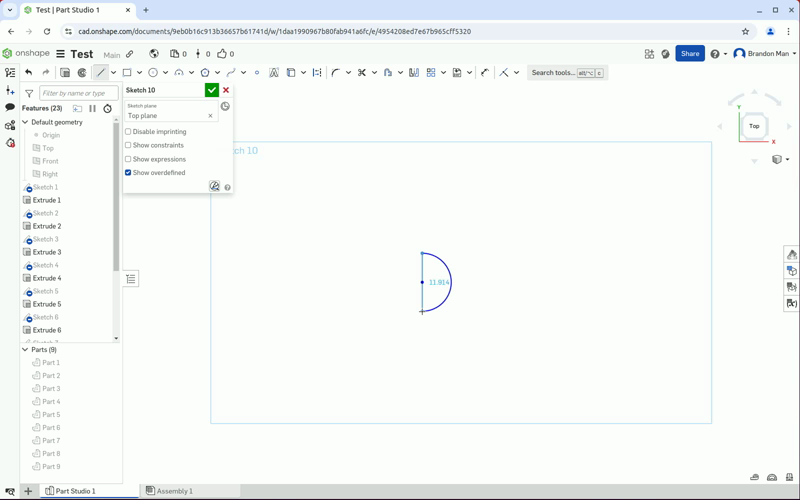
key_up(shift)
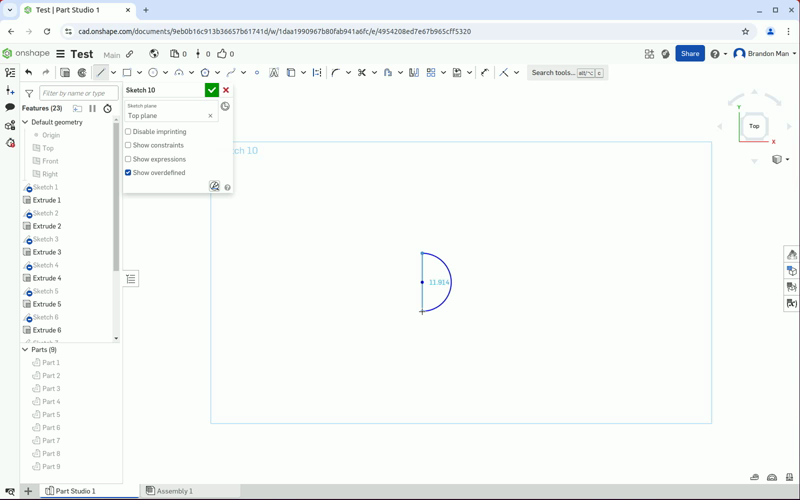
click(422, 311)
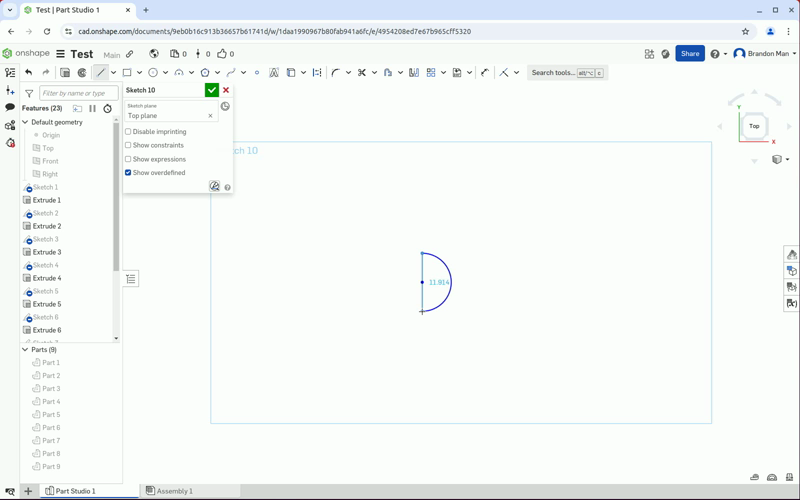
key(esc)
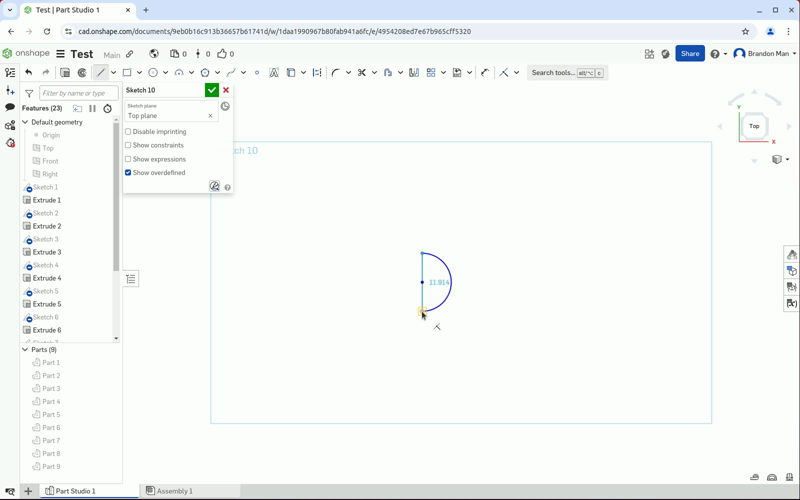
mouse_move(426, 280)
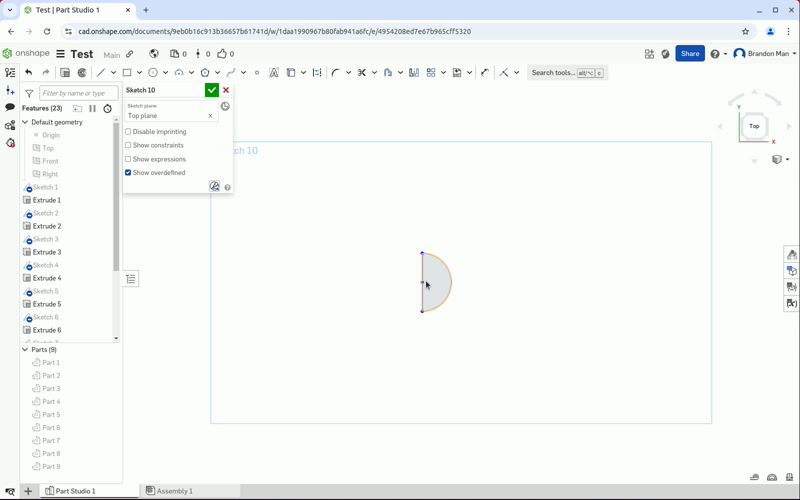
scroll(6)
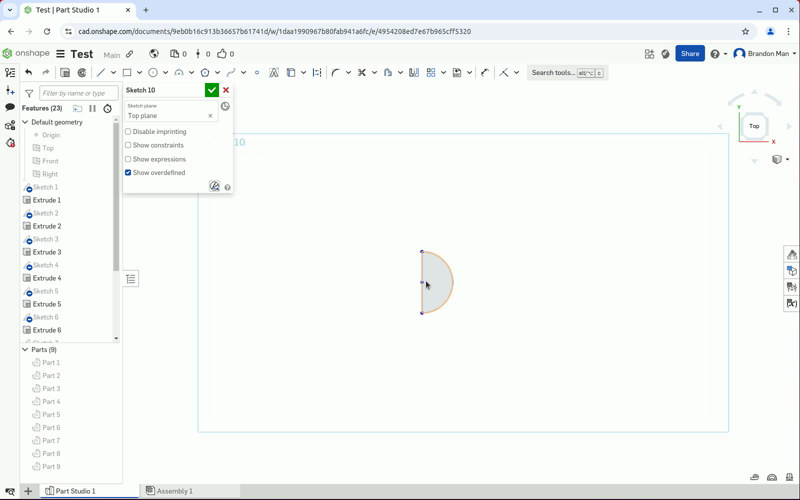
scroll(6)
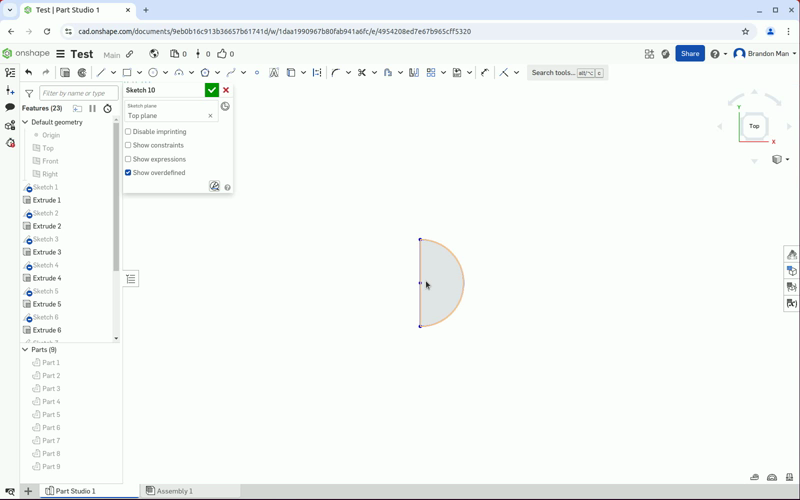
scroll(6)
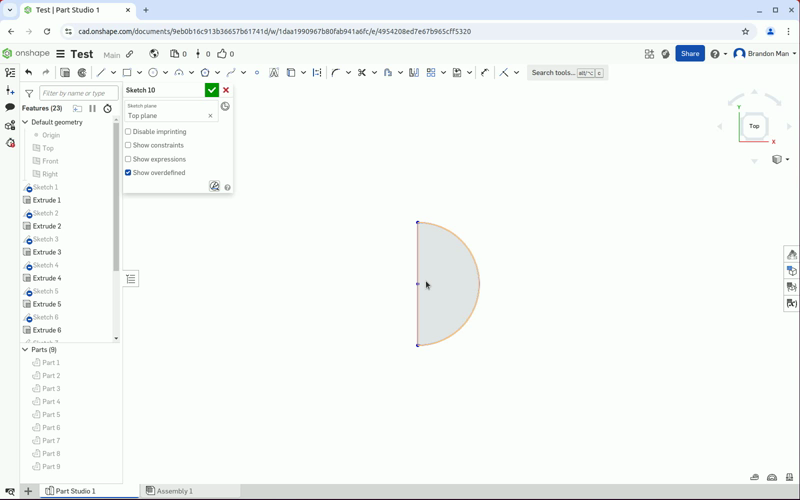
scroll(6)
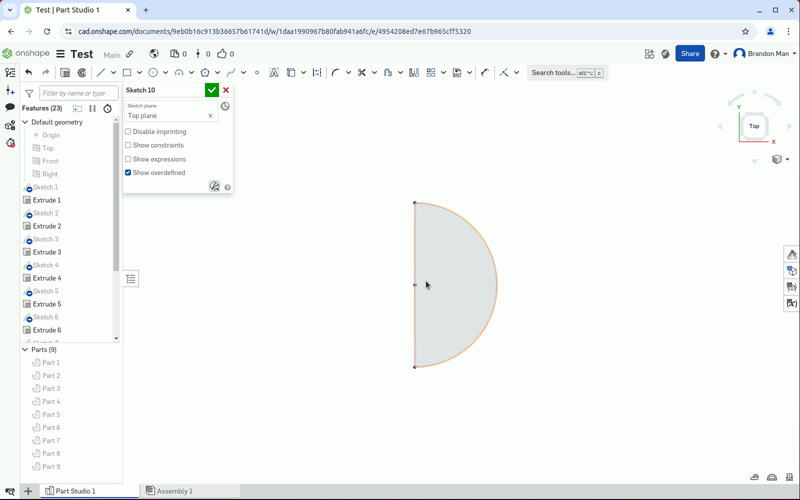
scroll(6)
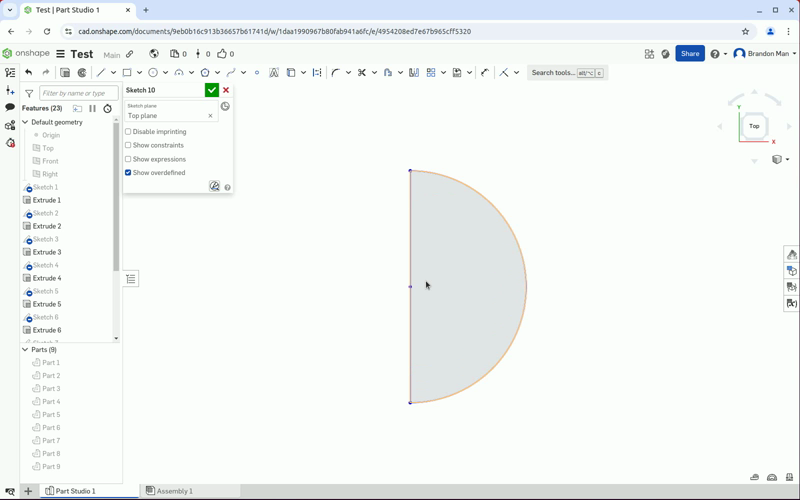
scroll(6)
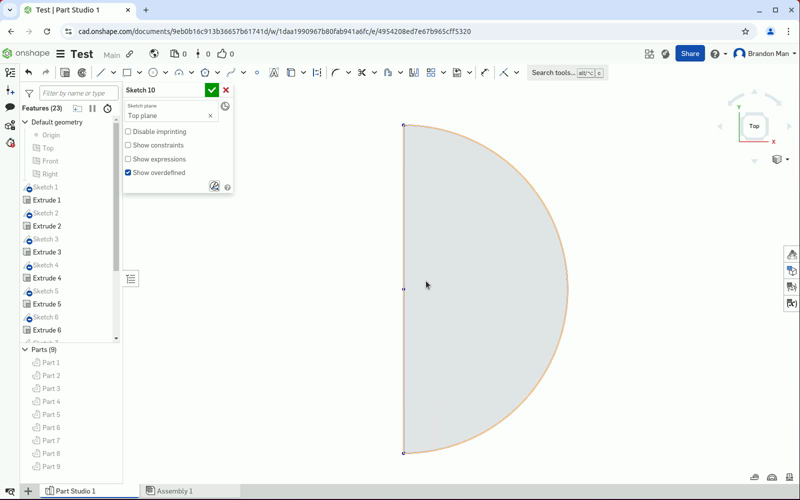
scroll(6)
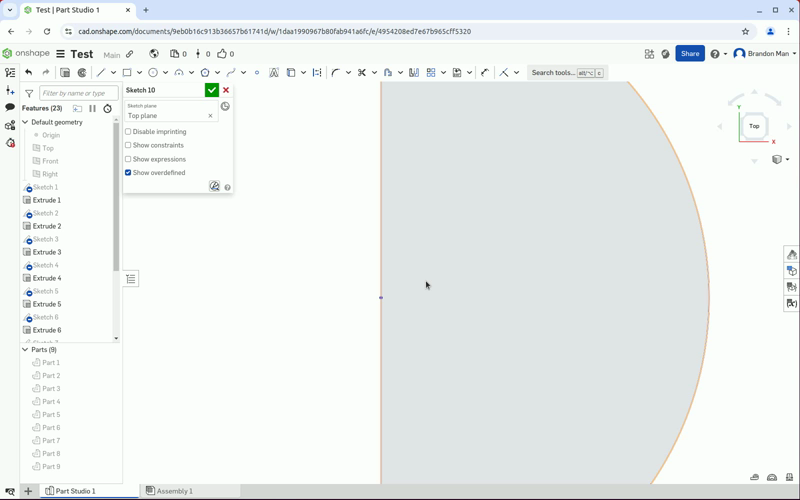
click(426, 280)
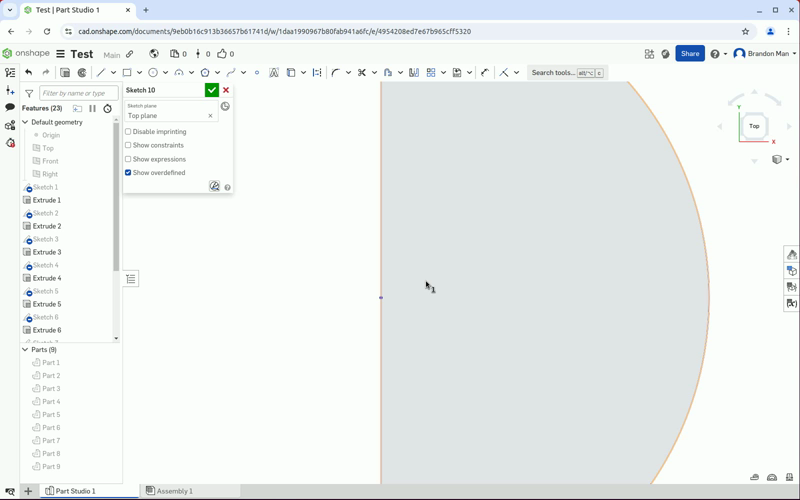
scroll(-6)
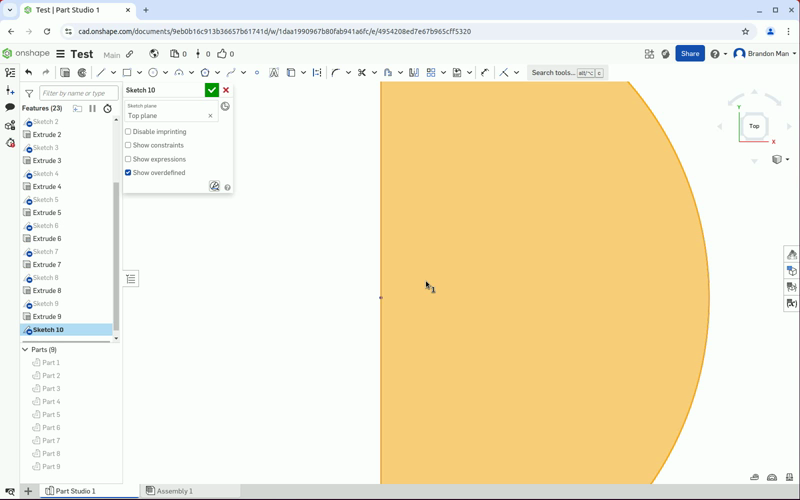
scroll(-6)
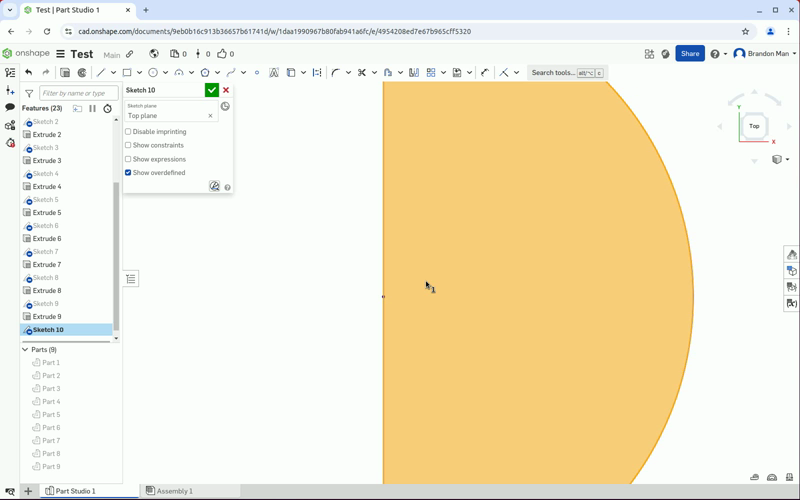
scroll(-6)
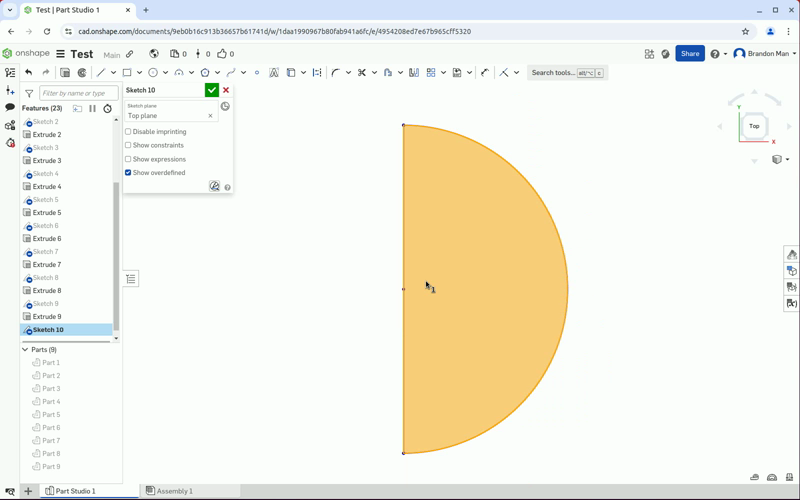
scroll(-6)
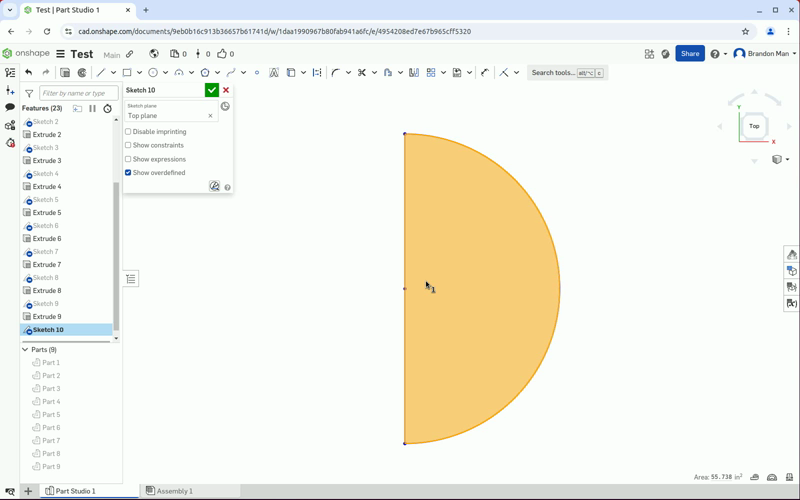
scroll(-6)
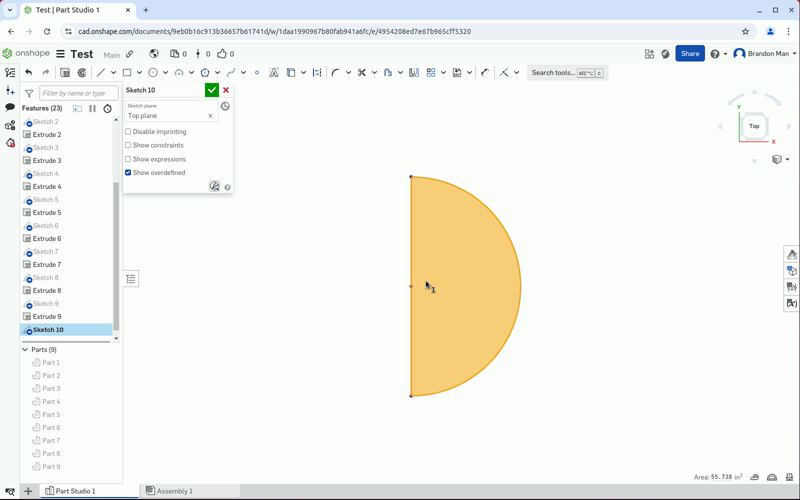
scroll(-6)
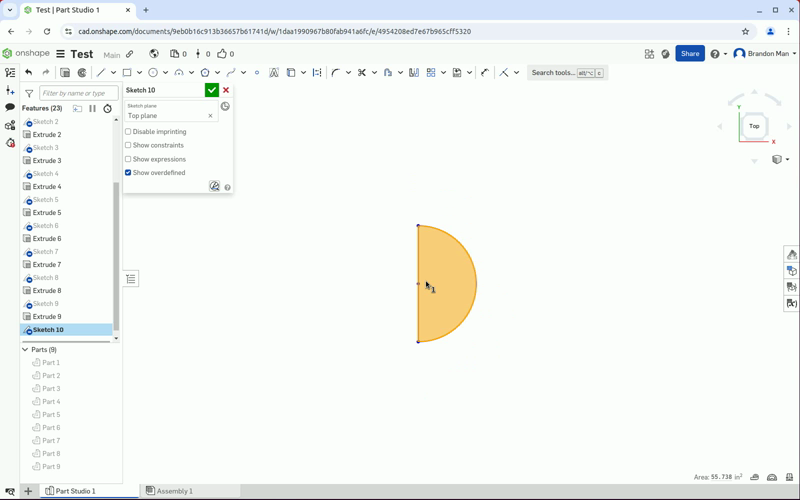
scroll(-6)
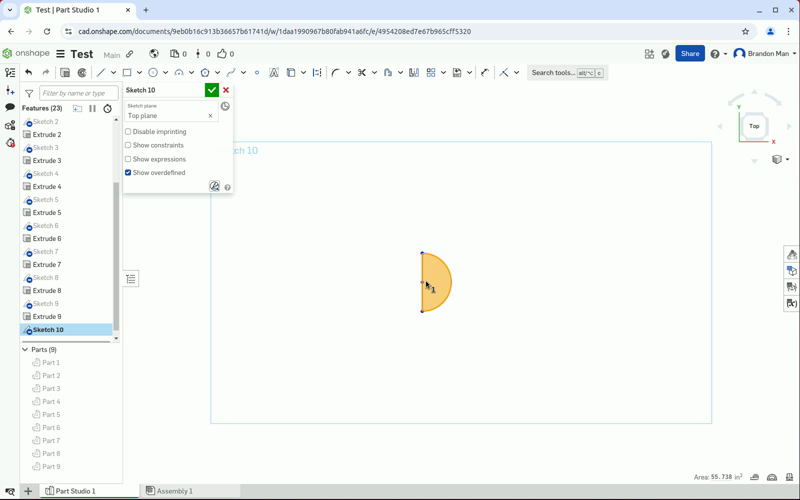
mouse_move(73, 352)
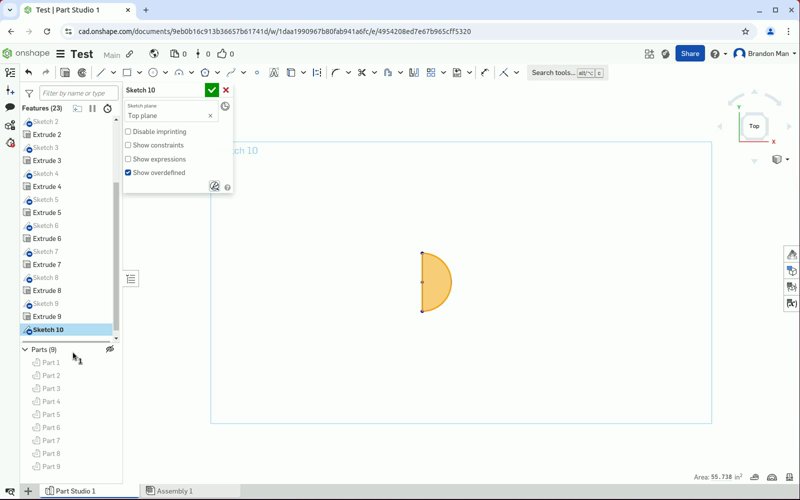
key(shift+y)
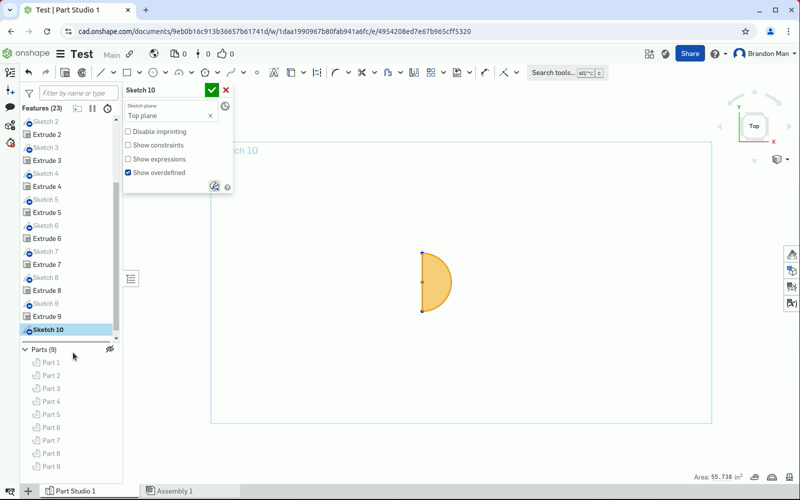
key(shift+e)
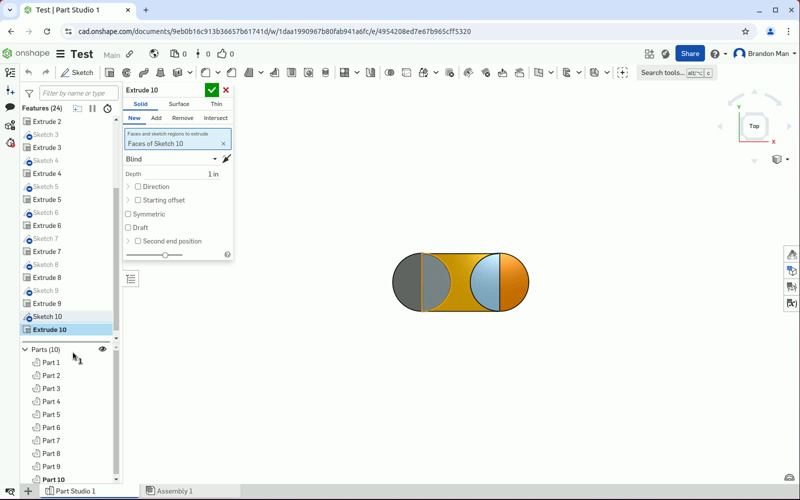
mouse_move(143, 106)
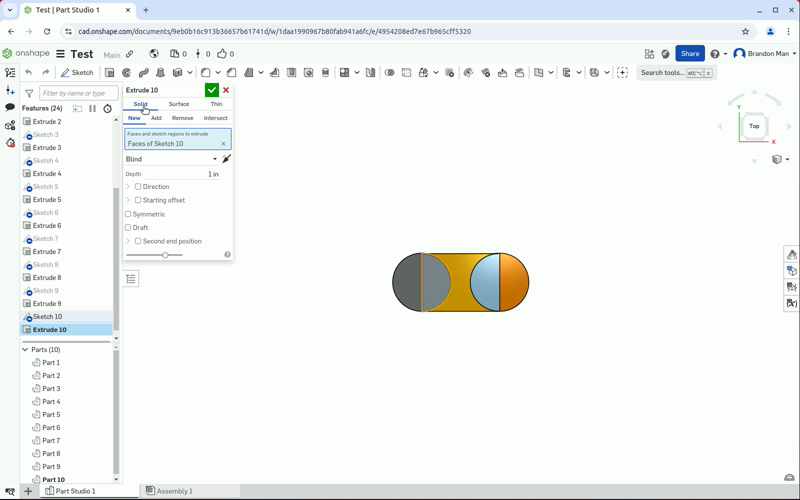
click(143, 106)
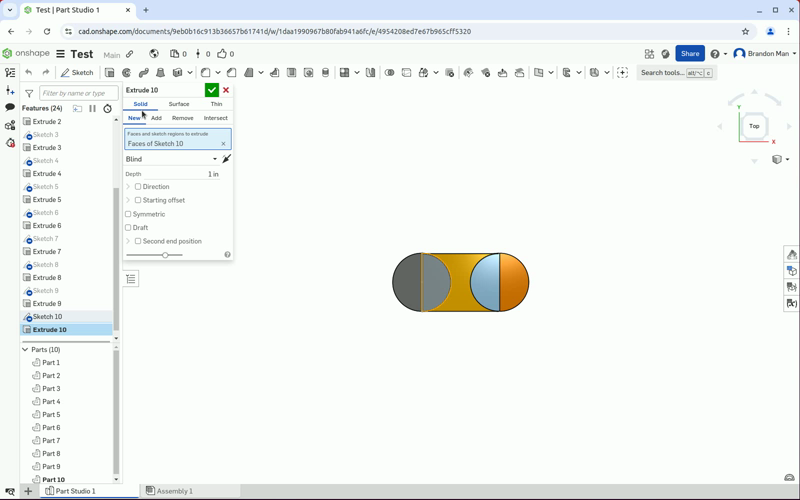
mouse_move(137, 120)
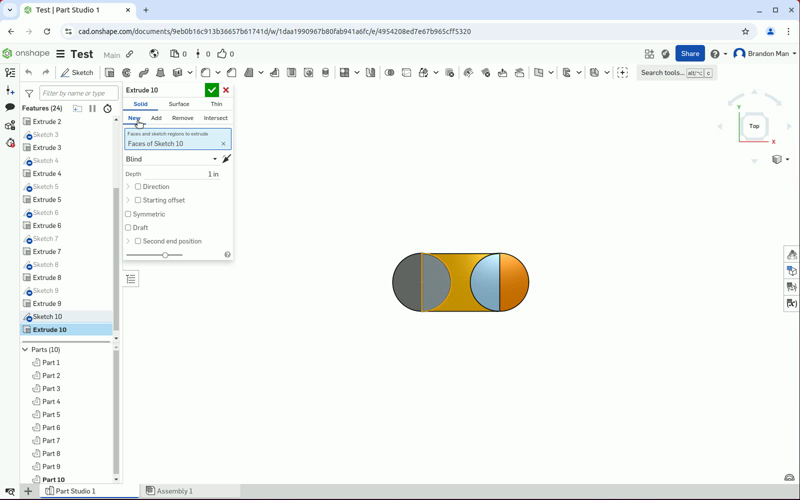
click(137, 120)
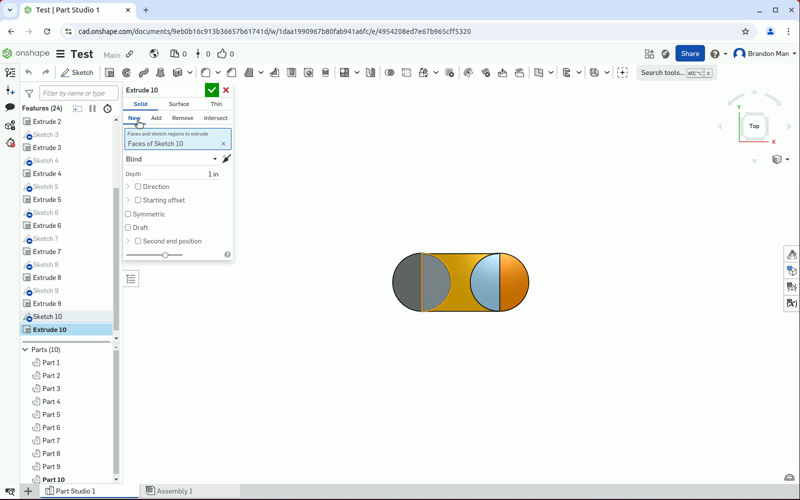
key(tab, 4)
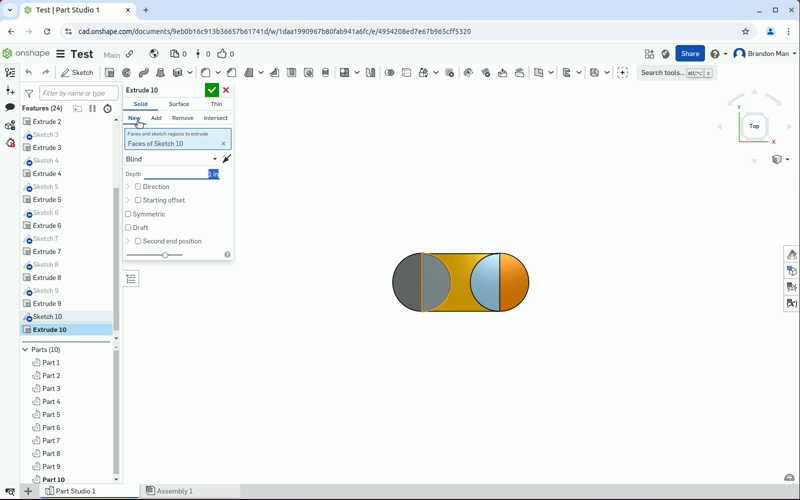
text(23.108)
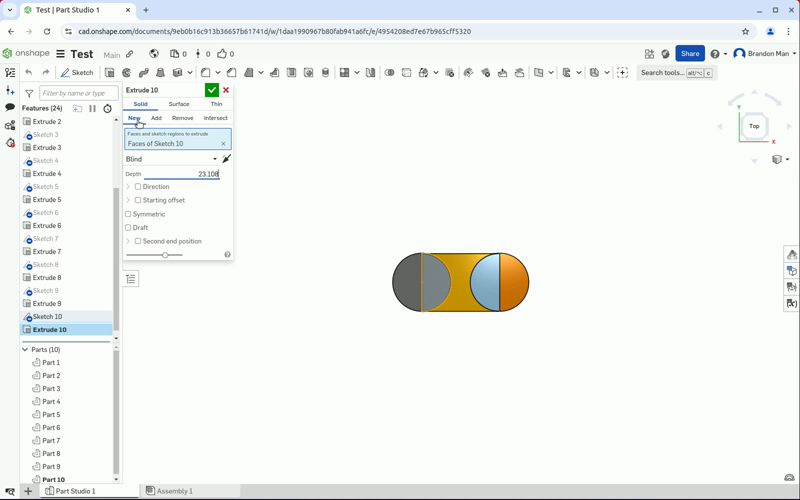
key(enter)
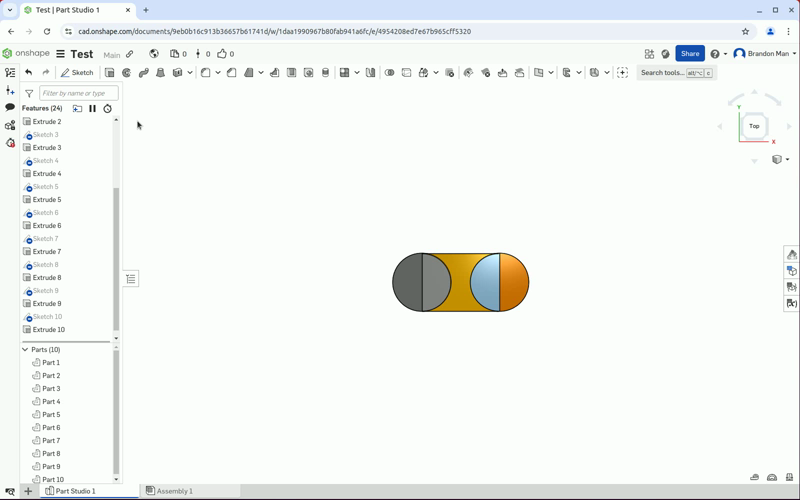
key(shift+h)
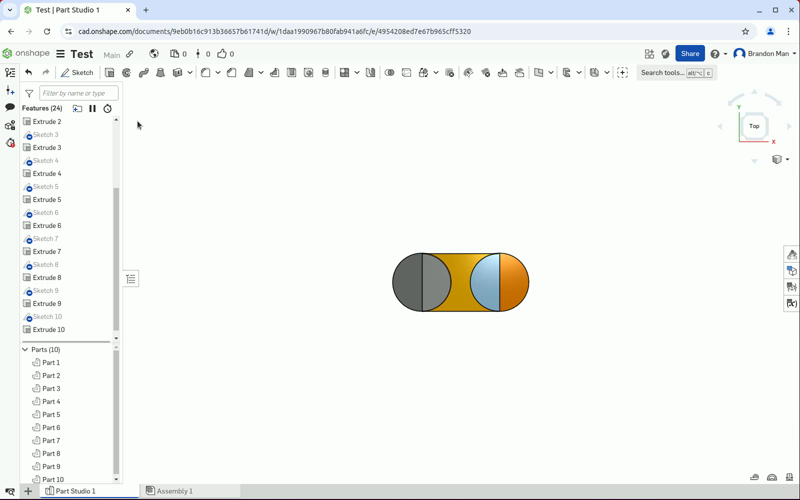
key(shift+h)
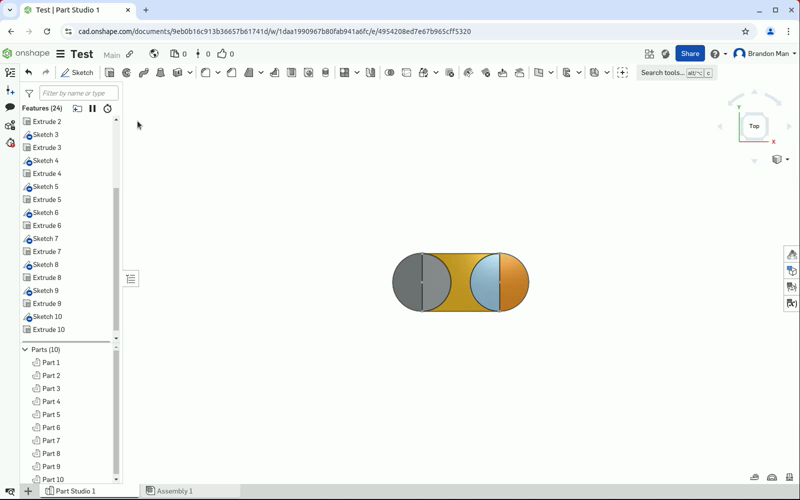
key(shift+7)
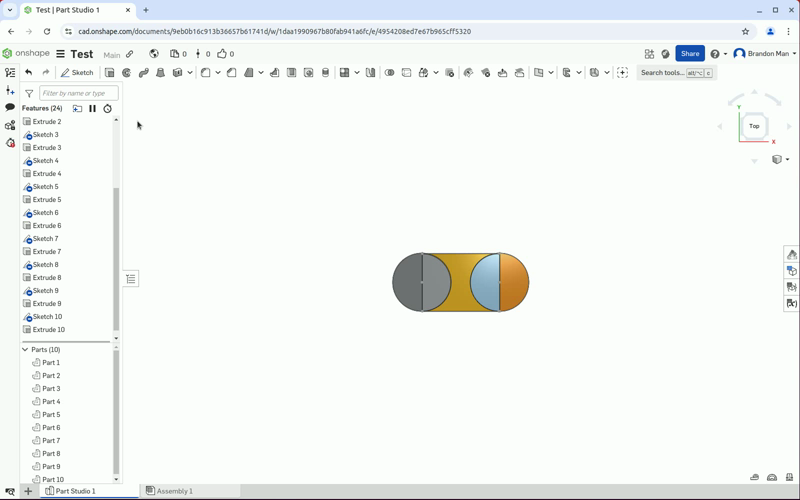
key(up, 3)
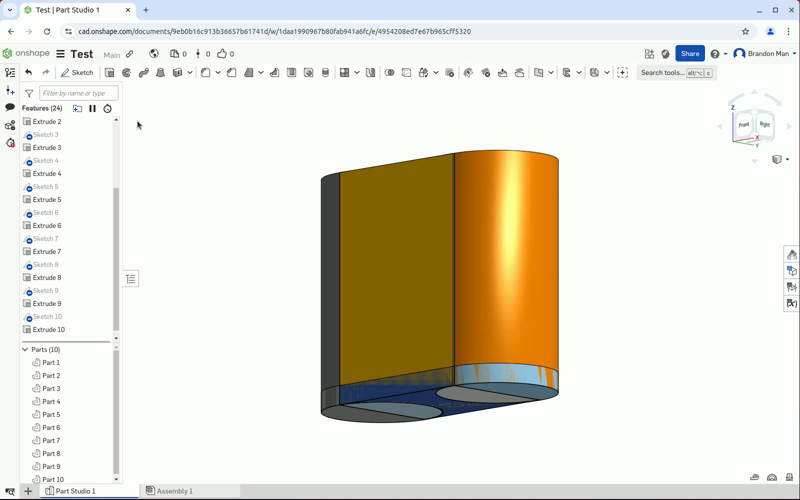
key(left, 3)
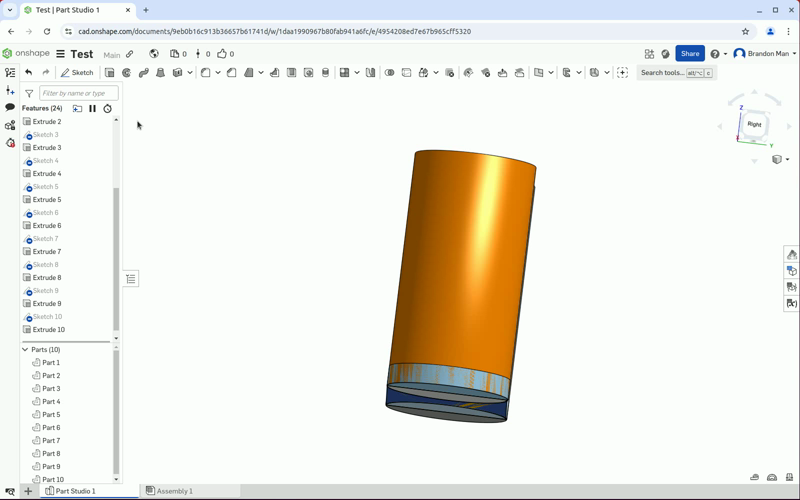
key(right, 3)
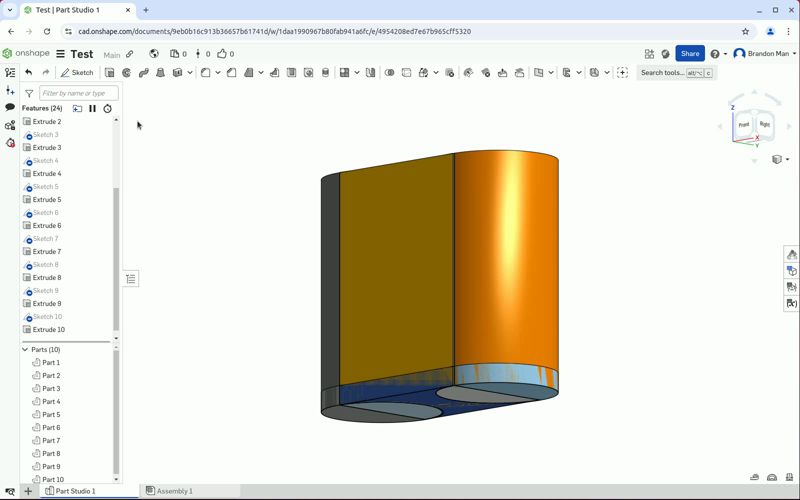
key(down, 3)
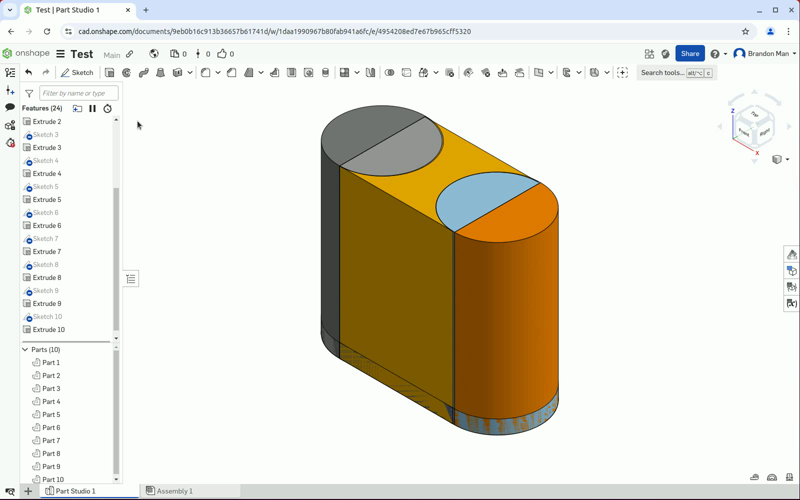
mouse_move(69, 85)
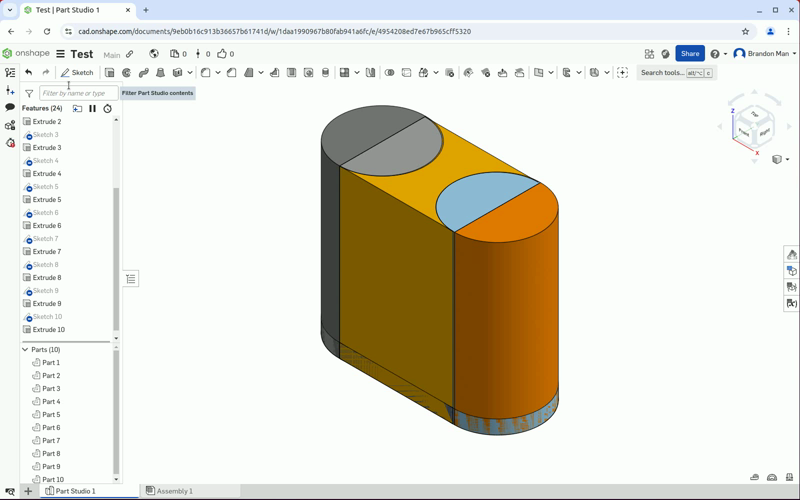
click(69, 85)